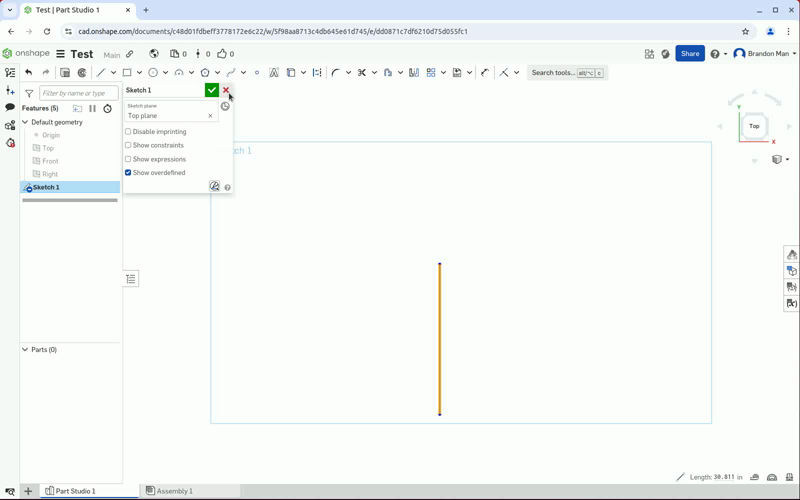
key(shift+h)
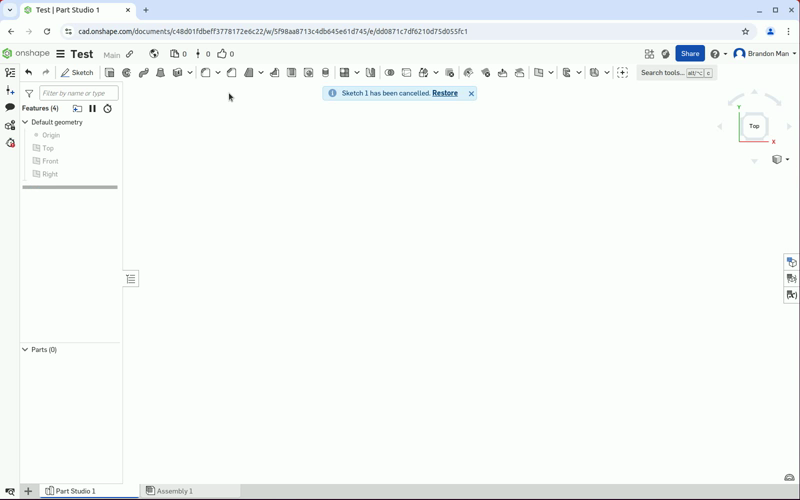
mouse_move(73, 352)
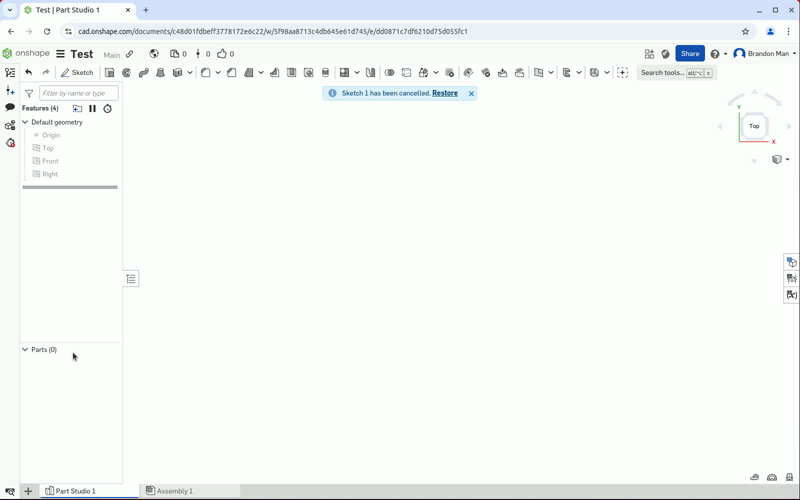
key(y)
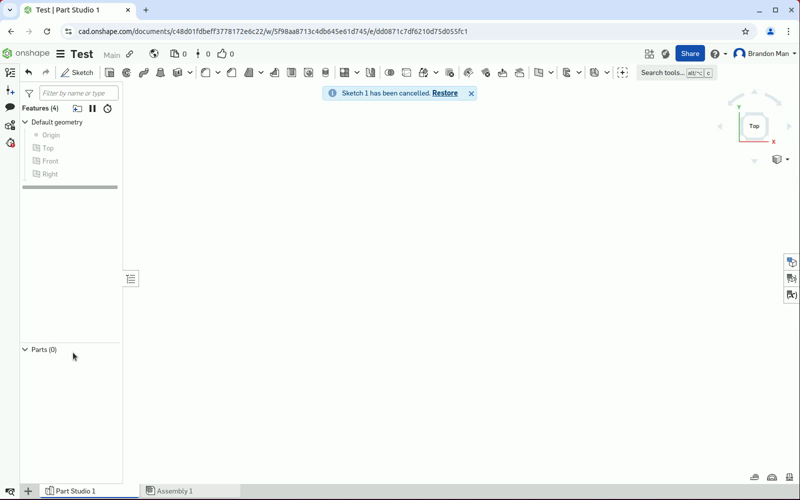
key(shift+p)
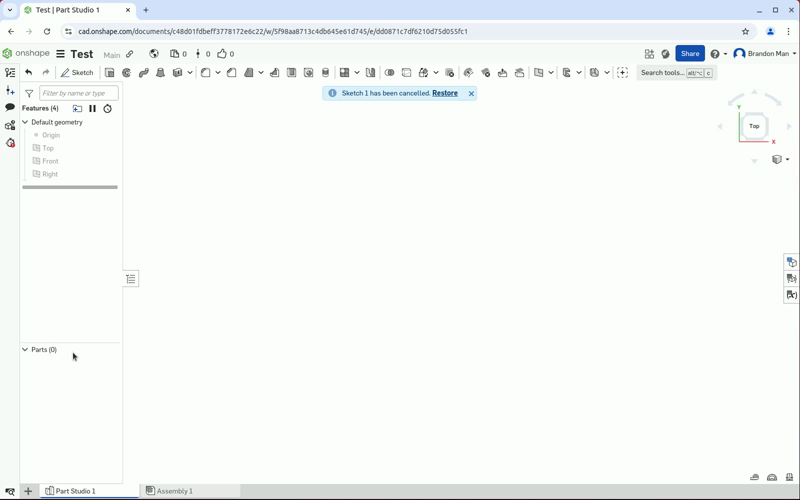
key(space)
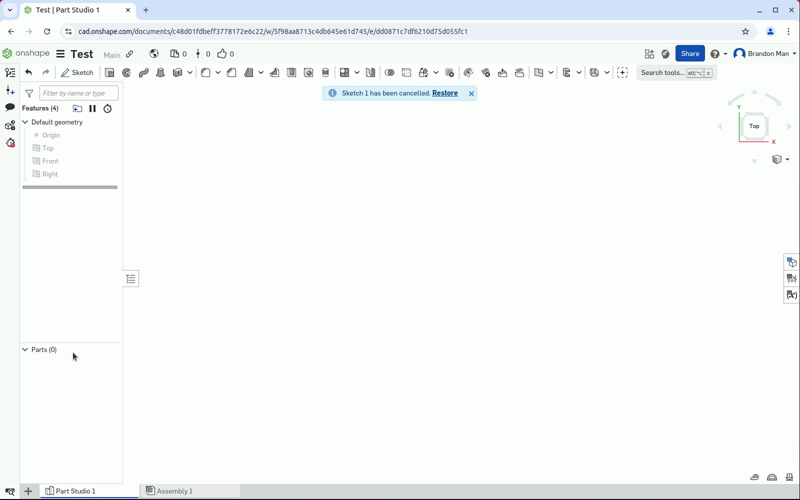
key_down(shift)
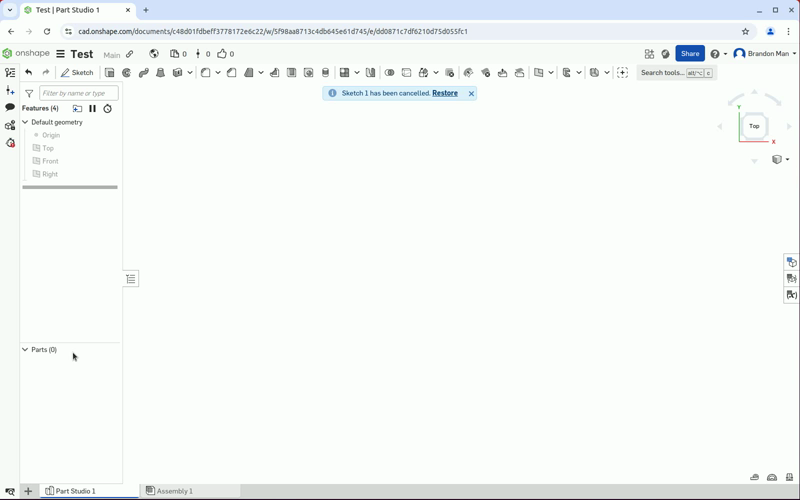
key(up)
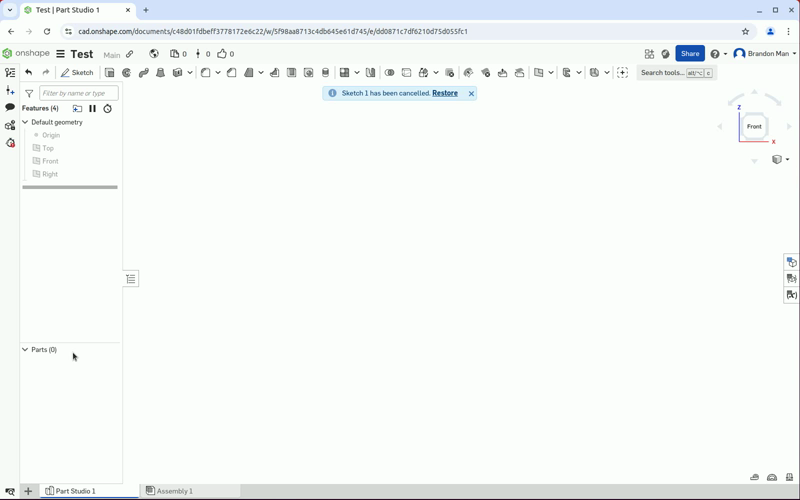
key_up(shift)
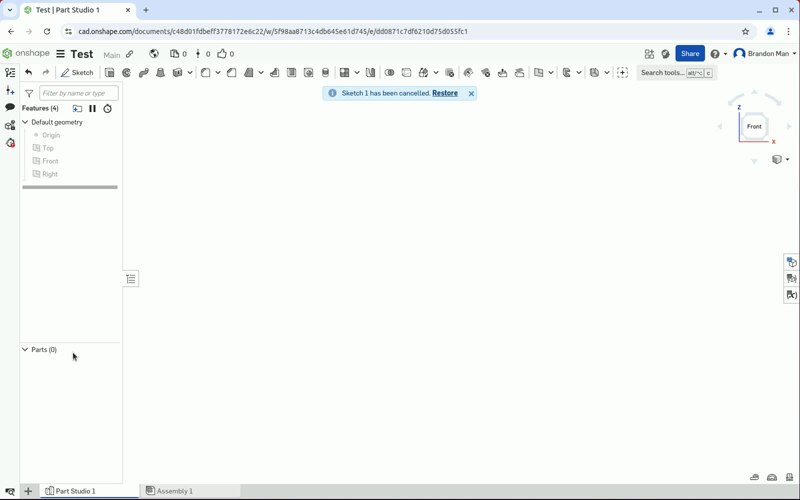
key(space)
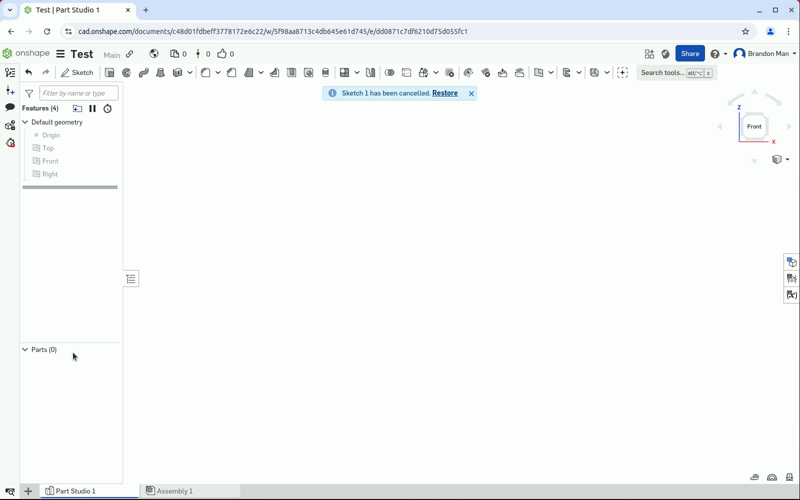
key_down(shift)
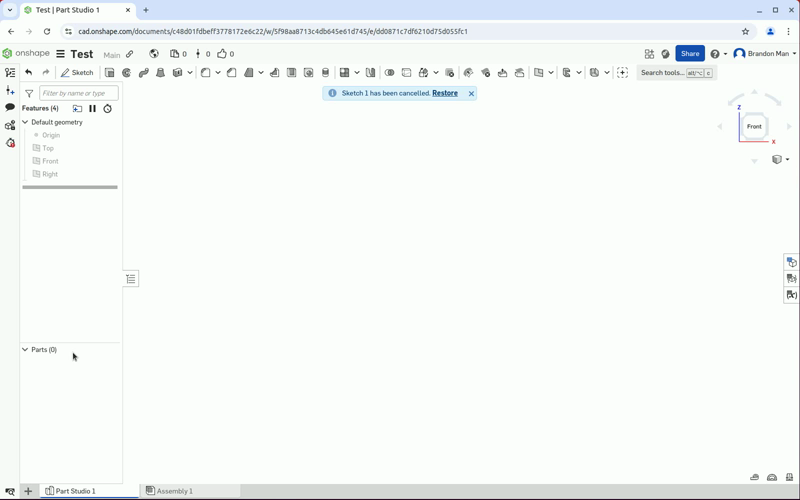
key(left)
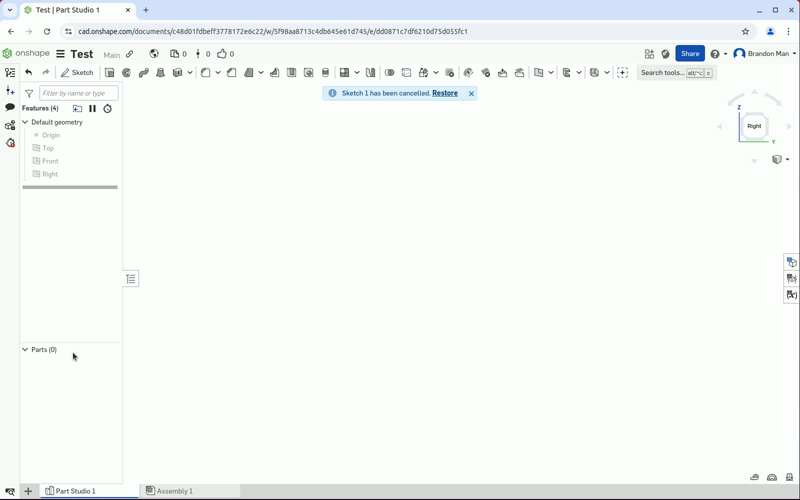
key_up(shift)
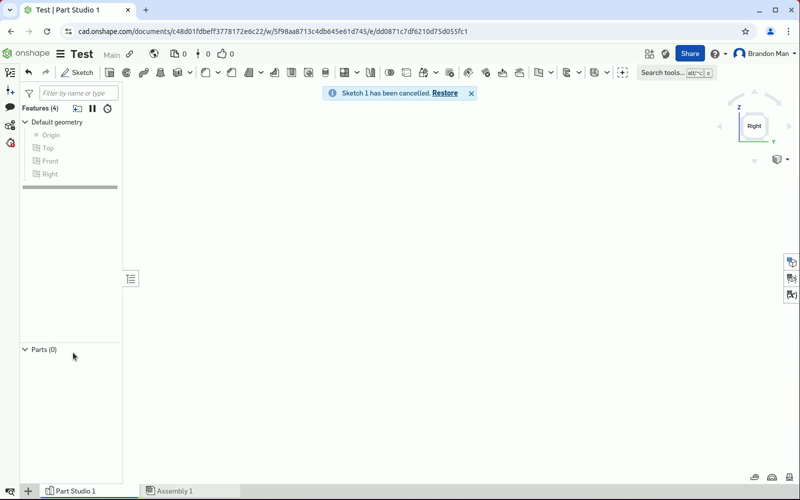
mouse_move(73, 352)
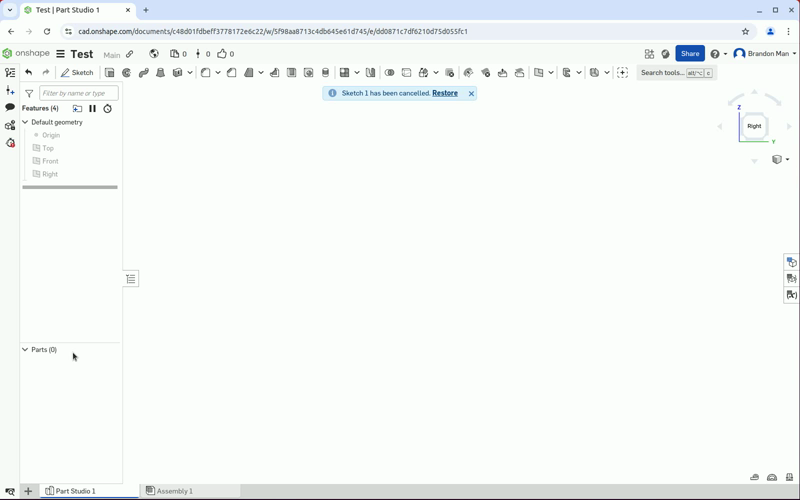
key(shift+y)
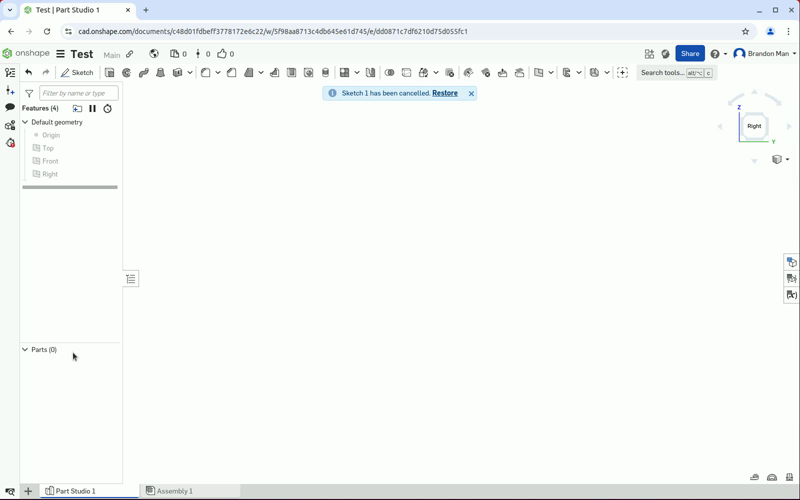
key(shift+s)
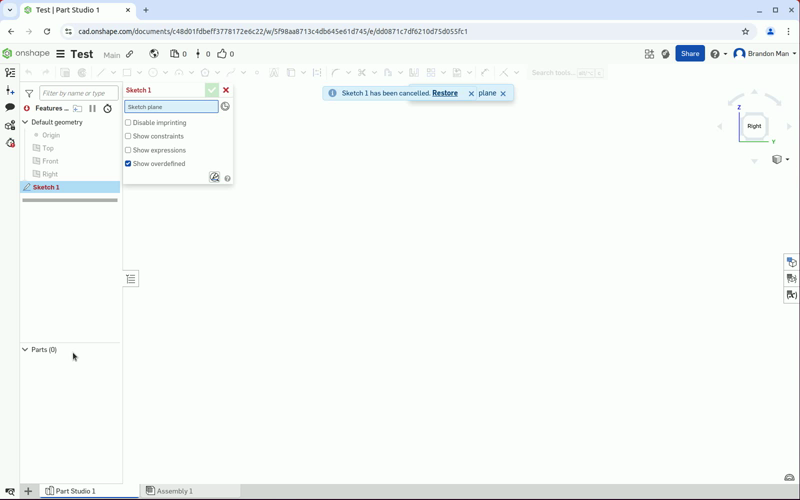
mouse_move(73, 176)
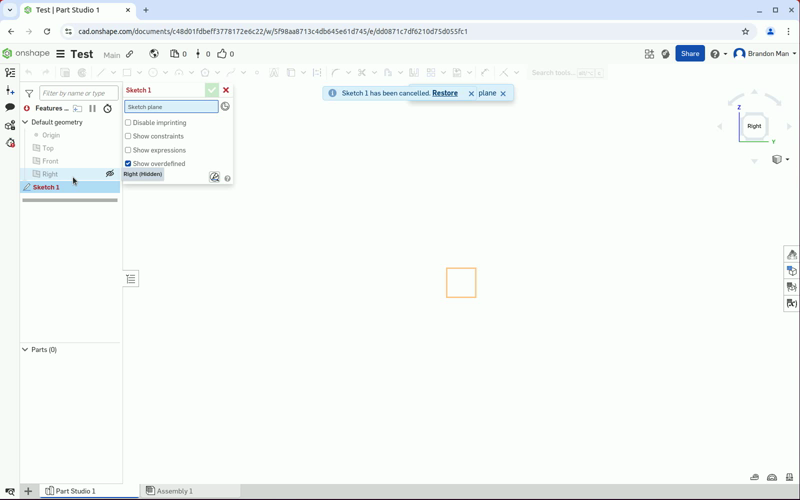
click(73, 176)
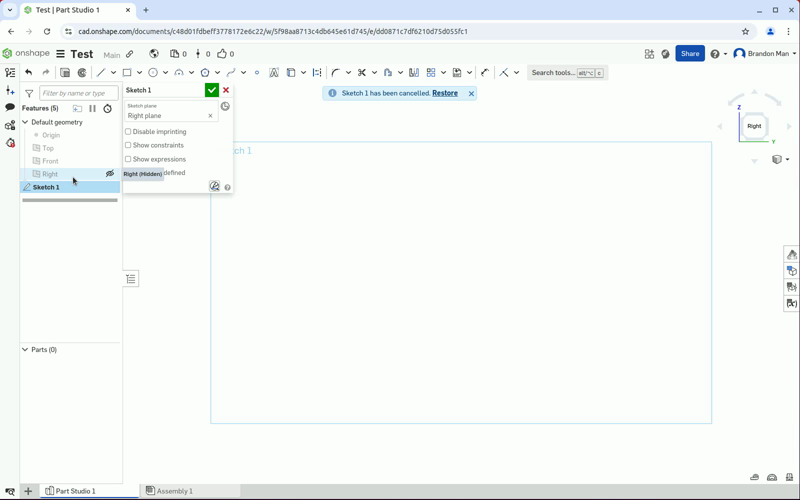
mouse_move(73, 352)
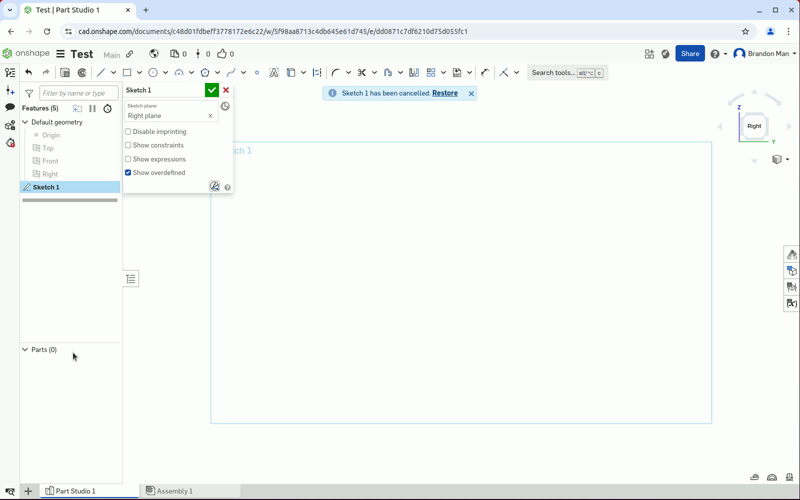
key(y)
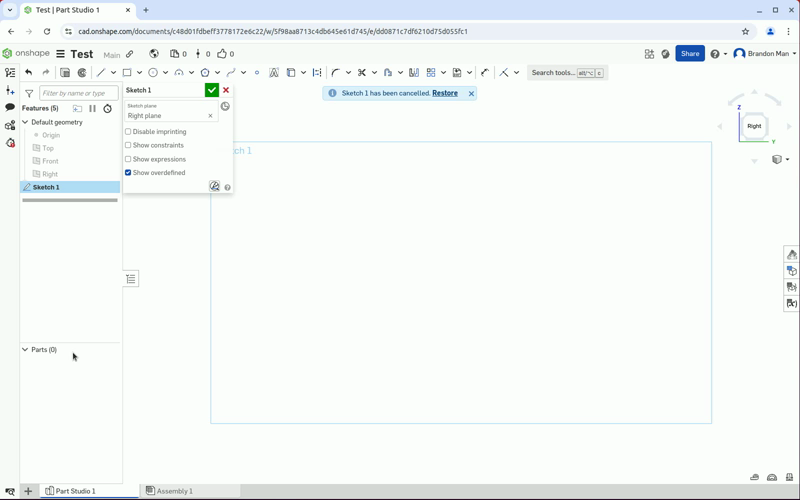
key(l)
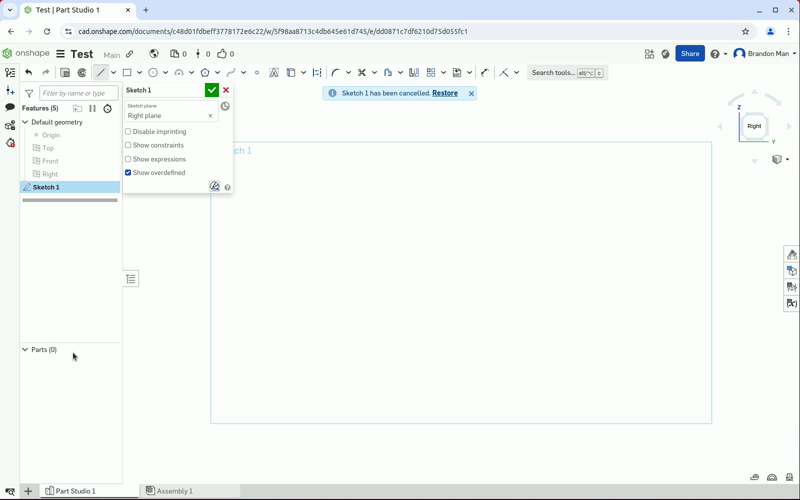
key_down(shift)
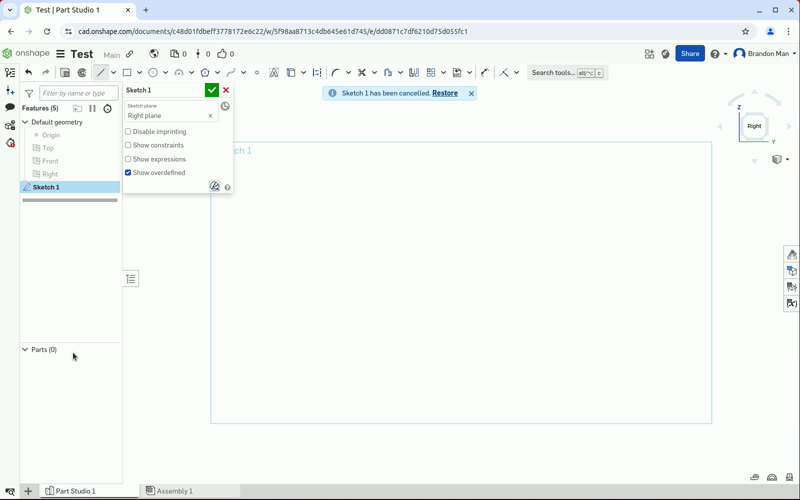
mouse_move(460, 335)
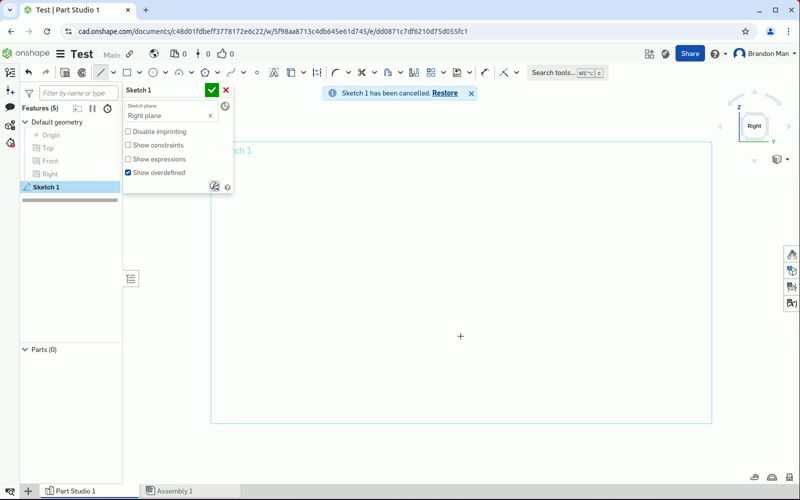
click(460, 335)
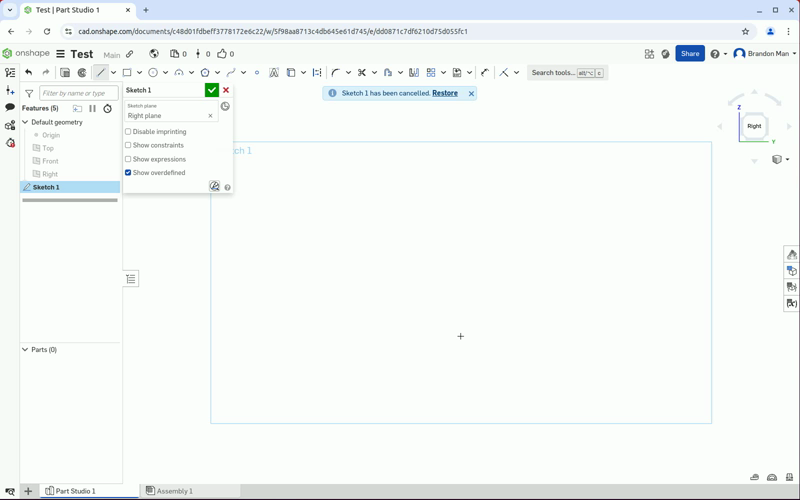
key_up(shift)
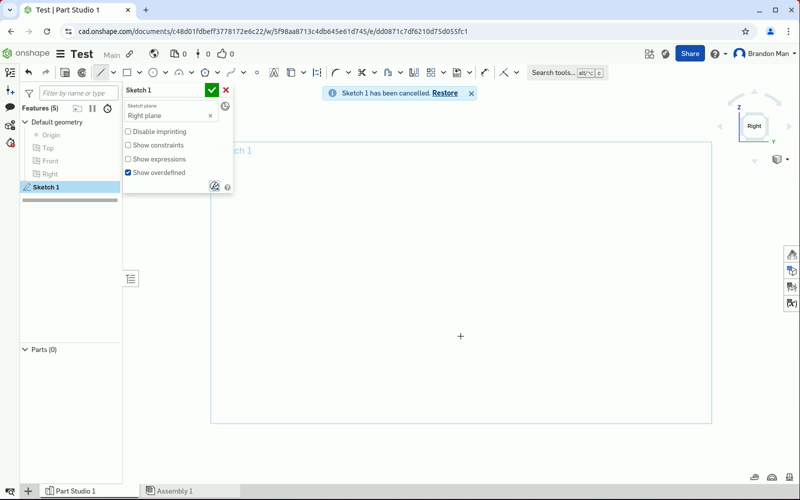
key_down(shift)
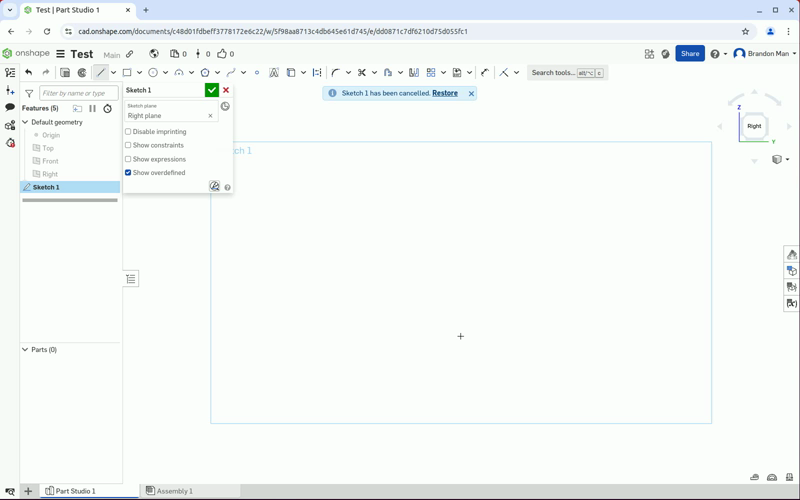
mouse_move(490, 335)
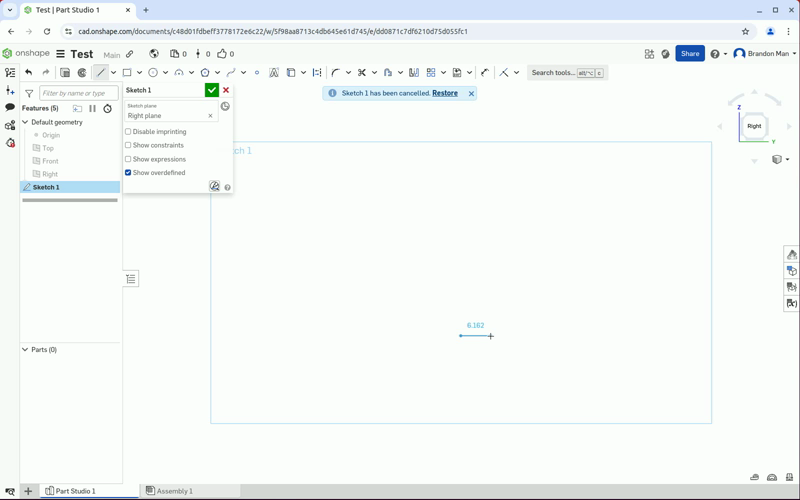
mouse_move(490, 335)
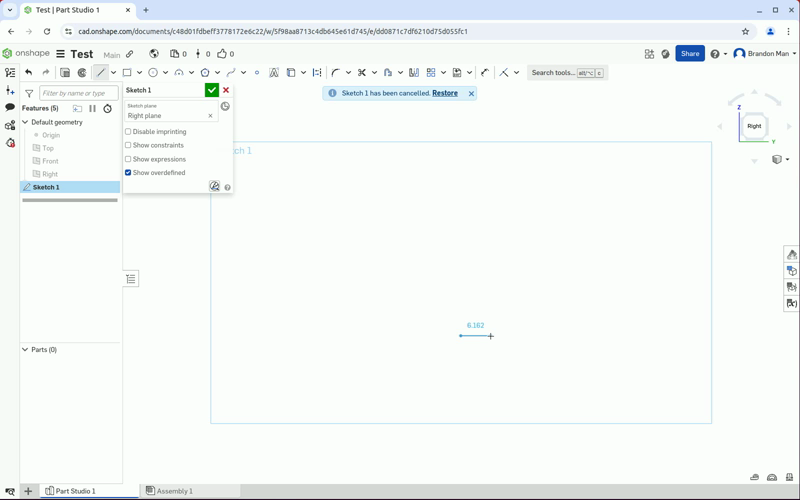
click(490, 335)
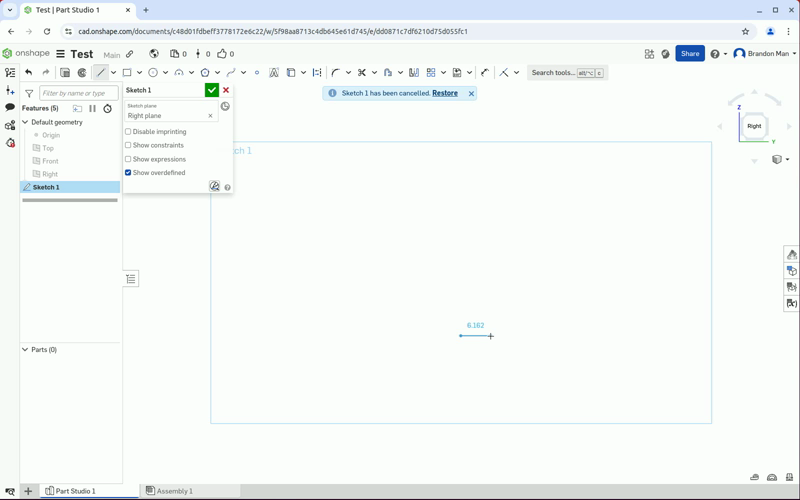
key_up(shift)
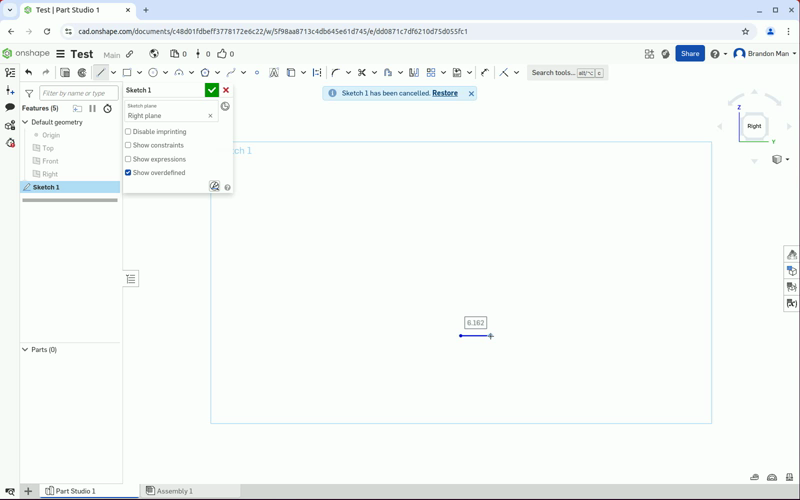
key_down(shift)
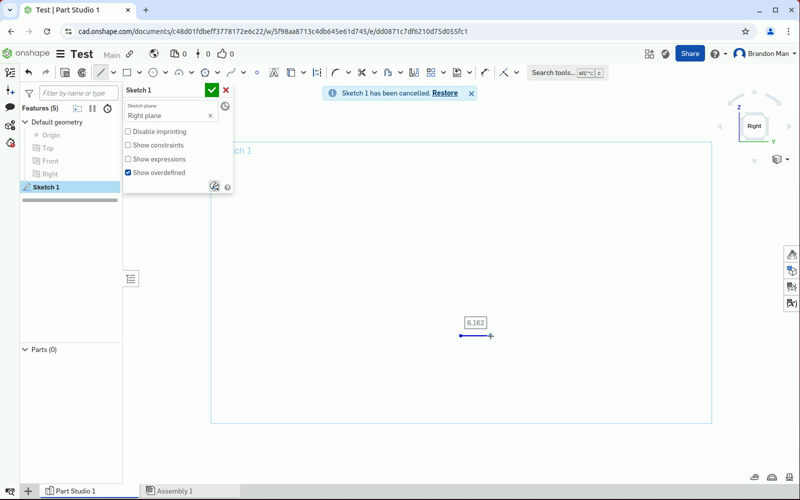
mouse_move(520, 335)
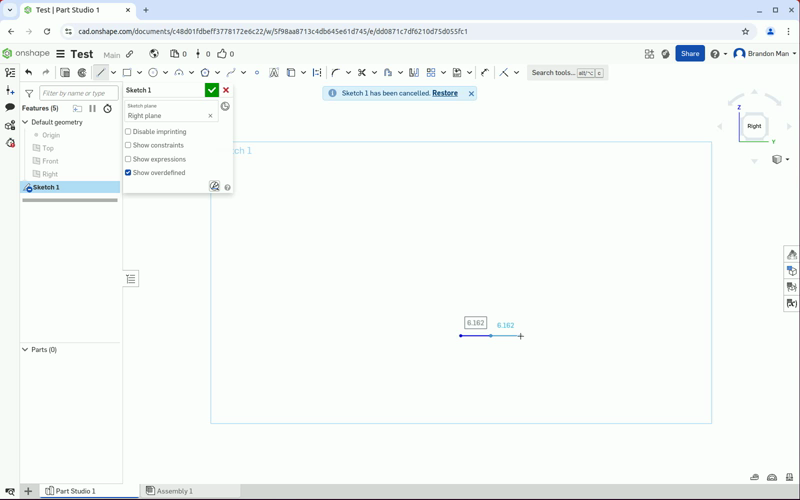
mouse_move(496, 335)
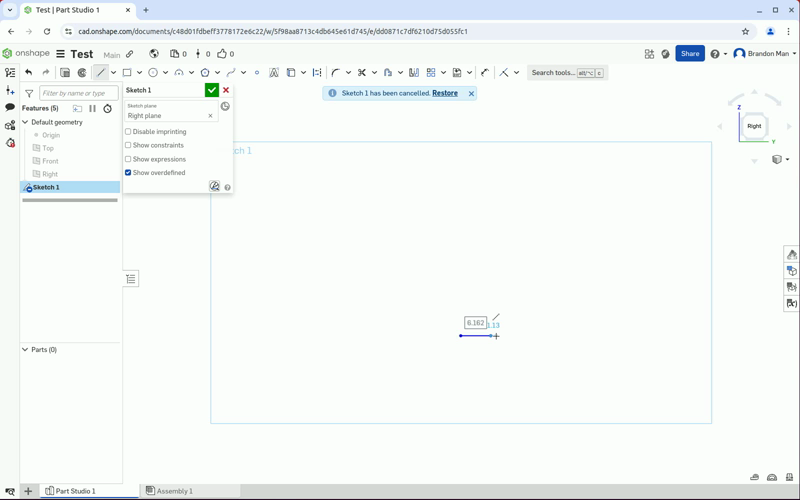
scroll(6)
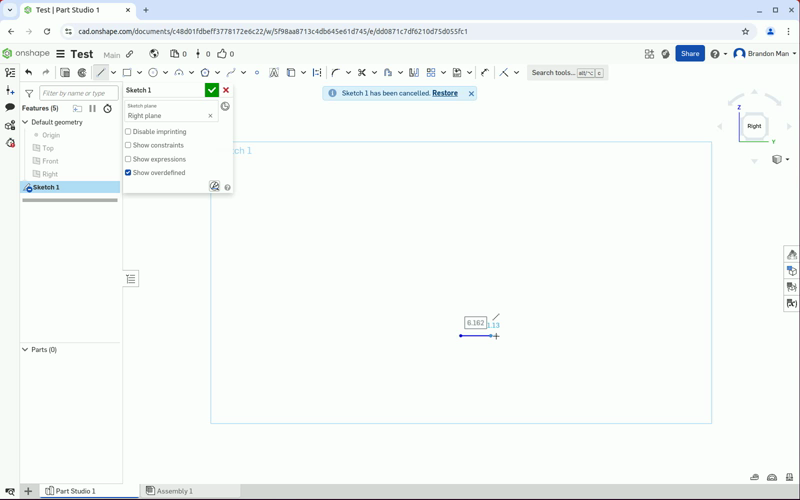
scroll(6)
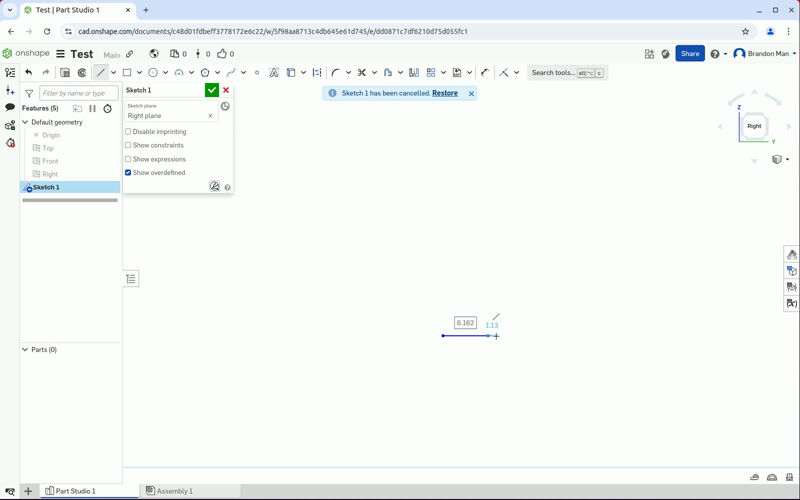
scroll(6)
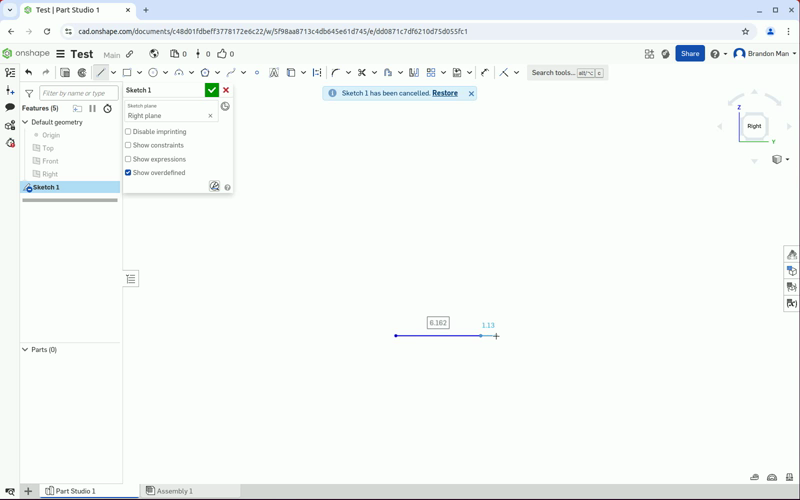
scroll(6)
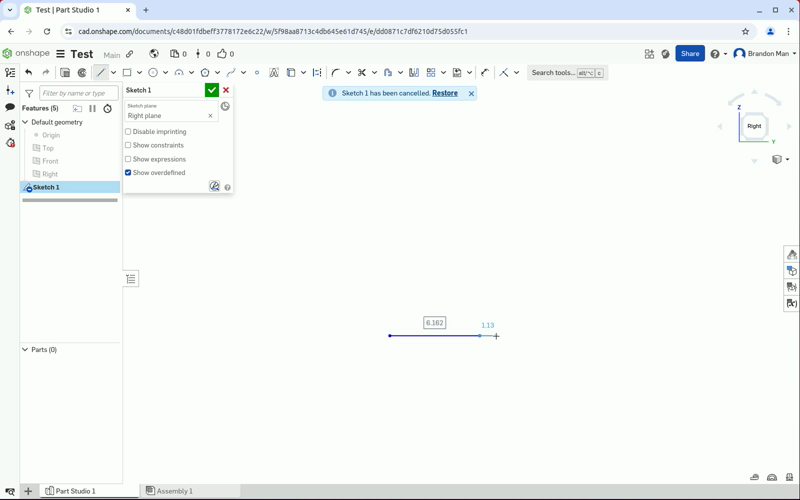
scroll(6)
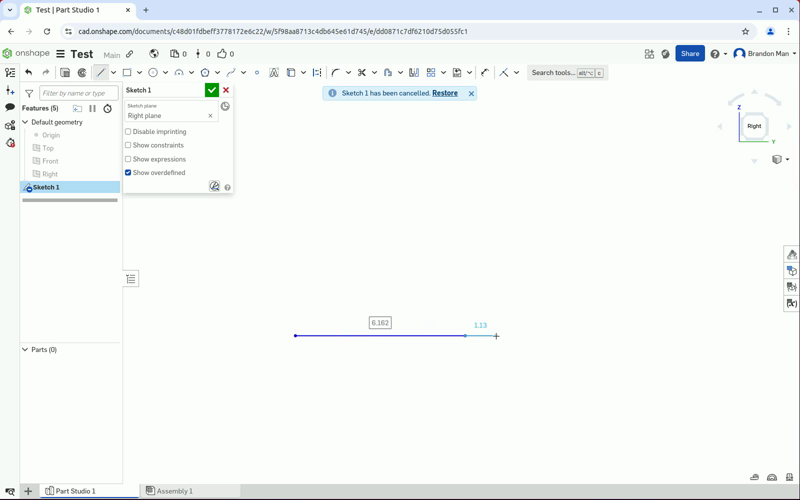
scroll(6)
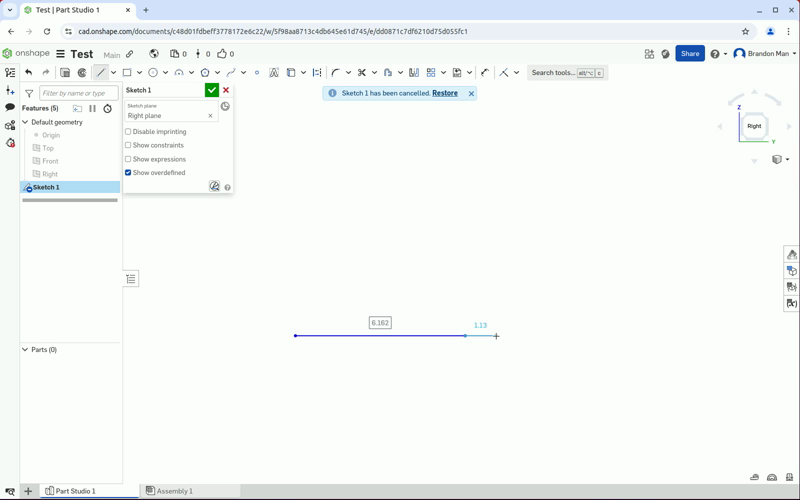
scroll(6)
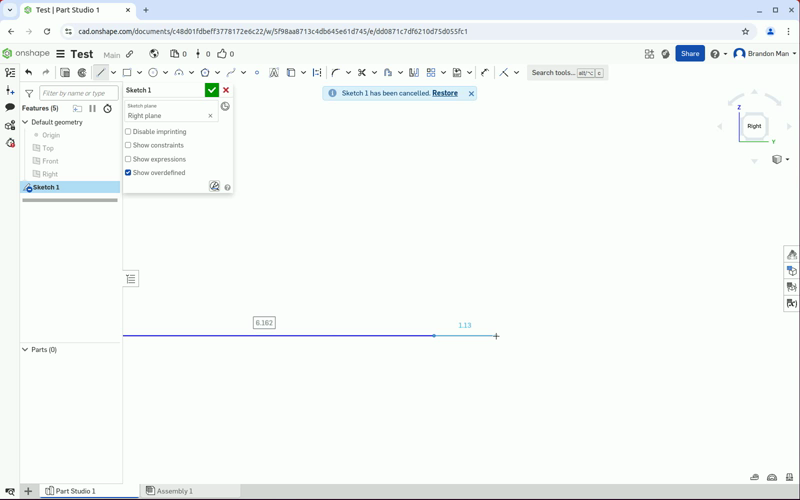
click(496, 335)
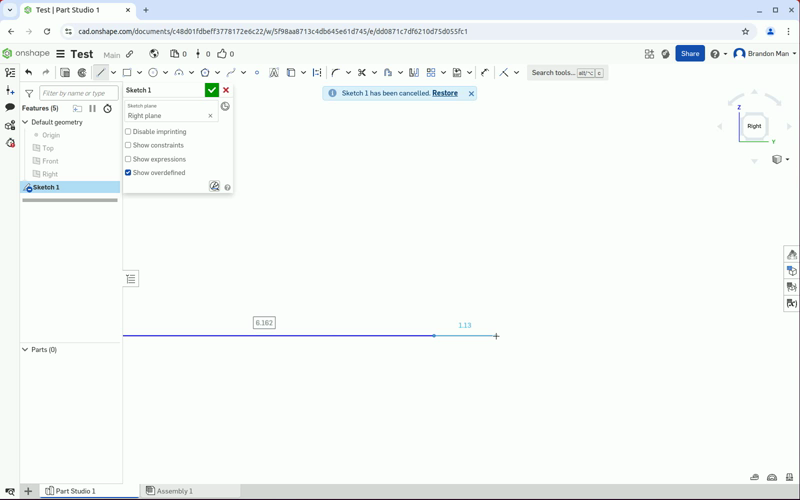
scroll(-6)
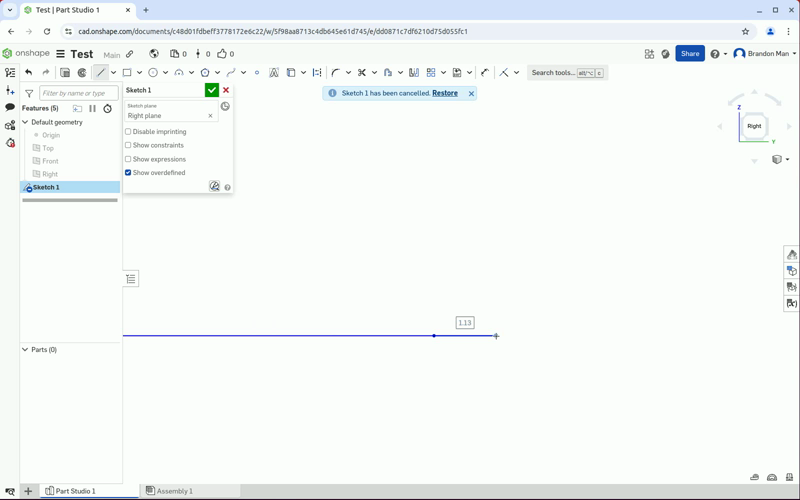
scroll(-6)
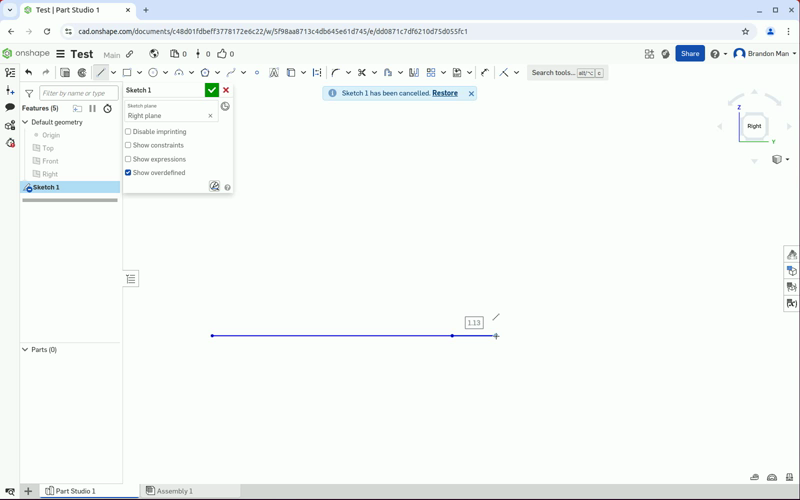
scroll(-6)
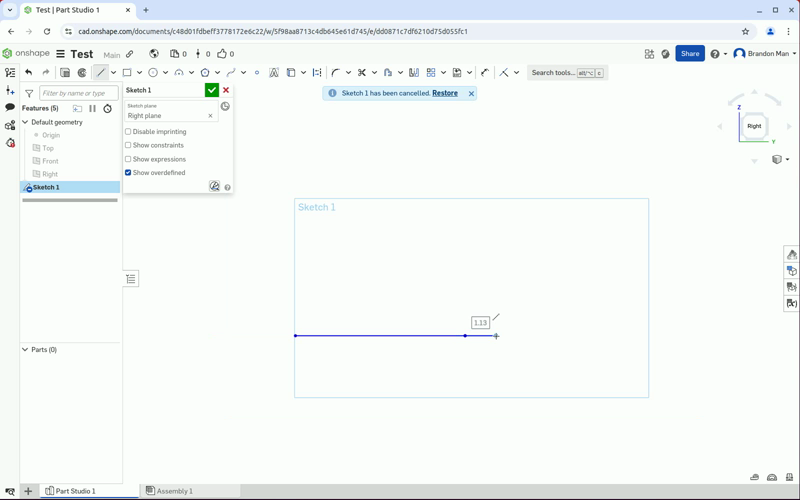
scroll(-6)
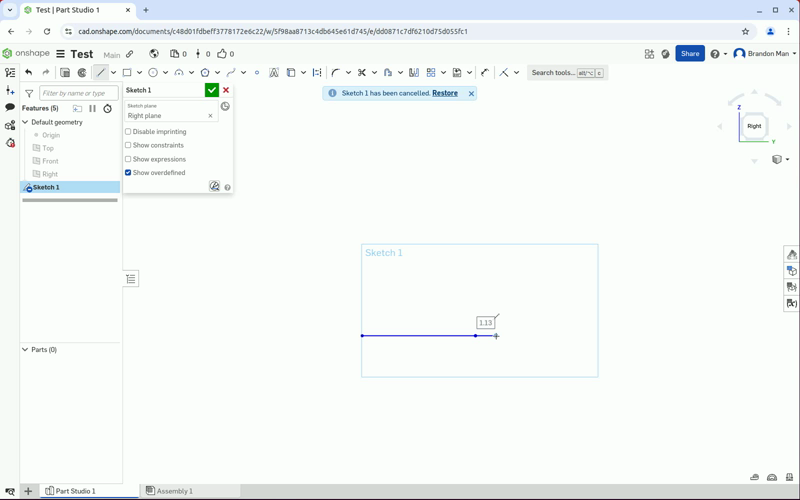
scroll(-6)
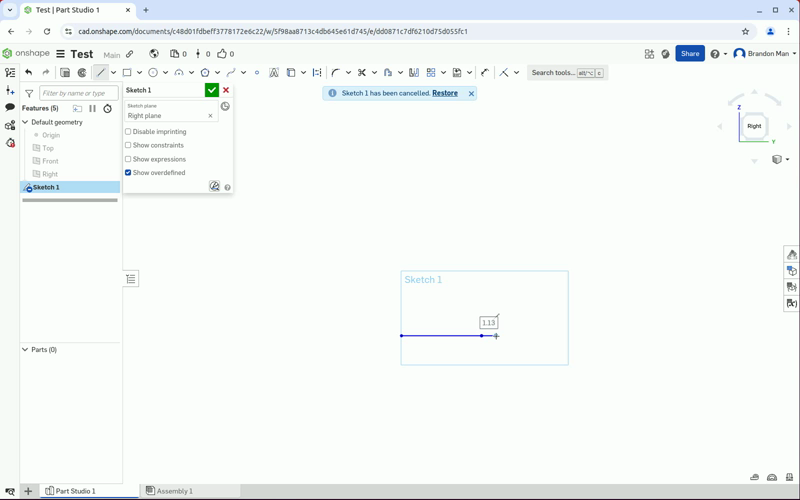
scroll(-6)
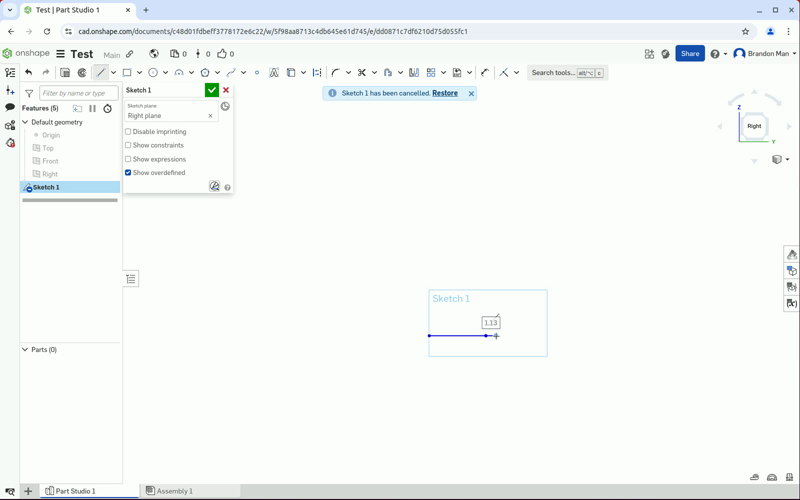
scroll(-6)
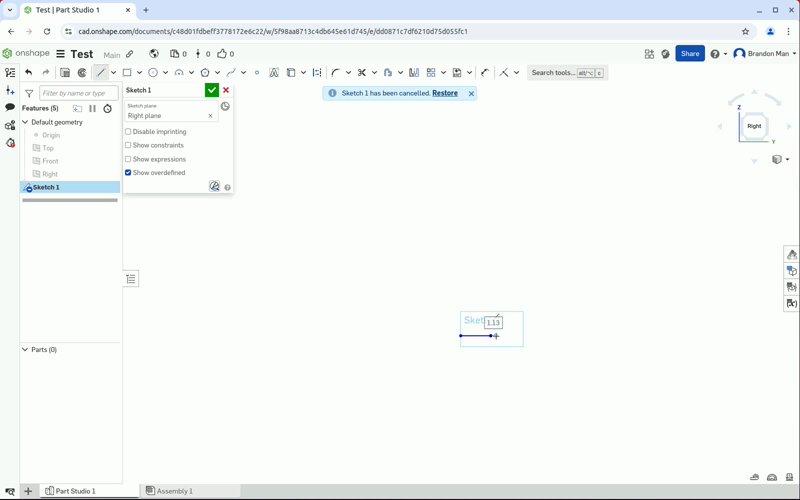
key_up(shift)
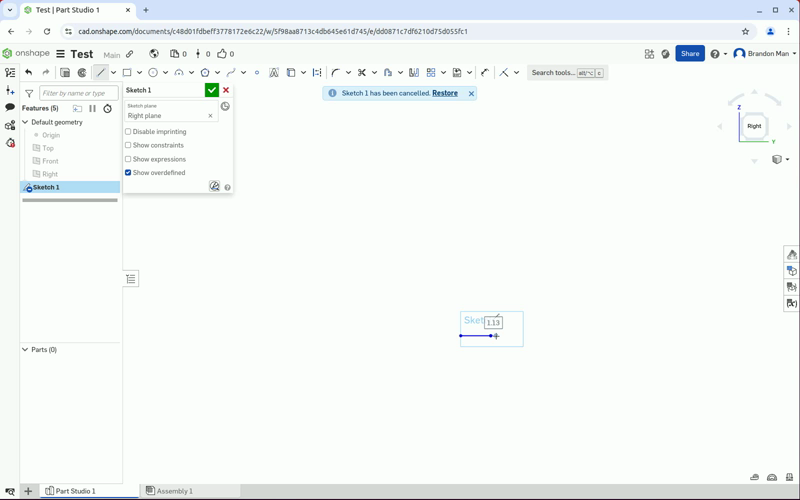
key_down(shift)
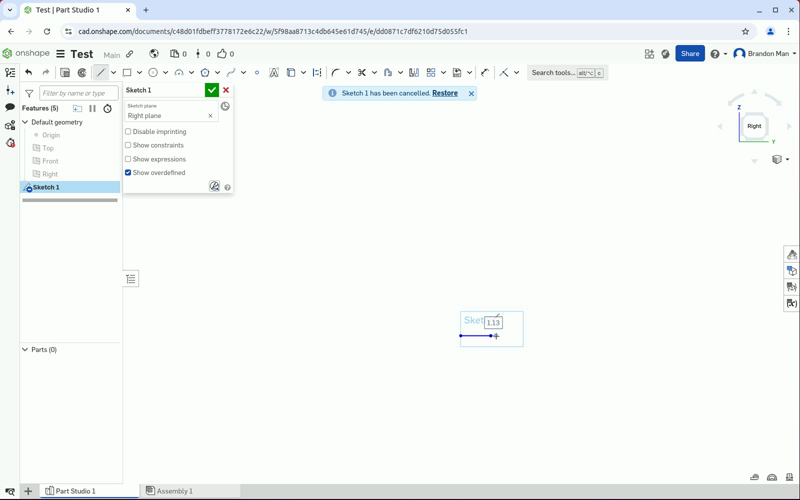
mouse_move(526, 335)
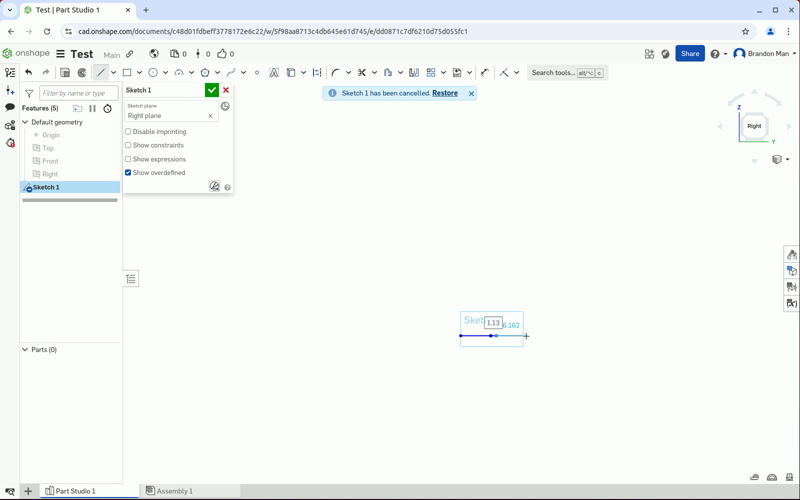
mouse_move(514, 335)
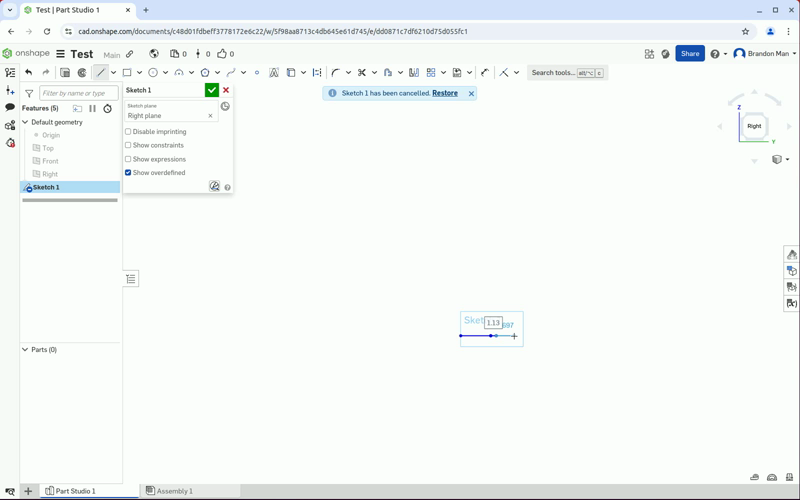
click(514, 335)
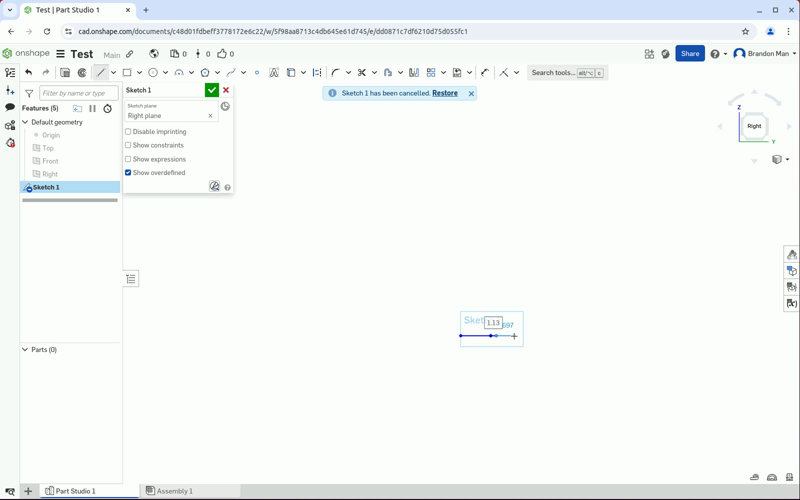
key_up(shift)
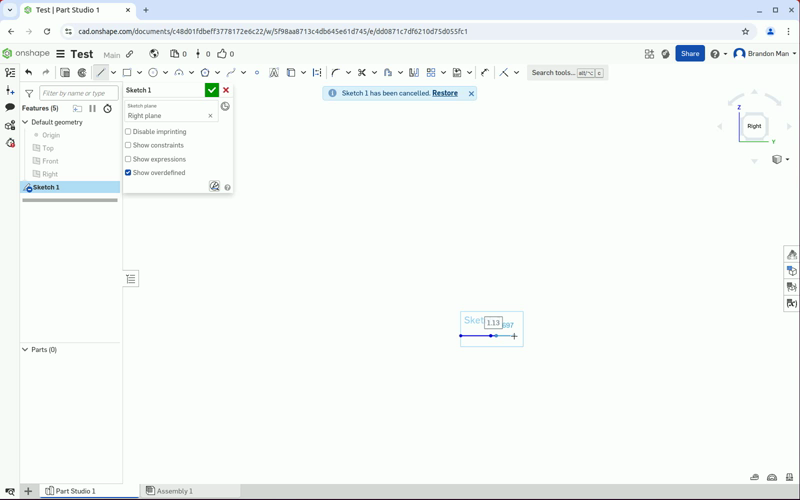
key_down(shift)
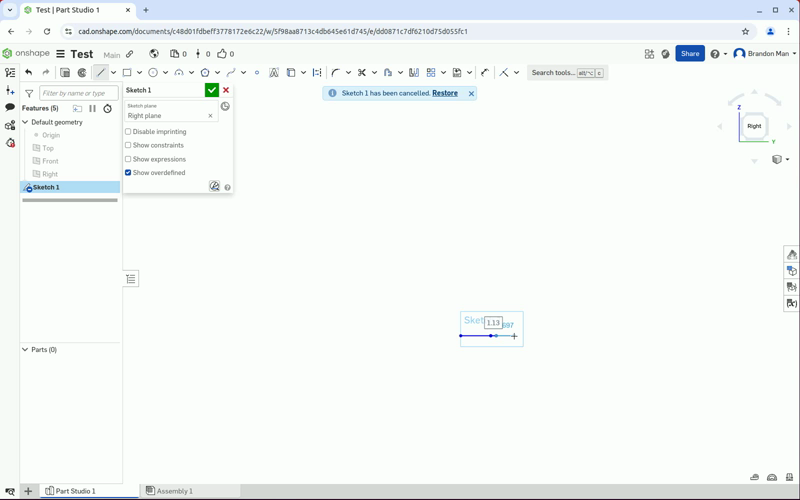
mouse_move(544, 335)
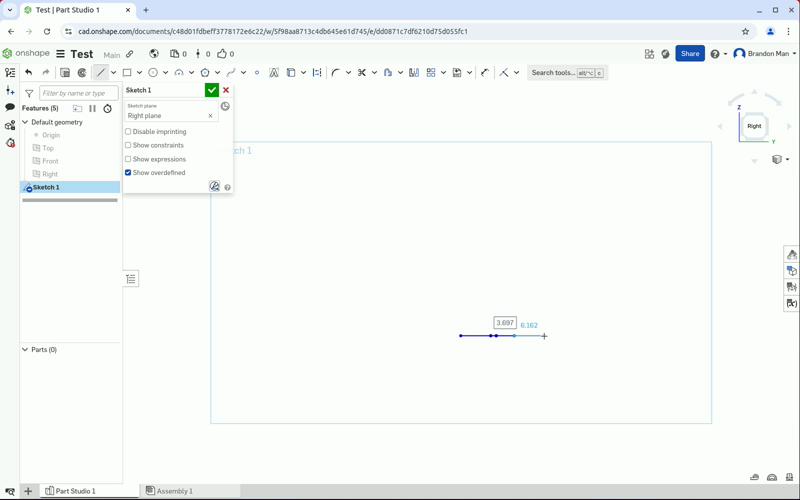
mouse_move(519, 335)
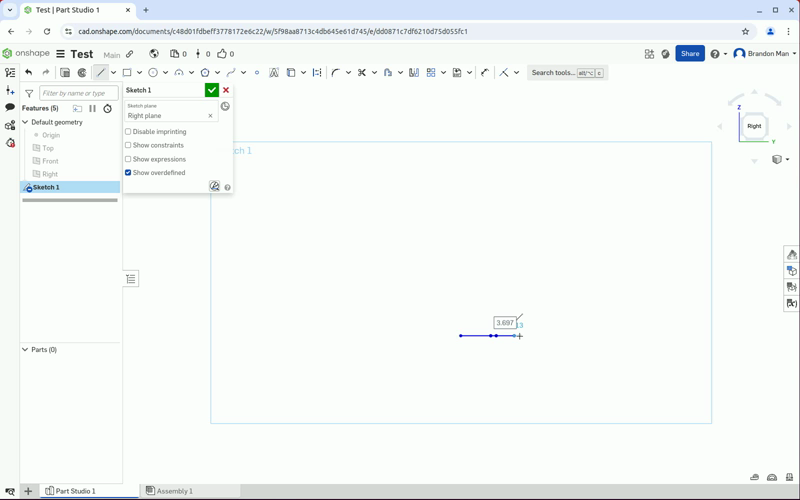
scroll(6)
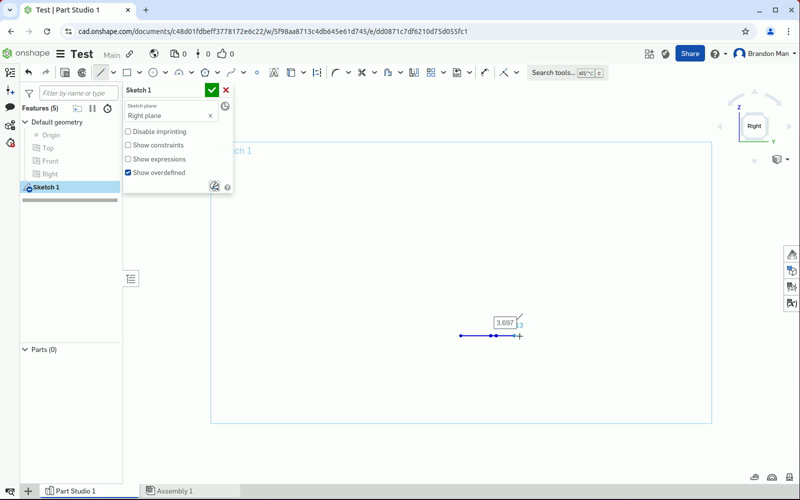
scroll(6)
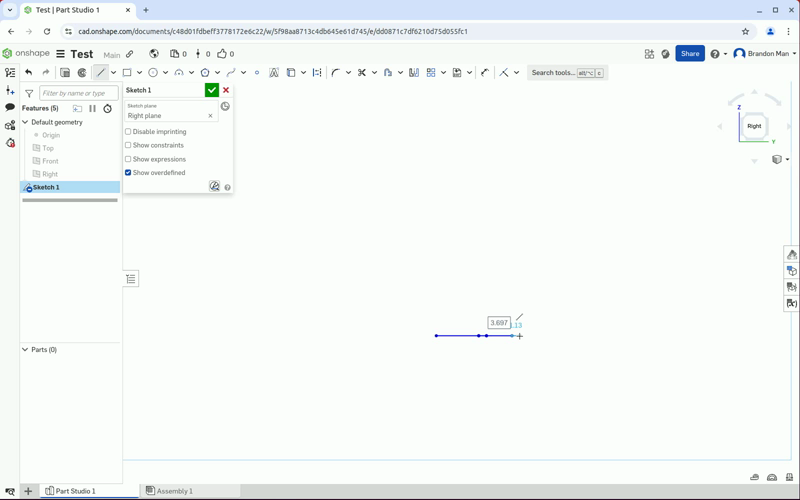
scroll(6)
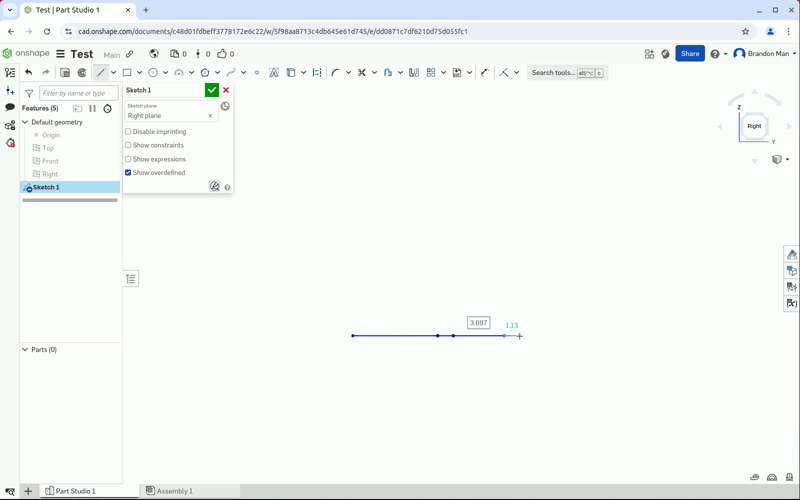
scroll(6)
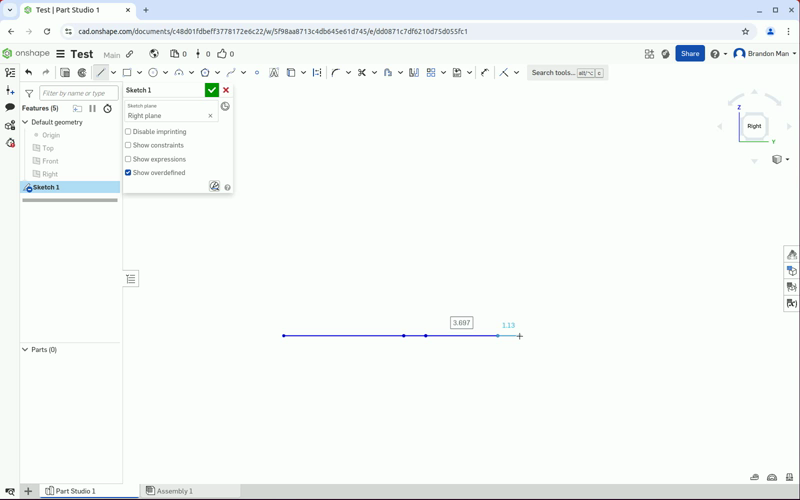
scroll(6)
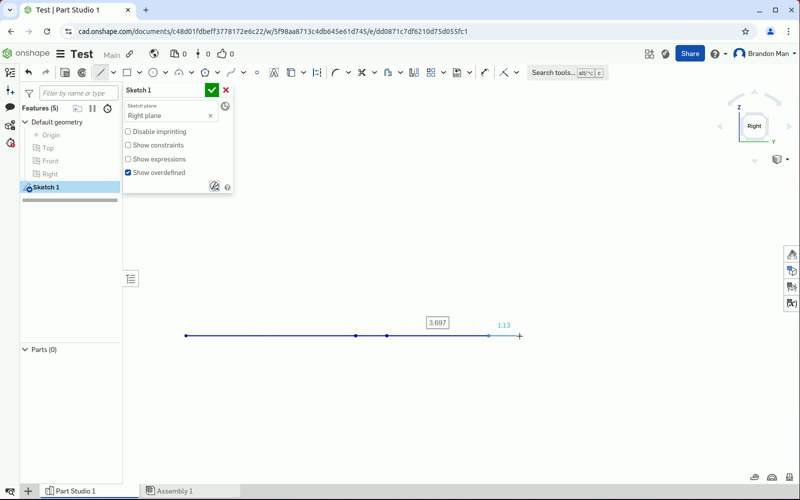
scroll(6)
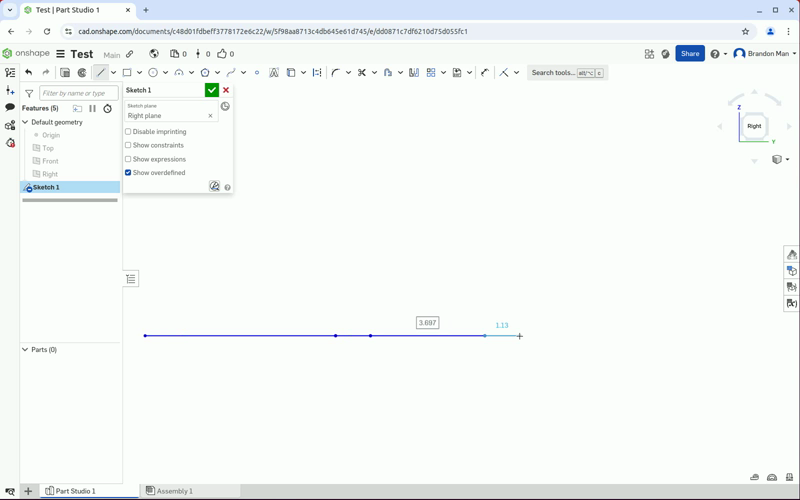
scroll(6)
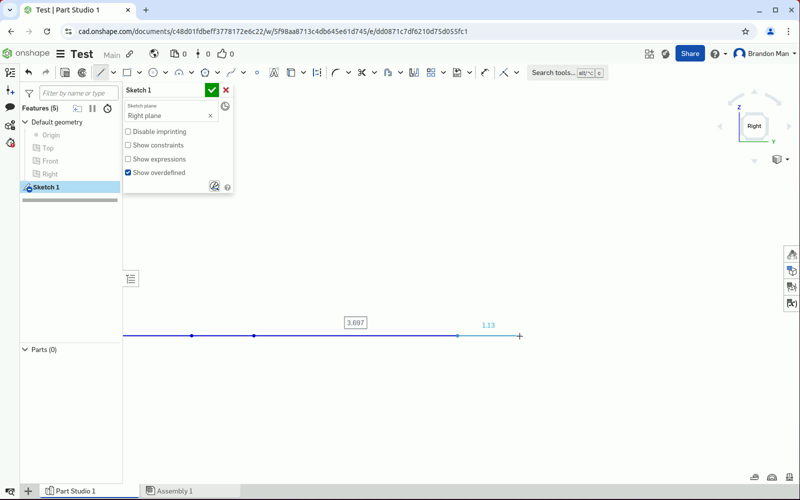
click(519, 335)
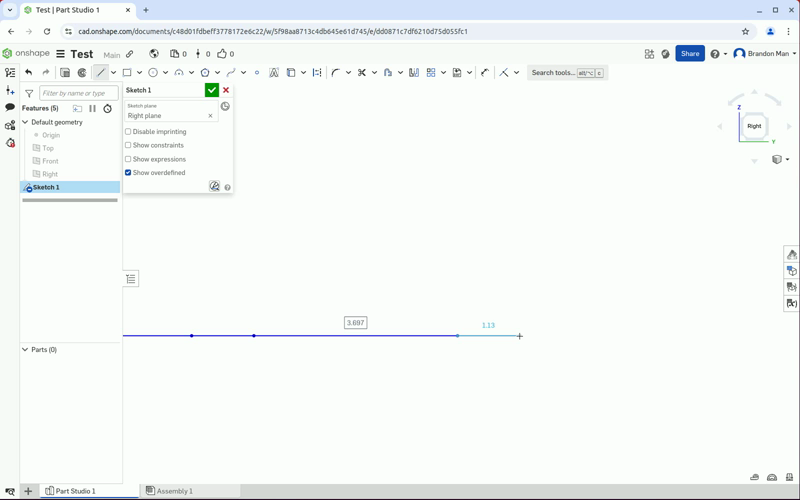
scroll(-6)
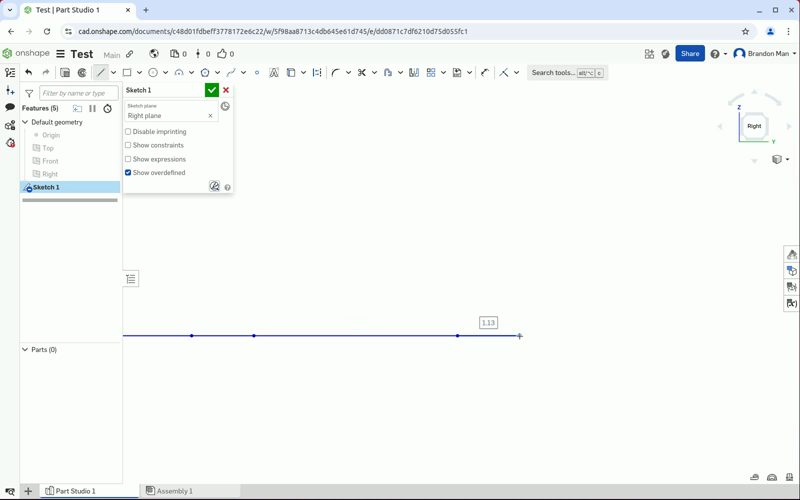
scroll(-6)
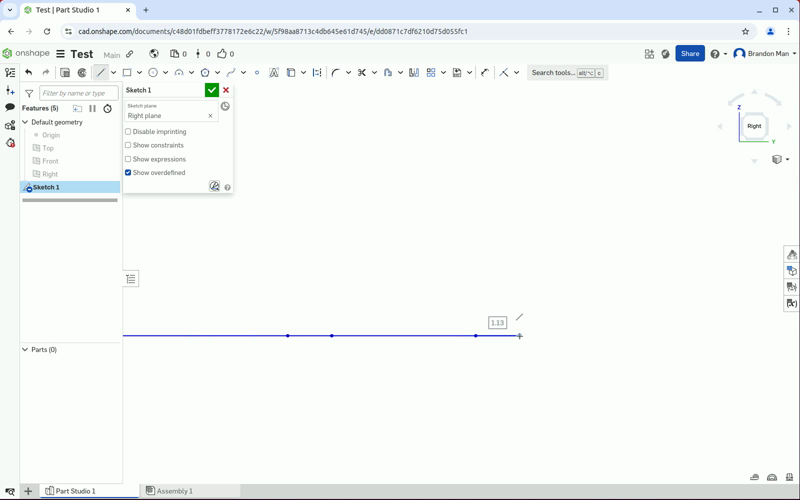
scroll(-6)
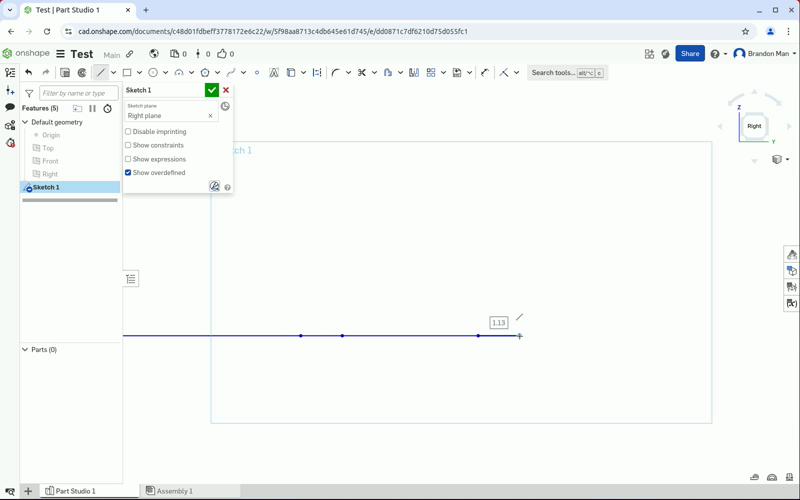
scroll(-6)
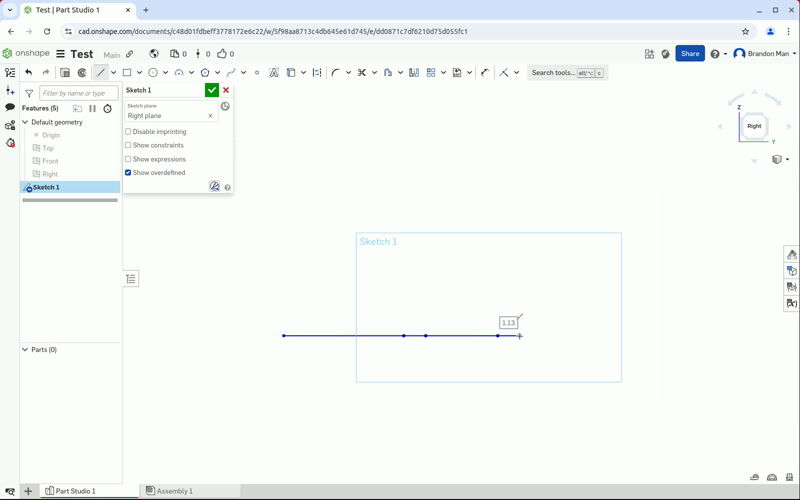
scroll(-6)
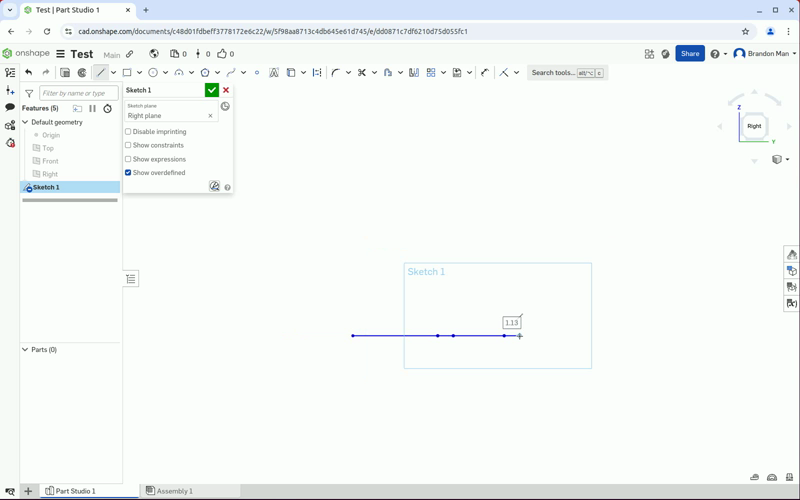
scroll(-6)
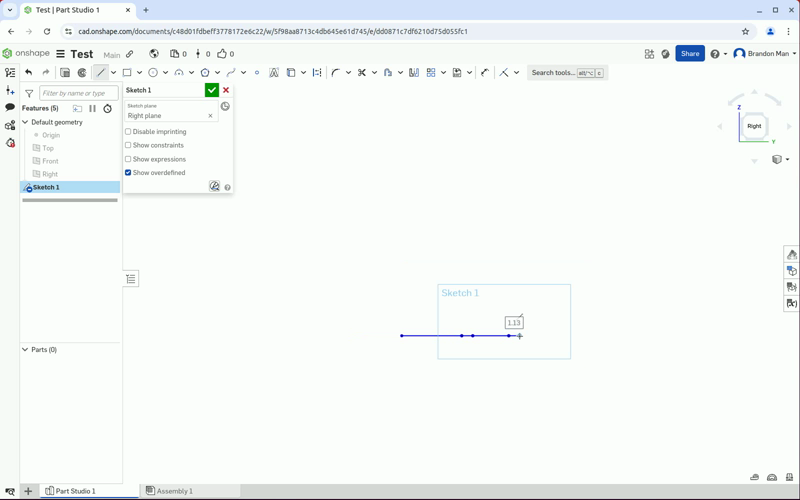
scroll(-6)
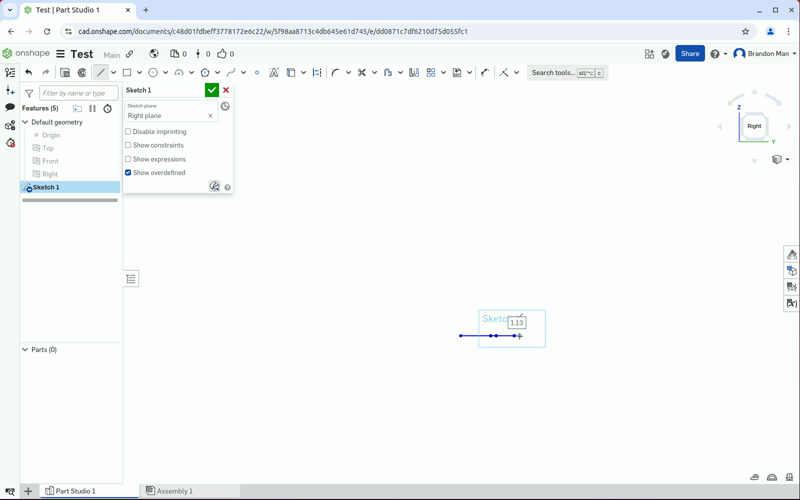
key_up(shift)
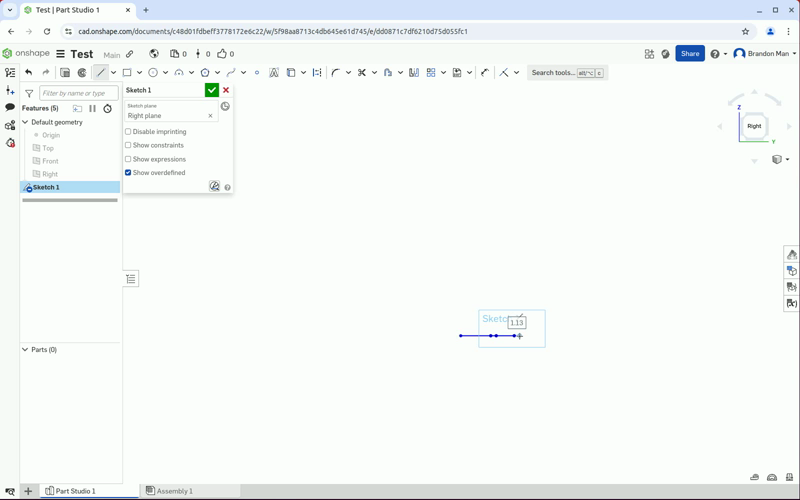
key_down(shift)
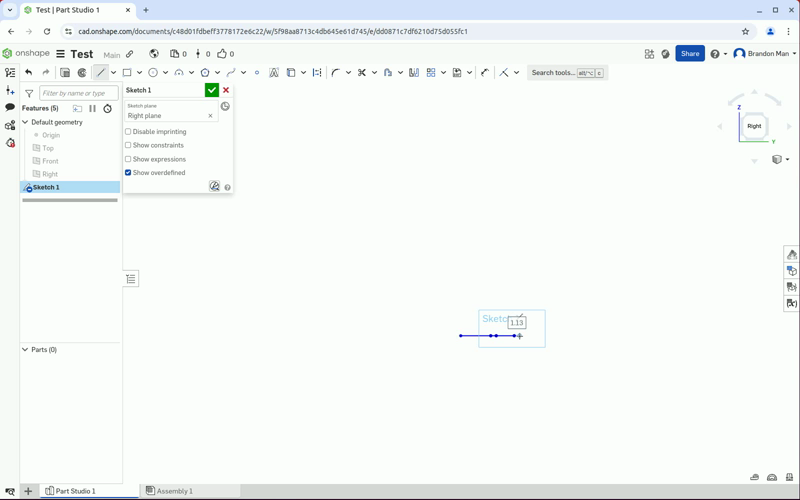
mouse_move(549, 335)
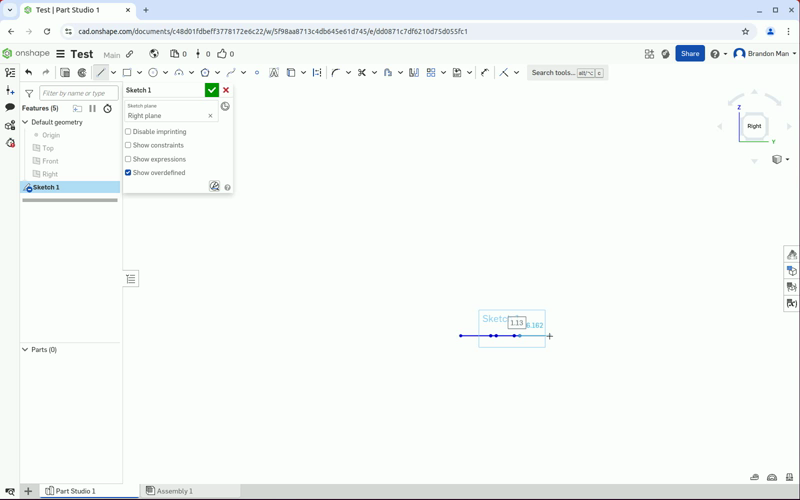
mouse_move(537, 335)
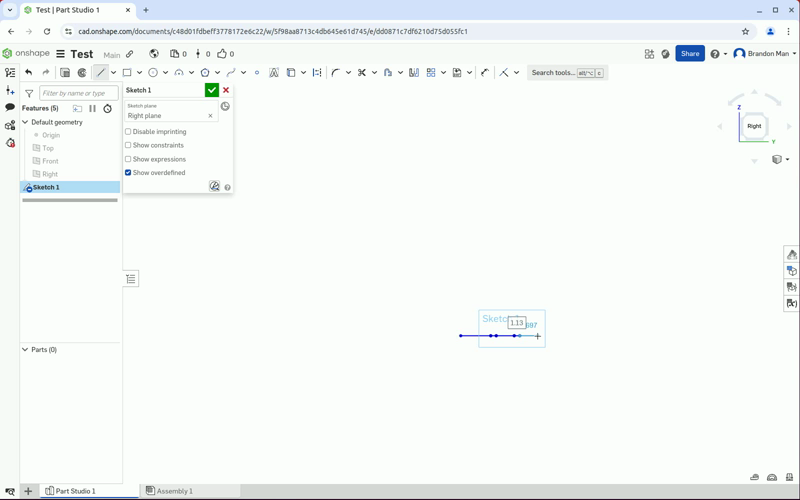
click(537, 335)
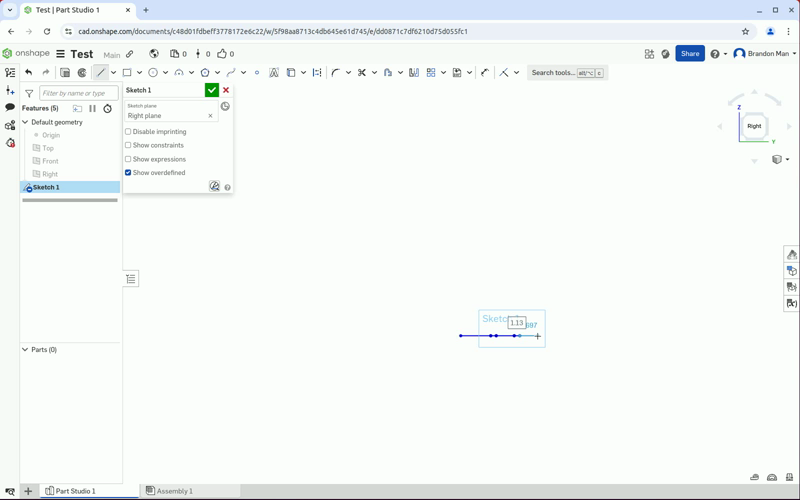
key_up(shift)
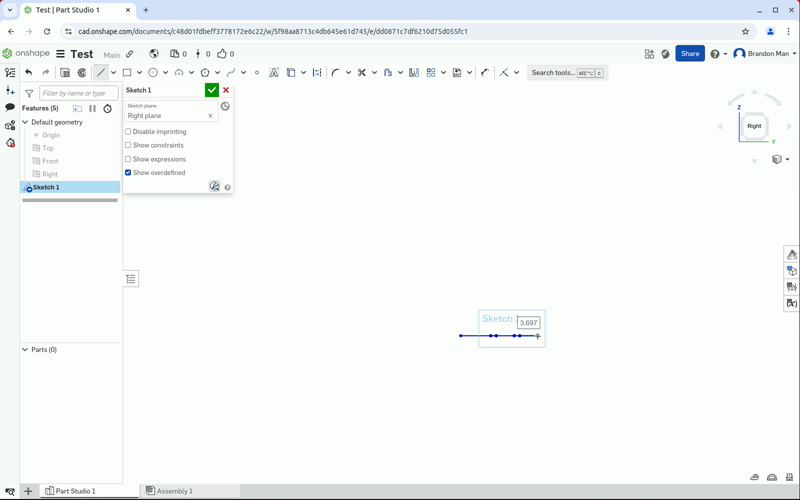
key_down(shift)
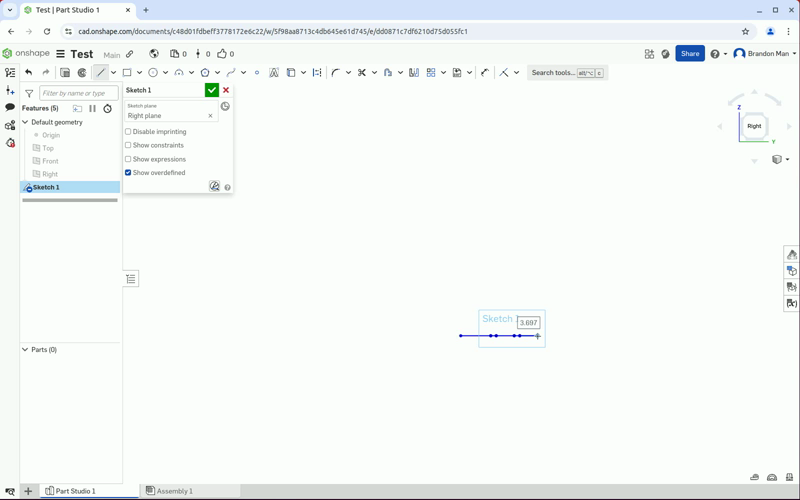
mouse_move(567, 335)
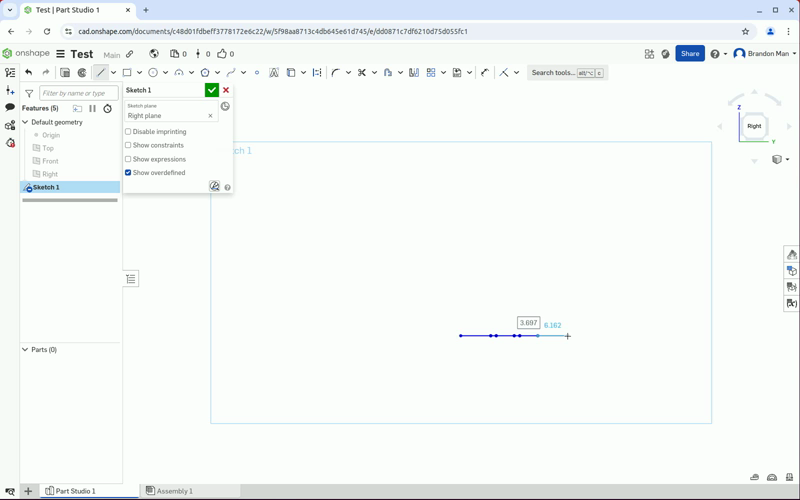
mouse_move(543, 335)
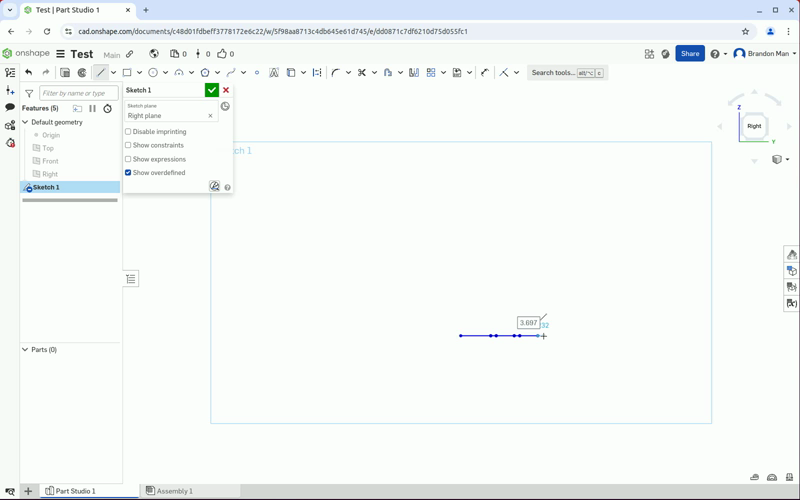
scroll(6)
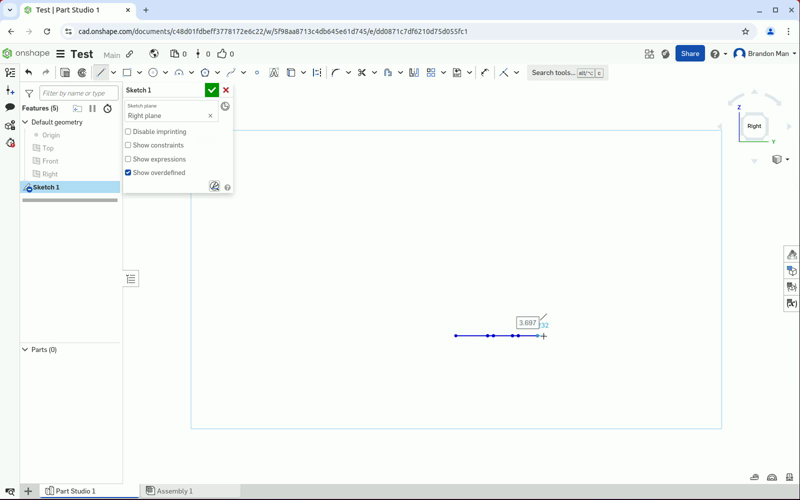
scroll(6)
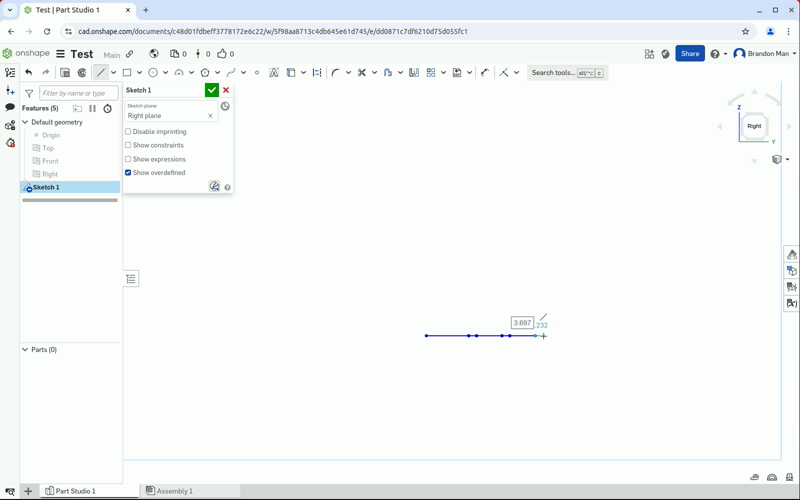
scroll(6)
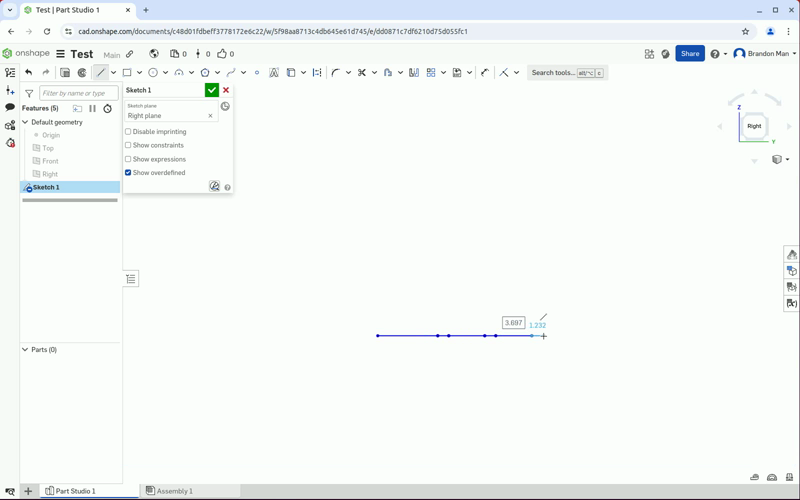
scroll(6)
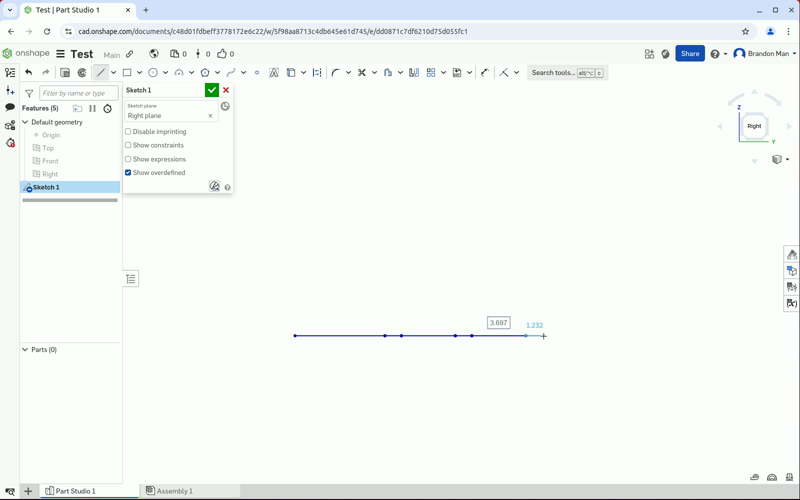
scroll(6)
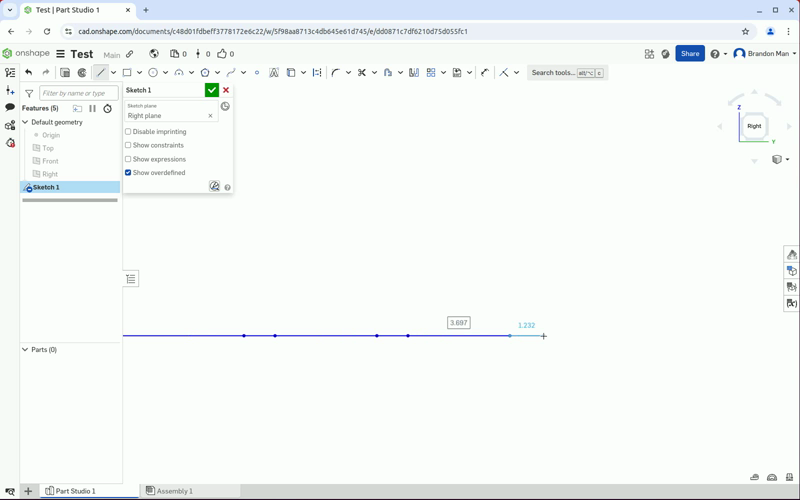
scroll(6)
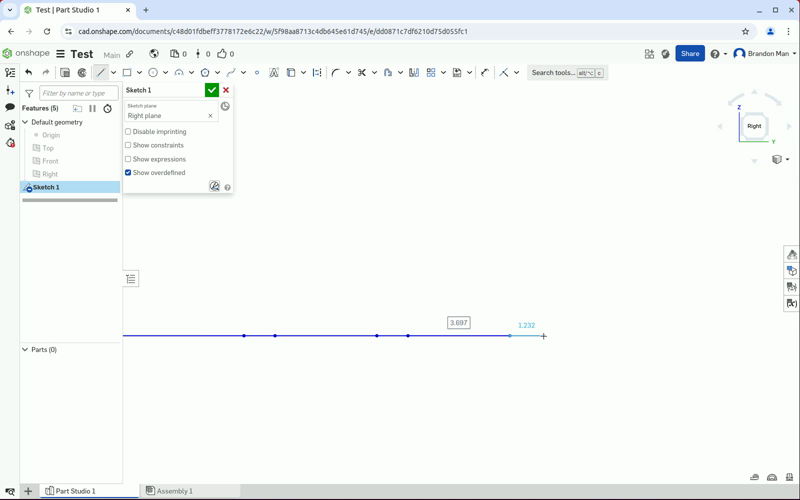
scroll(6)
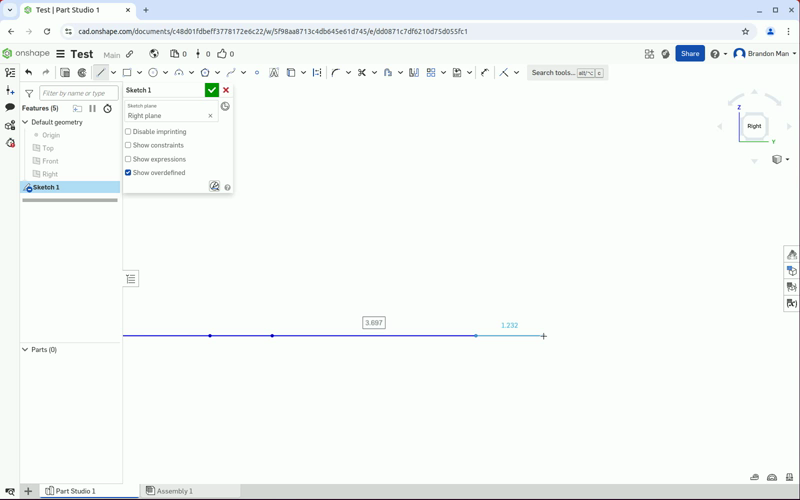
click(543, 335)
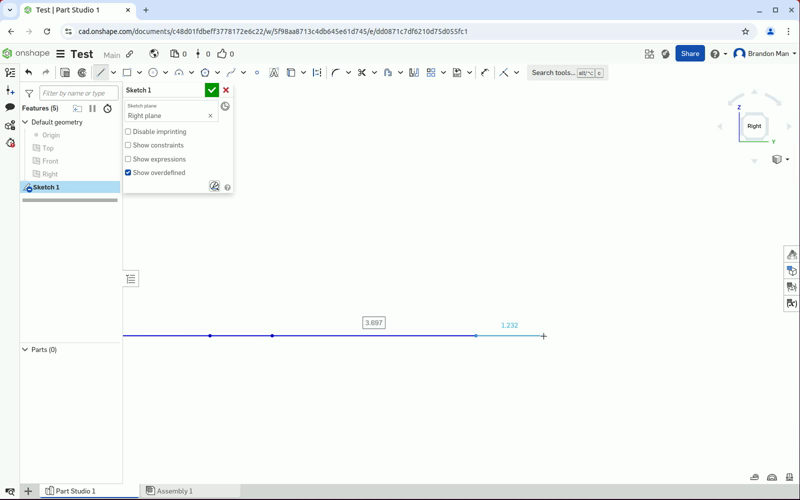
scroll(-6)
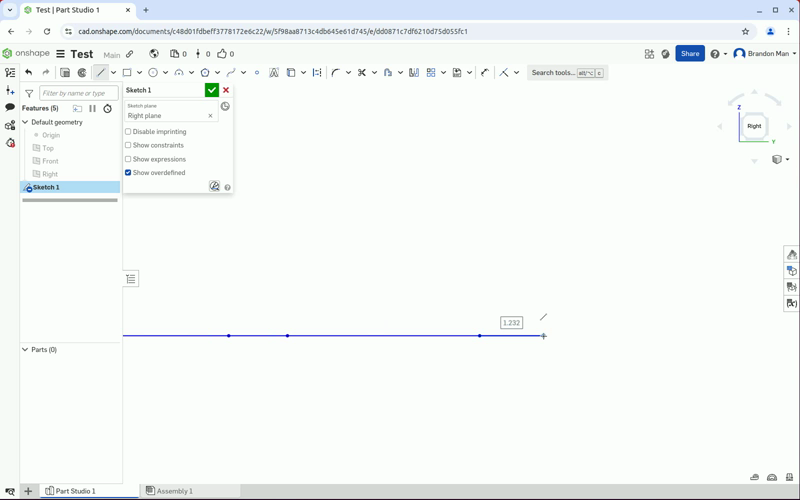
scroll(-6)
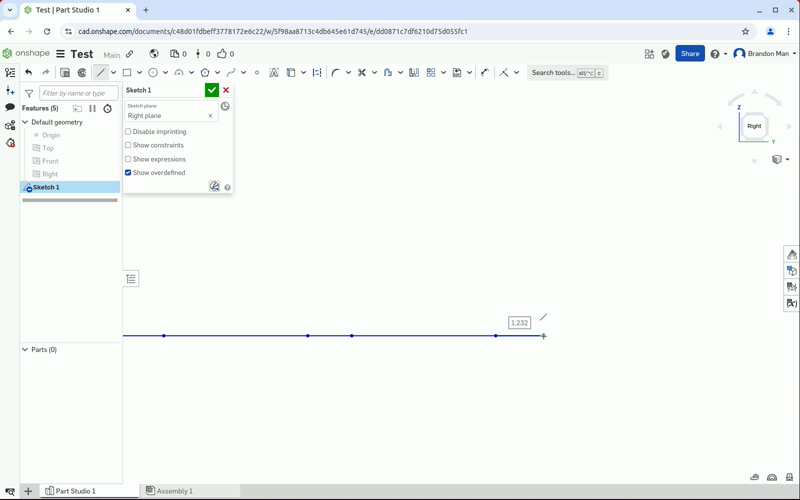
scroll(-6)
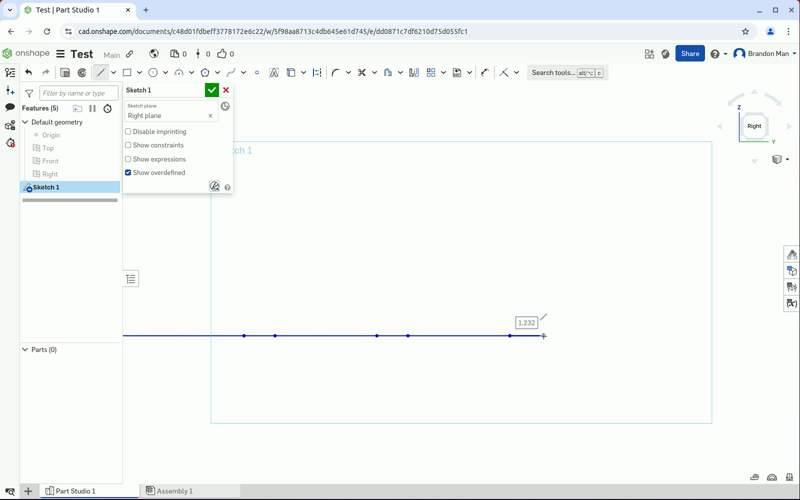
scroll(-6)
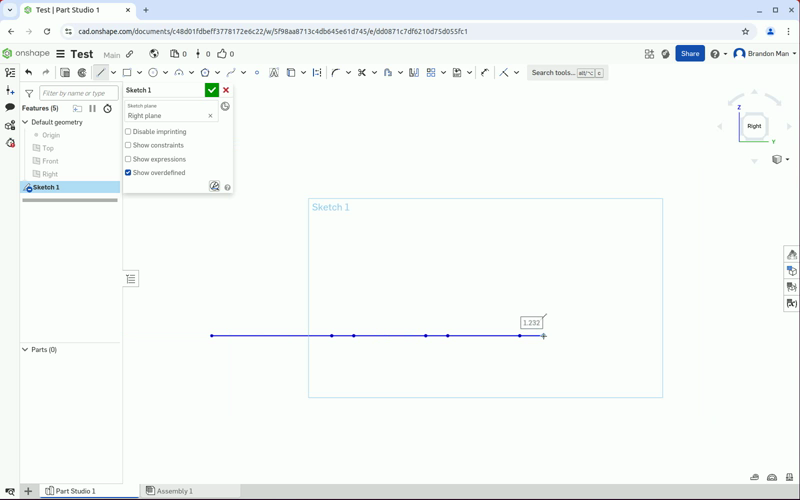
scroll(-6)
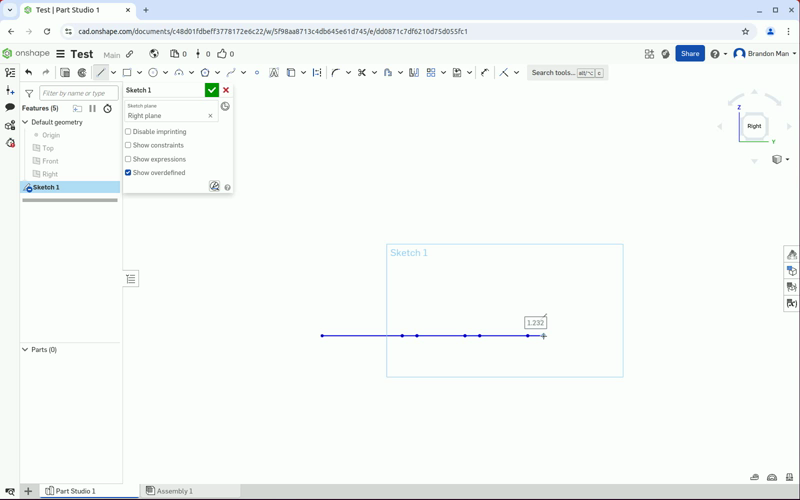
scroll(-6)
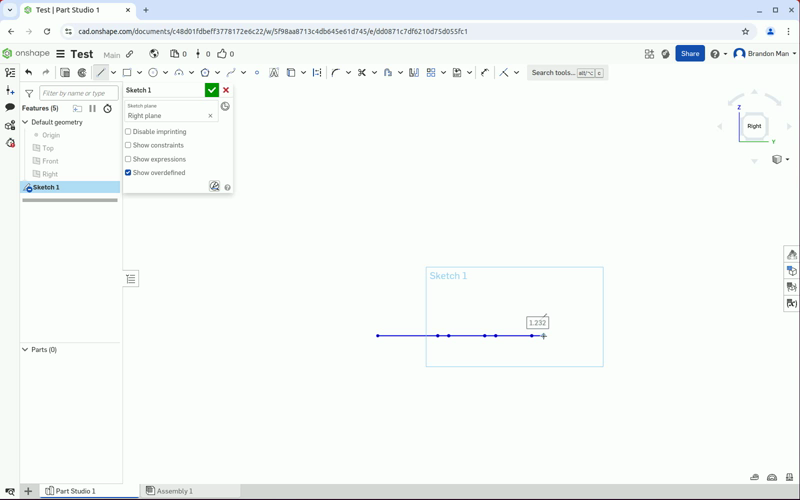
scroll(-6)
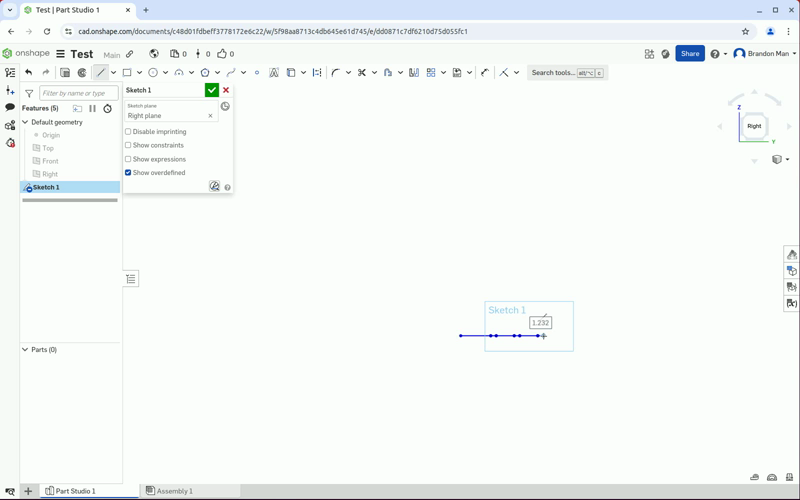
key_up(shift)
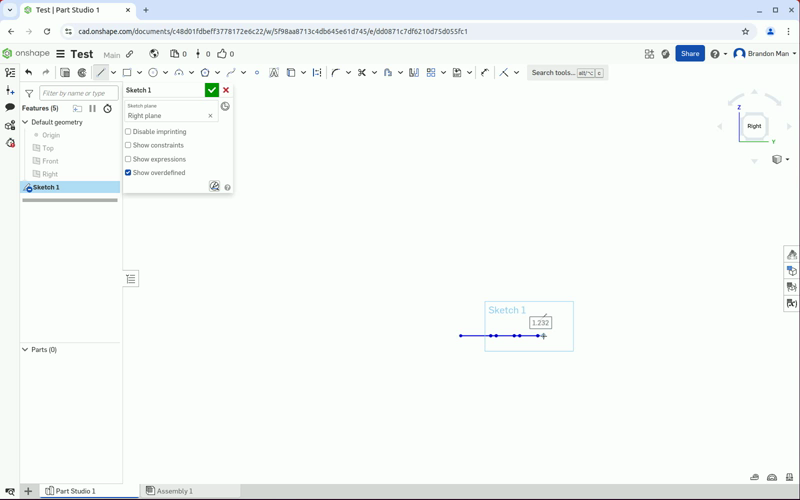
key_down(shift)
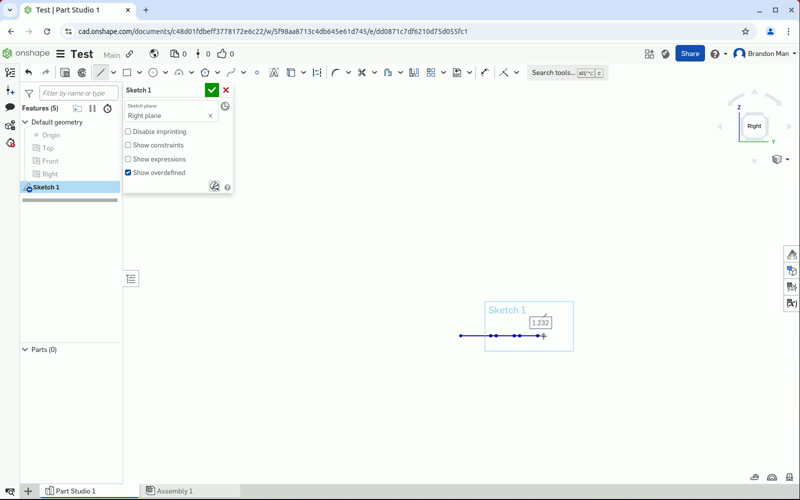
mouse_move(573, 335)
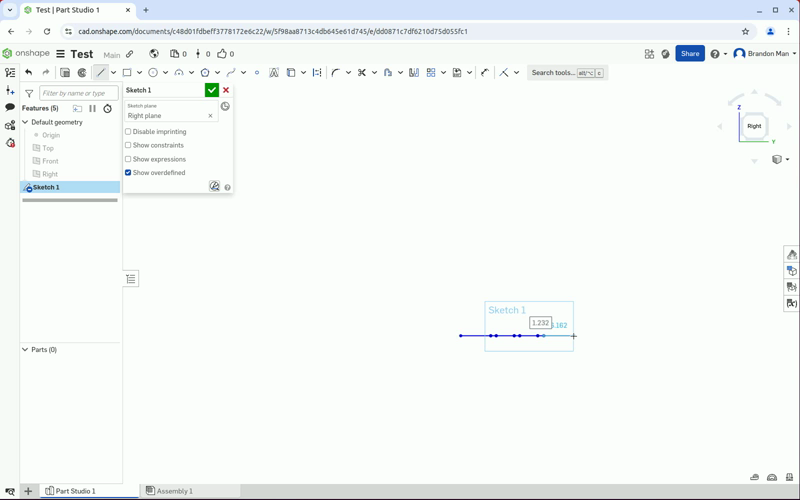
mouse_move(573, 335)
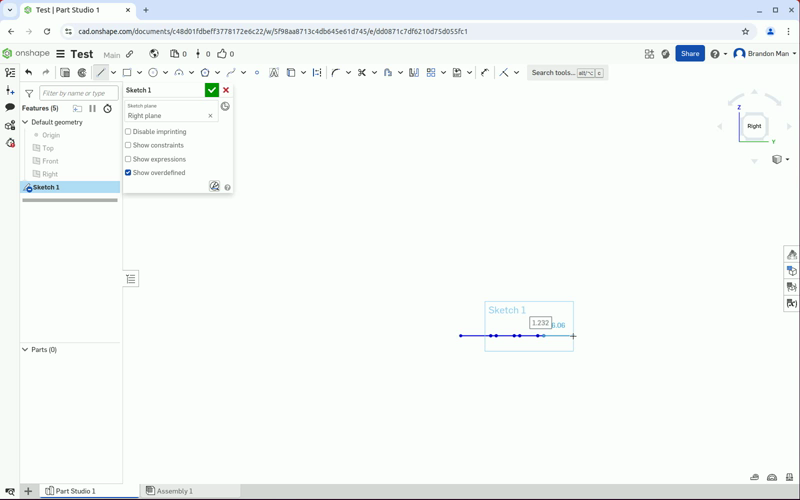
click(573, 335)
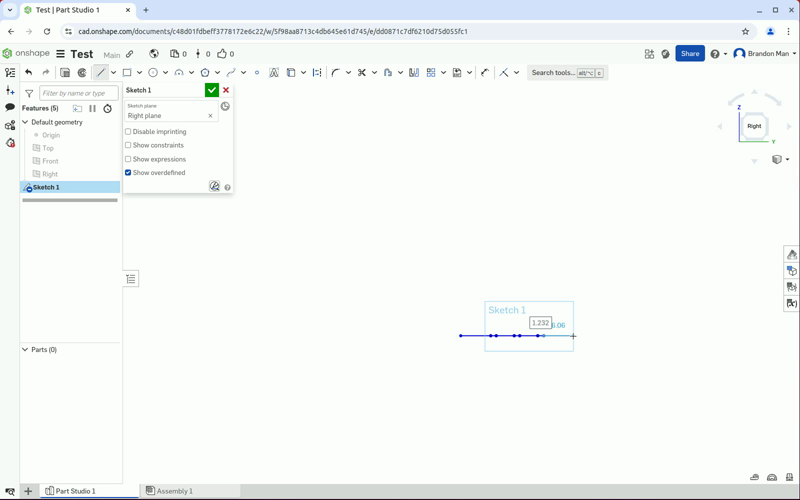
key_up(shift)
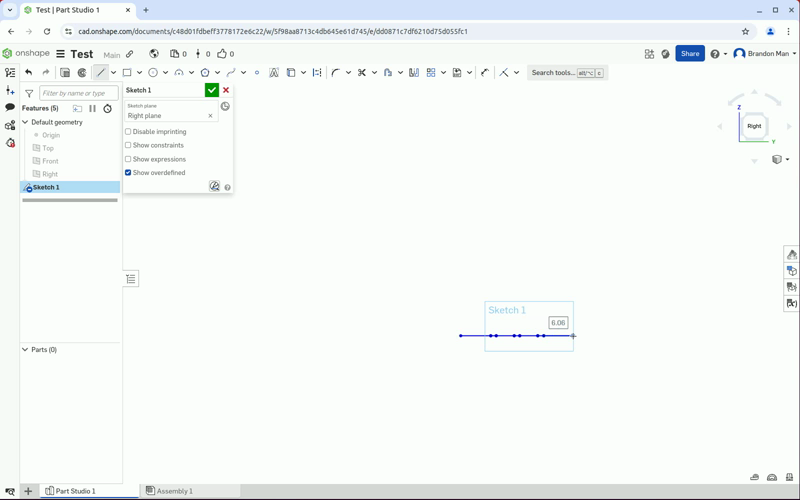
key_down(shift)
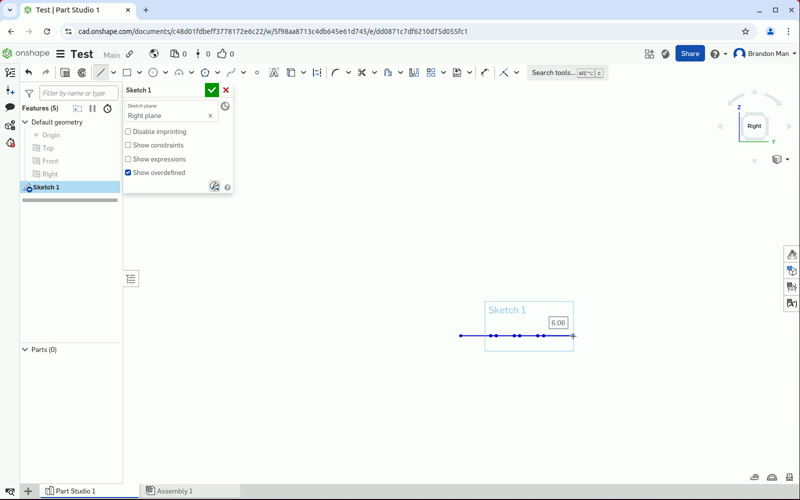
mouse_move(589, 335)
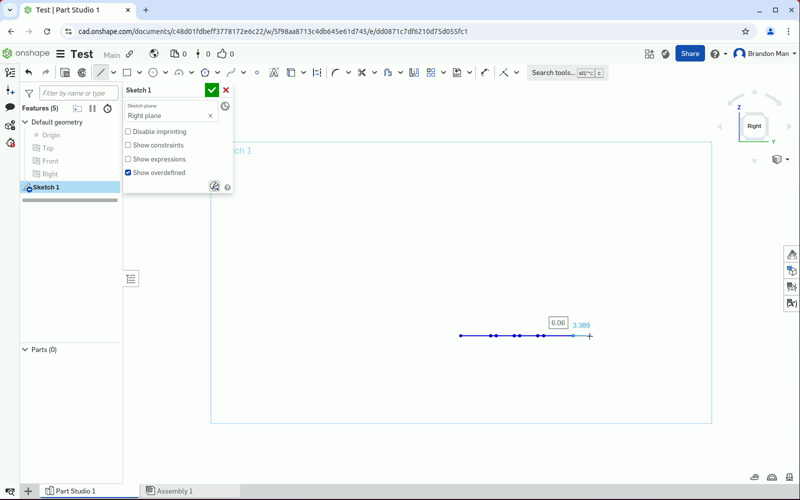
mouse_move(573, 282)
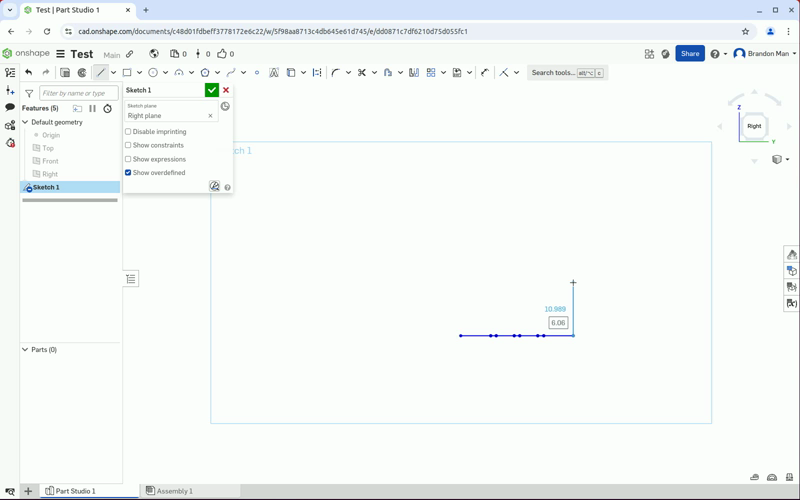
click(573, 282)
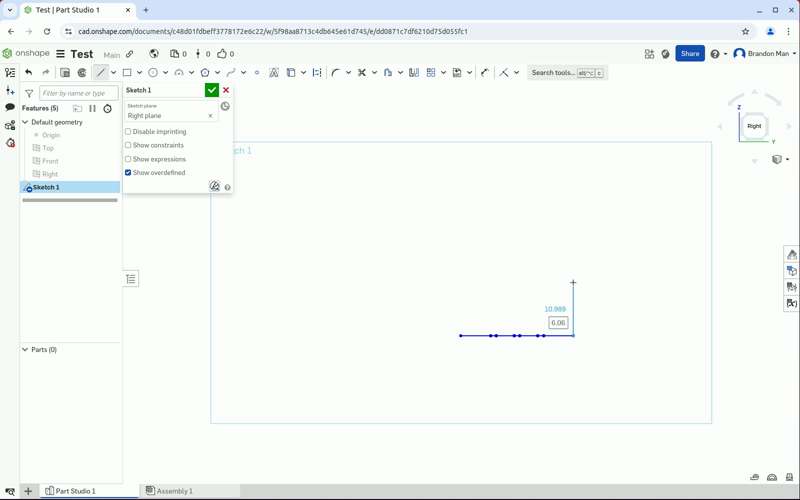
key_up(shift)
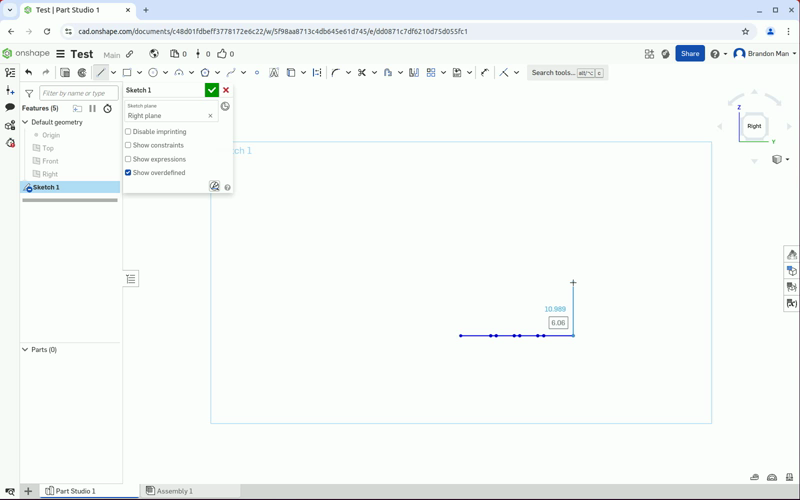
key_down(shift)
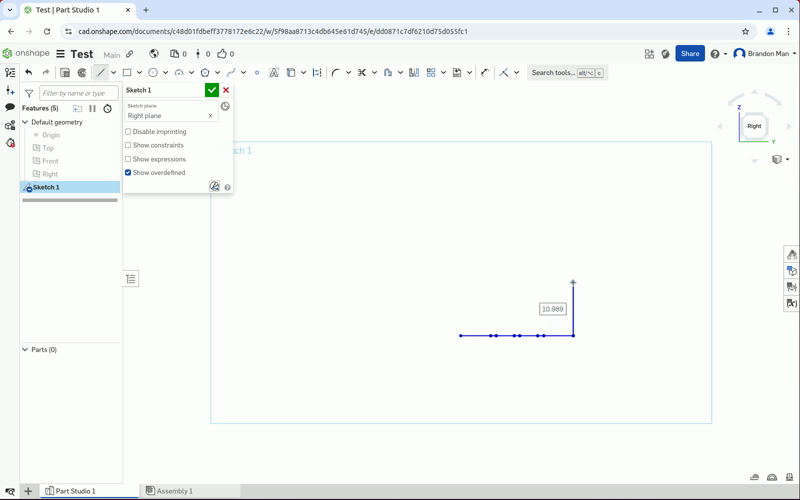
mouse_move(589, 282)
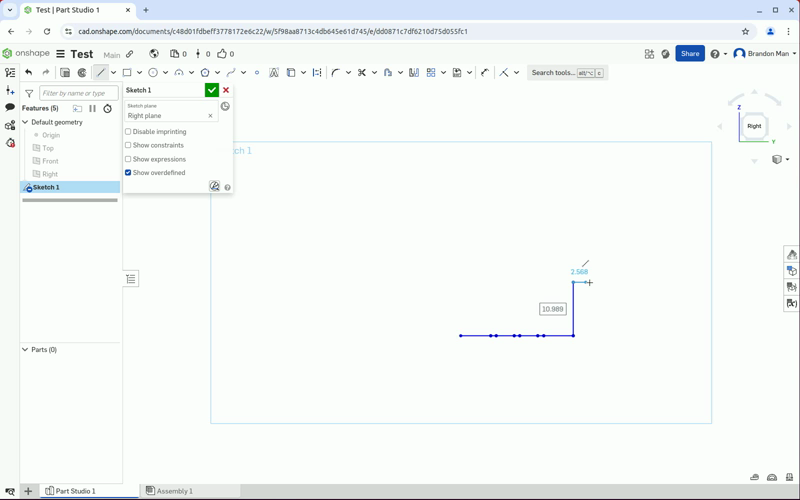
mouse_move(537, 282)
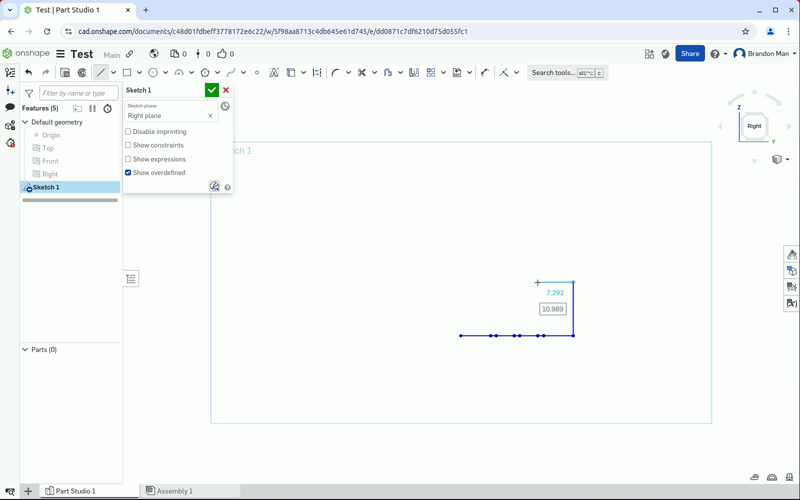
click(537, 282)
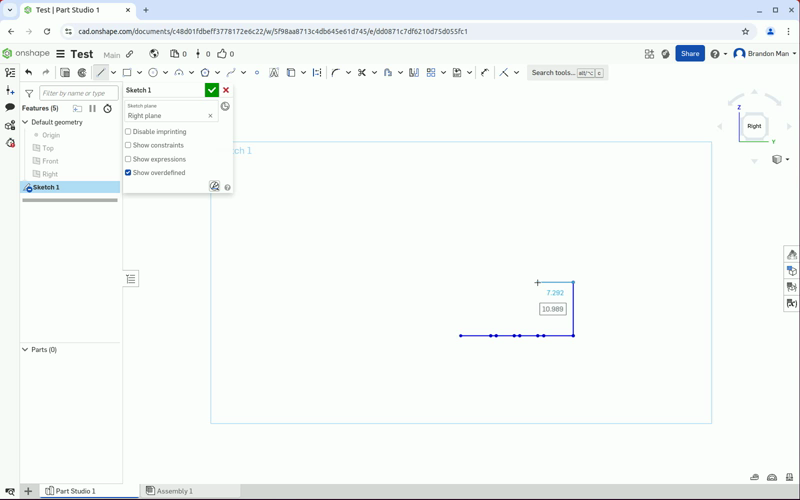
key_up(shift)
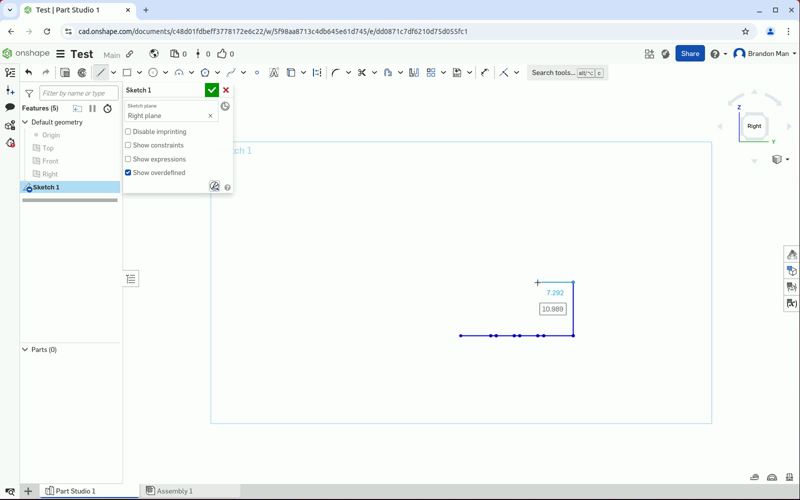
key_down(shift)
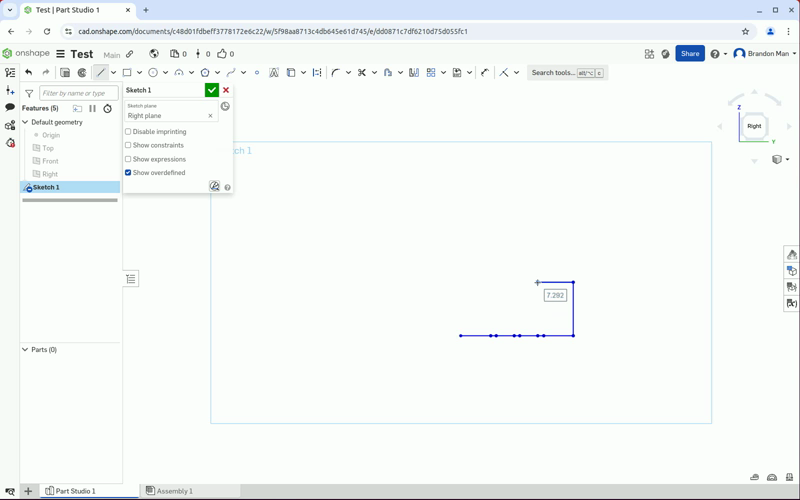
mouse_move(567, 282)
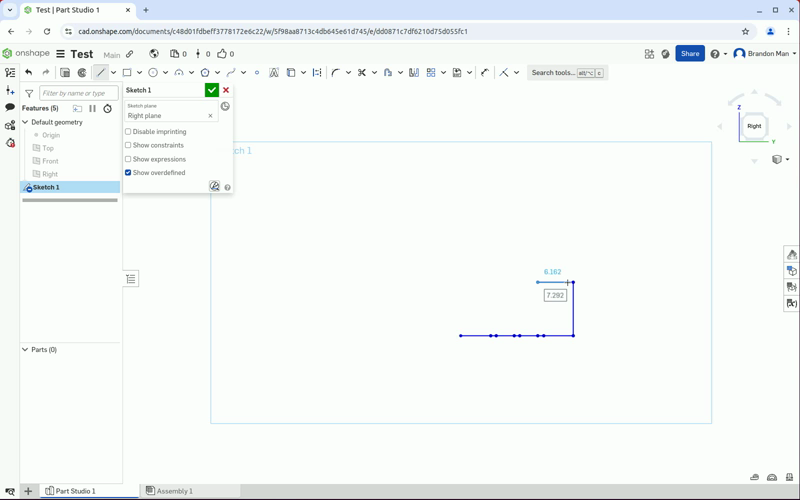
mouse_move(496, 282)
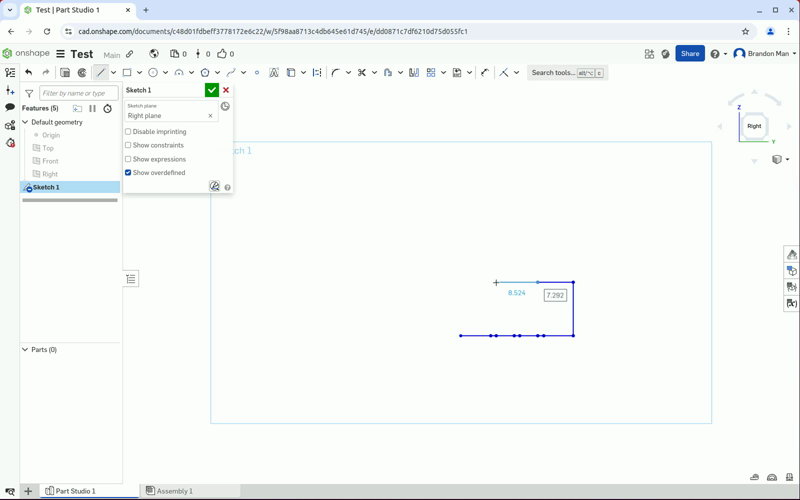
click(496, 282)
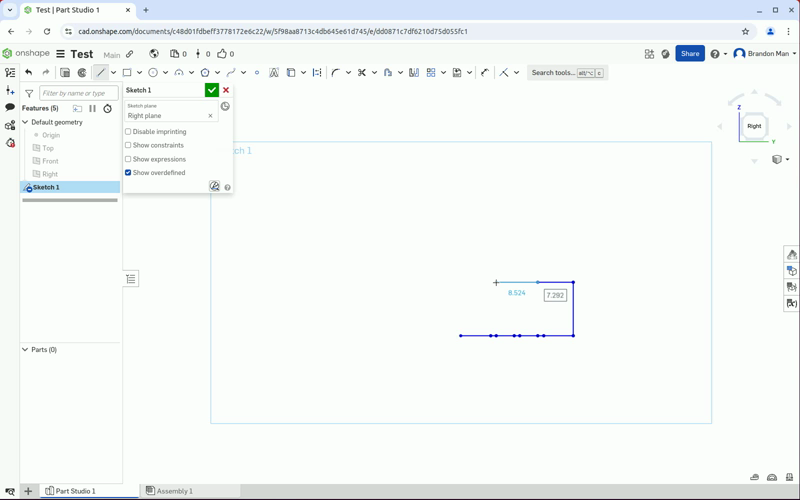
key_up(shift)
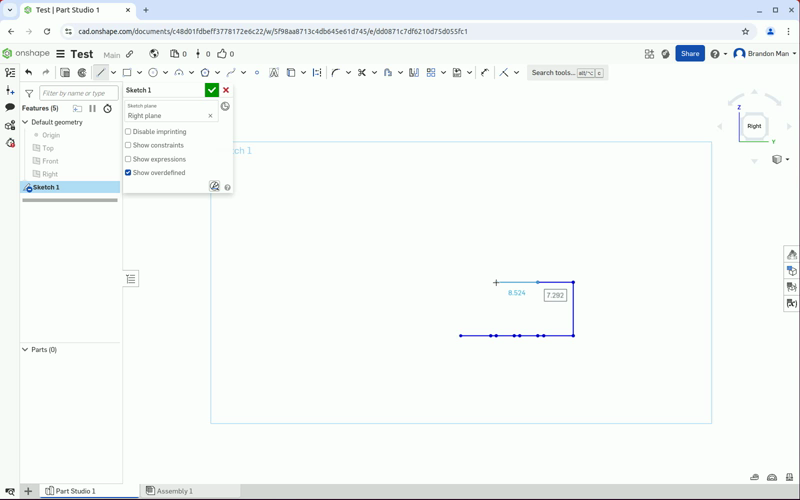
key_down(shift)
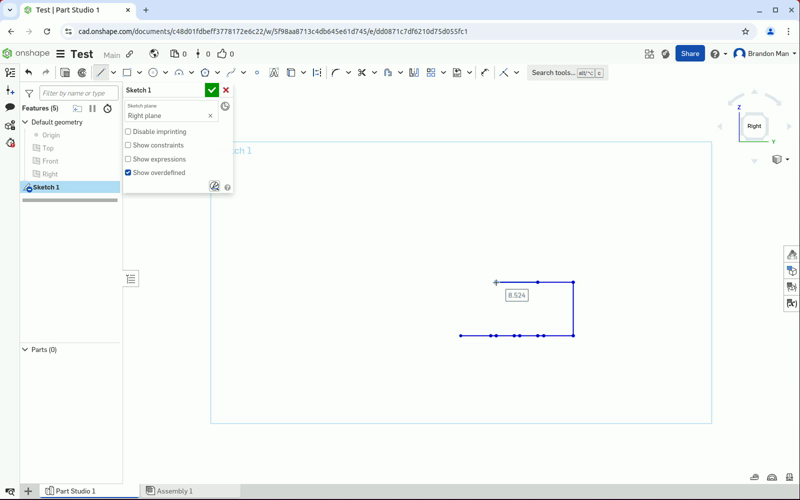
mouse_move(526, 282)
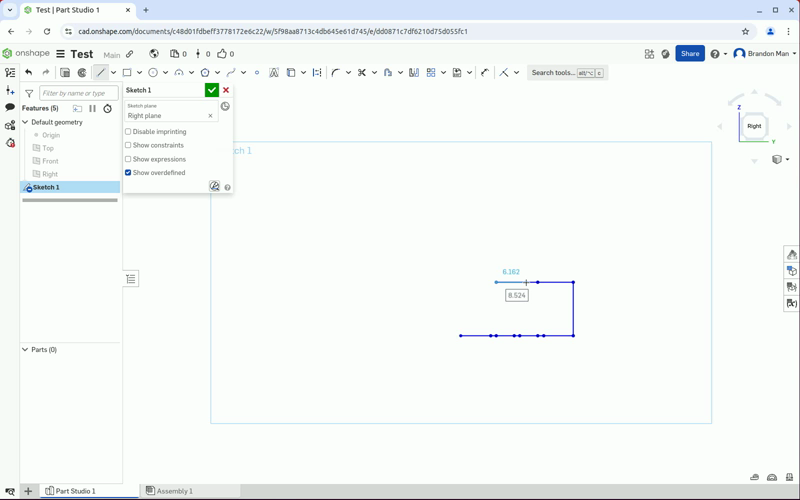
mouse_move(460, 282)
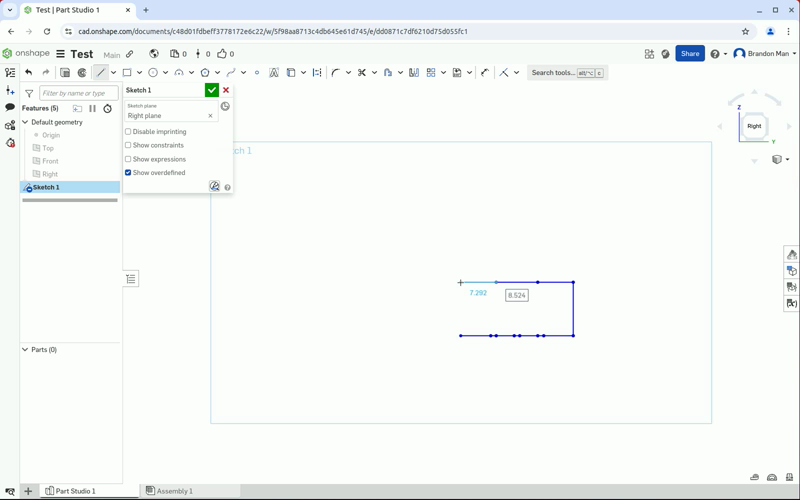
click(460, 282)
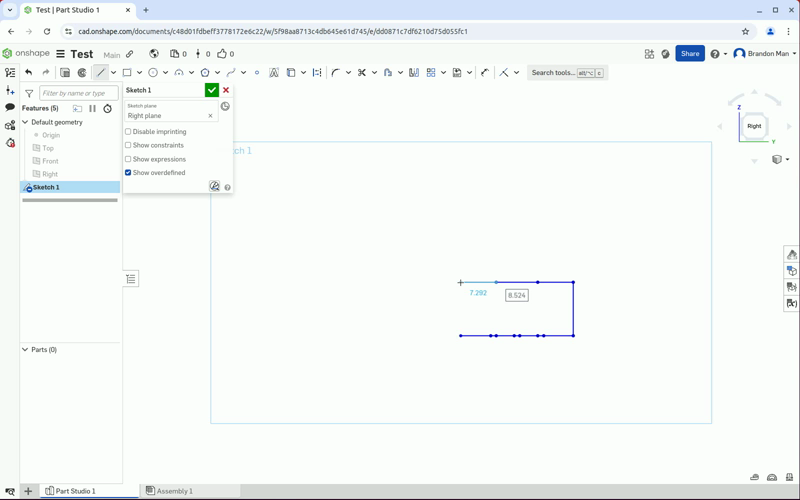
key_up(shift)
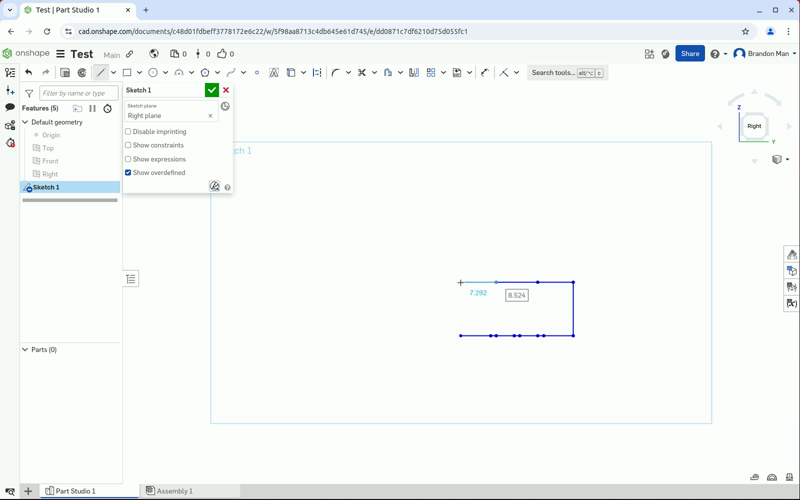
mouse_move(490, 282)
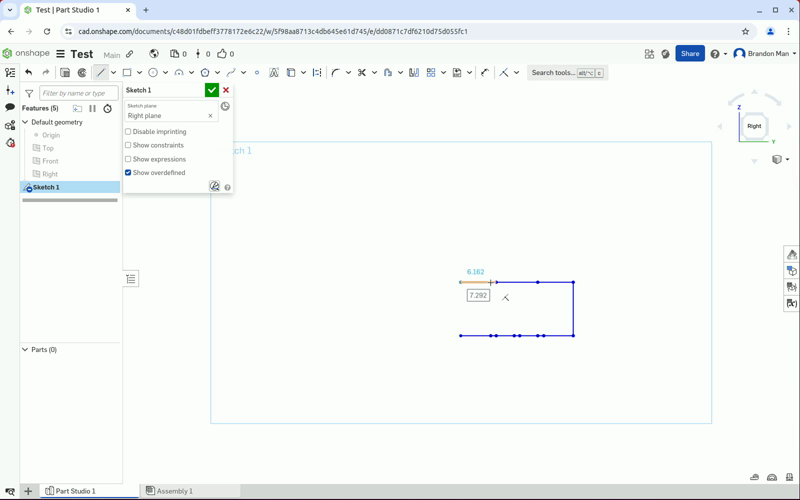
key_down(shift)
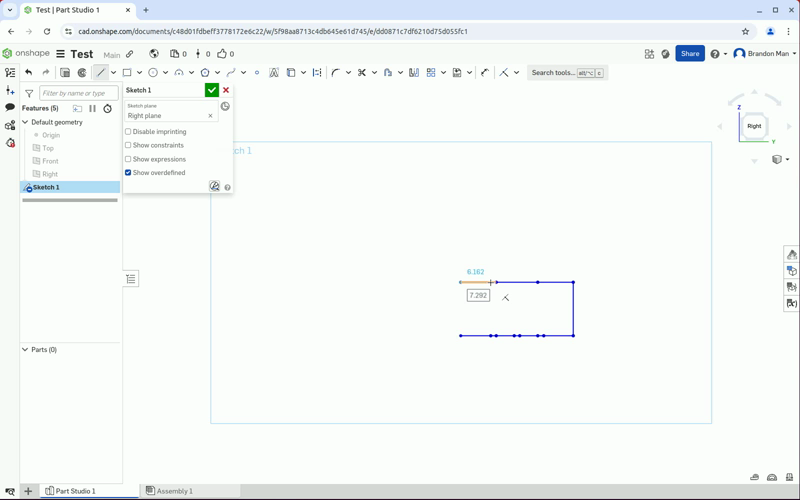
mouse_move(460, 335)
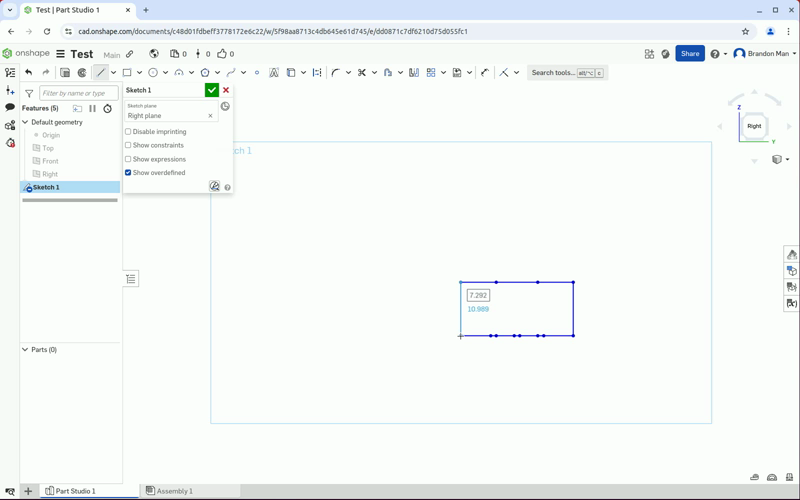
key_up(shift)
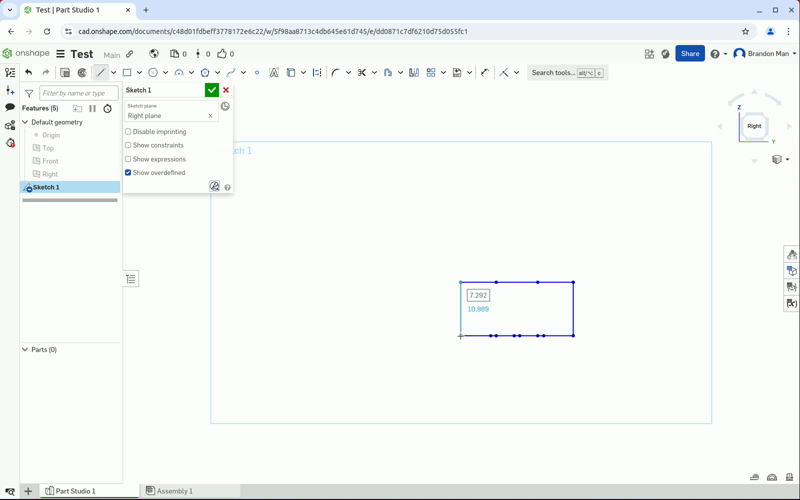
click(460, 335)
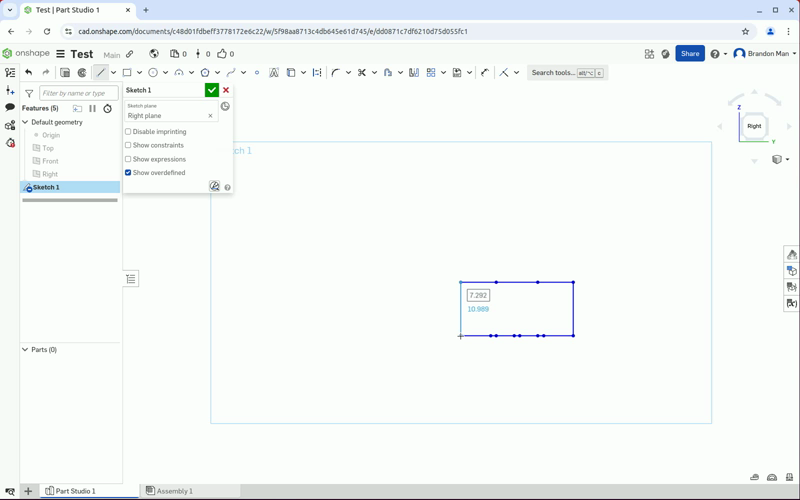
key(esc)
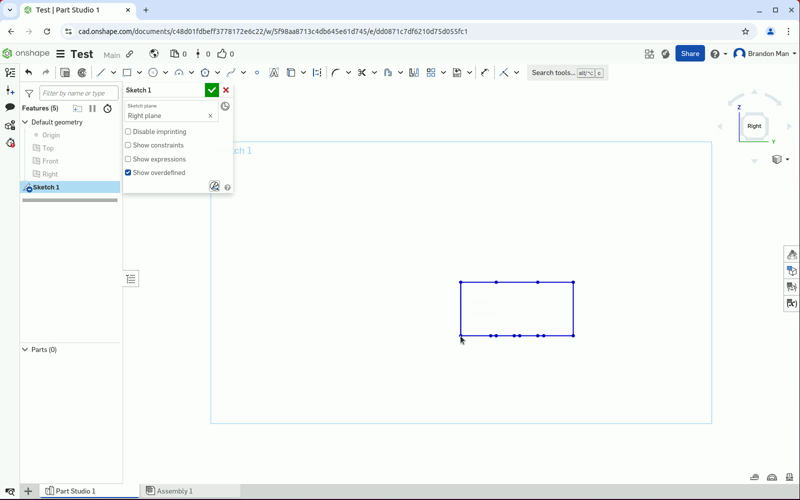
mouse_move(538, 324)
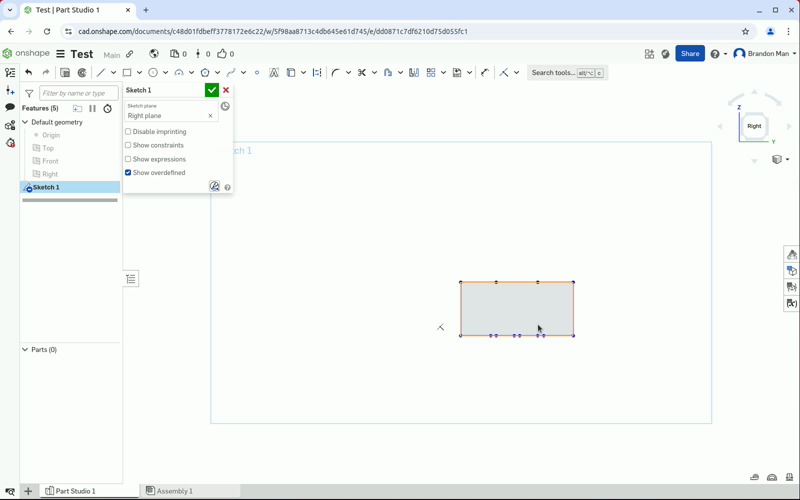
click(538, 324)
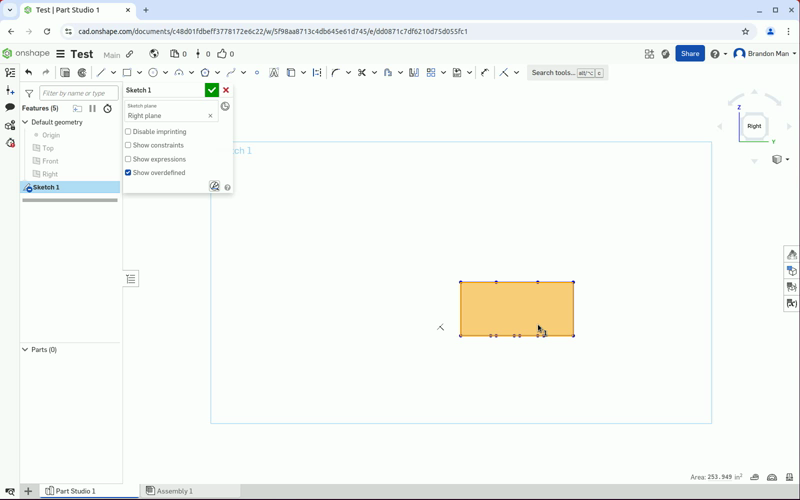
mouse_move(73, 352)
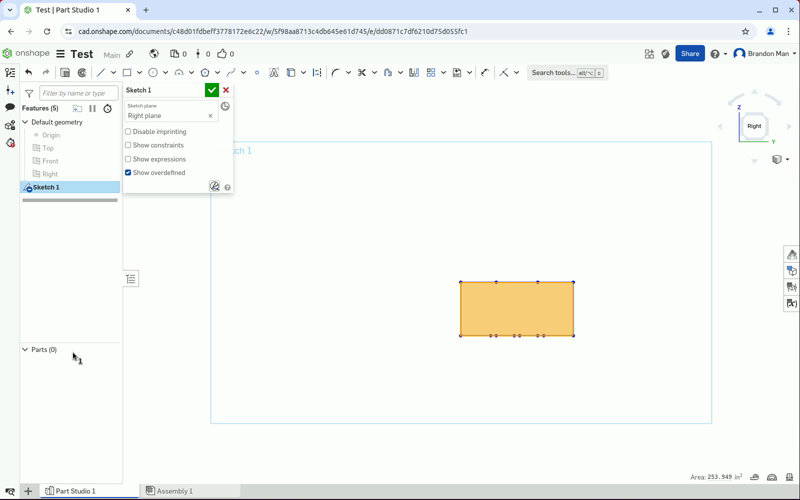
key(shift+y)
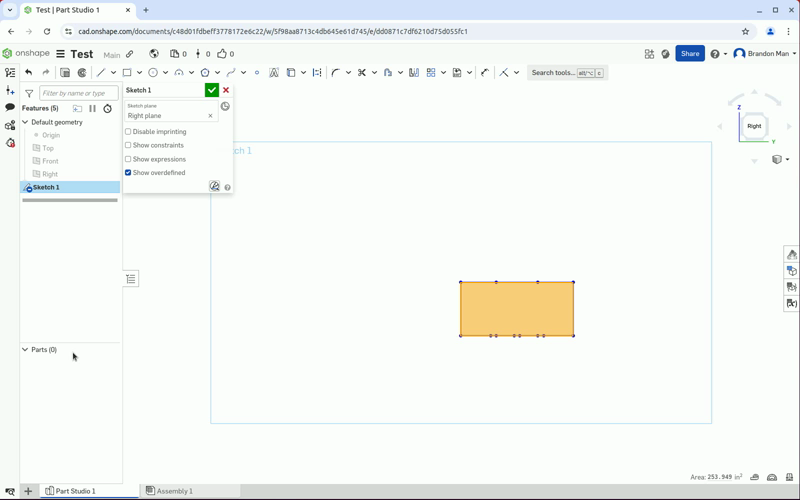
key(shift+e)
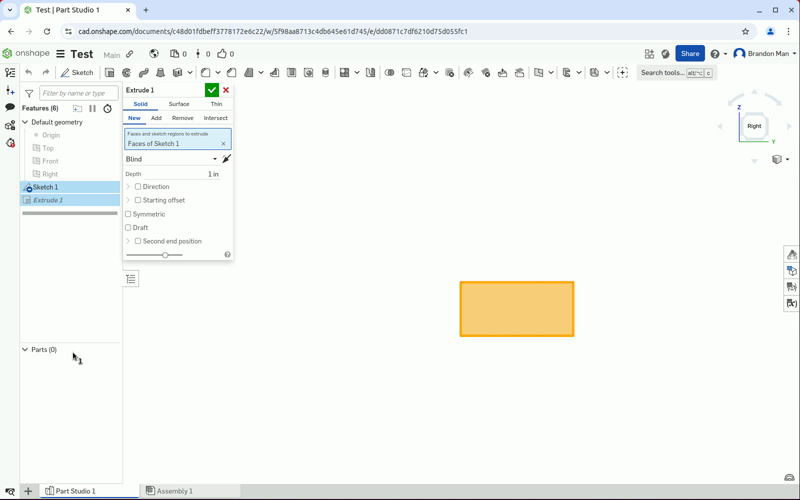
mouse_move(143, 106)
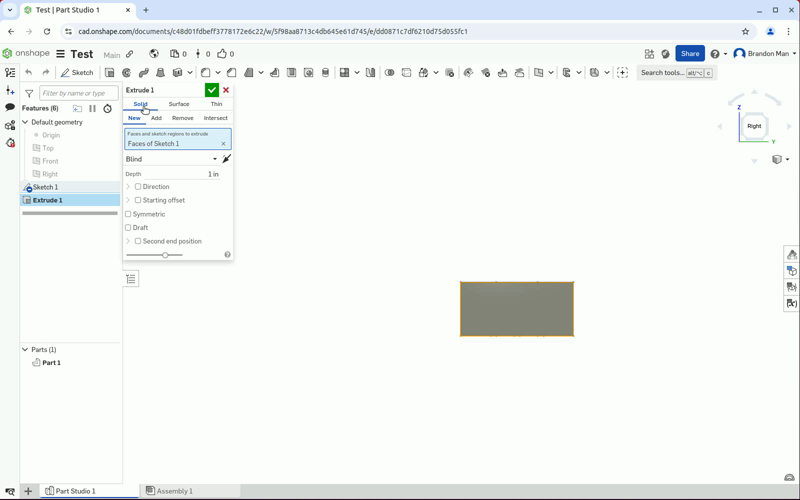
click(143, 106)
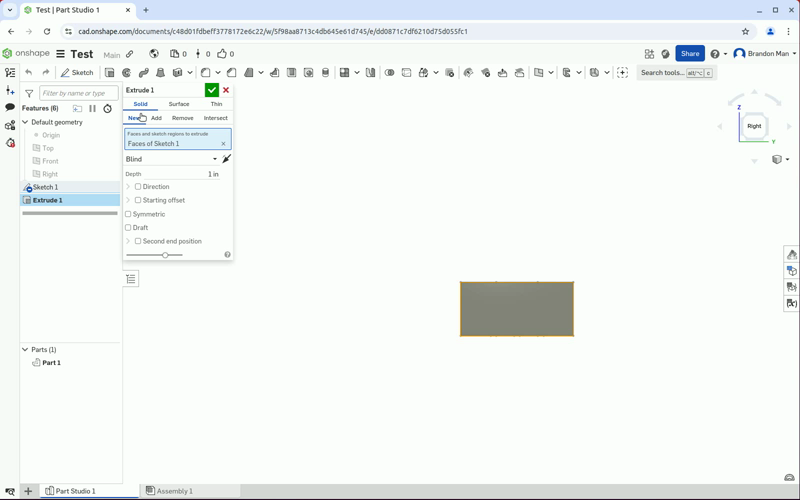
mouse_move(137, 120)
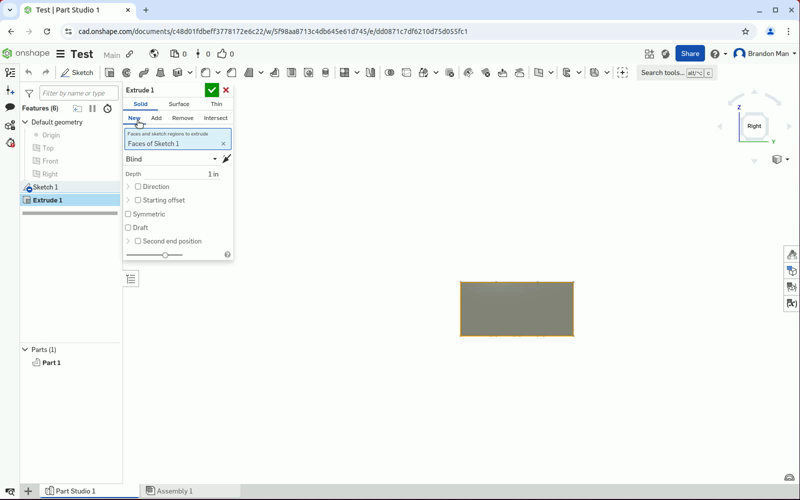
click(137, 120)
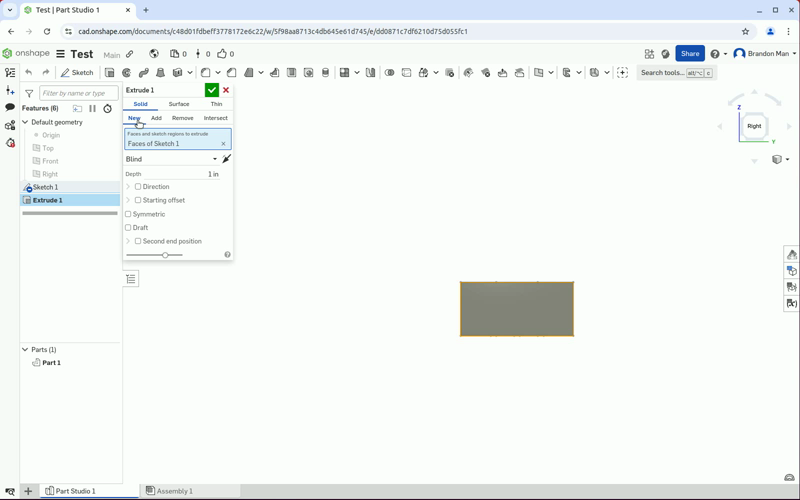
key(tab, 4)
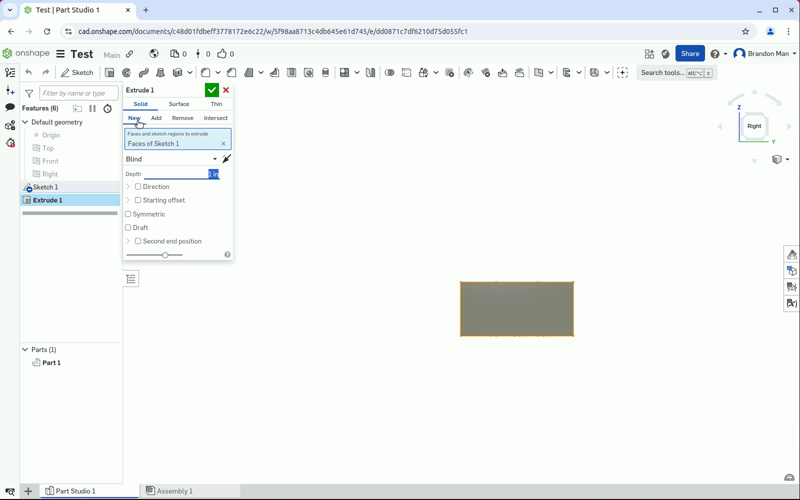
text(7.702)
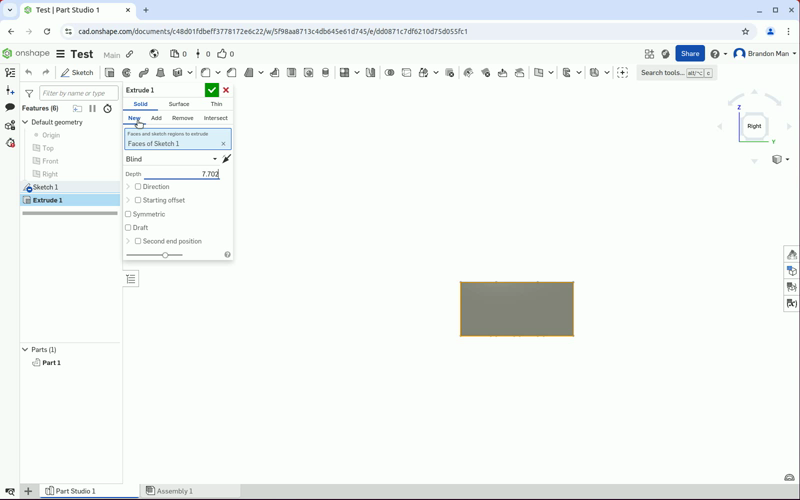
key(tab, 3)
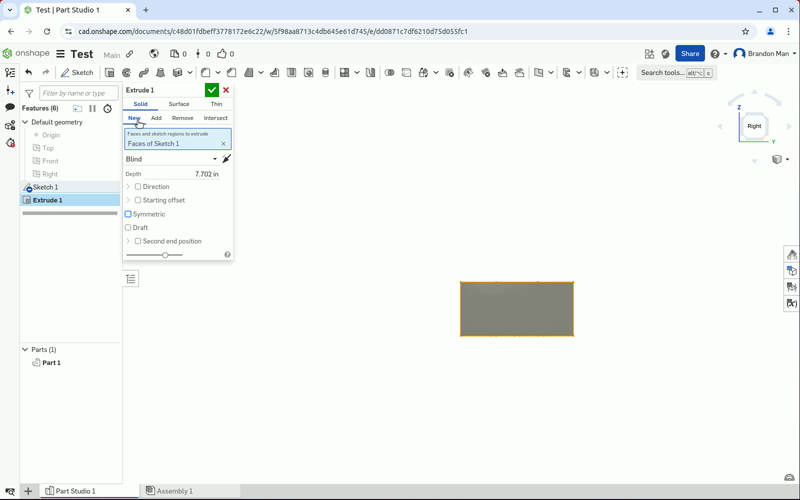
key(space)
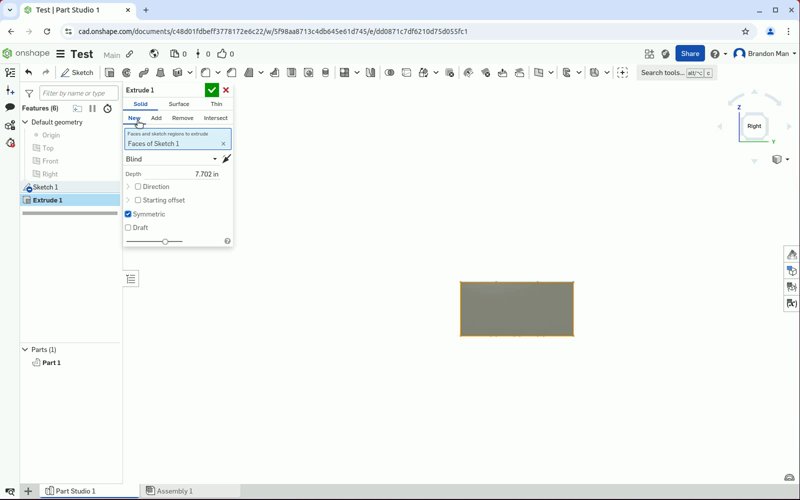
key(enter)
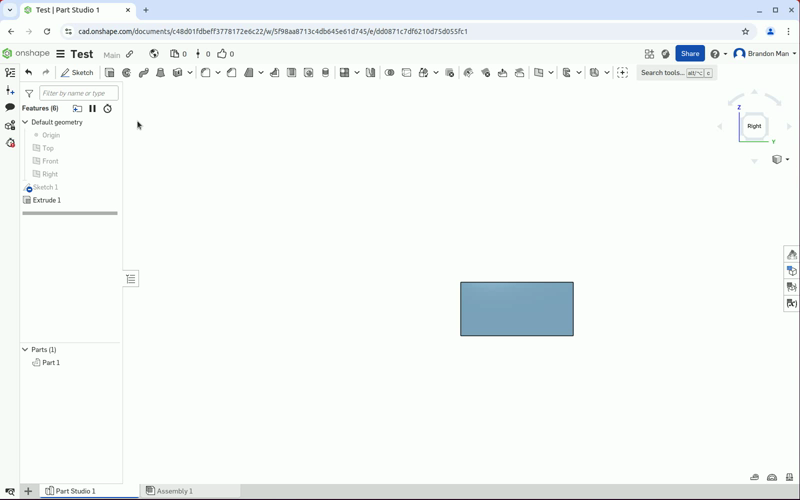
key(shift+h)
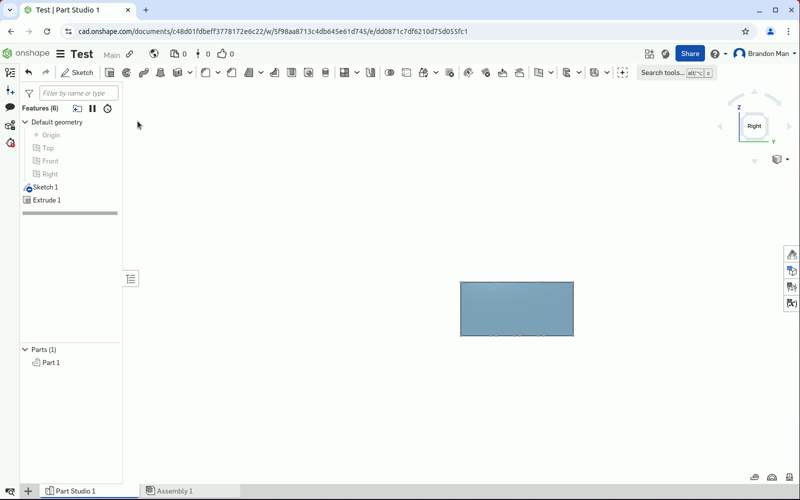
key(shift+h)
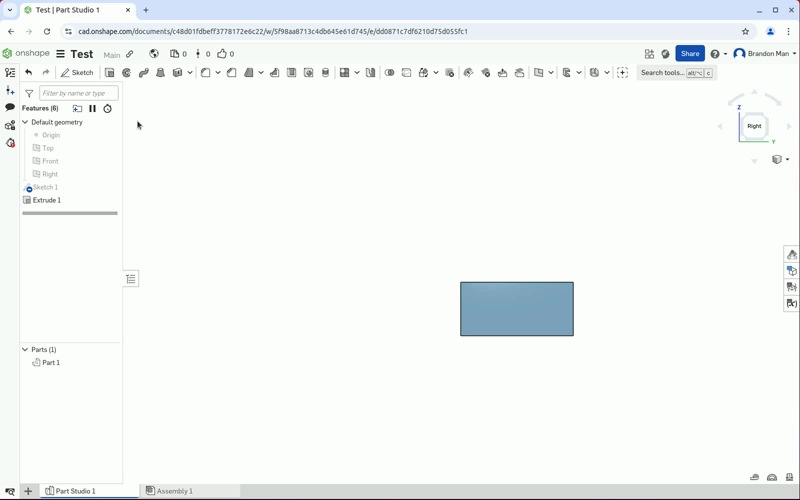
mouse_move(73, 189)
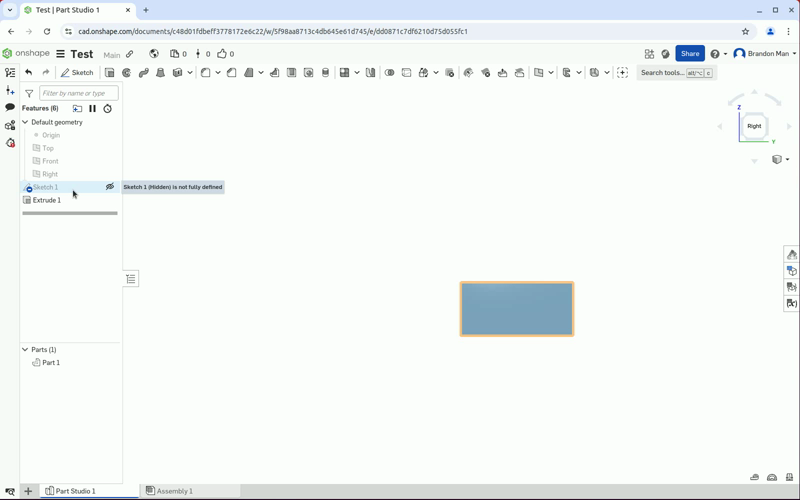
click(73, 189)
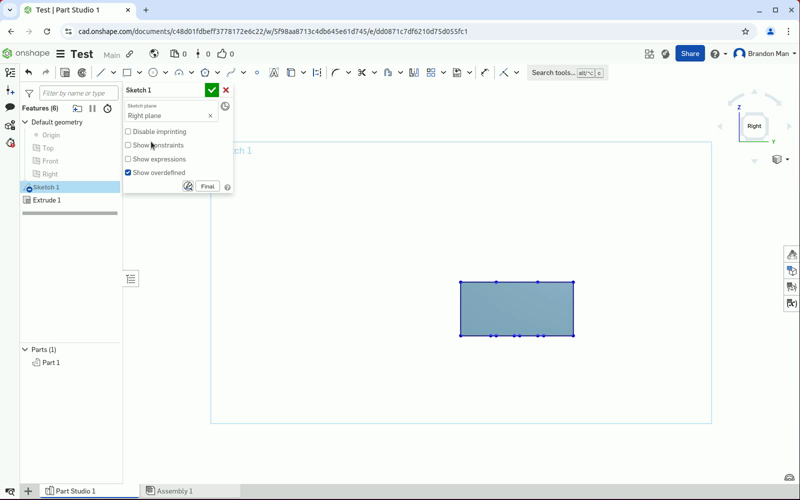
mouse_move(229, 92)
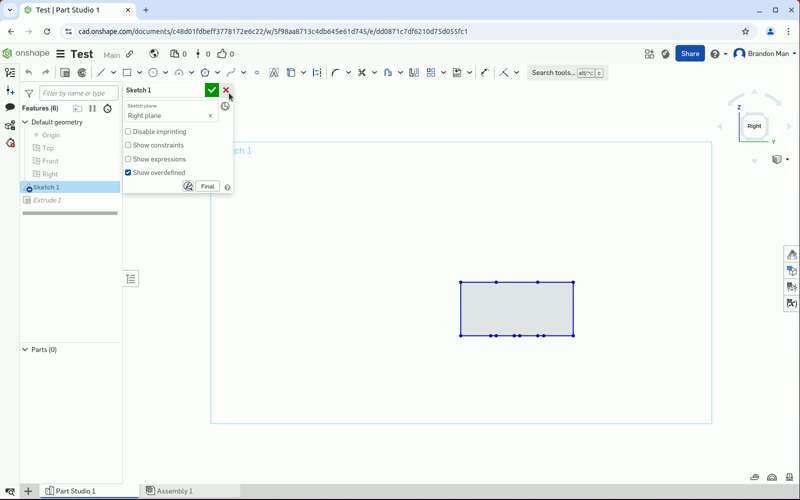
click(229, 92)
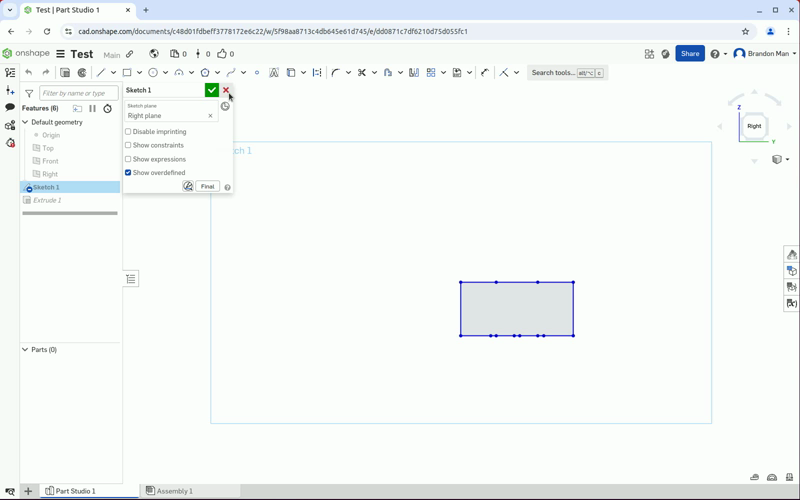
key(shift+s)
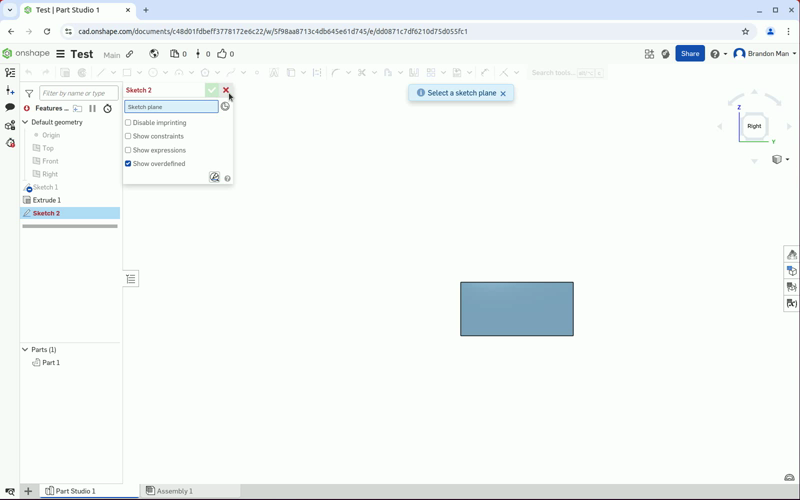
mouse_move(73, 176)
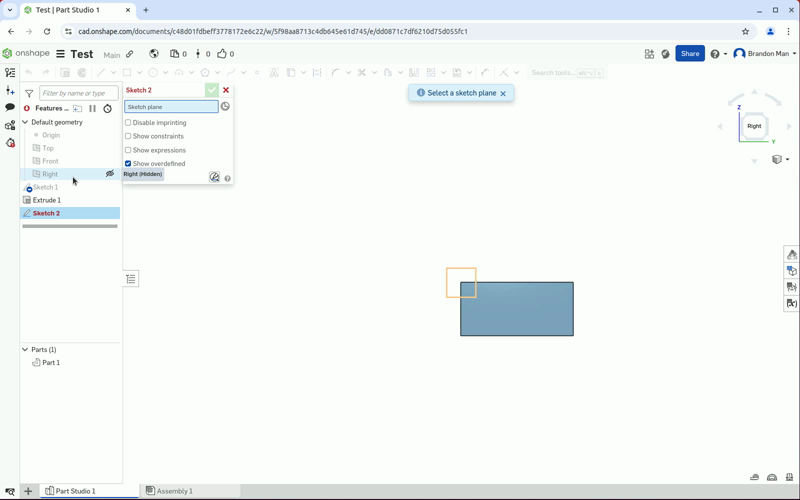
click(73, 176)
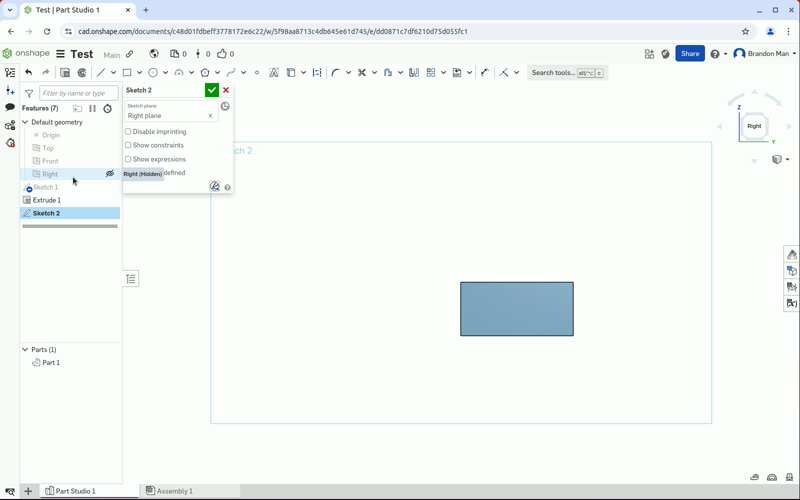
mouse_move(73, 352)
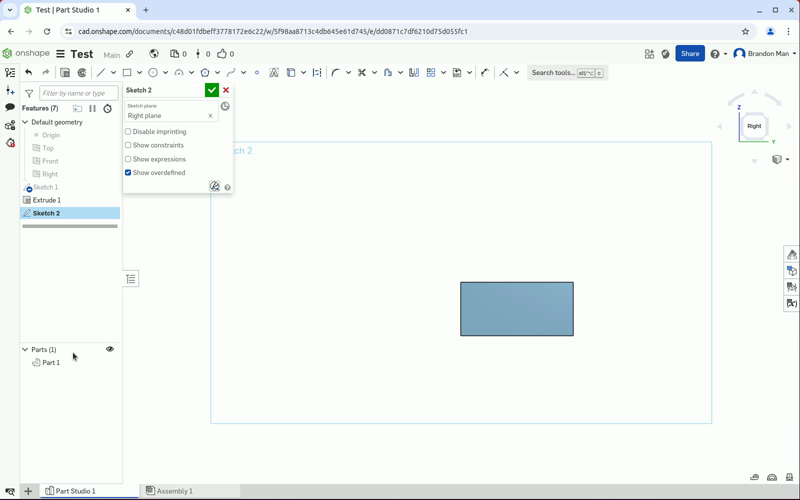
key(y)
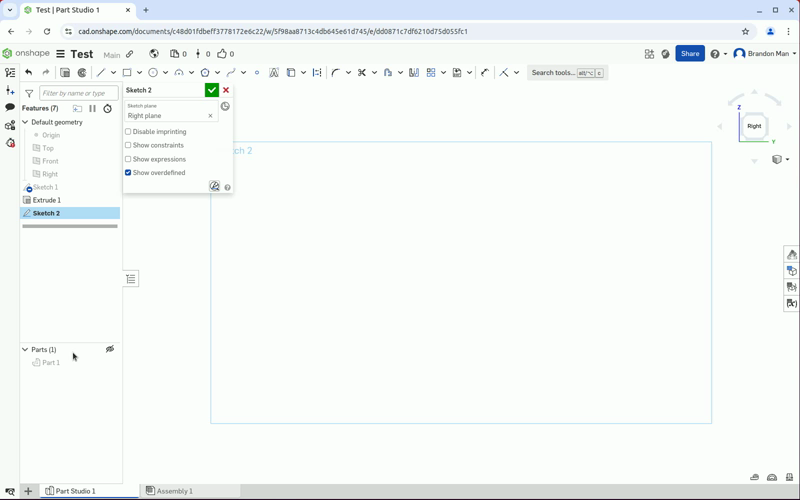
key(l)
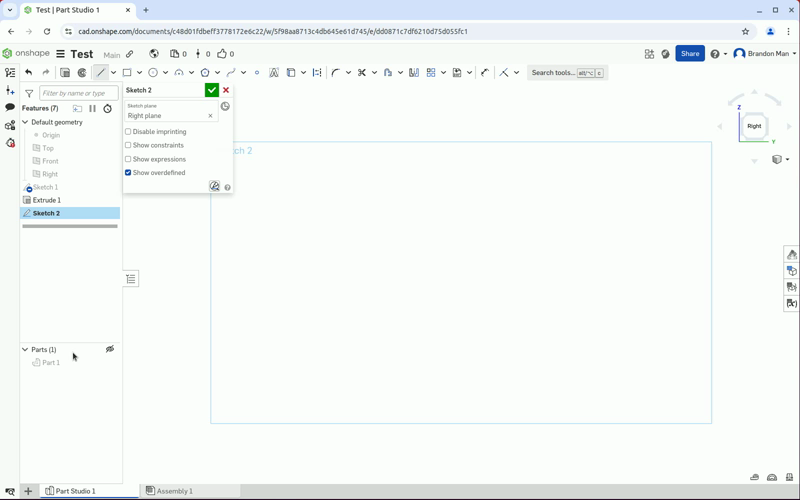
key_down(shift)
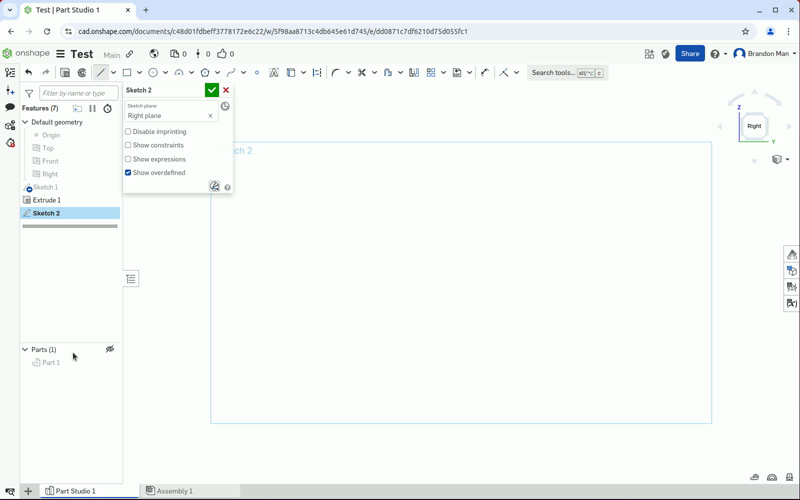
mouse_move(495, 282)
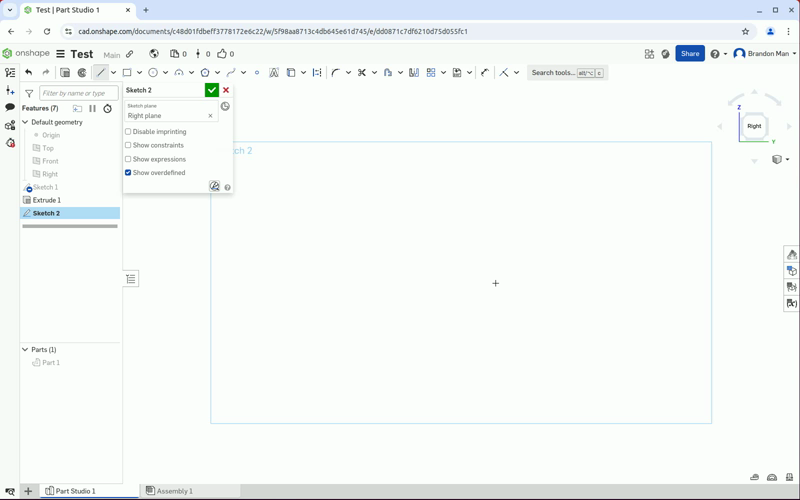
click(495, 282)
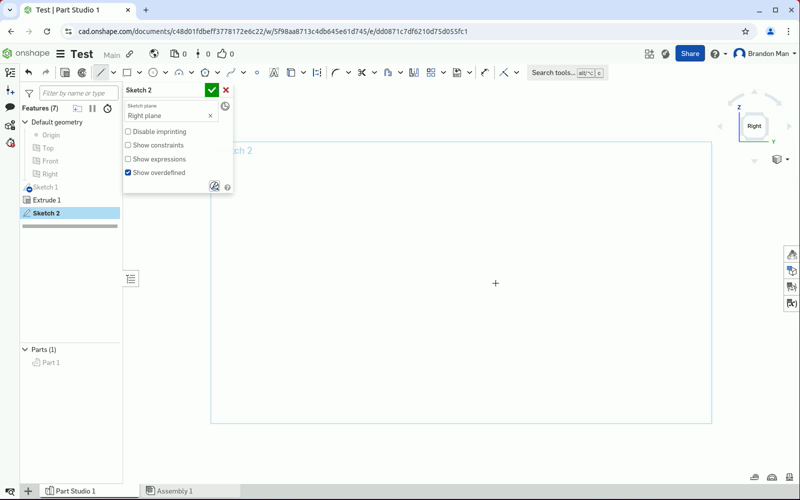
key_up(shift)
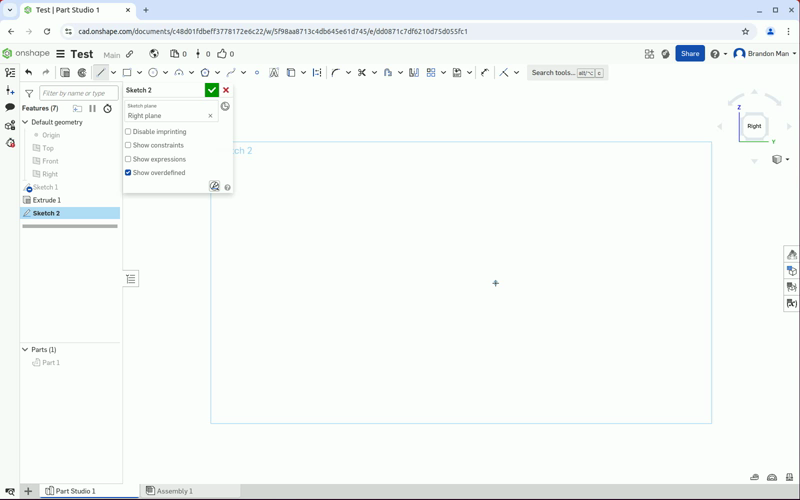
key_down(shift)
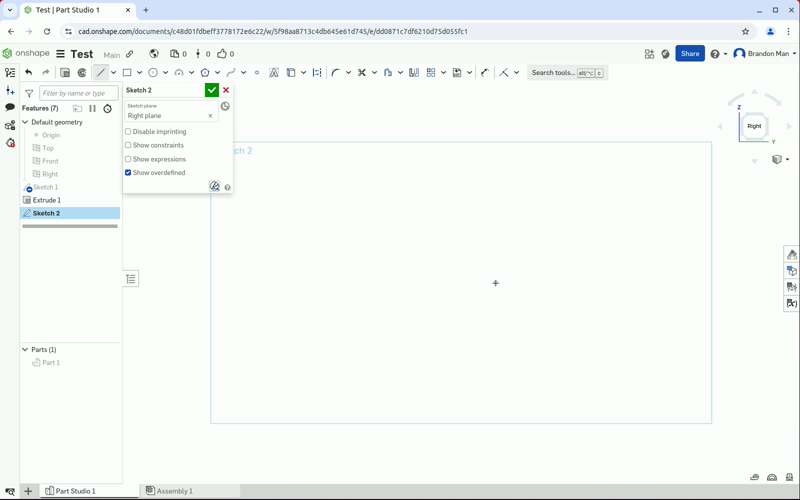
mouse_move(525, 282)
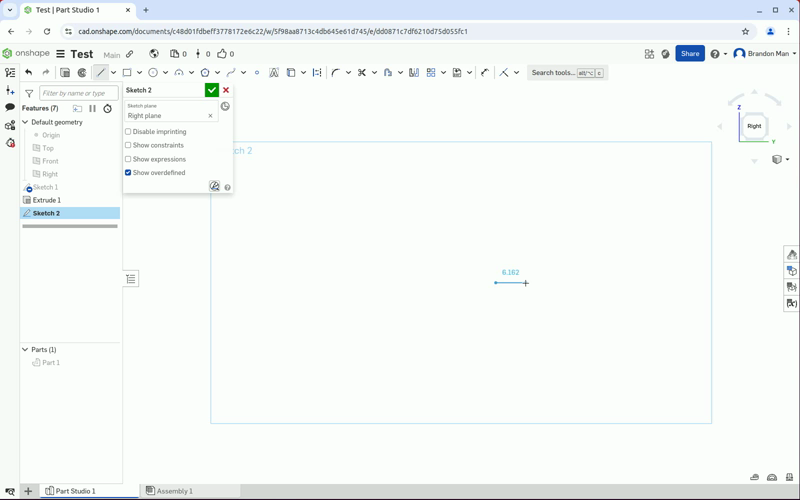
mouse_move(538, 282)
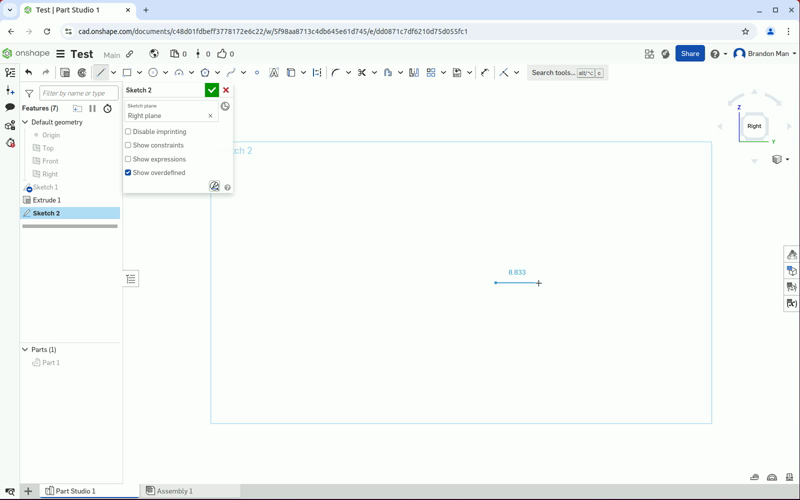
click(538, 282)
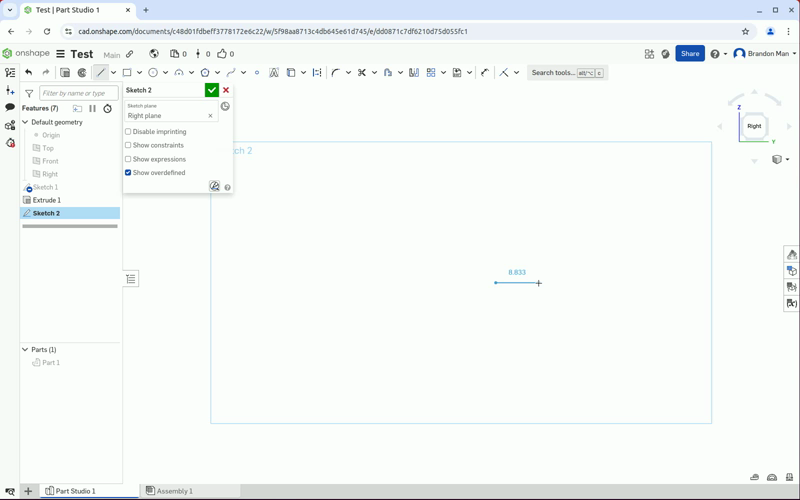
key_up(shift)
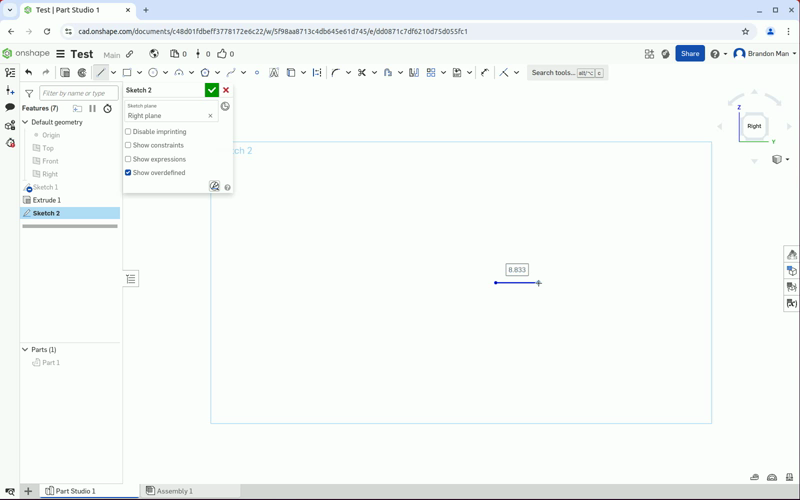
key_down(shift)
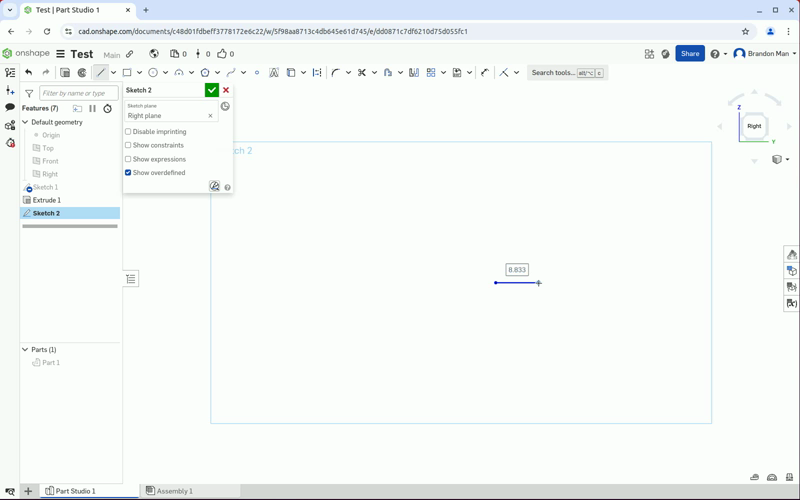
mouse_move(568, 282)
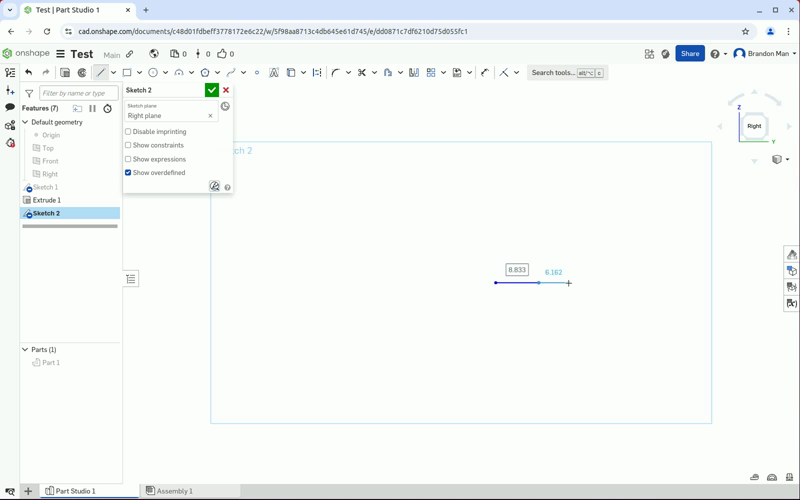
mouse_move(538, 264)
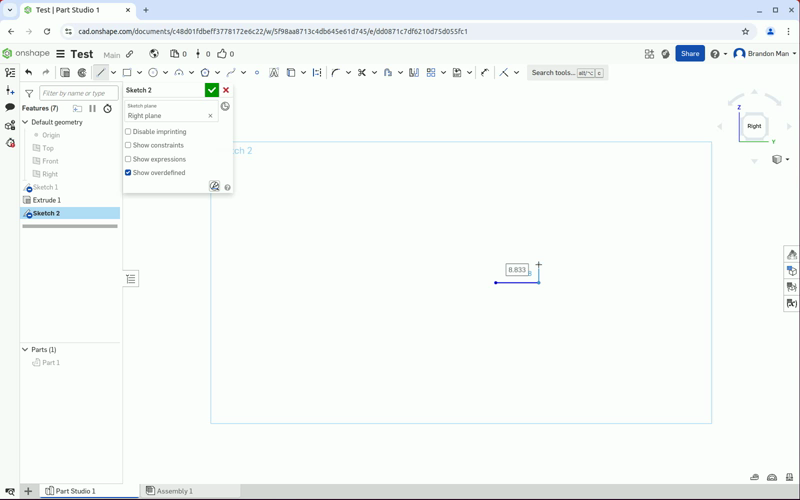
click(538, 264)
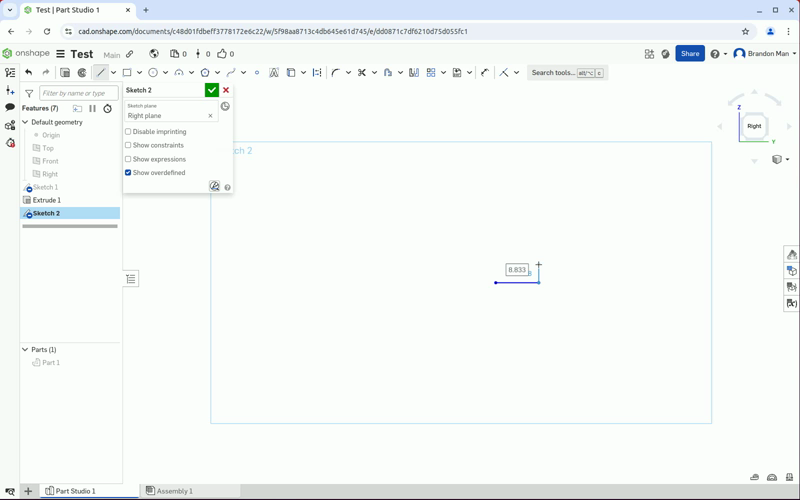
key_up(shift)
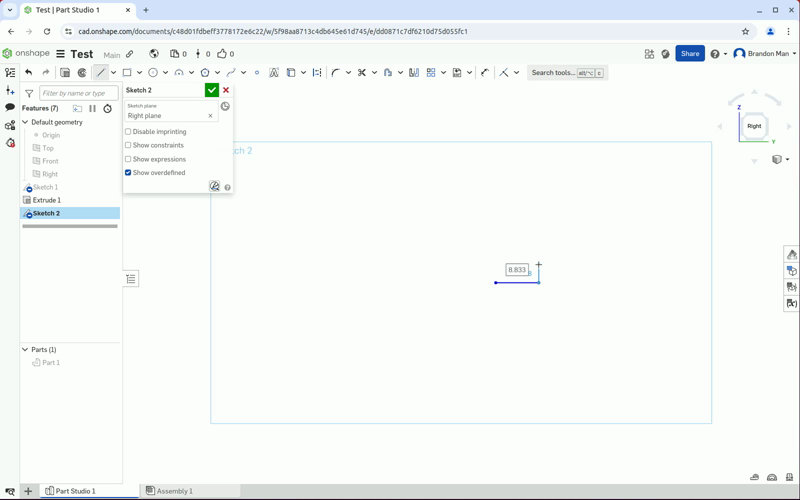
key_down(shift)
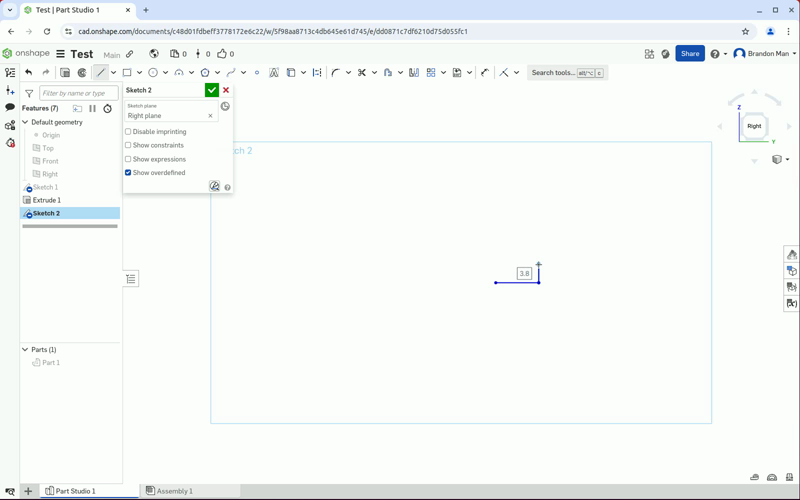
mouse_move(568, 264)
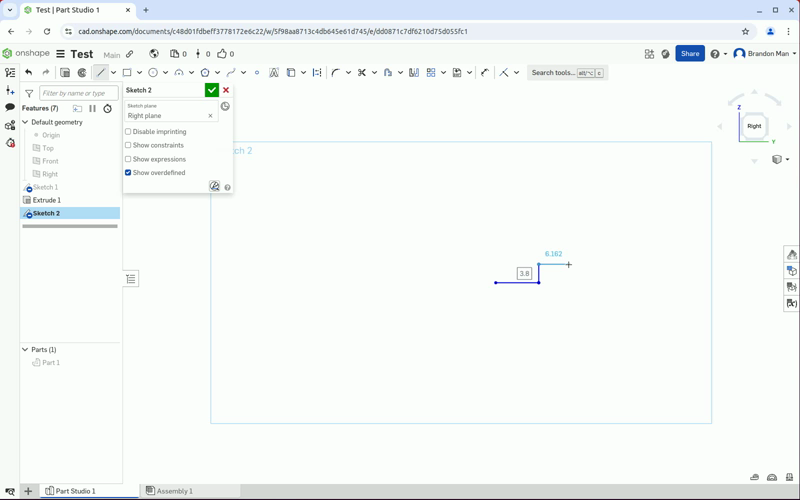
mouse_move(495, 264)
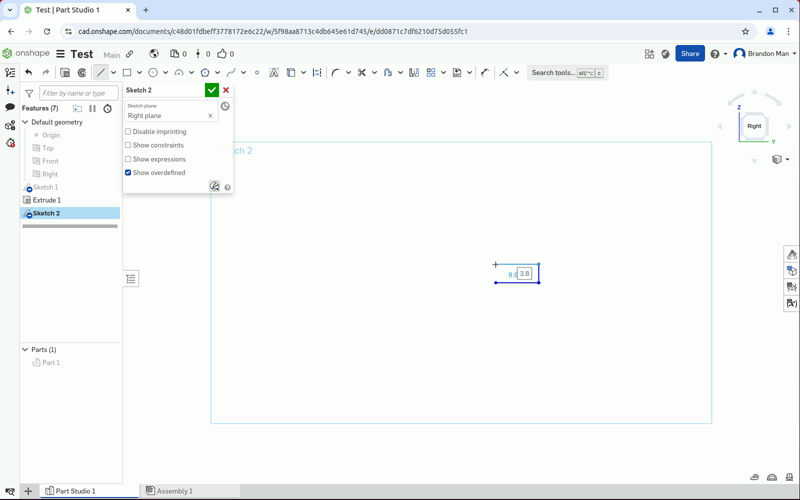
click(495, 264)
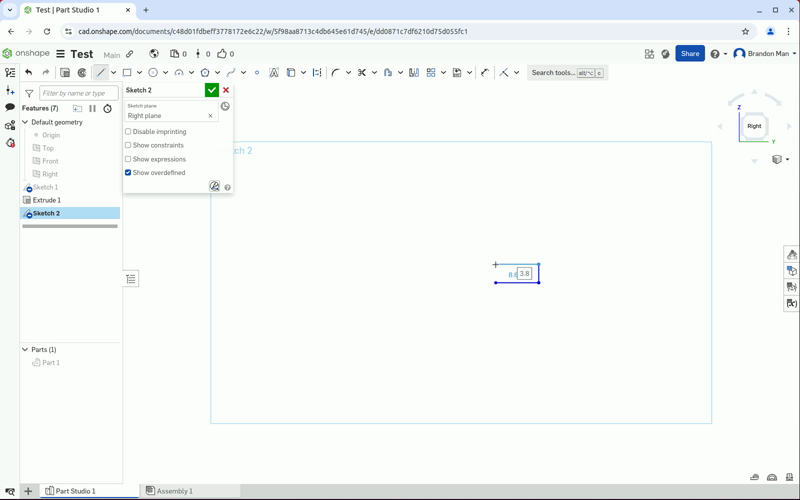
key_up(shift)
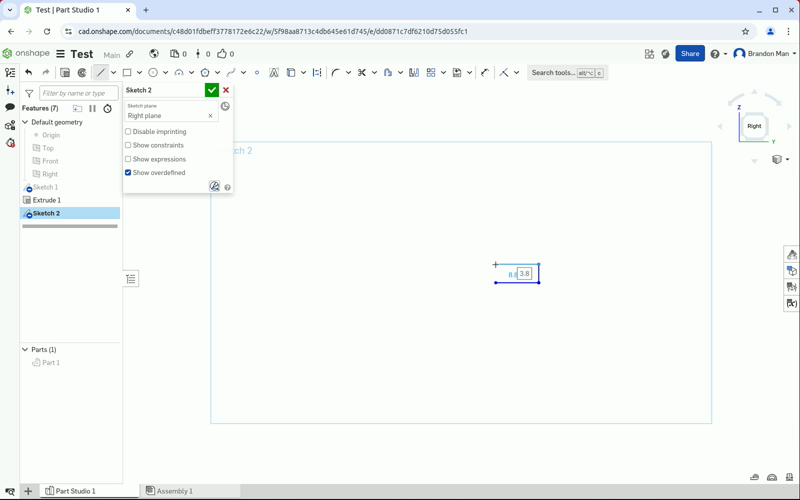
mouse_move(525, 264)
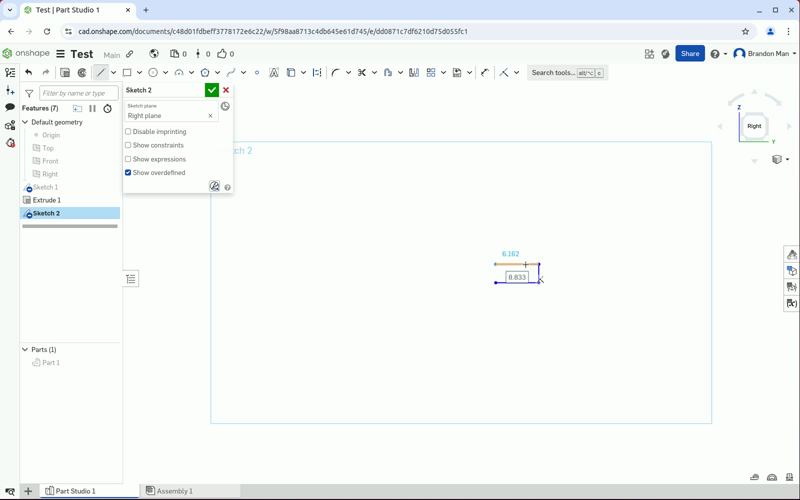
key_down(shift)
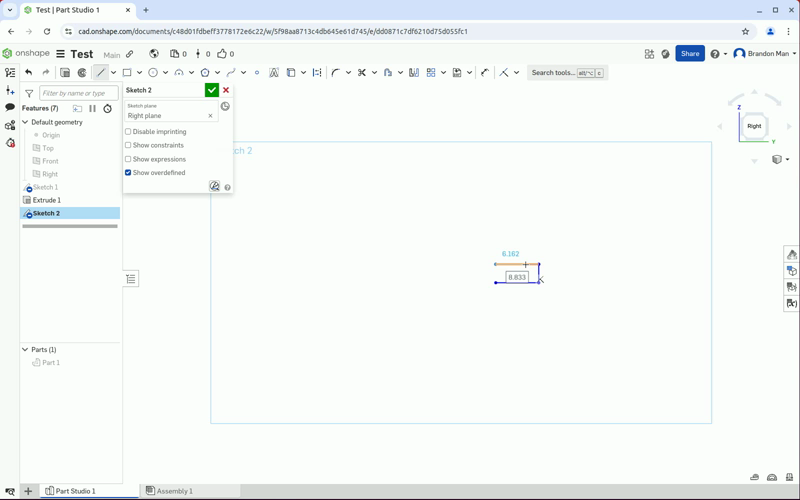
mouse_move(495, 282)
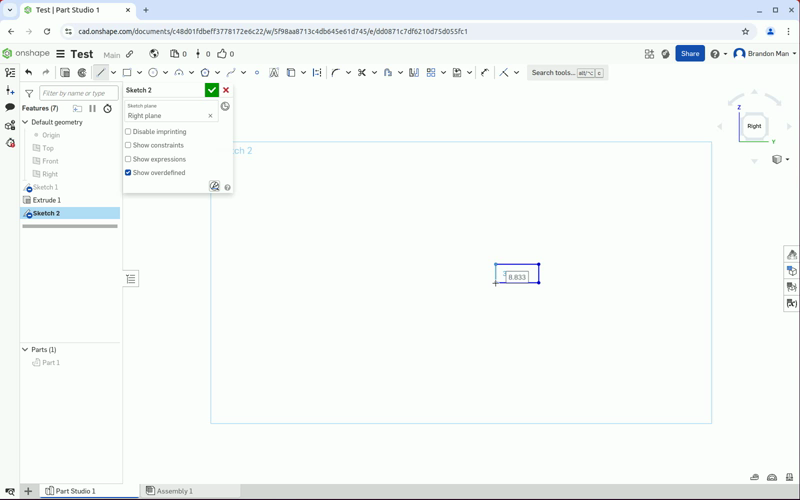
key_up(shift)
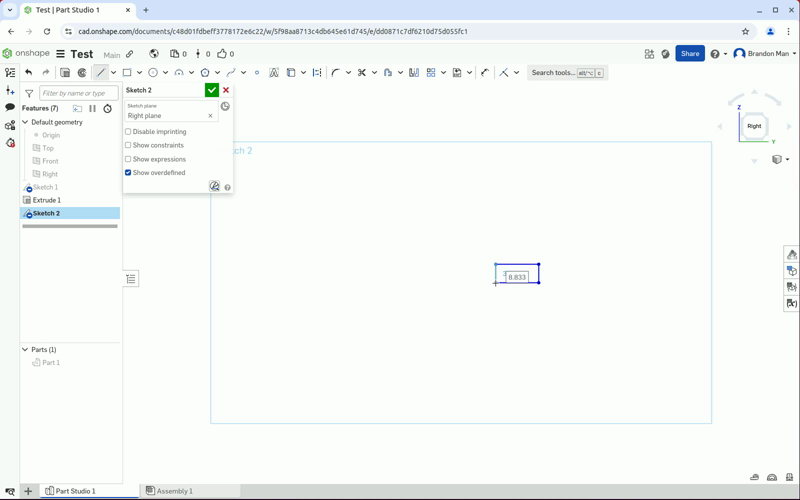
click(495, 282)
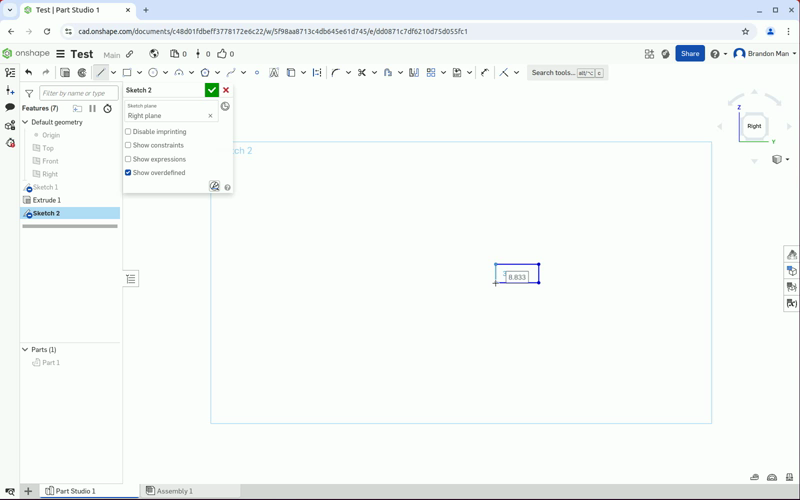
key(esc)
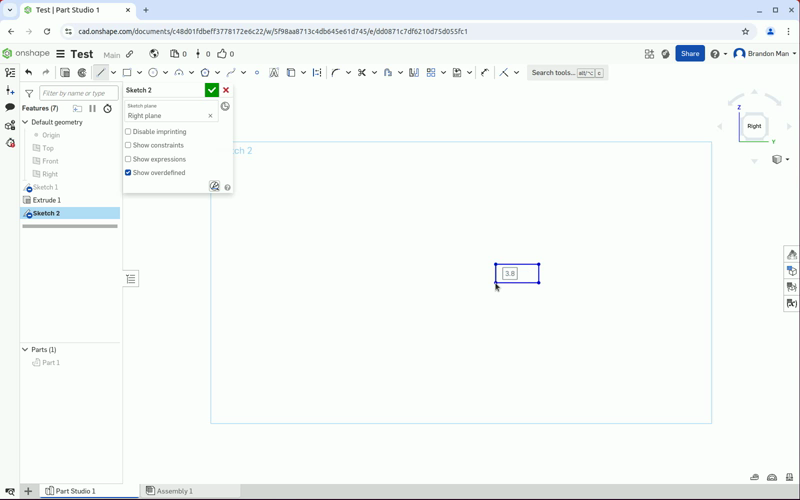
mouse_move(523, 276)
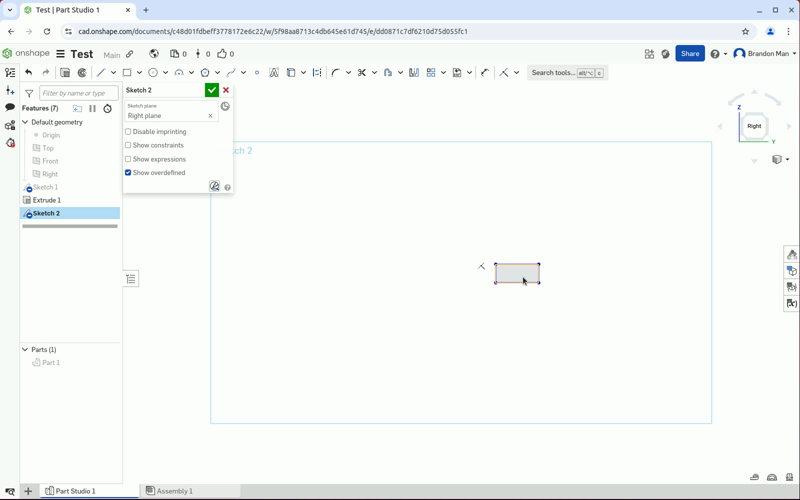
scroll(6)
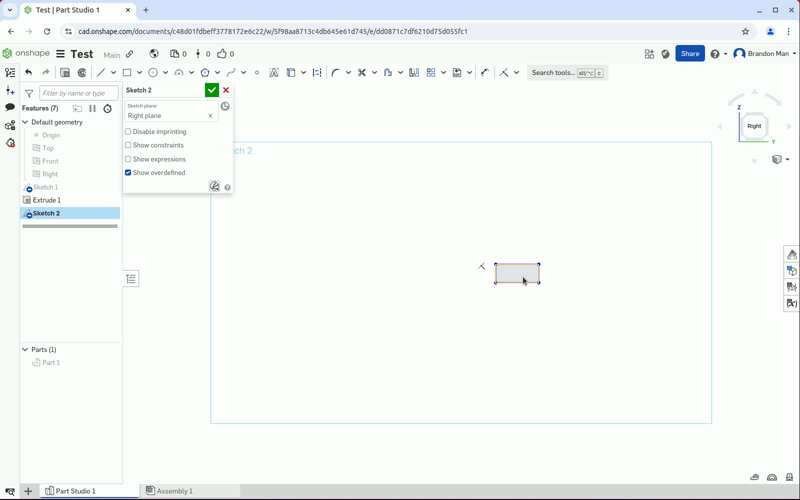
scroll(6)
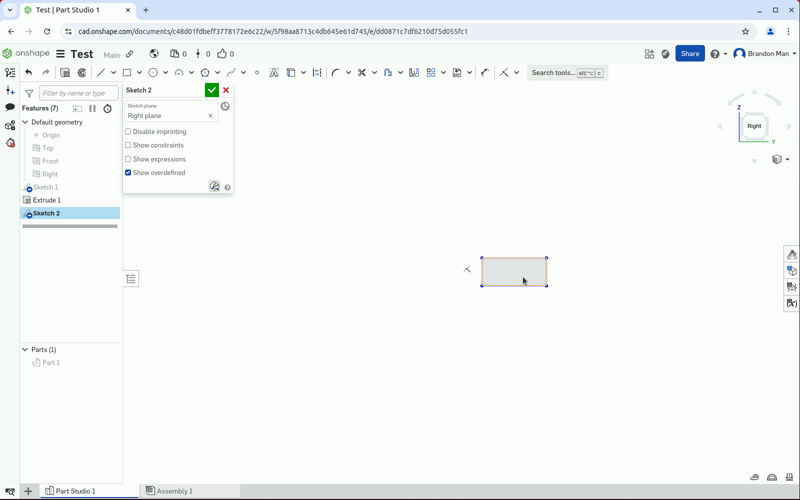
scroll(6)
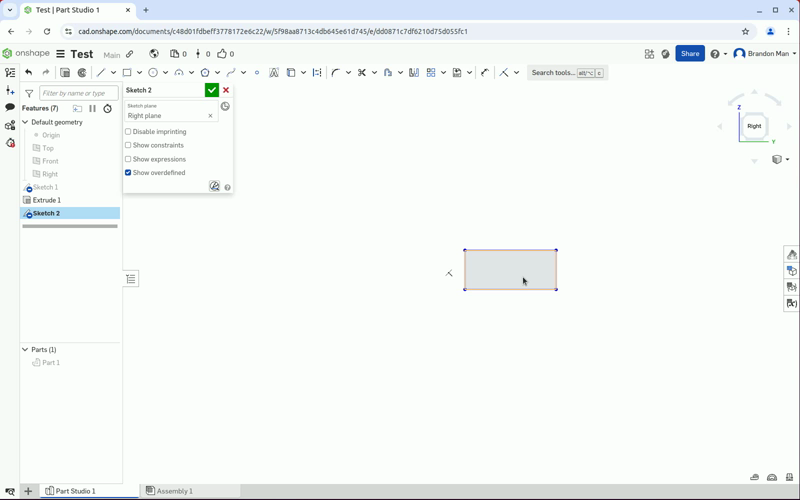
scroll(6)
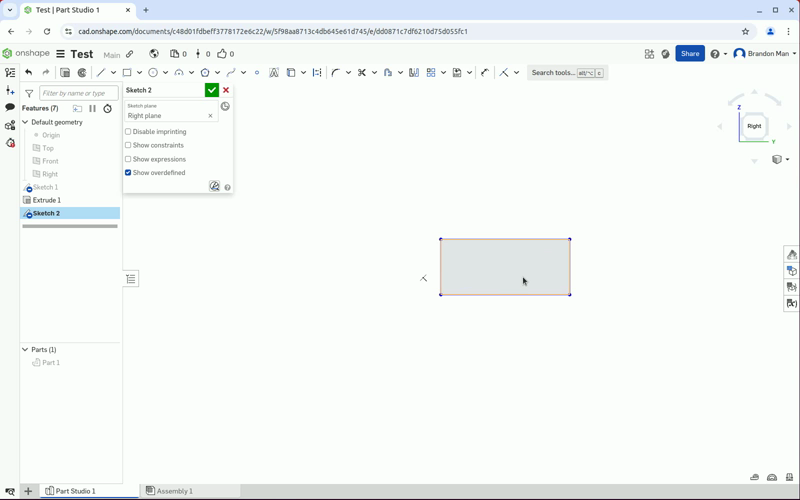
scroll(6)
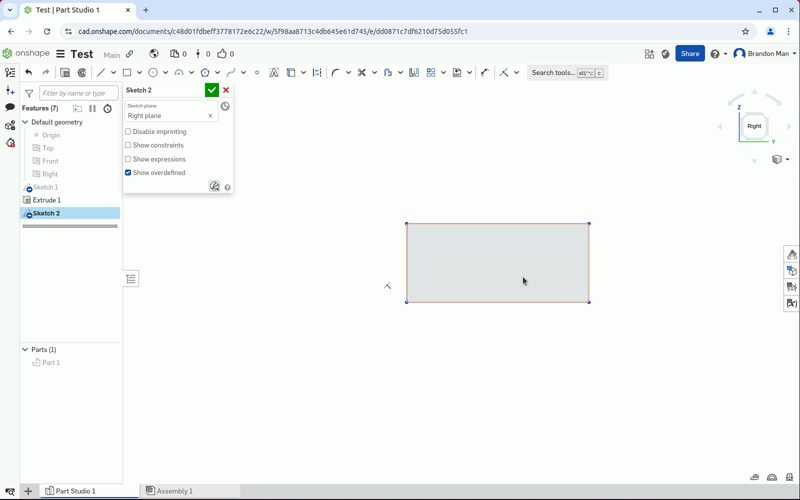
scroll(6)
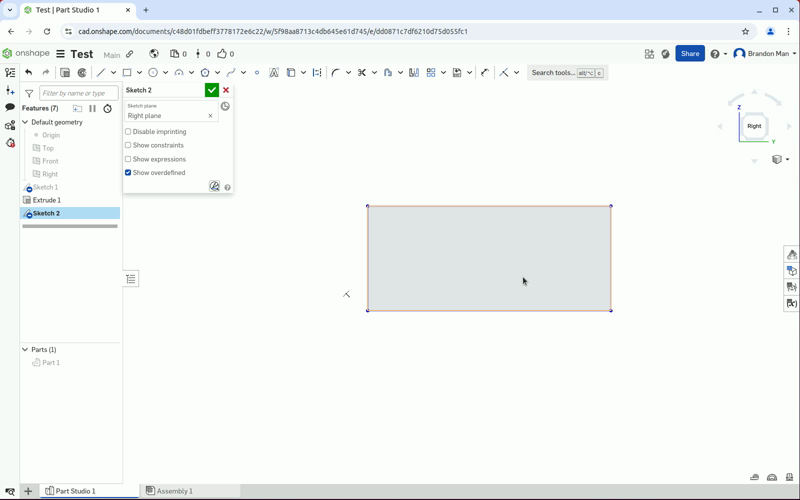
scroll(6)
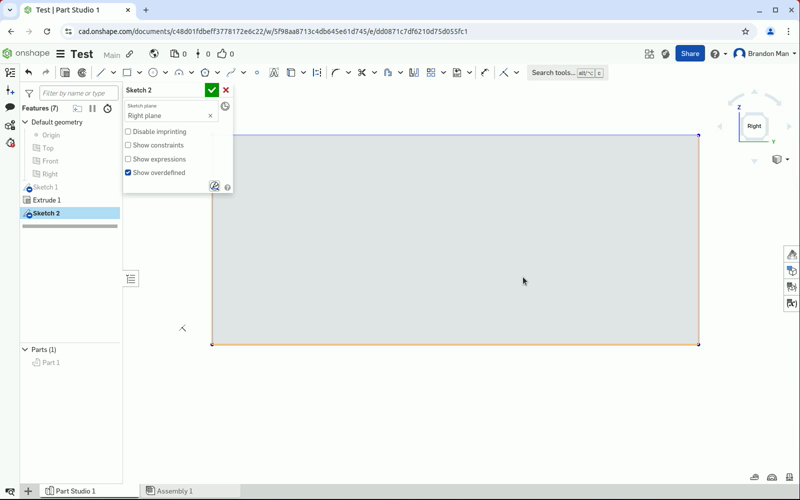
click(523, 276)
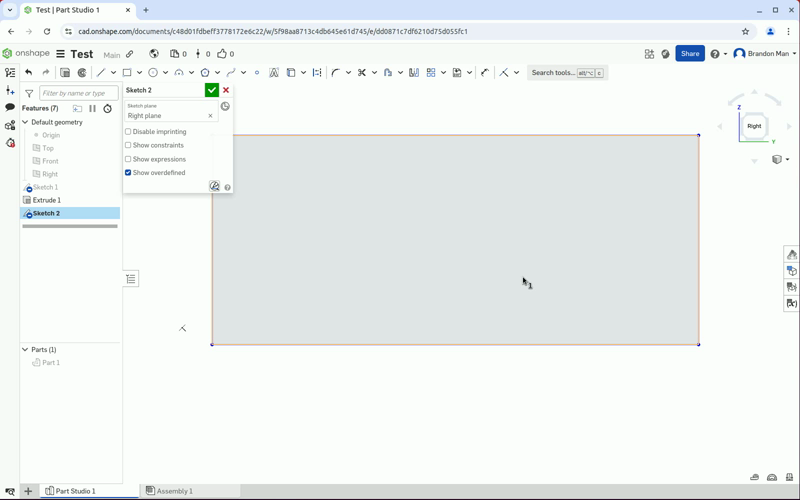
scroll(-6)
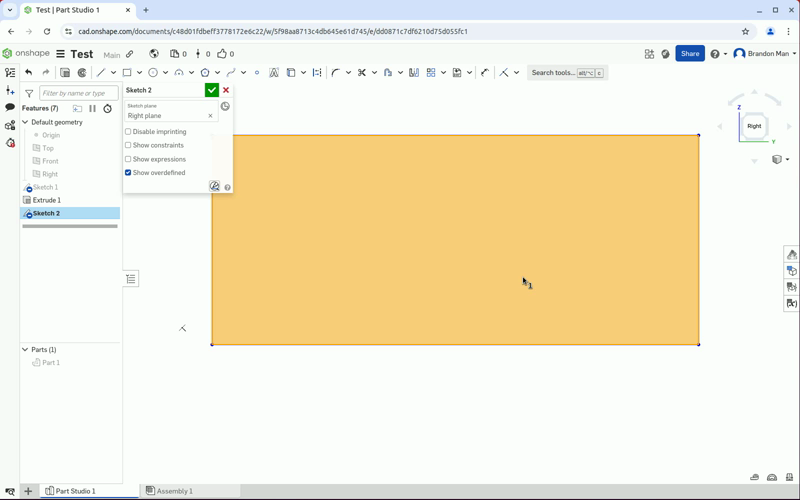
scroll(-6)
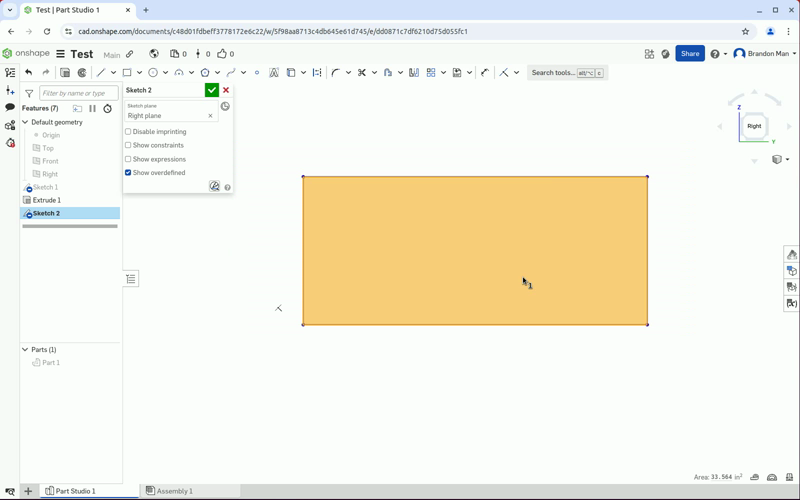
scroll(-6)
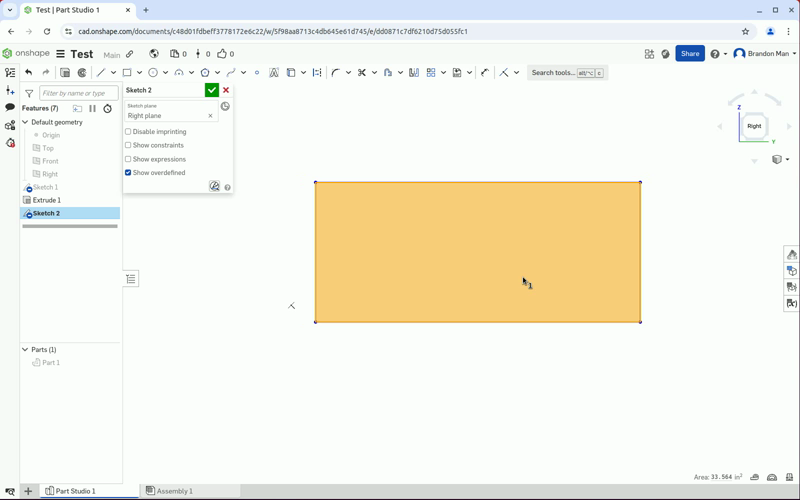
scroll(-6)
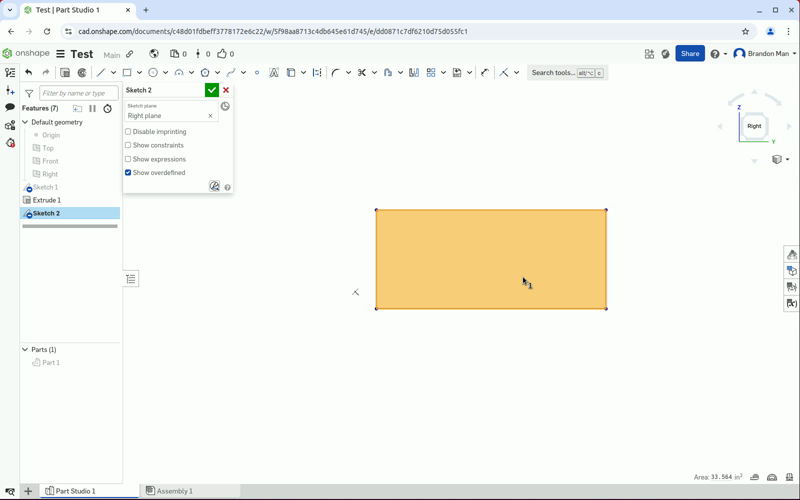
scroll(-6)
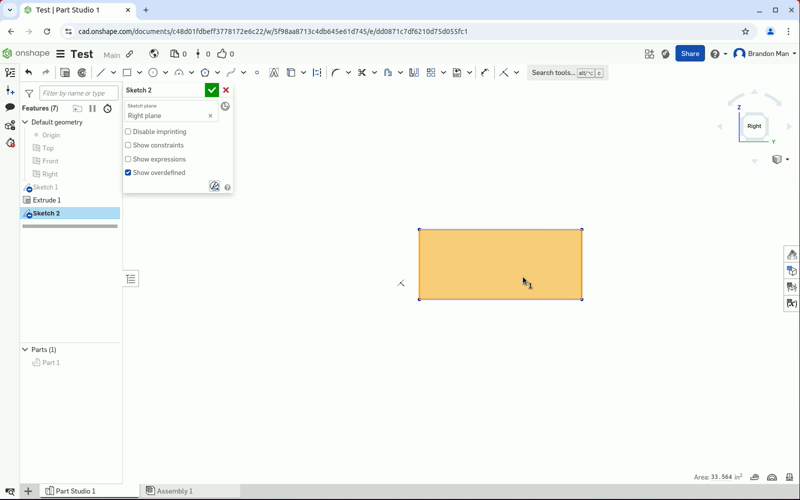
scroll(-6)
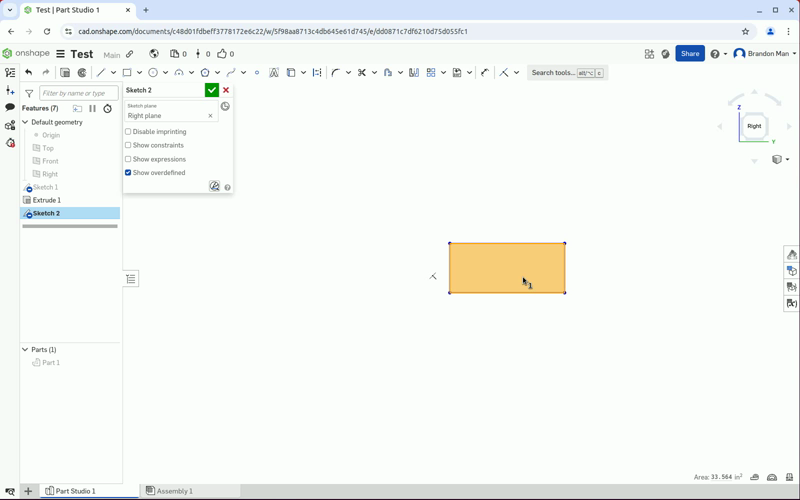
scroll(-6)
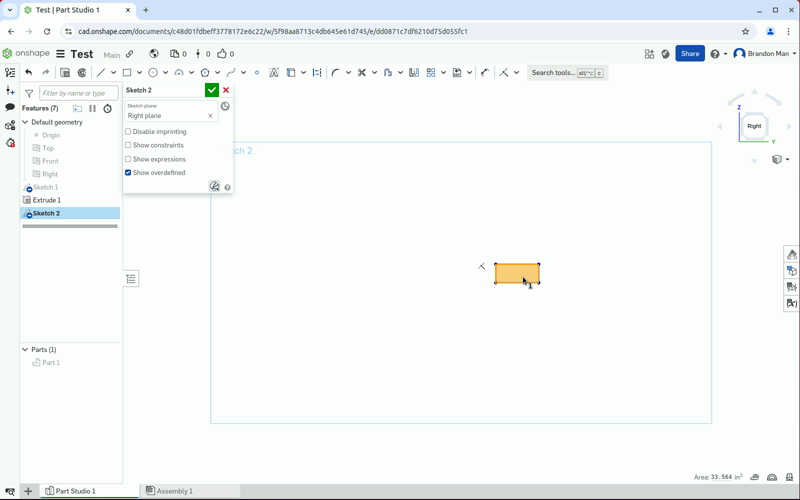
mouse_move(73, 352)
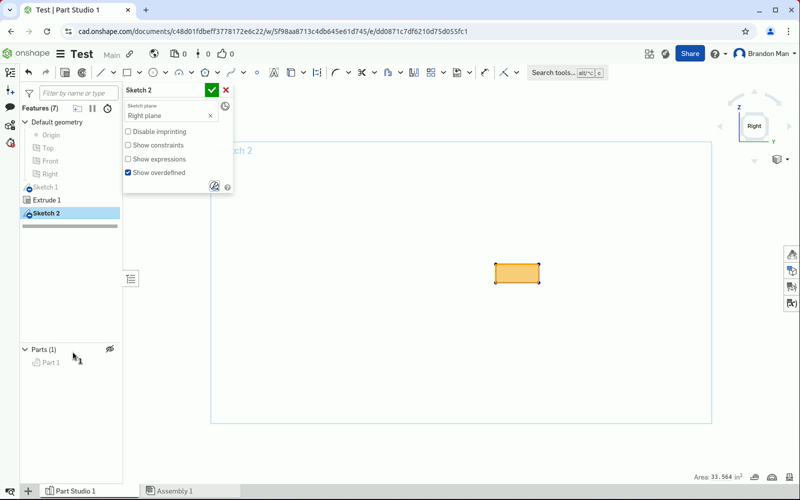
key(shift+y)
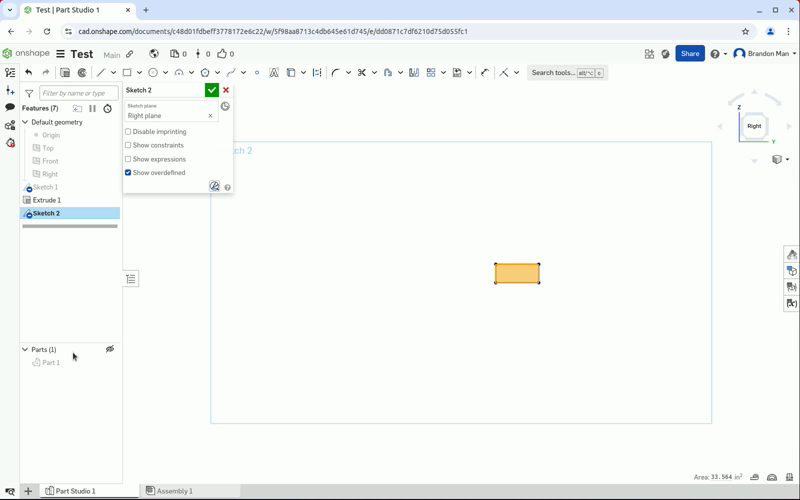
key(shift+e)
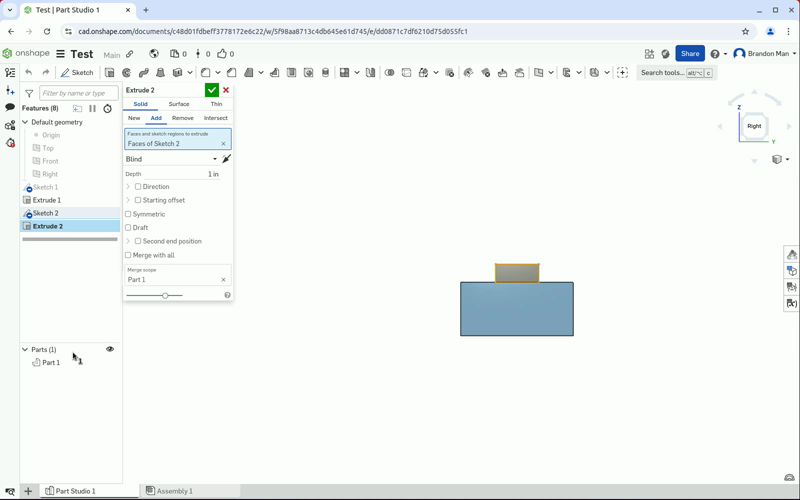
mouse_move(143, 106)
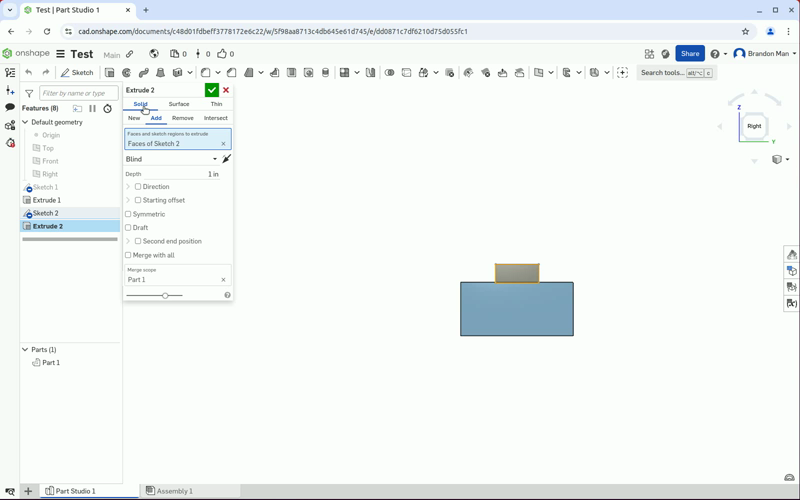
click(143, 106)
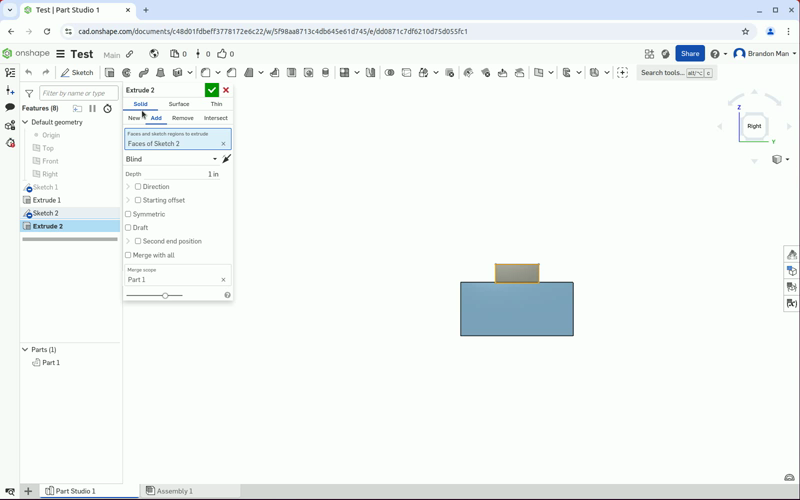
mouse_move(137, 120)
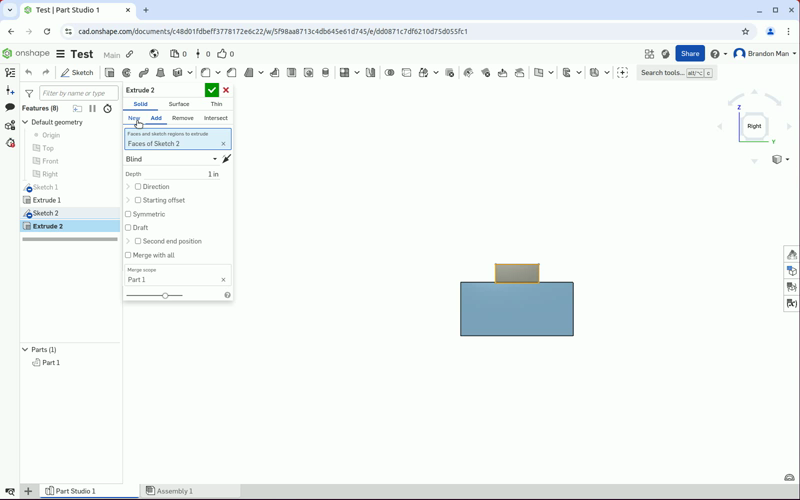
click(137, 120)
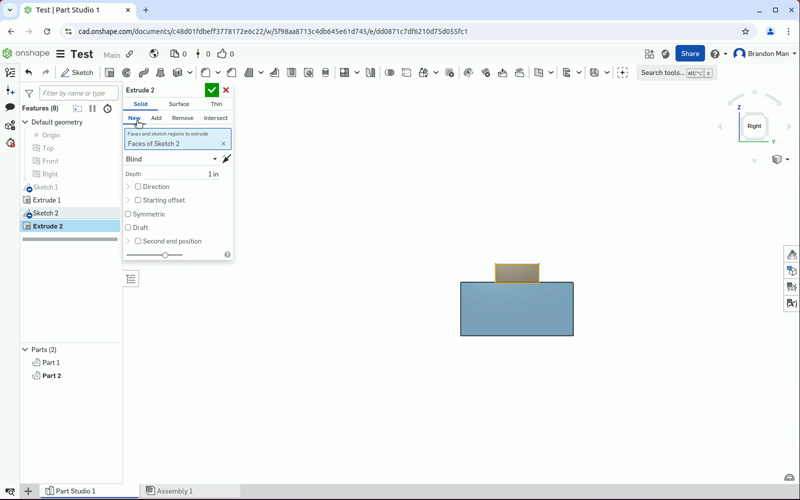
key(tab, 4)
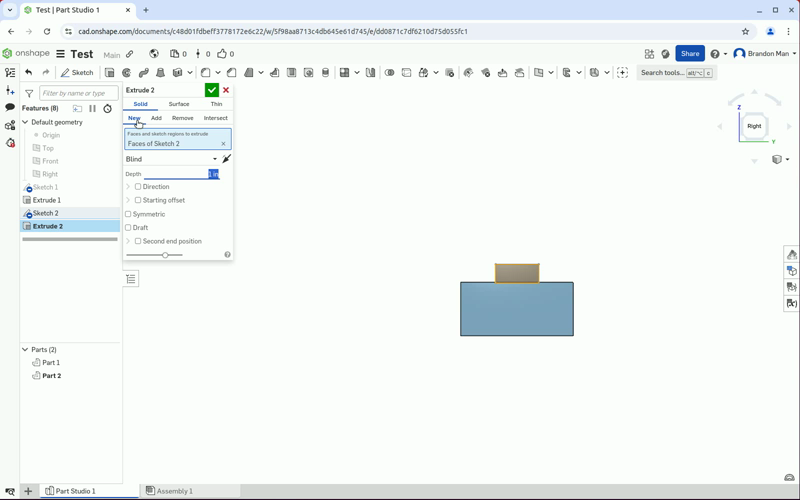
text(3.852)
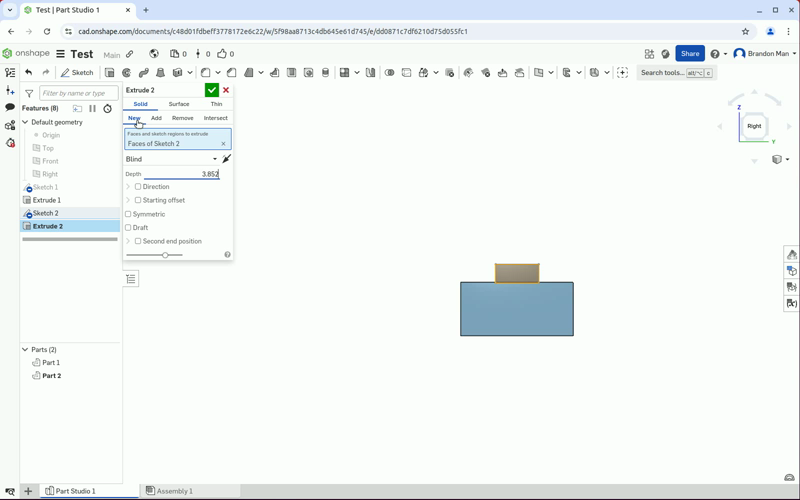
key(tab, 3)
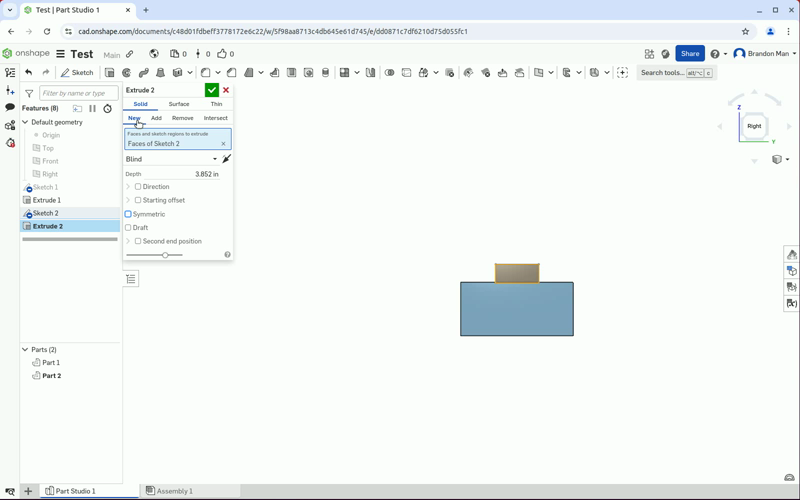
key(space)
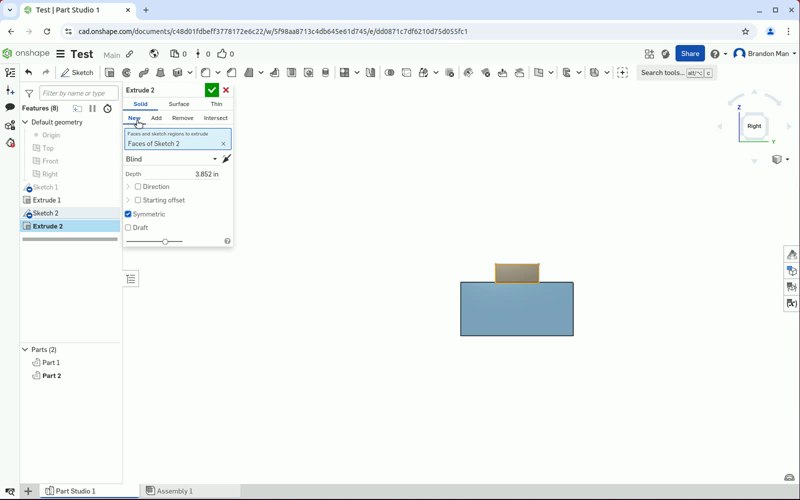
key(enter)
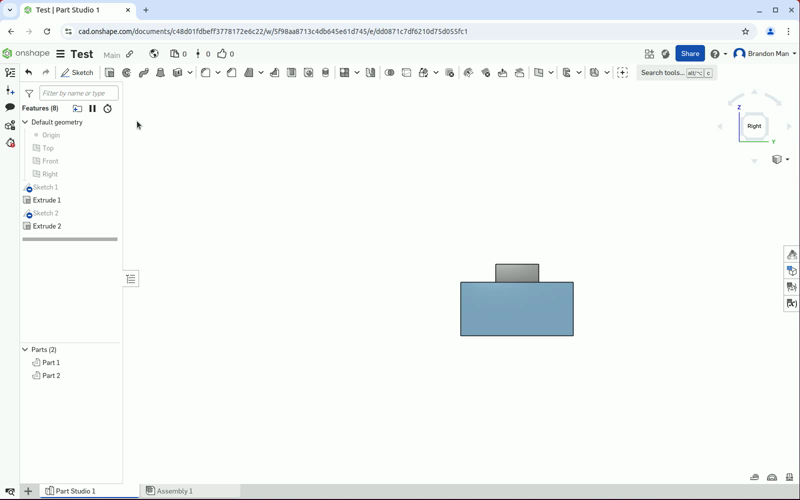
key(shift+h)
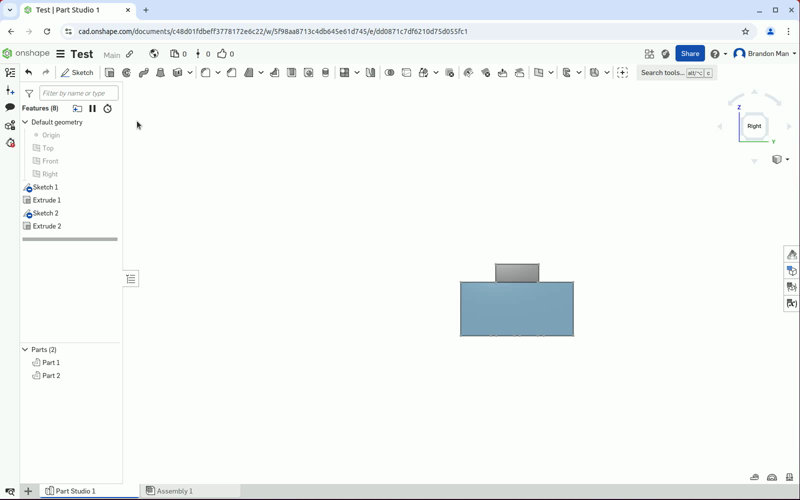
key(shift+h)
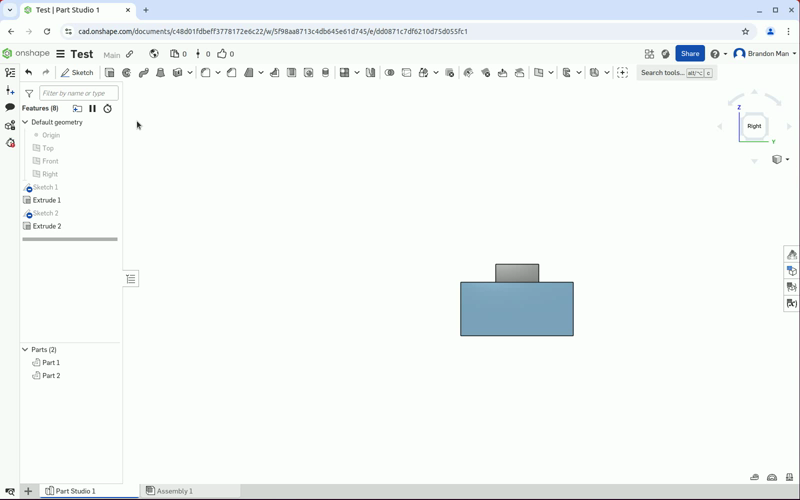
mouse_move(73, 189)
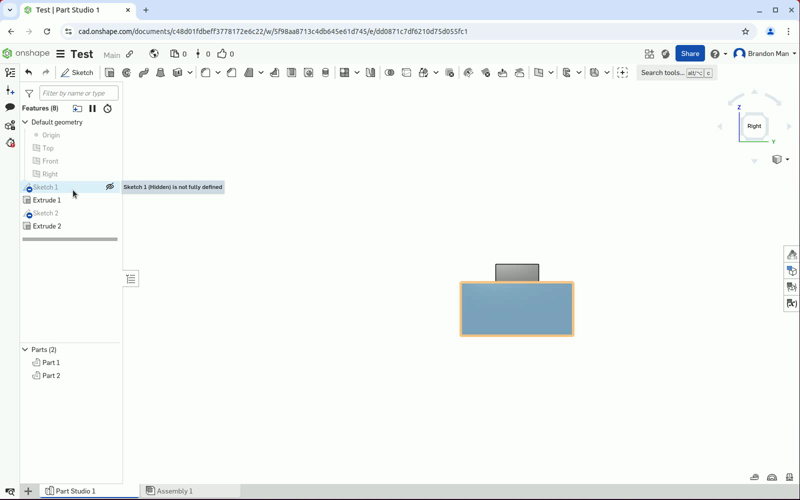
click(73, 189)
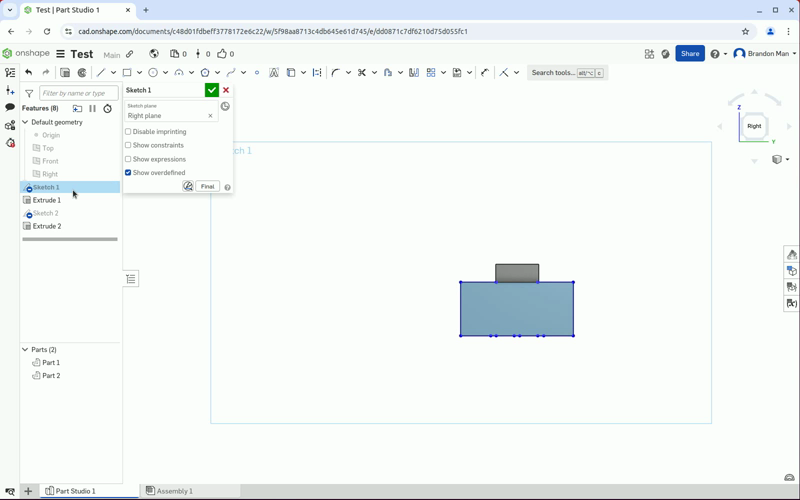
mouse_move(229, 92)
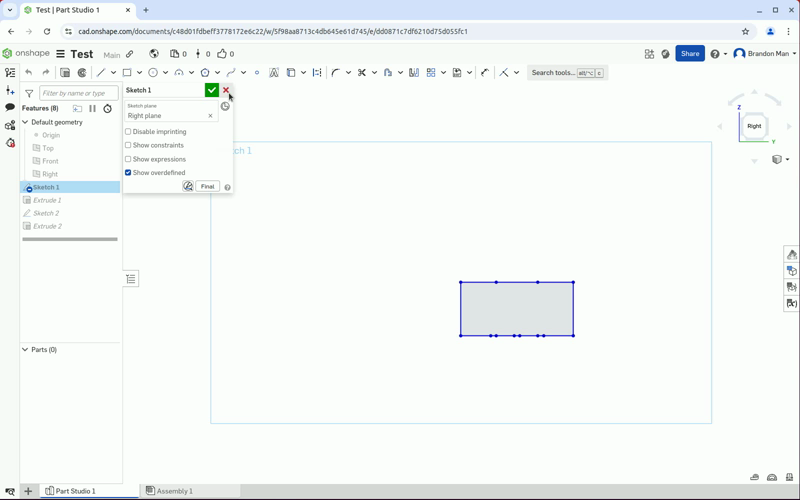
click(229, 92)
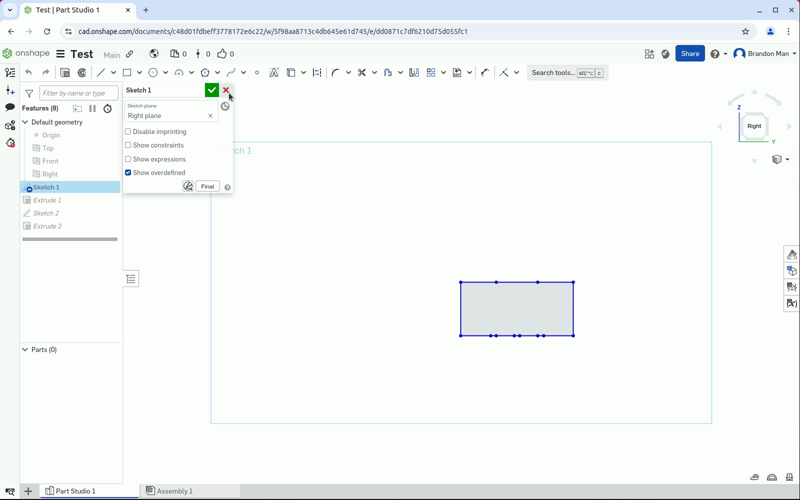
key(shift+s)
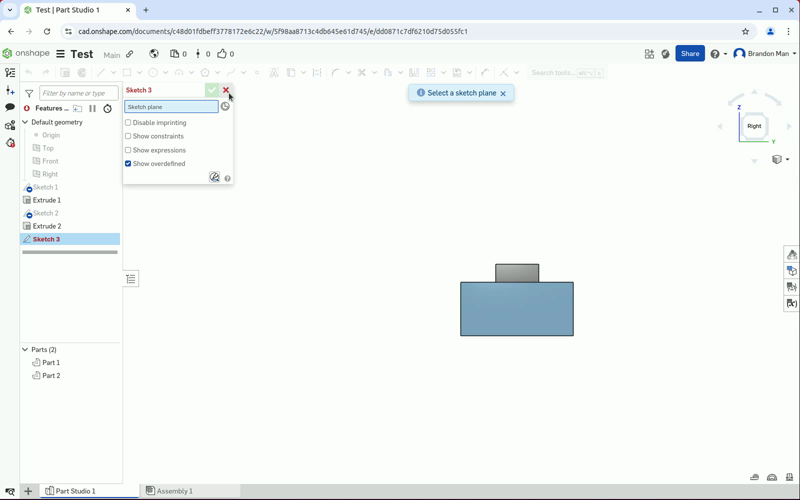
mouse_move(73, 176)
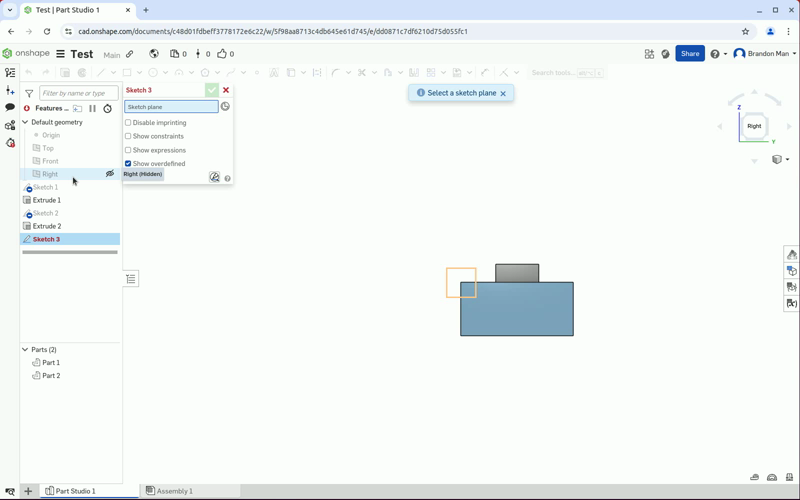
click(73, 176)
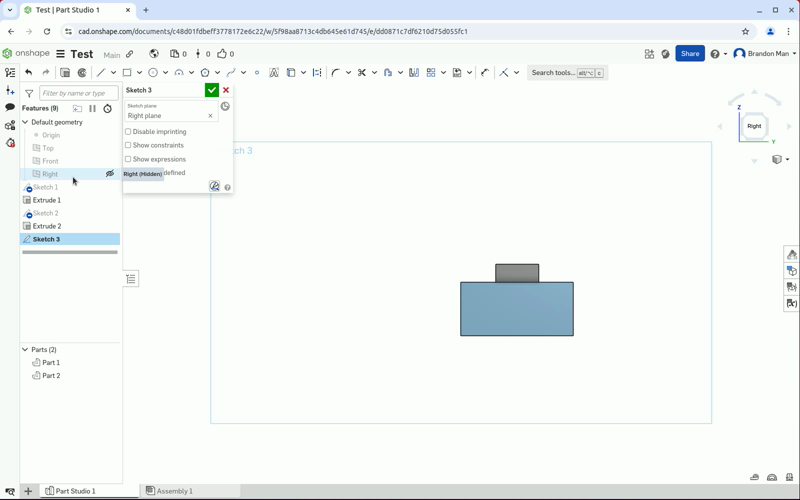
mouse_move(73, 352)
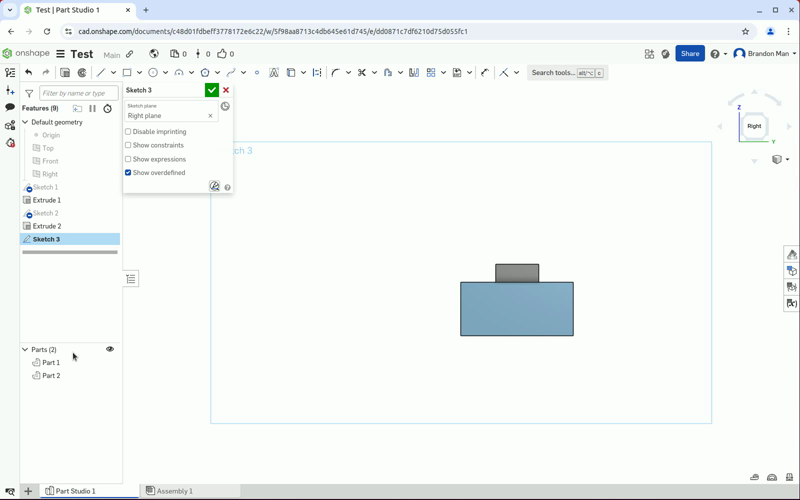
key(y)
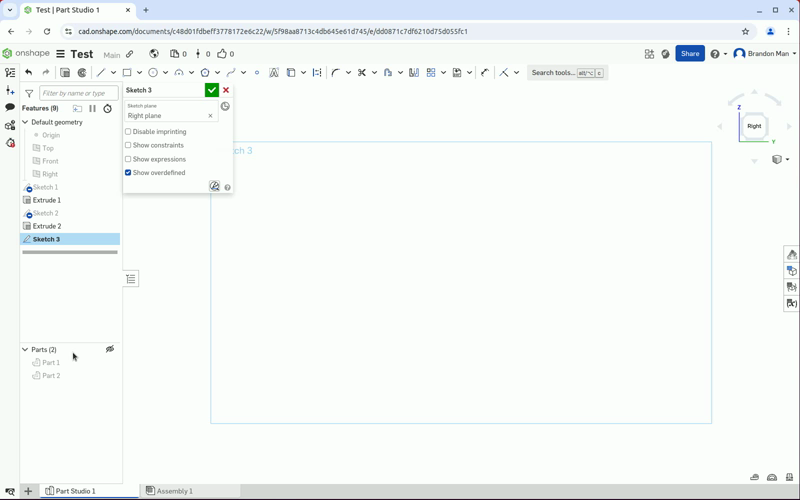
key(l)
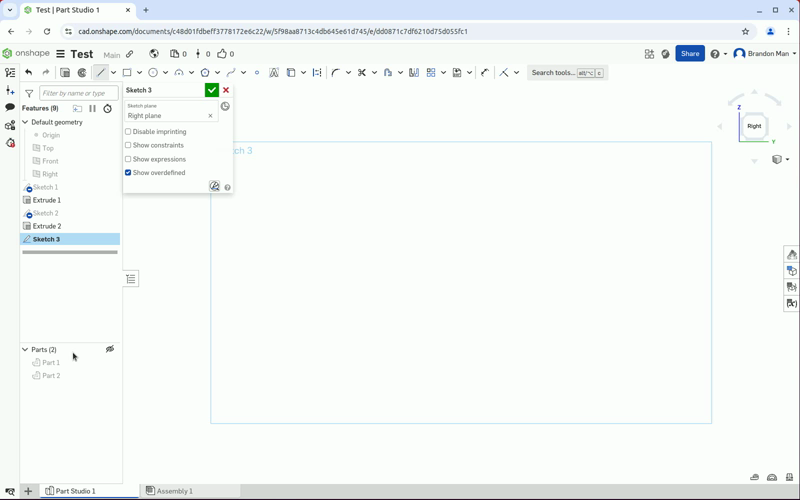
key_down(shift)
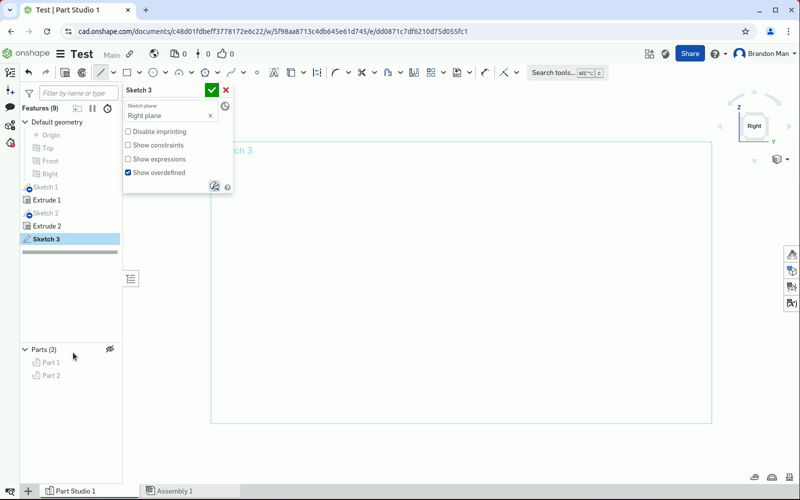
mouse_move(491, 380)
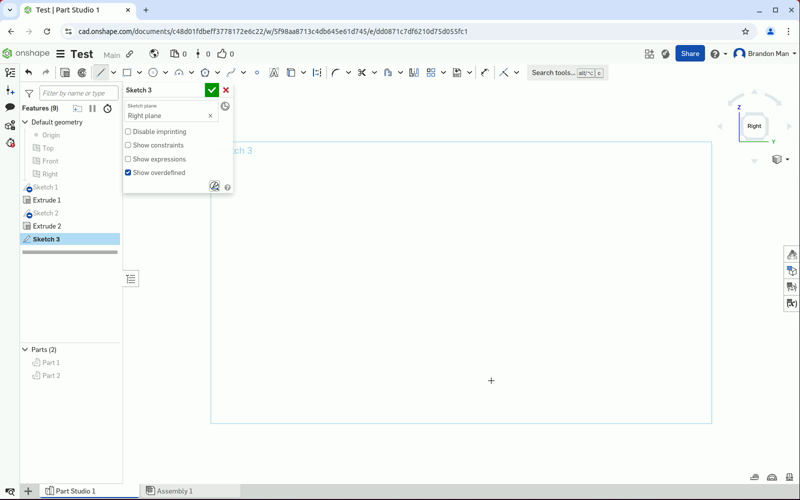
click(491, 380)
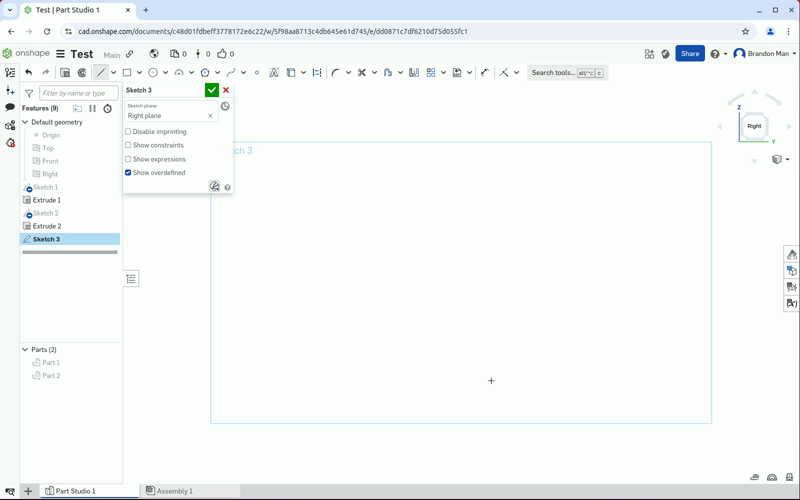
key_up(shift)
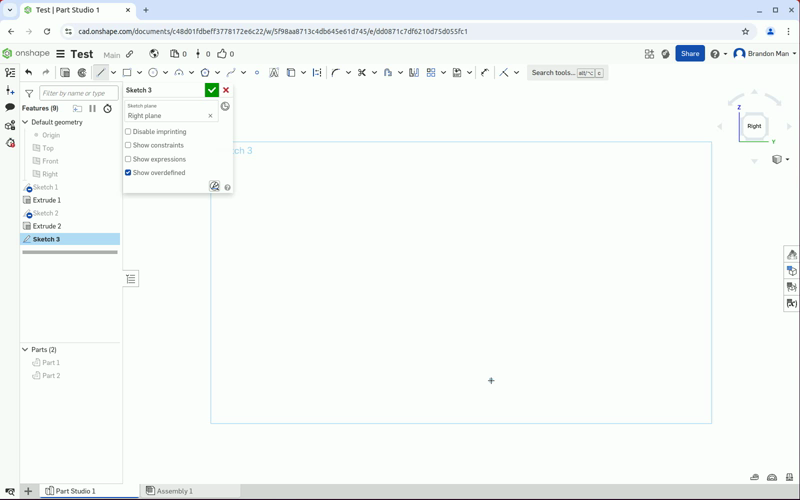
key_down(shift)
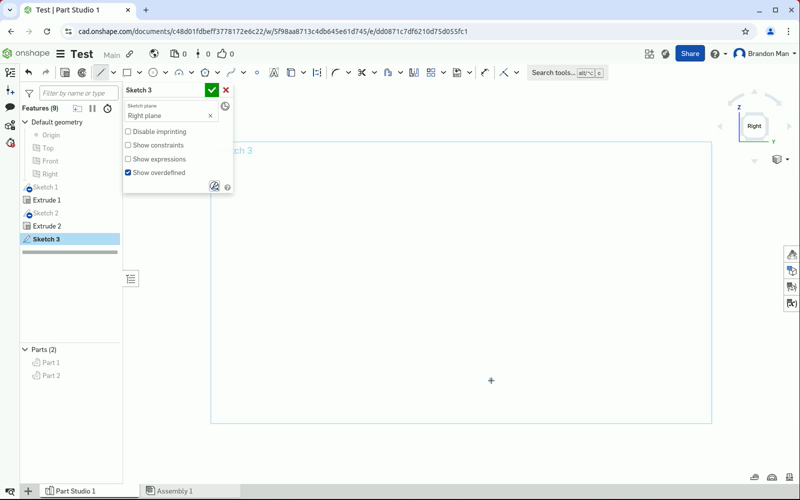
mouse_move(521, 380)
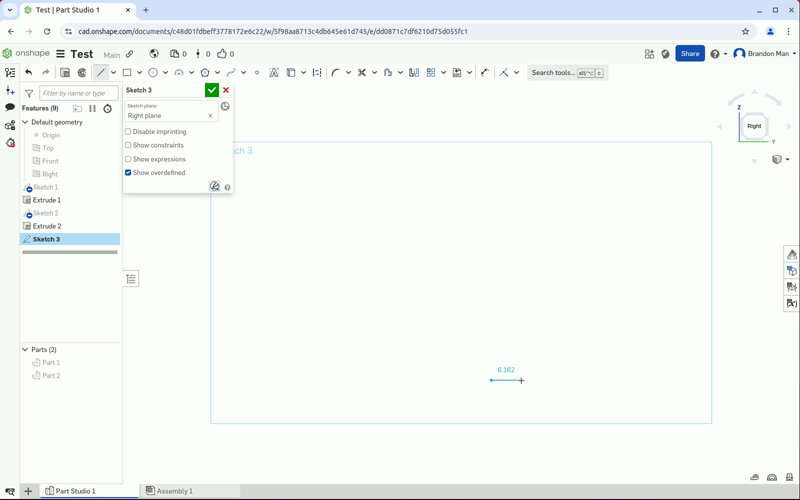
mouse_move(497, 380)
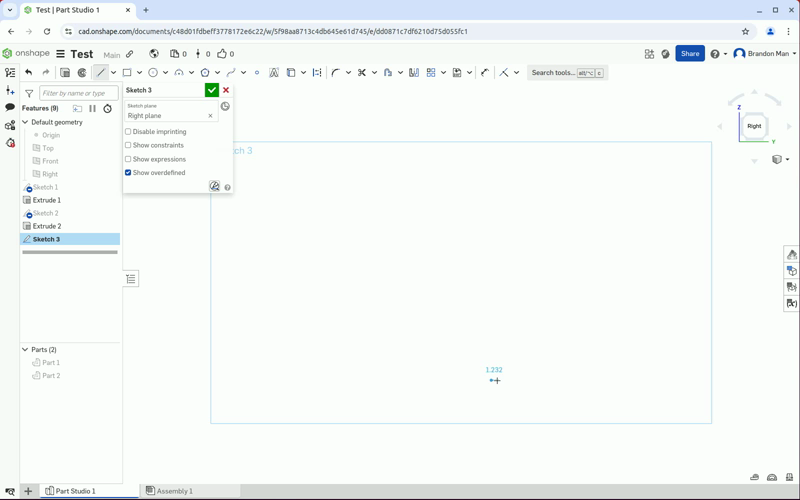
scroll(6)
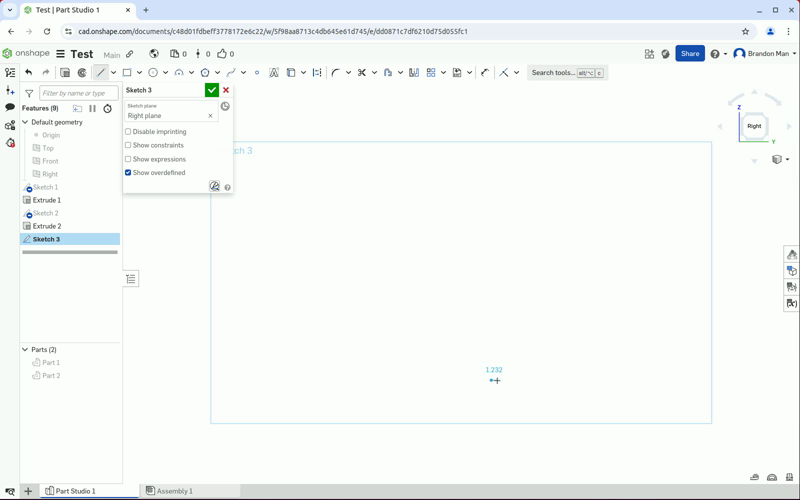
scroll(6)
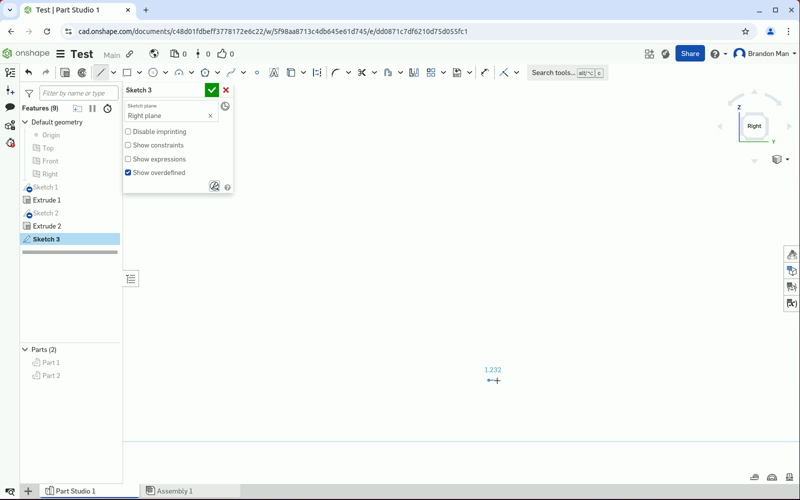
scroll(6)
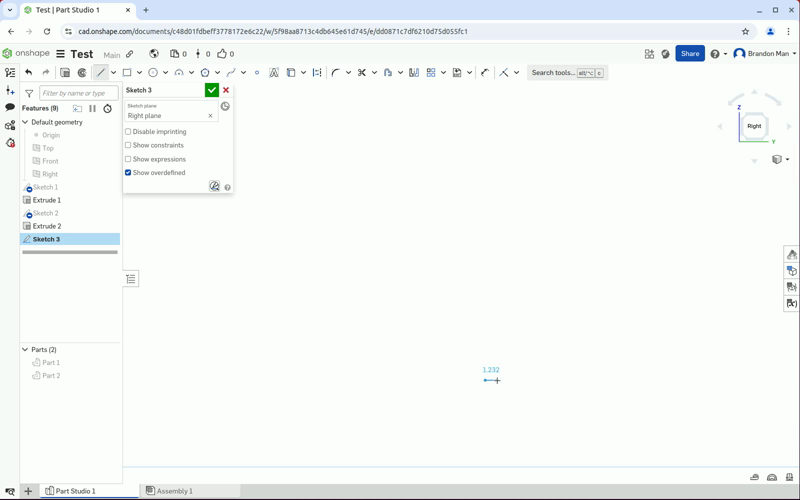
scroll(6)
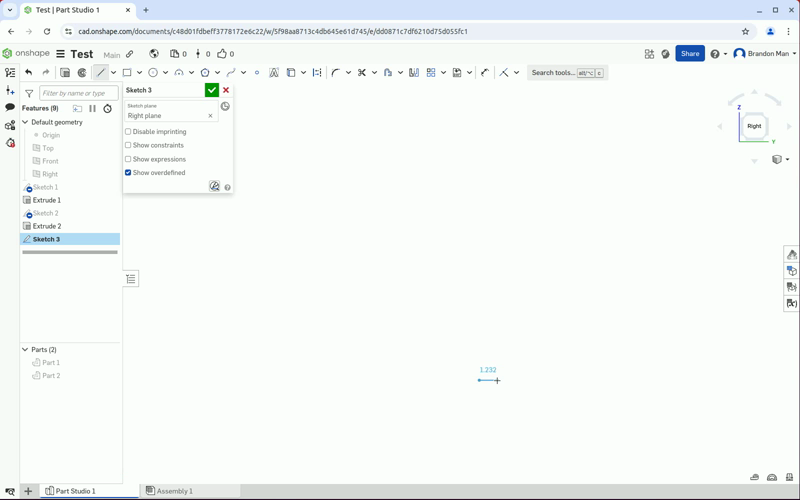
scroll(6)
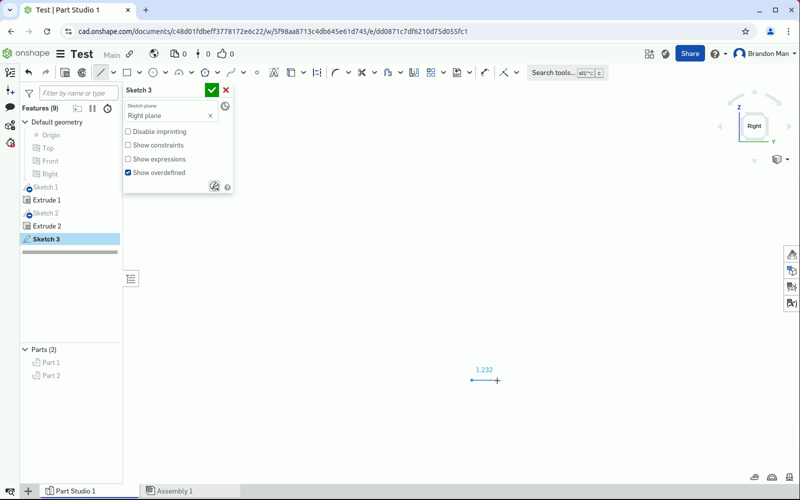
scroll(6)
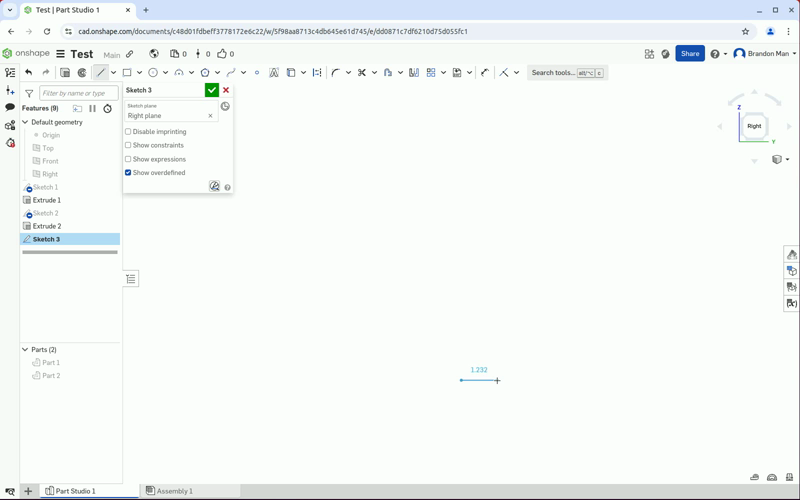
scroll(6)
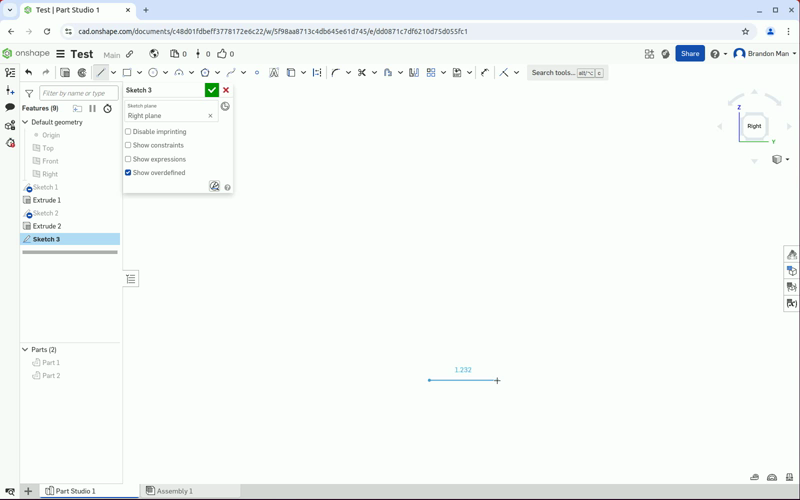
click(497, 380)
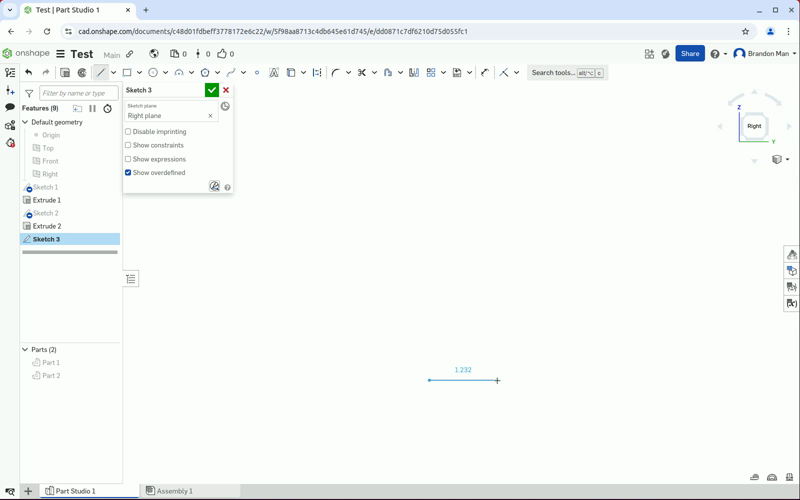
scroll(-6)
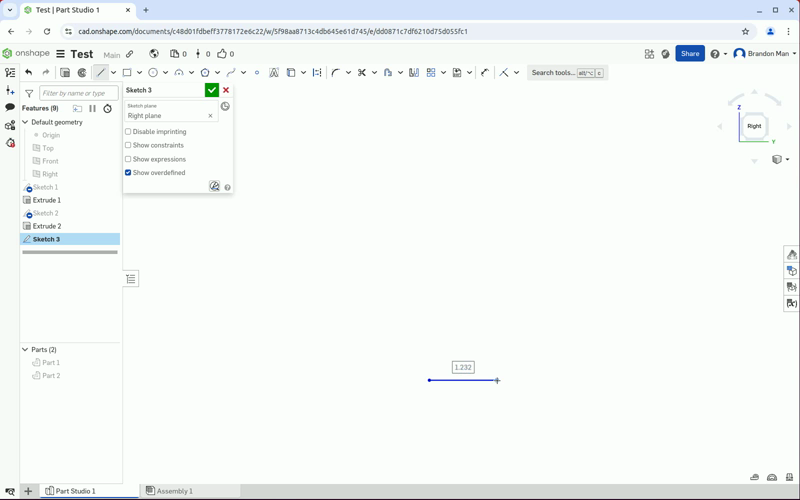
scroll(-6)
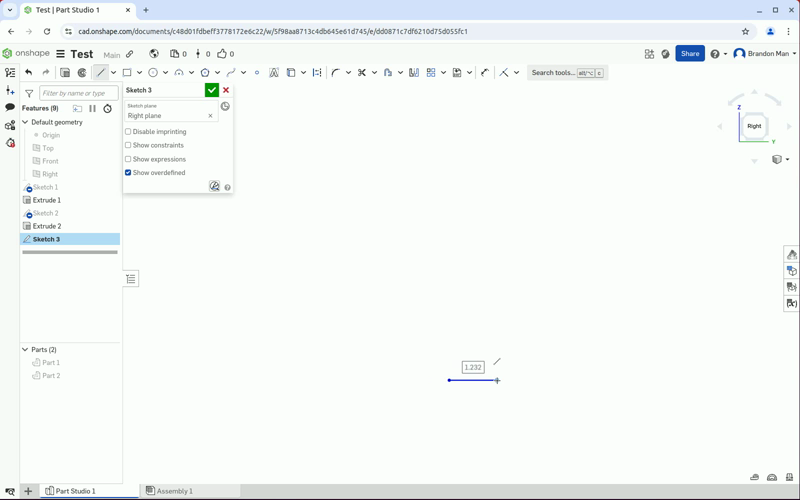
scroll(-6)
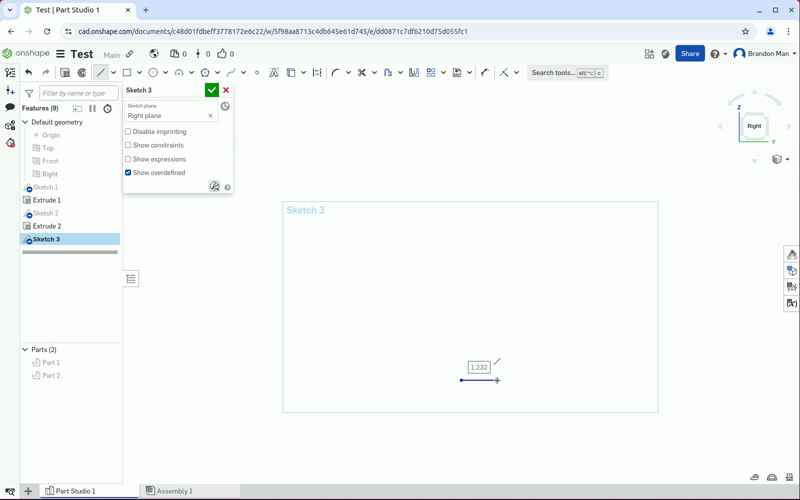
scroll(-6)
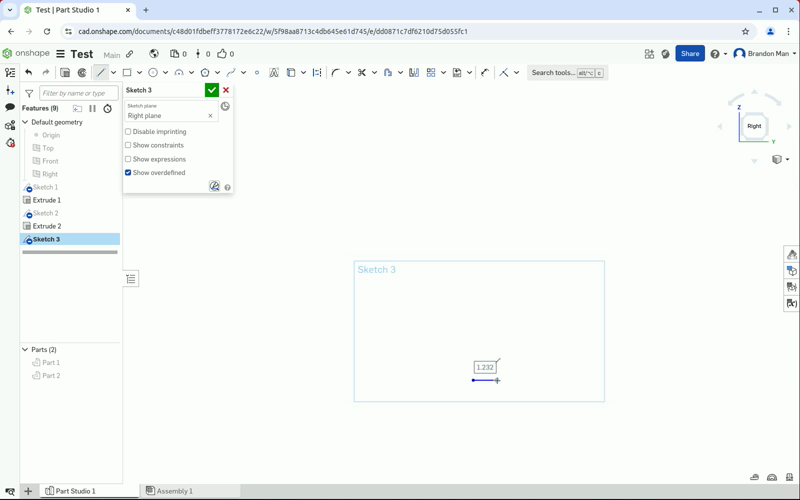
scroll(-6)
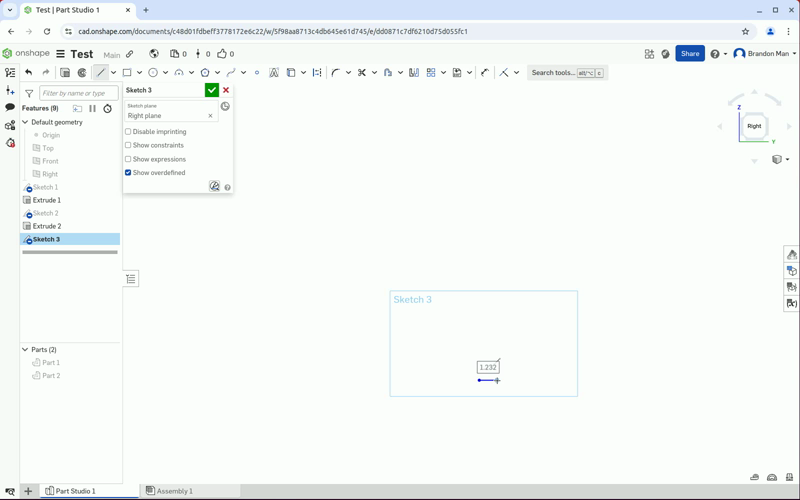
scroll(-6)
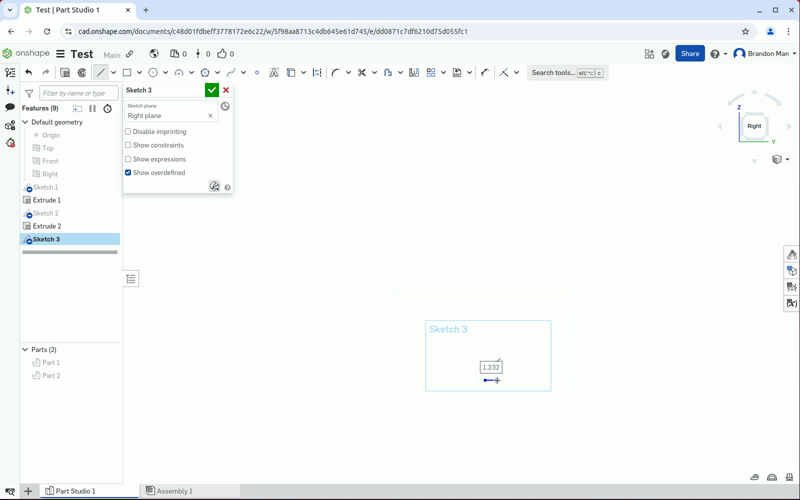
scroll(-6)
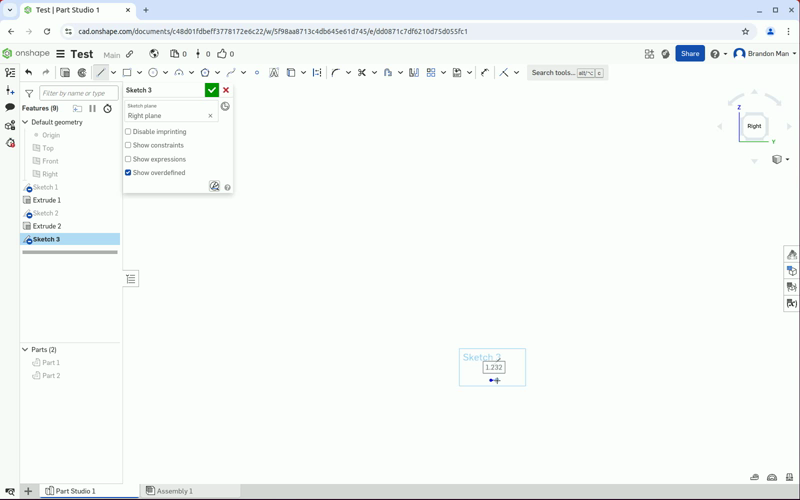
key_up(shift)
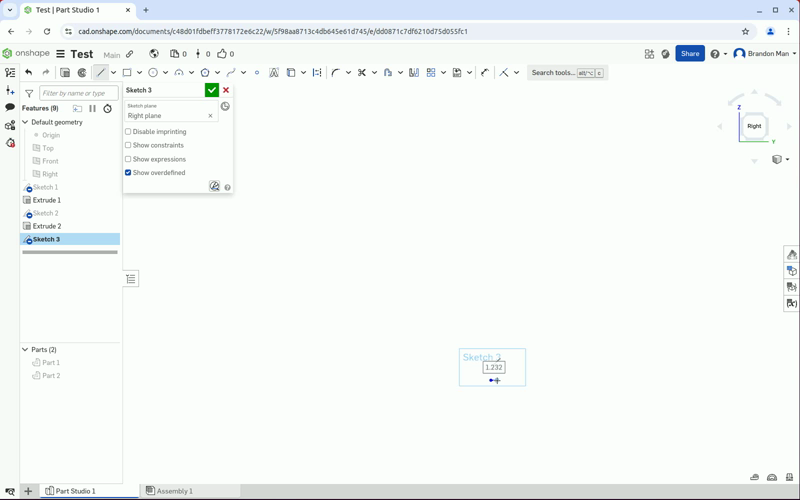
key_down(shift)
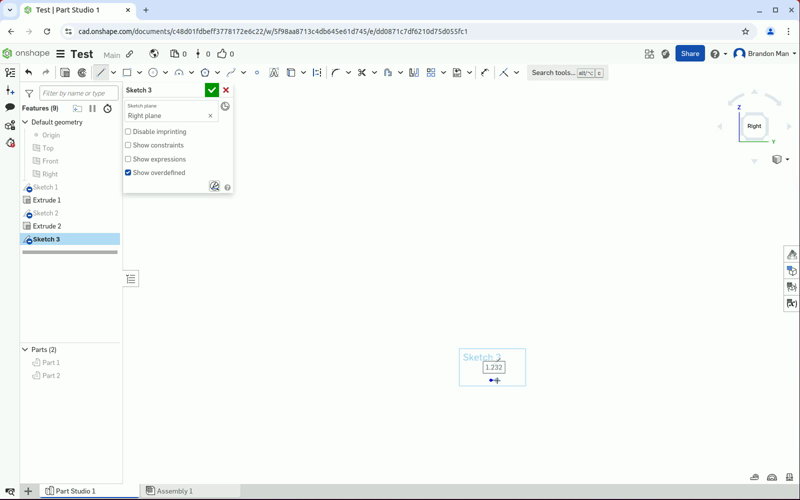
mouse_move(527, 380)
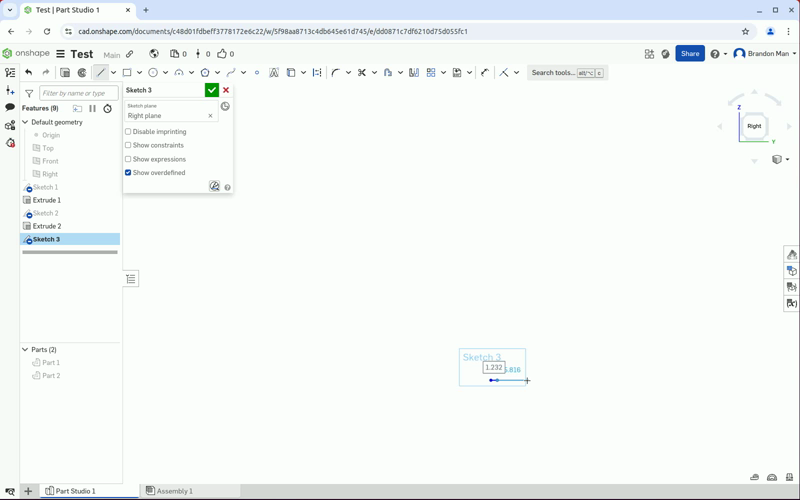
mouse_move(497, 334)
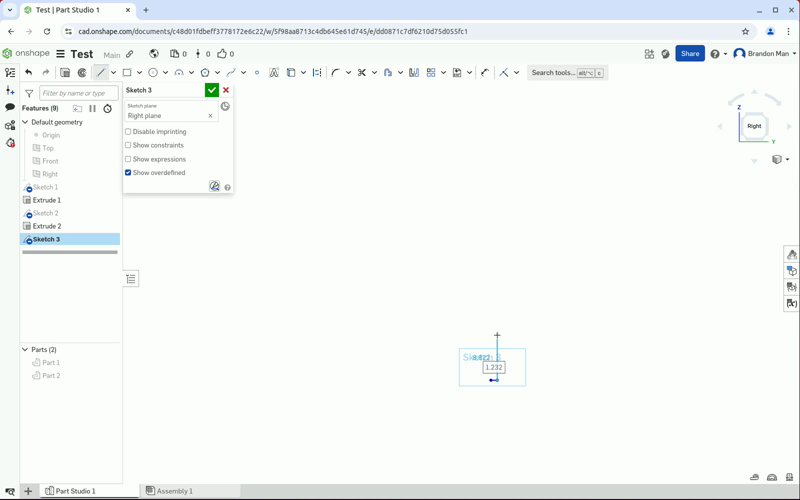
click(497, 334)
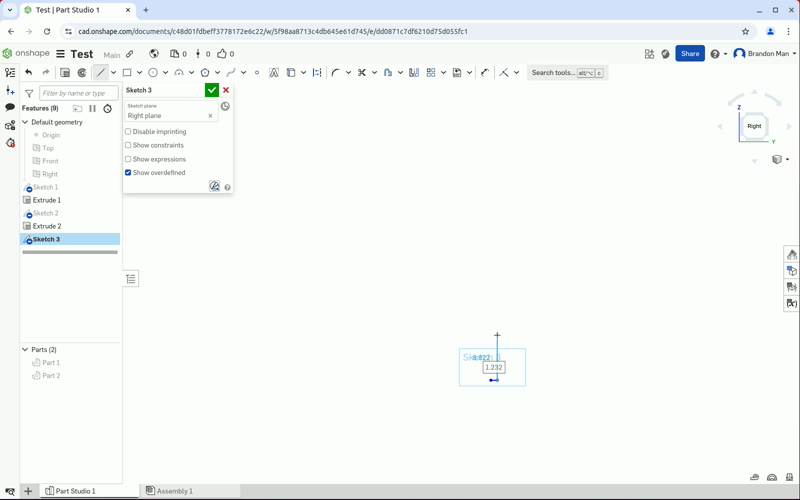
key_up(shift)
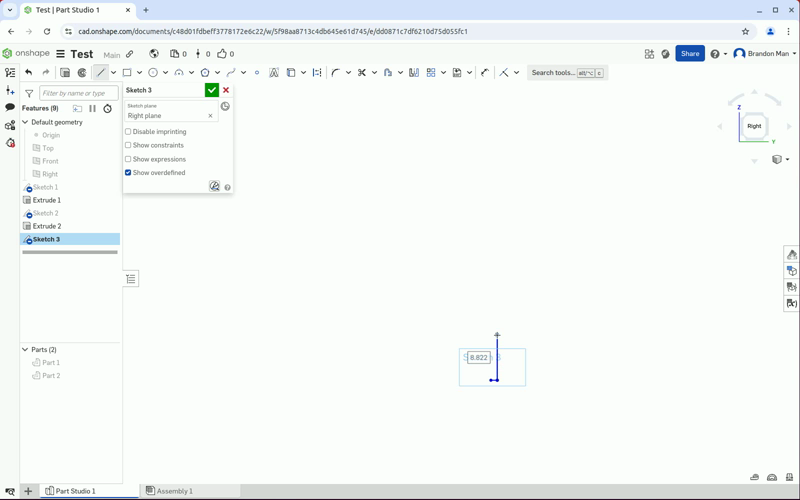
key_down(shift)
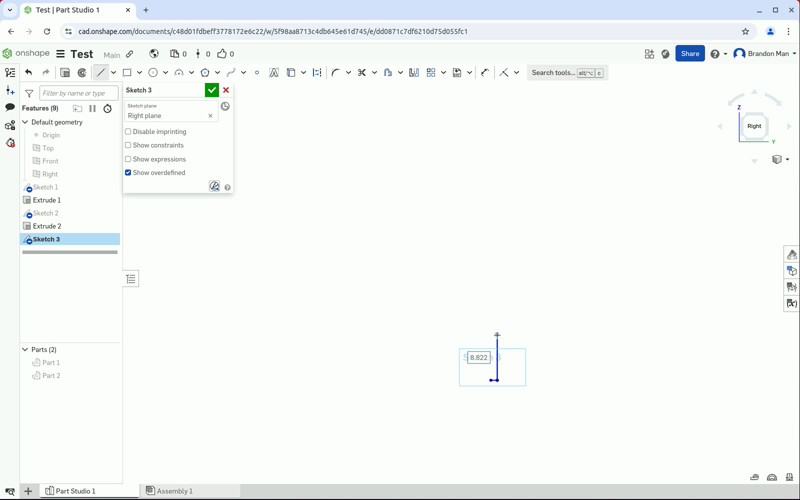
mouse_move(527, 334)
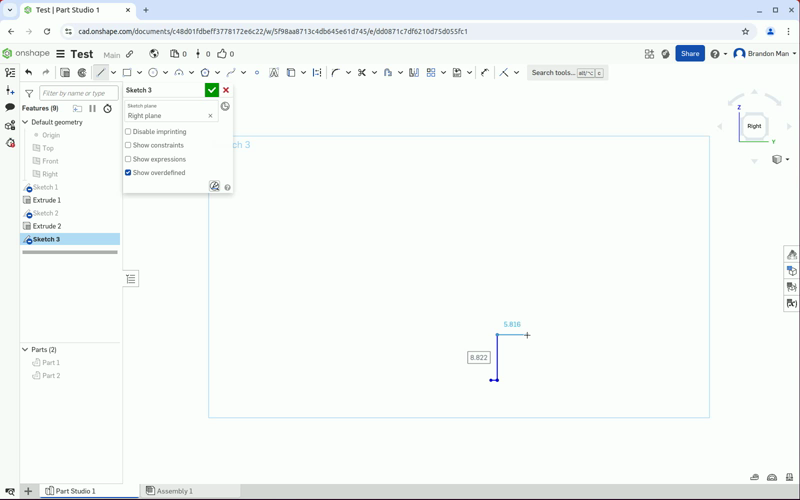
mouse_move(491, 334)
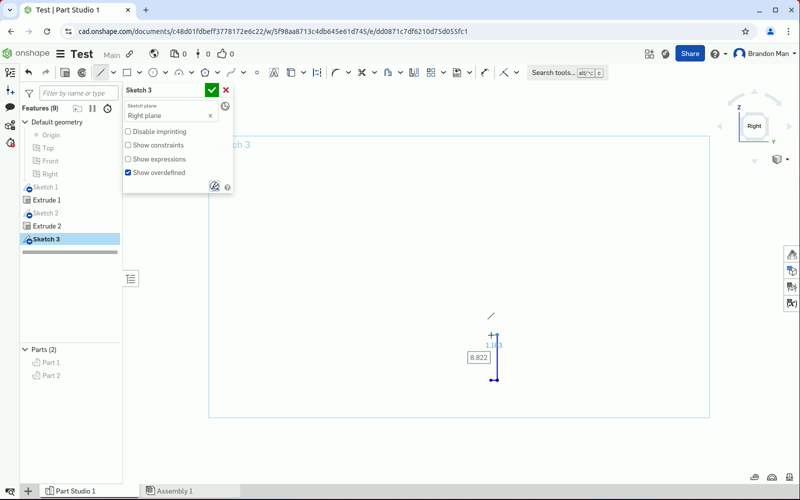
scroll(6)
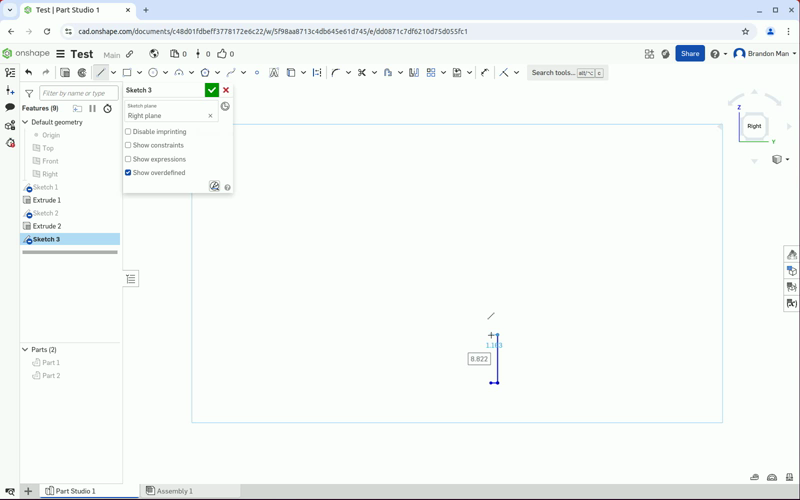
scroll(6)
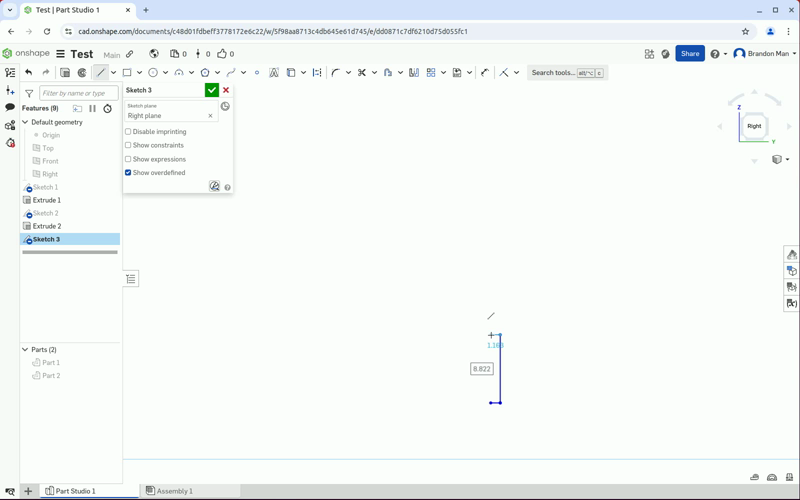
scroll(6)
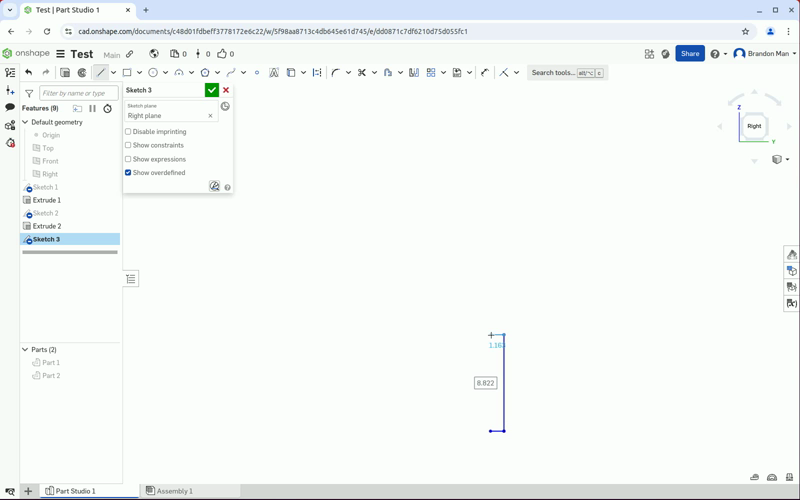
scroll(6)
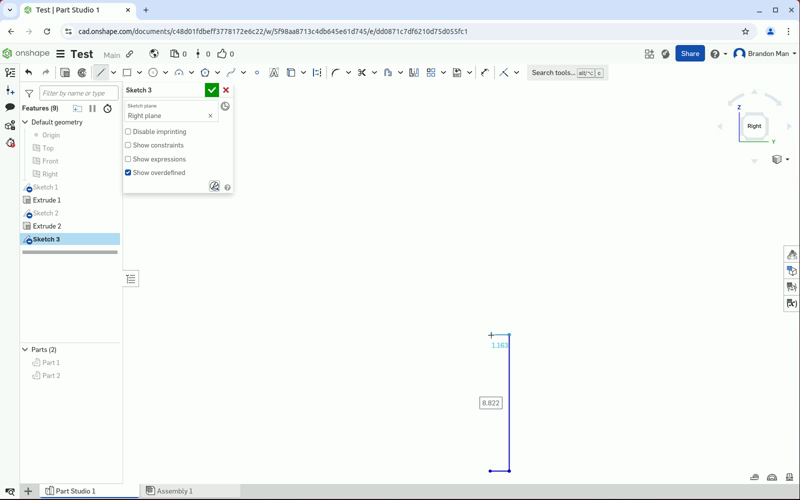
scroll(6)
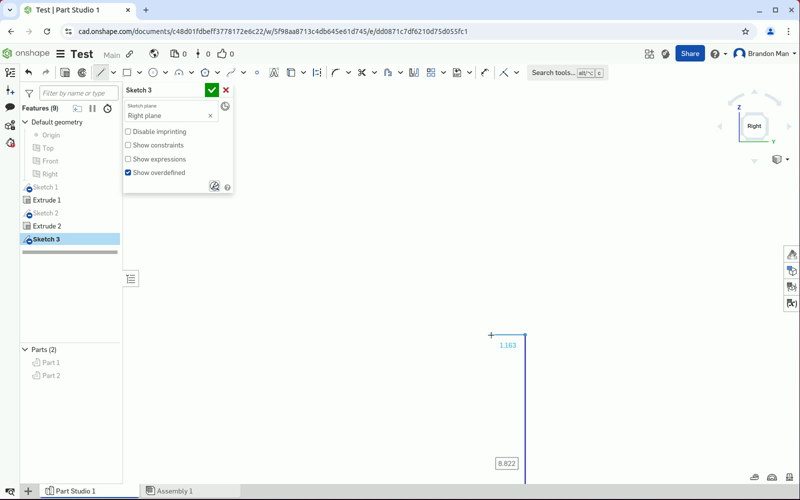
scroll(6)
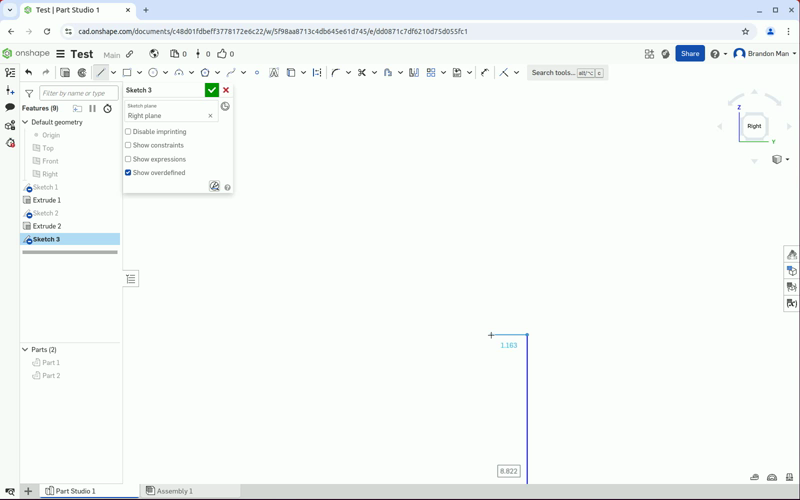
scroll(6)
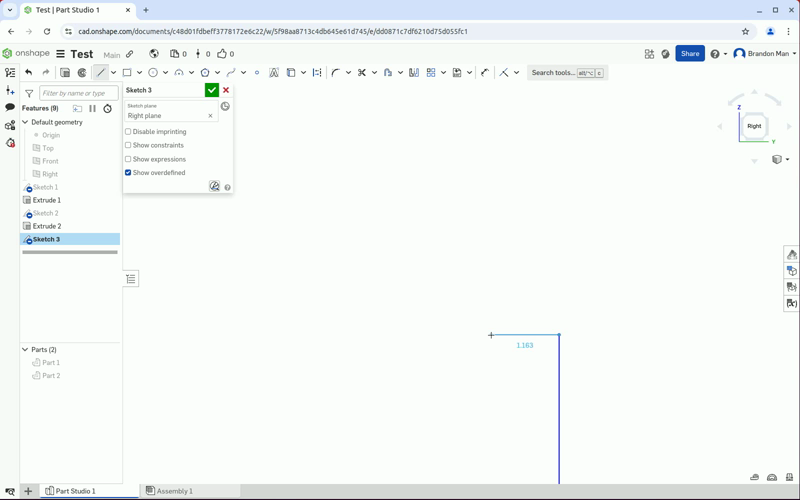
click(491, 334)
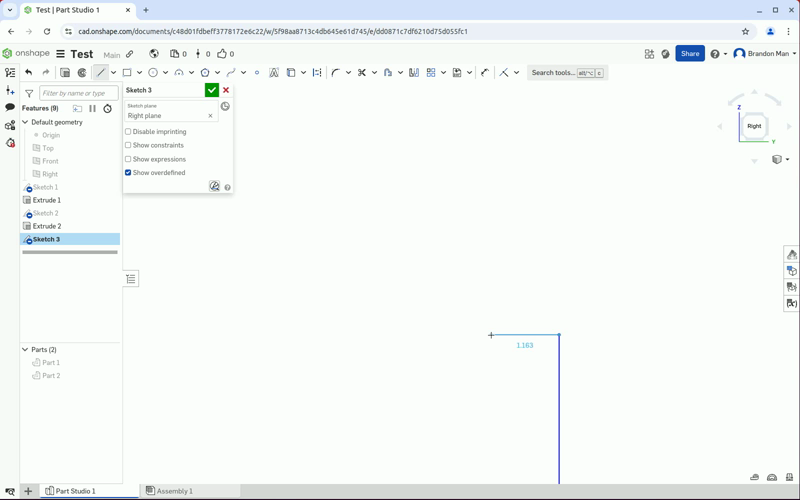
scroll(-6)
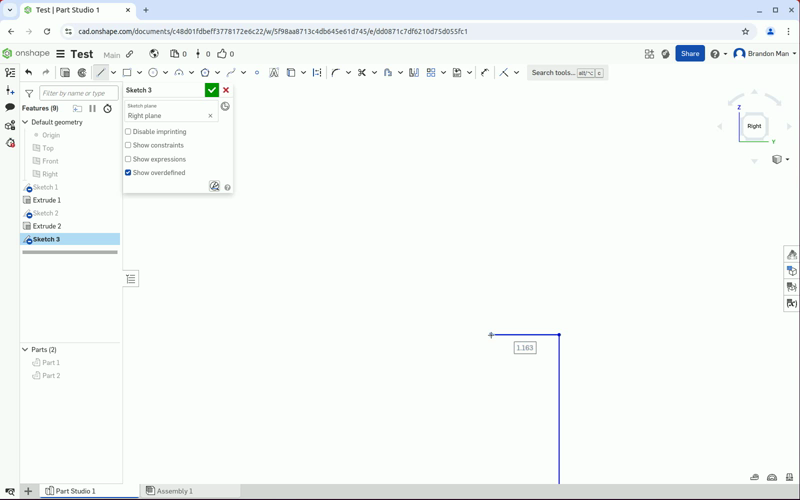
scroll(-6)
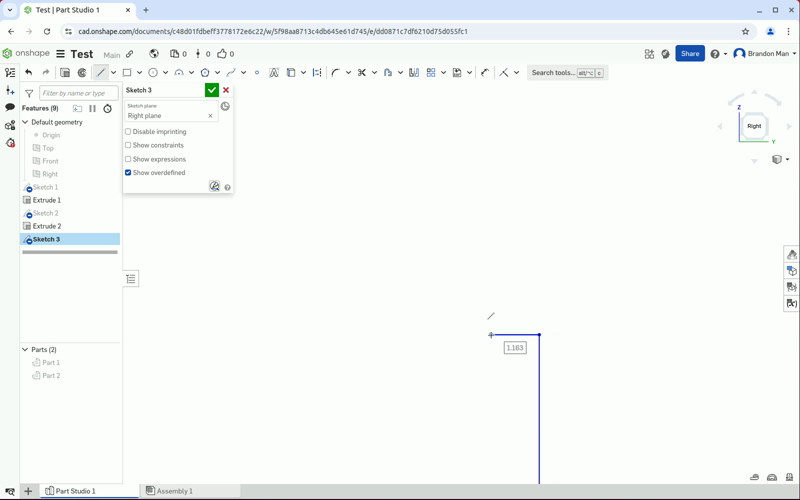
scroll(-6)
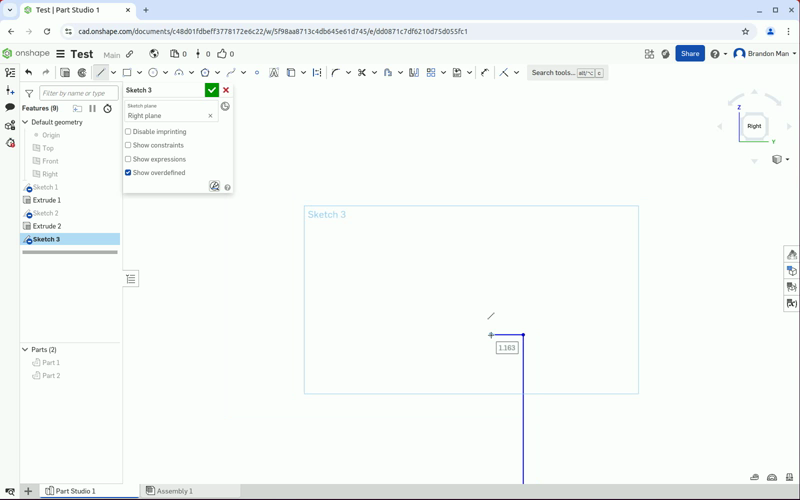
scroll(-6)
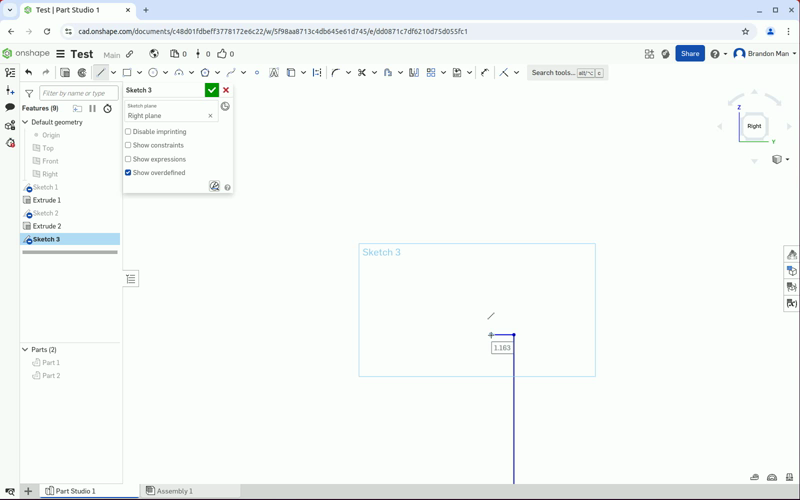
scroll(-6)
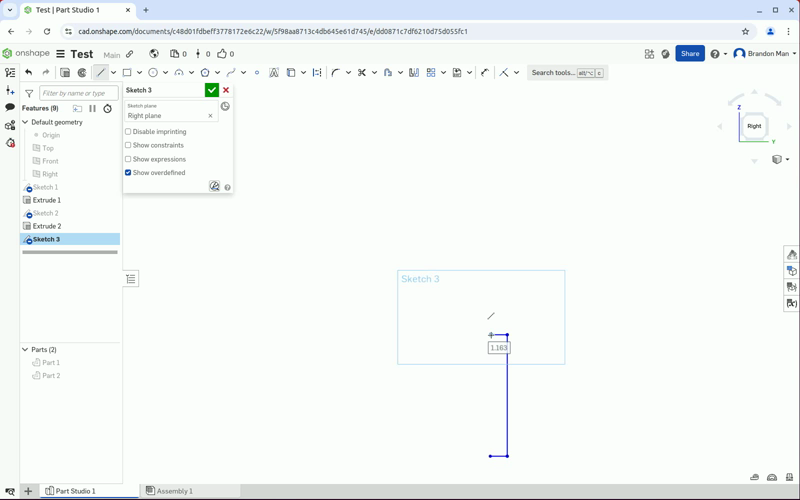
scroll(-6)
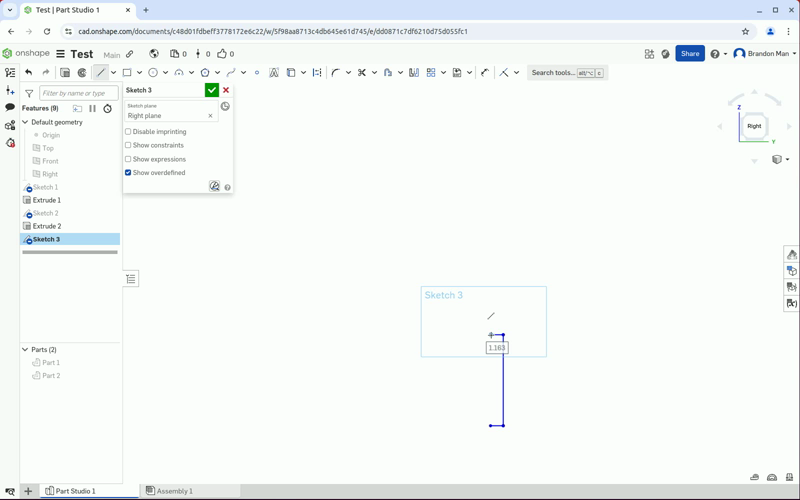
scroll(-6)
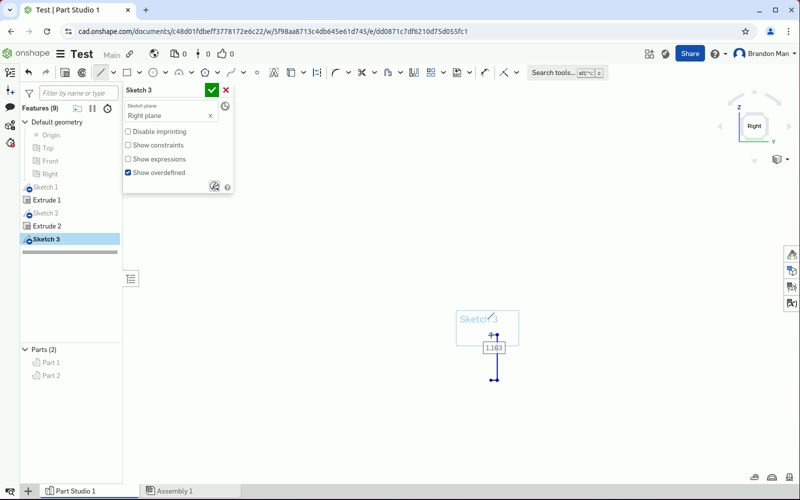
key_up(shift)
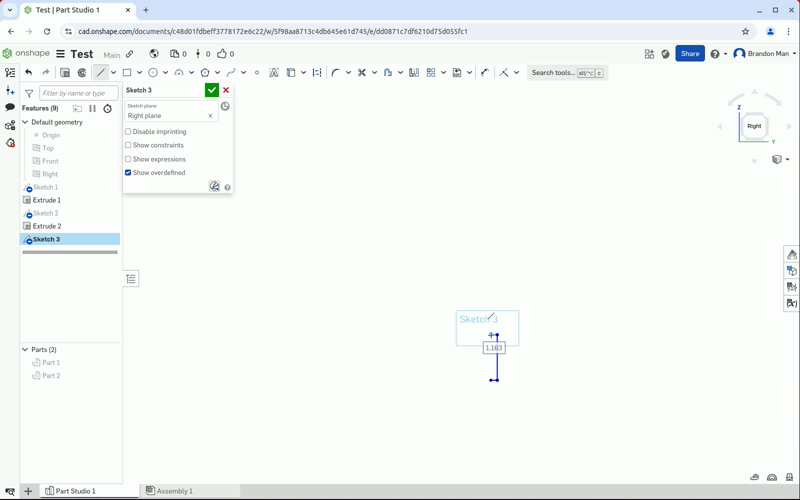
mouse_move(521, 334)
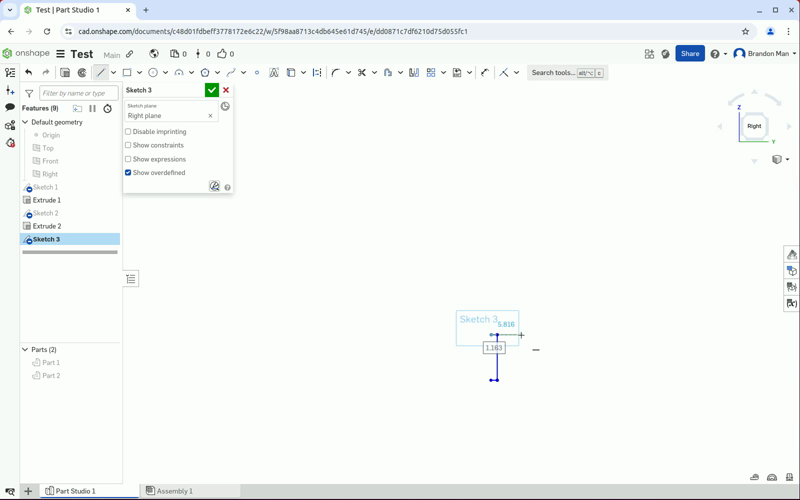
key_down(shift)
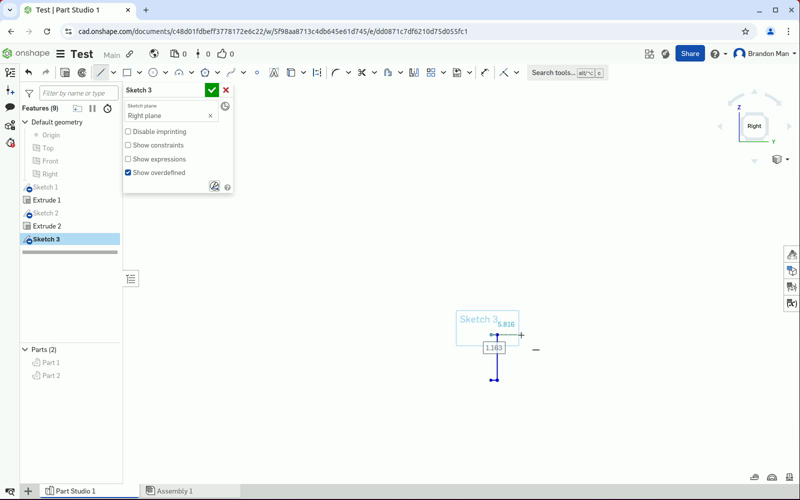
mouse_move(491, 380)
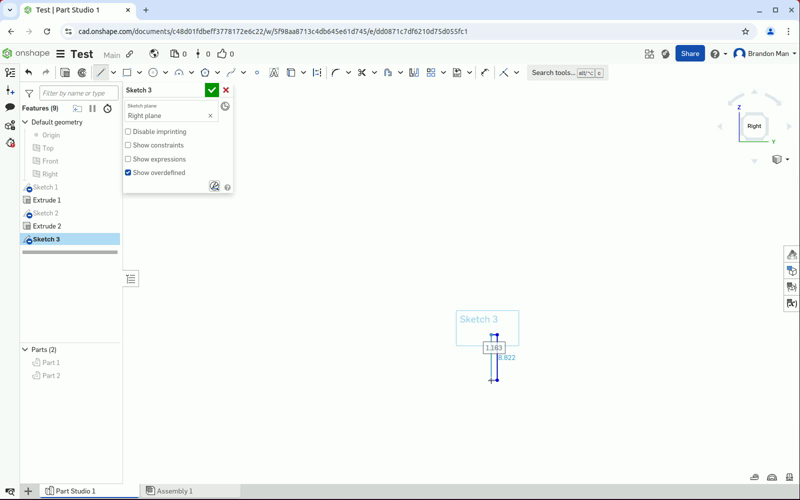
key_up(shift)
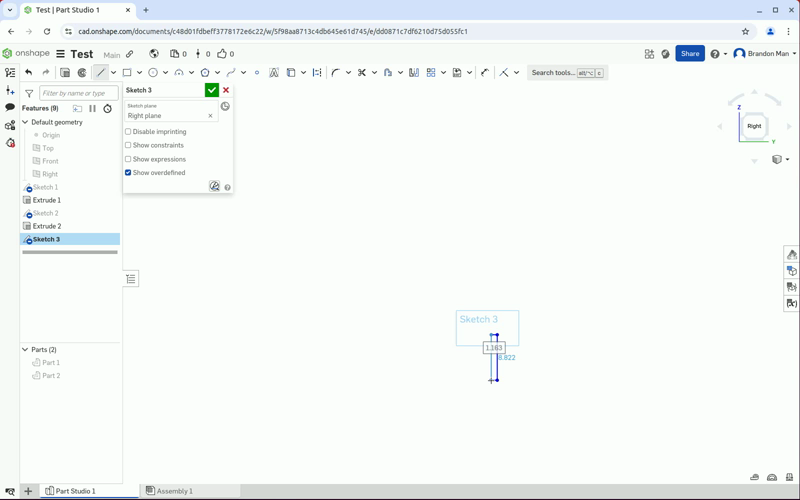
click(491, 380)
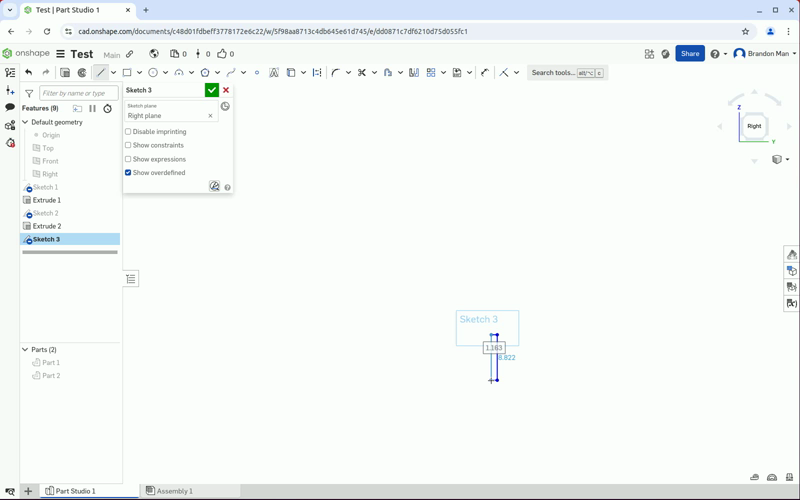
key(esc)
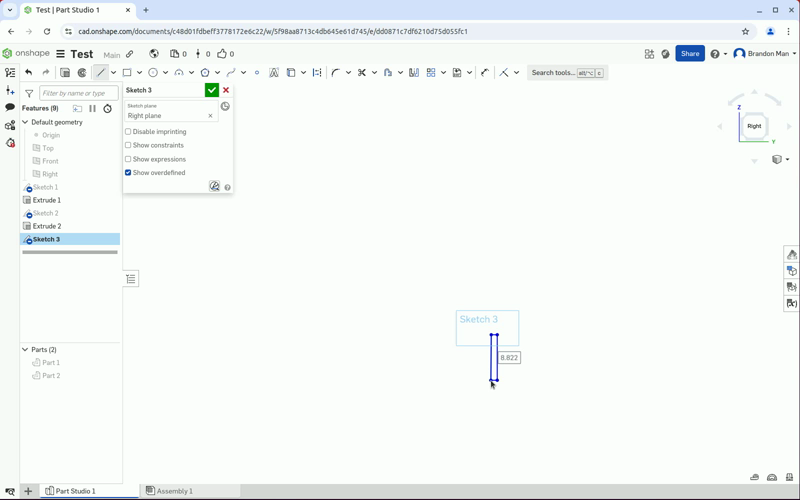
mouse_move(491, 352)
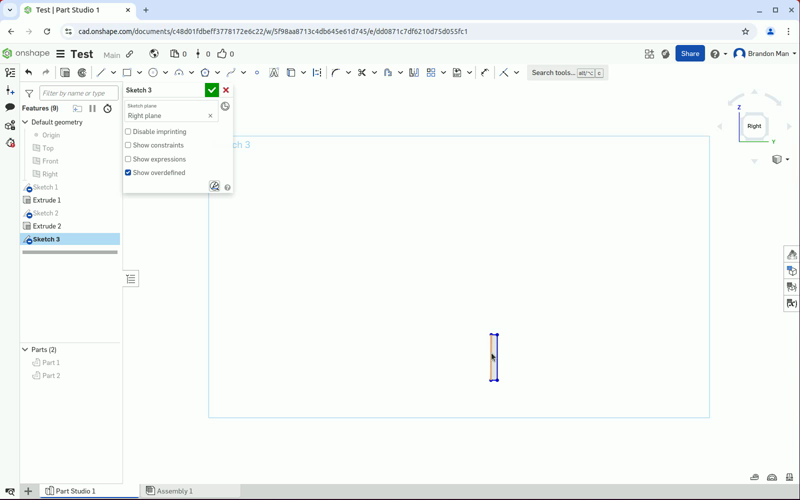
scroll(6)
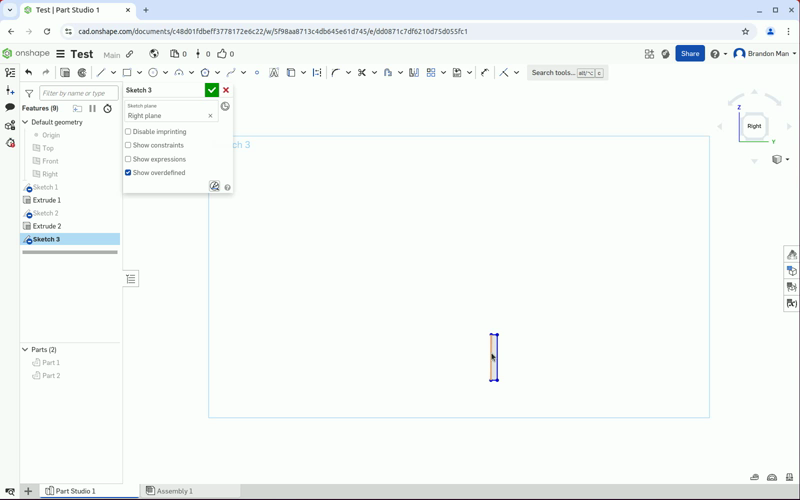
scroll(6)
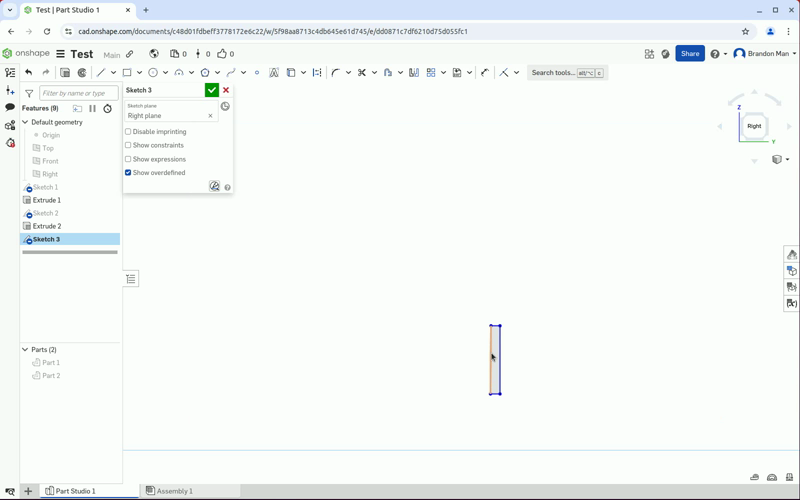
scroll(6)
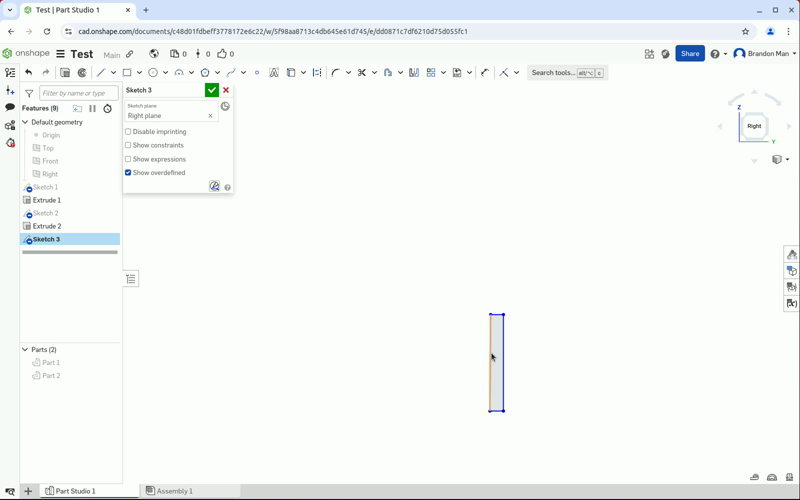
scroll(6)
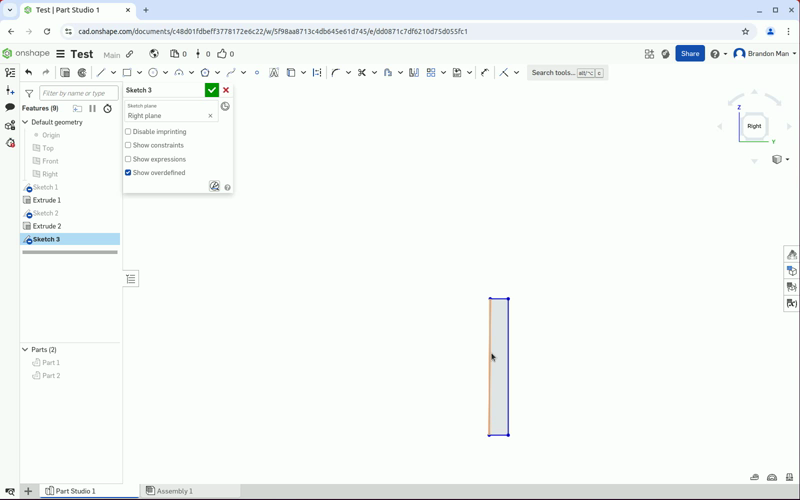
scroll(6)
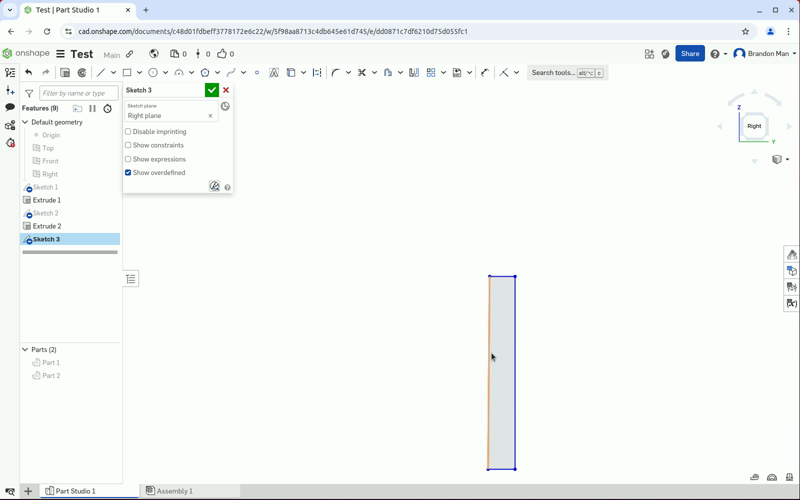
scroll(6)
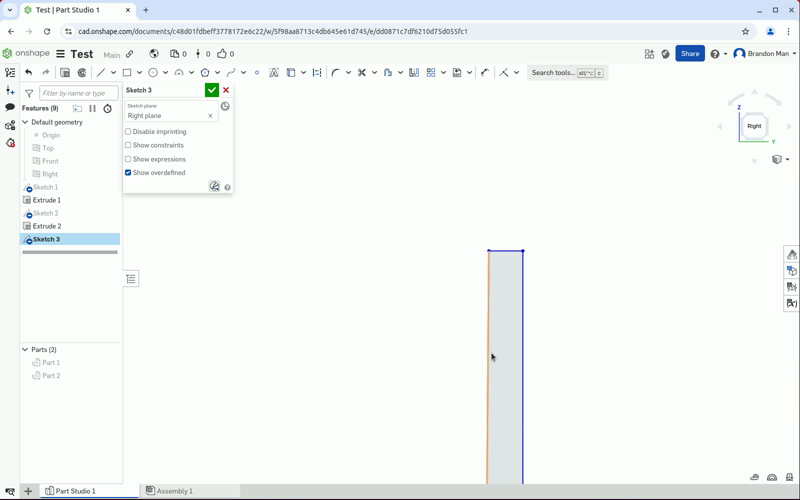
scroll(6)
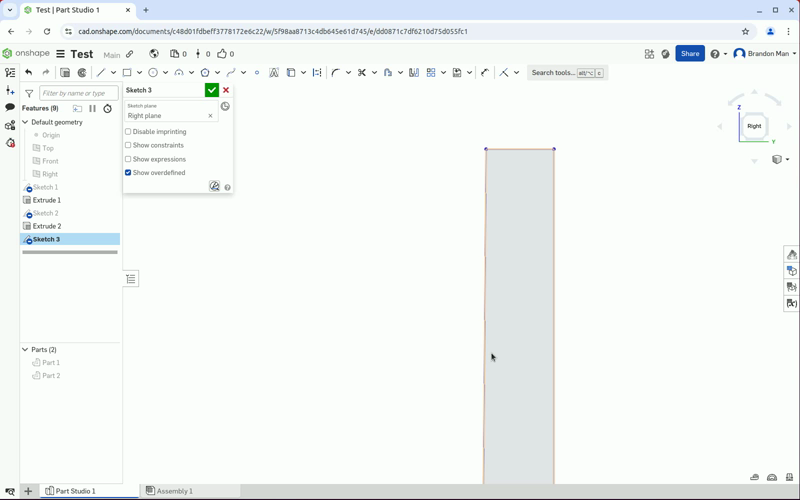
click(491, 352)
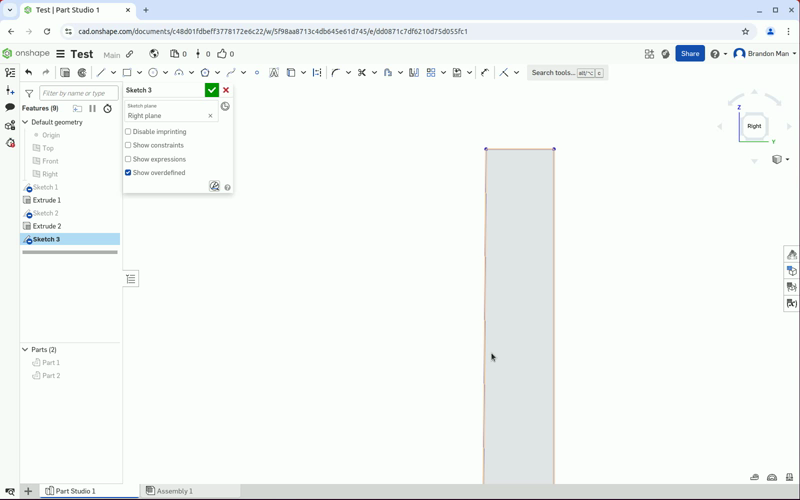
scroll(-6)
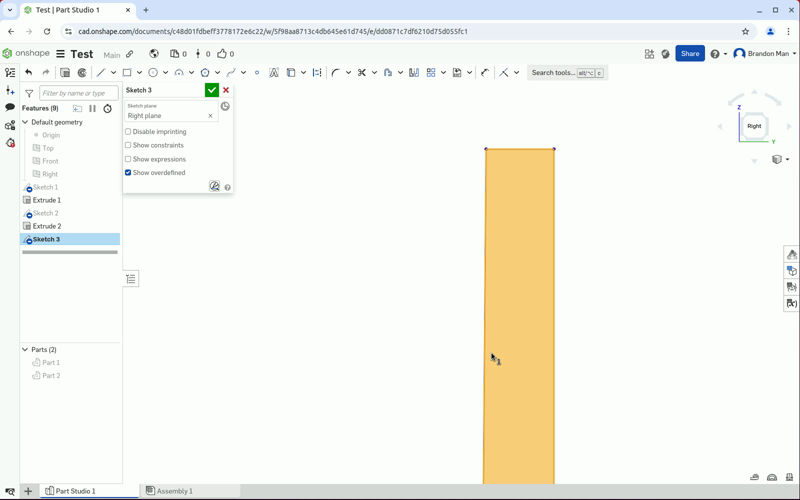
scroll(-6)
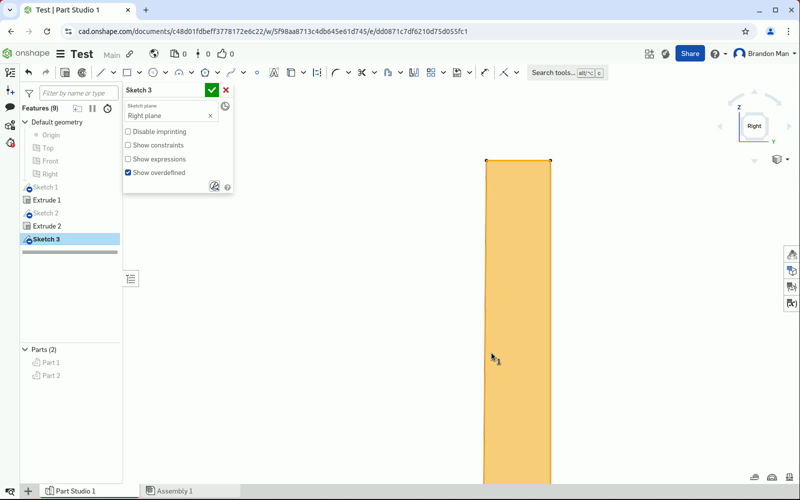
scroll(-6)
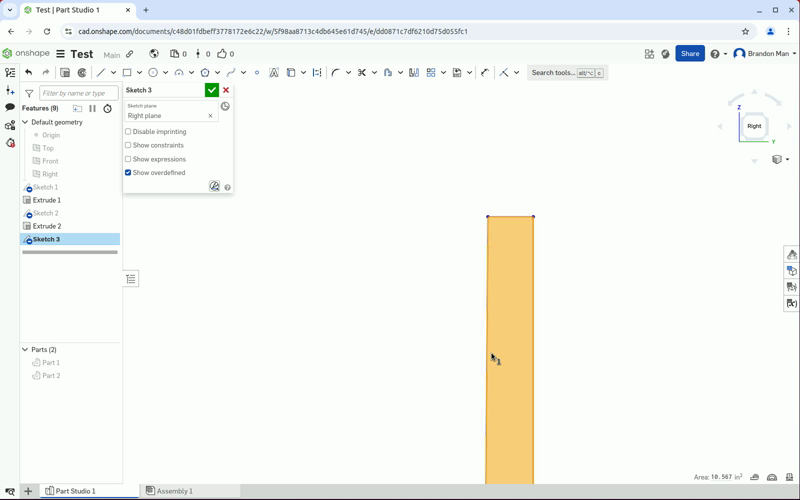
scroll(-6)
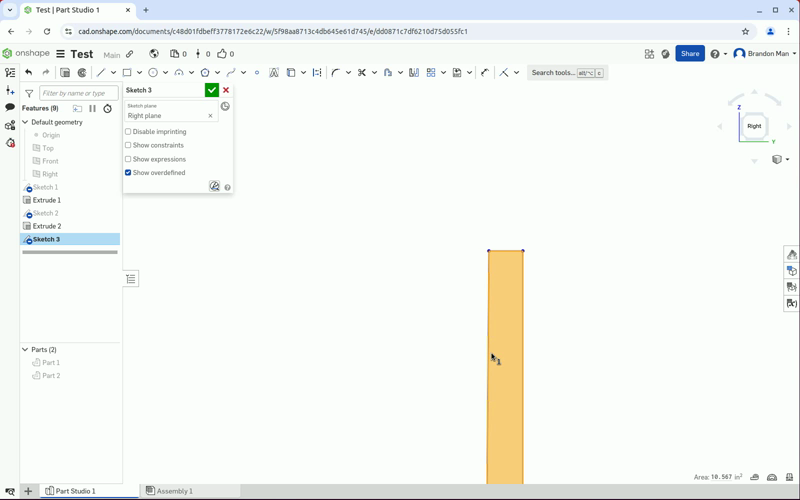
scroll(-6)
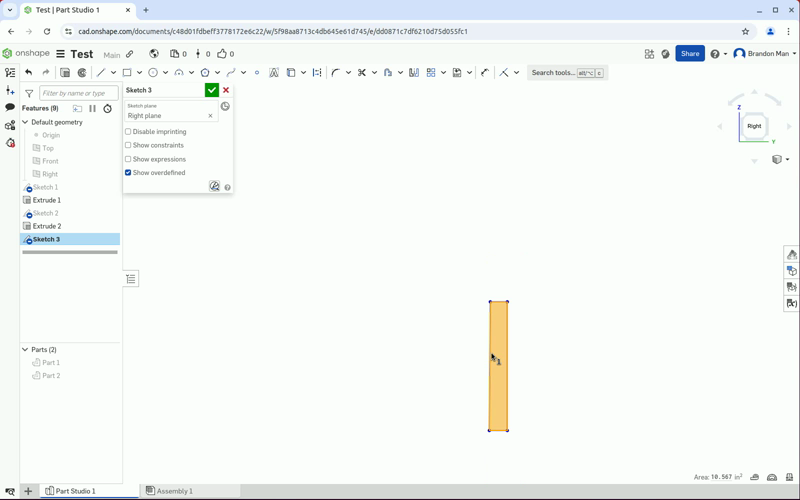
scroll(-6)
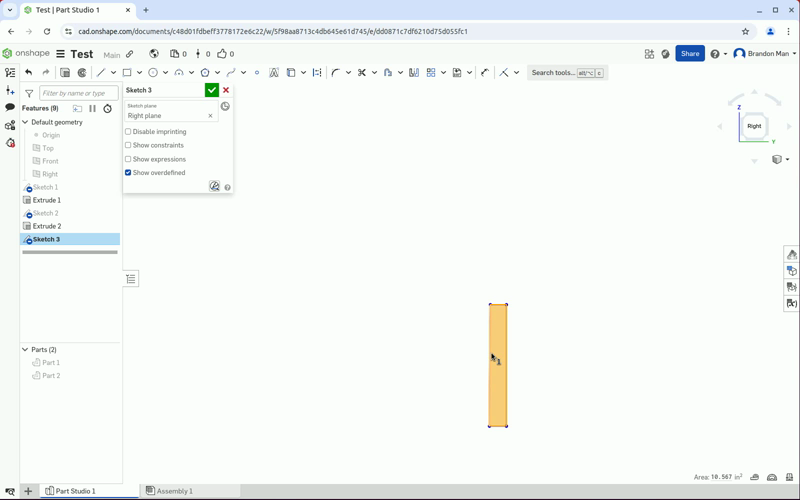
scroll(-6)
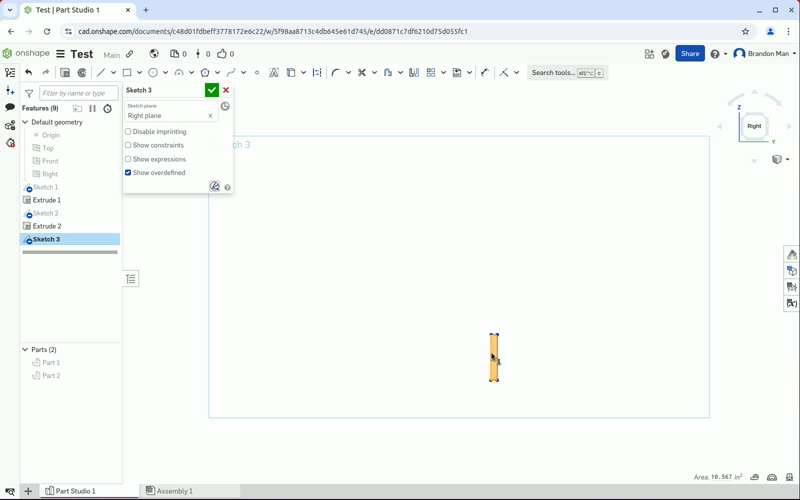
mouse_move(73, 352)
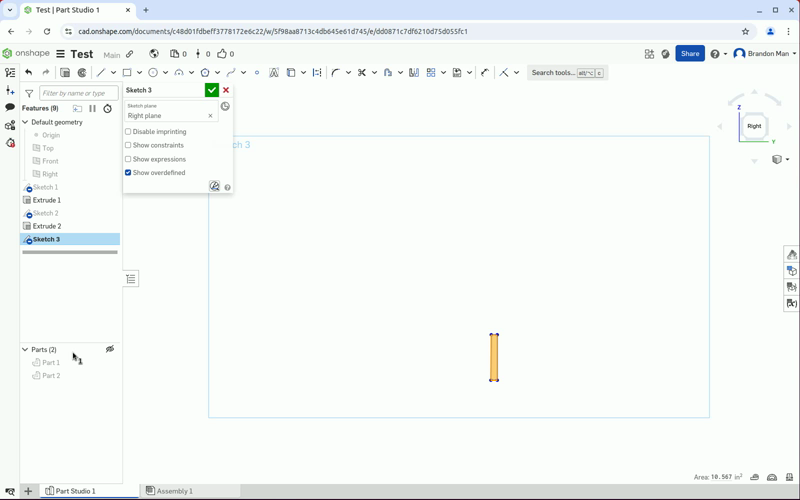
key(shift+y)
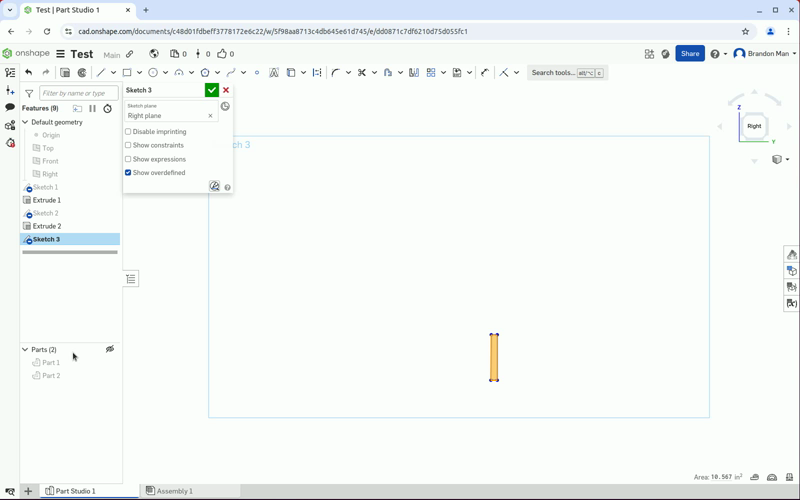
key(shift+e)
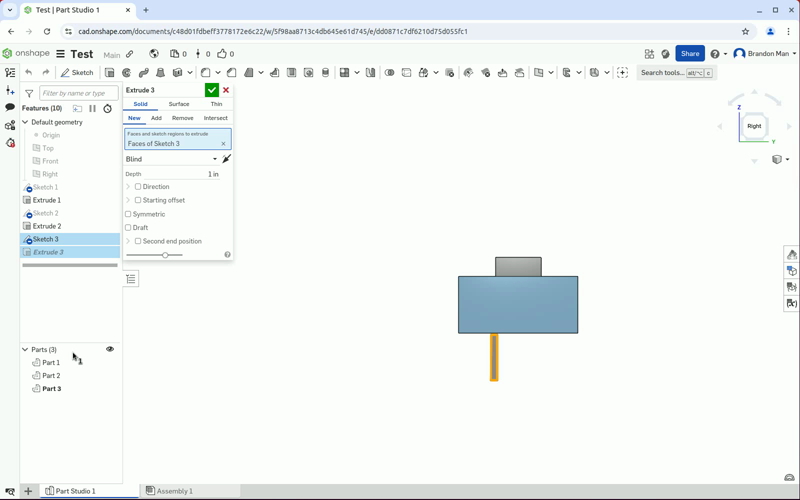
mouse_move(143, 106)
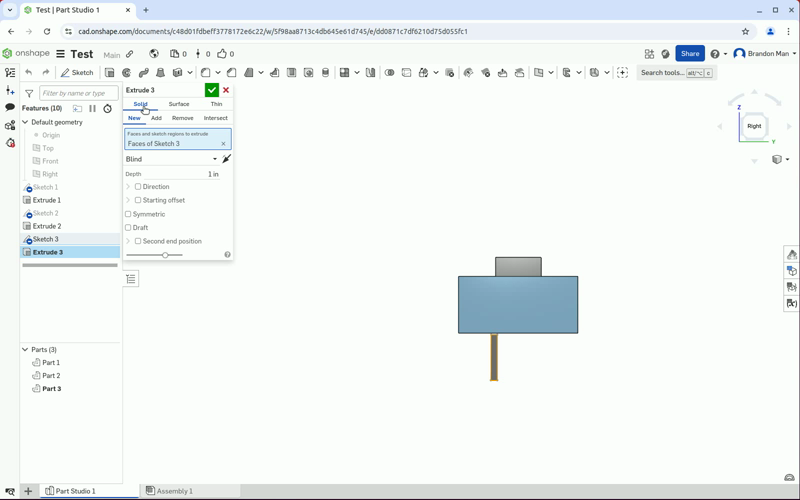
click(143, 106)
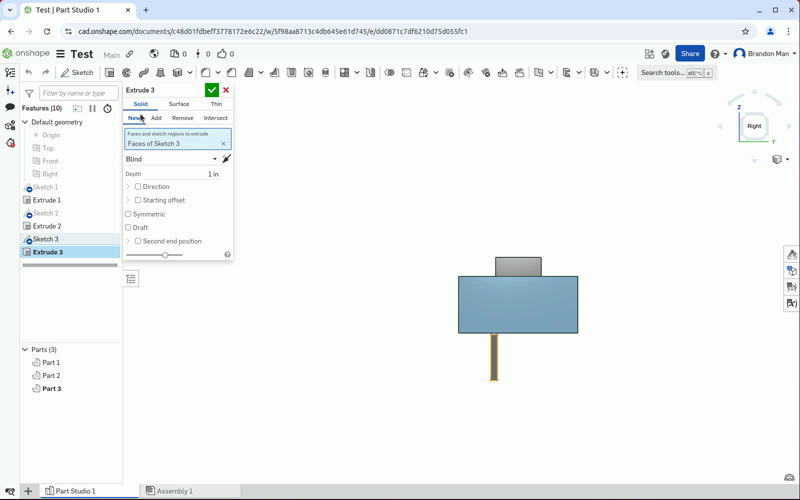
mouse_move(137, 120)
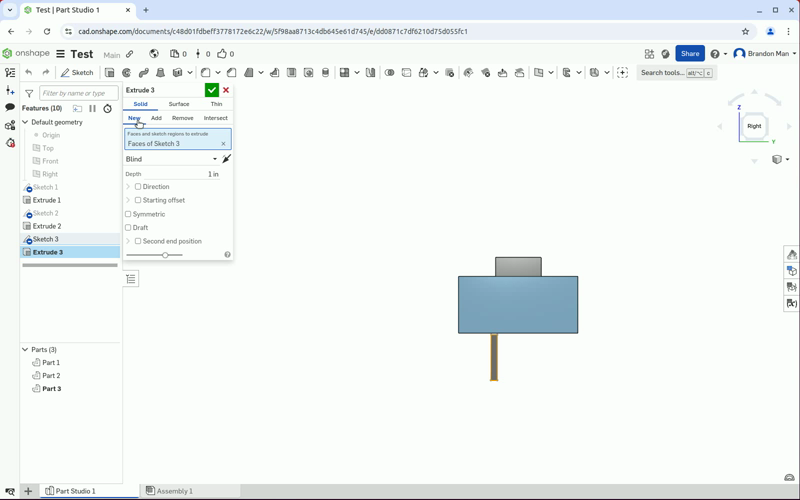
click(137, 120)
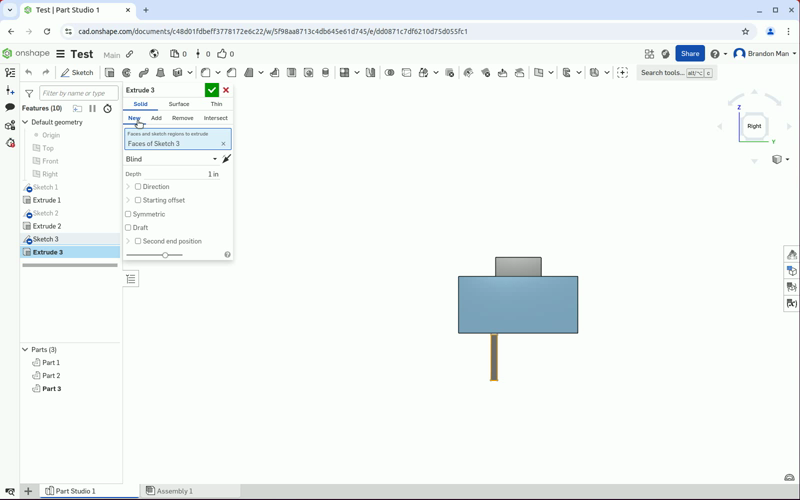
key(tab, 4)
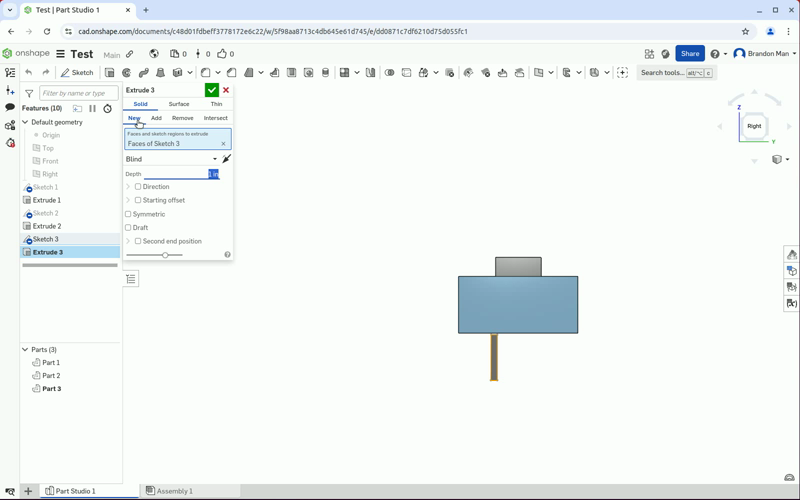
text(0.962)
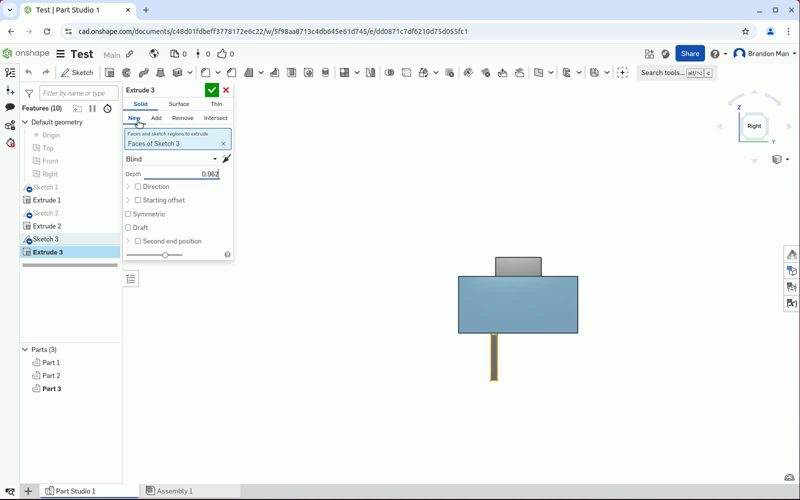
key(tab, 3)
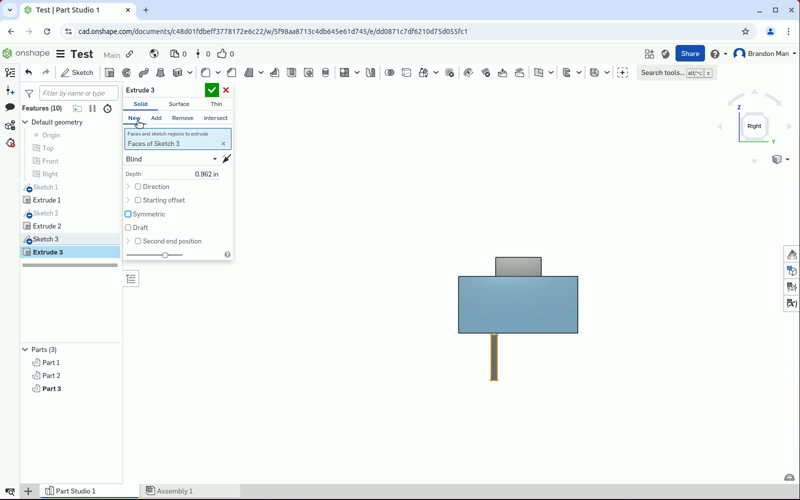
key(space)
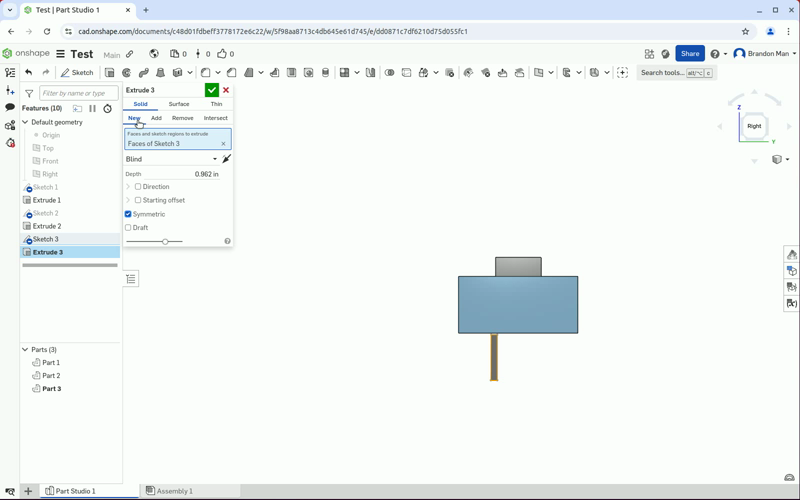
key(enter)
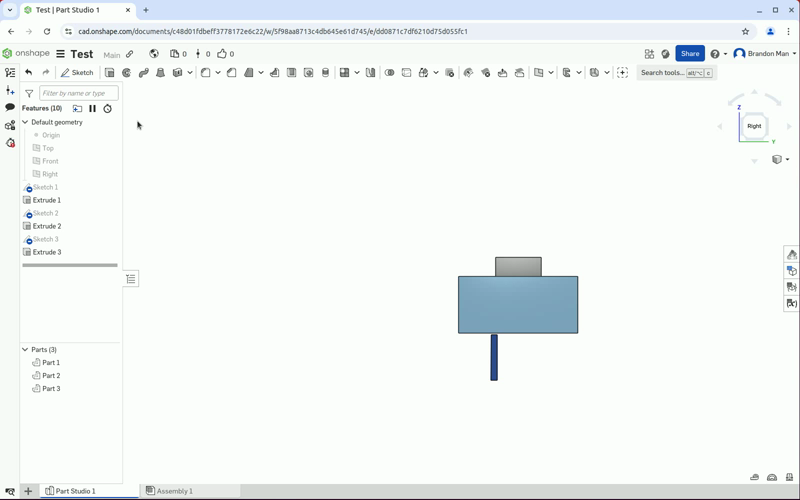
key(shift+h)
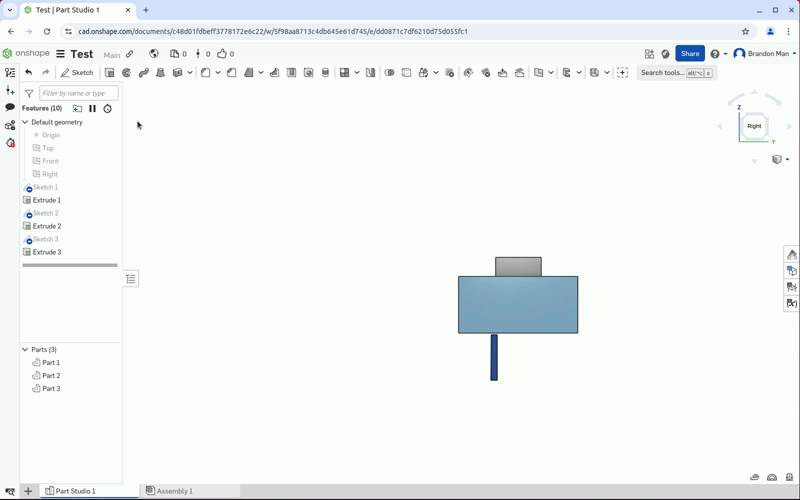
key(shift+h)
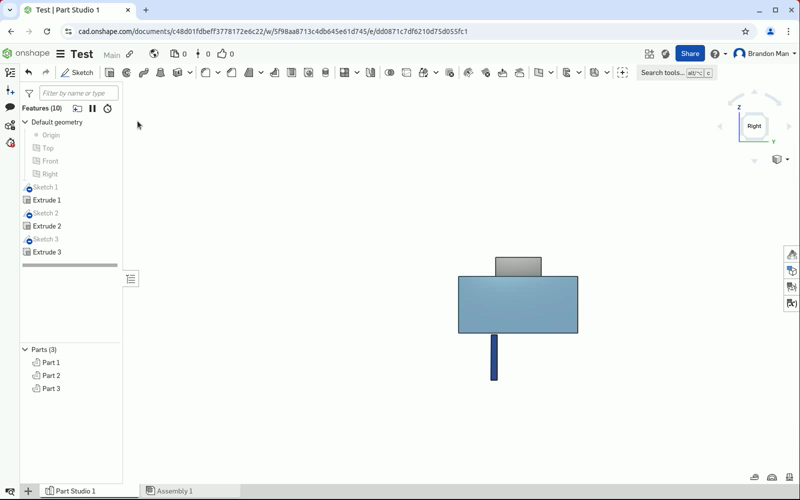
mouse_move(73, 189)
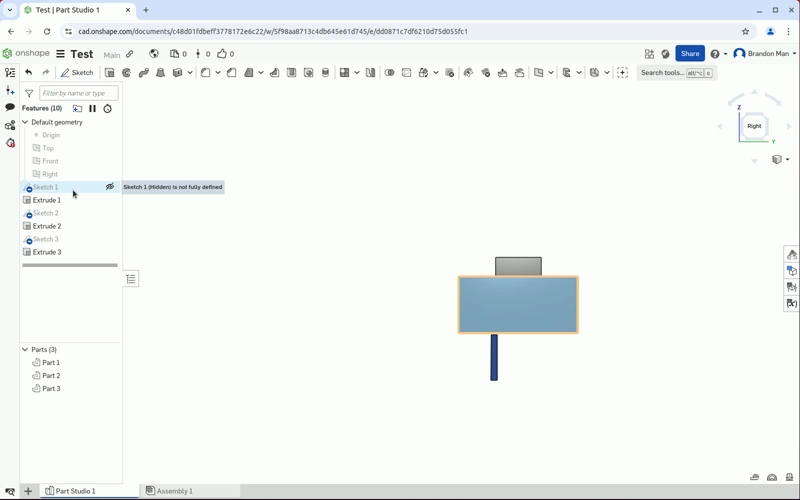
click(73, 189)
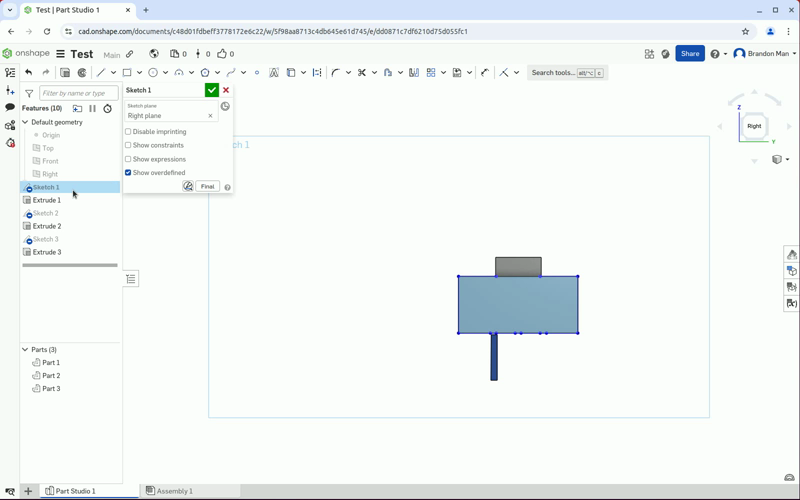
mouse_move(229, 92)
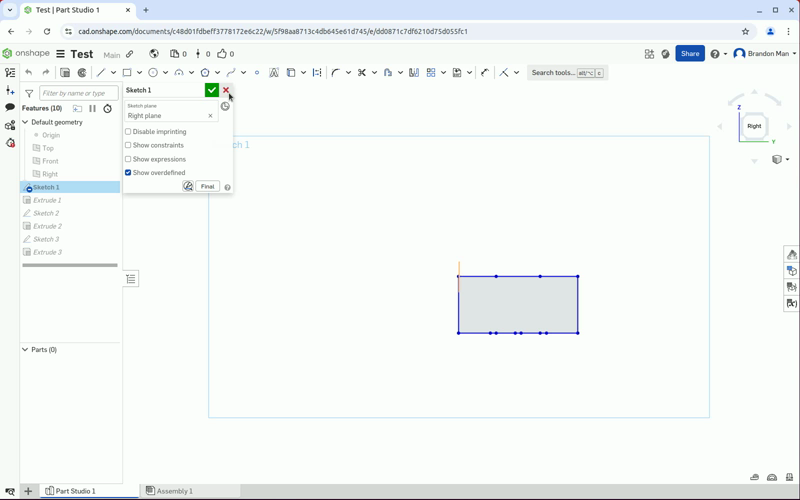
click(229, 92)
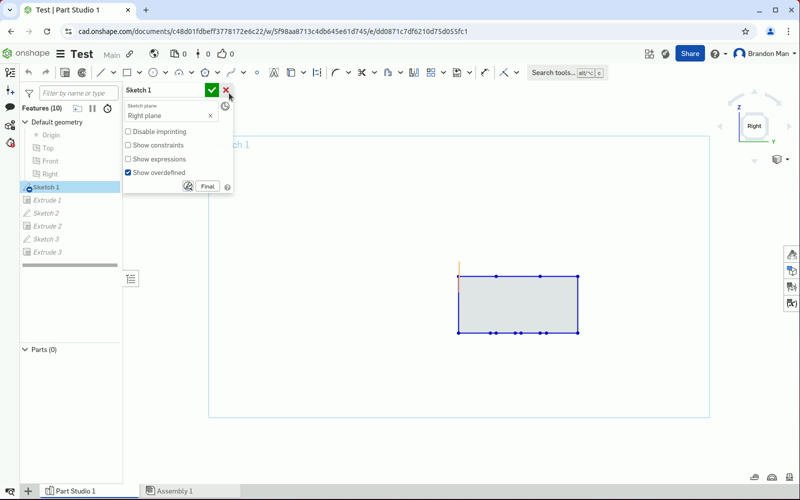
key(shift+s)
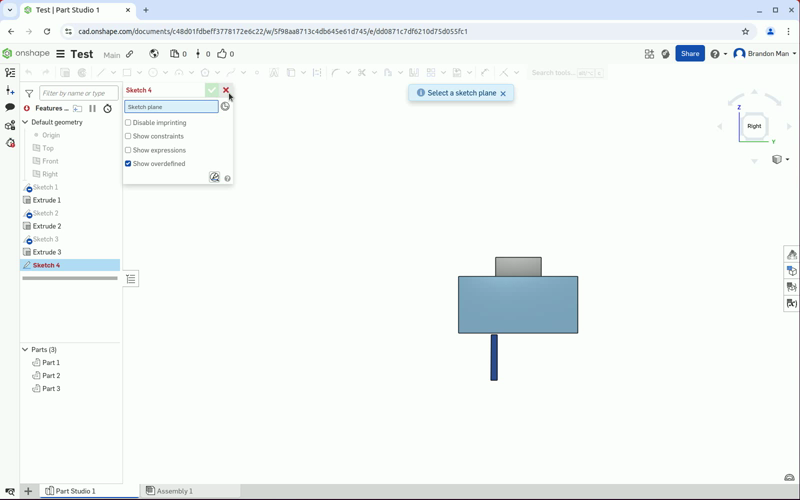
mouse_move(73, 176)
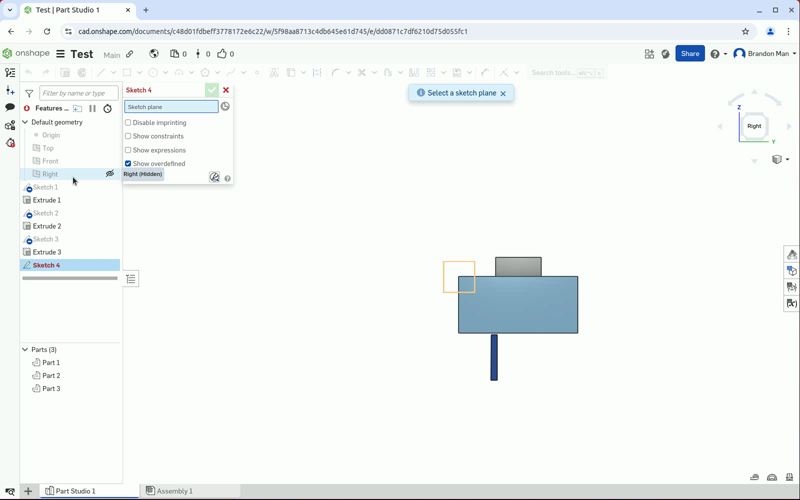
click(73, 176)
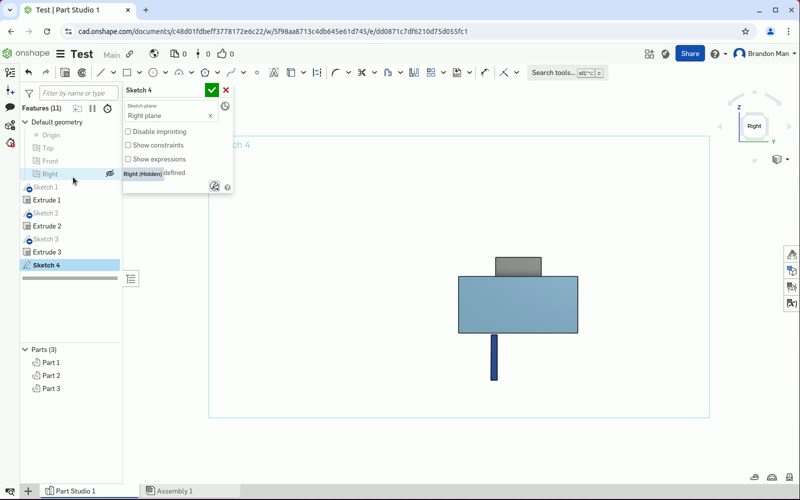
mouse_move(73, 352)
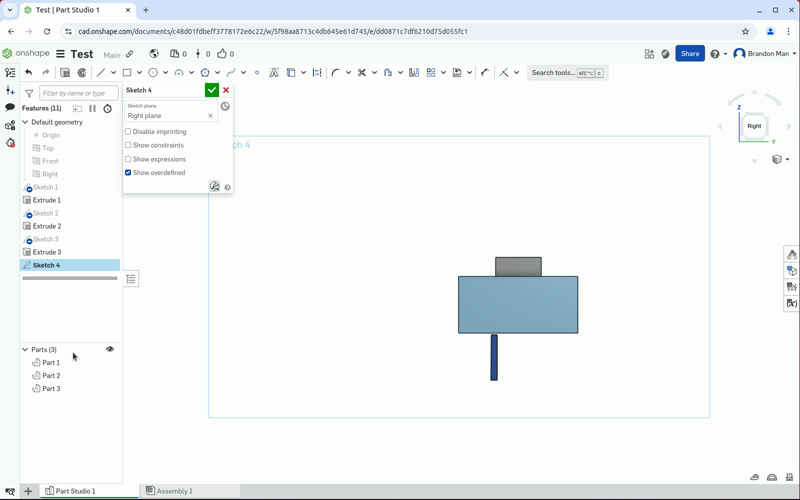
key(y)
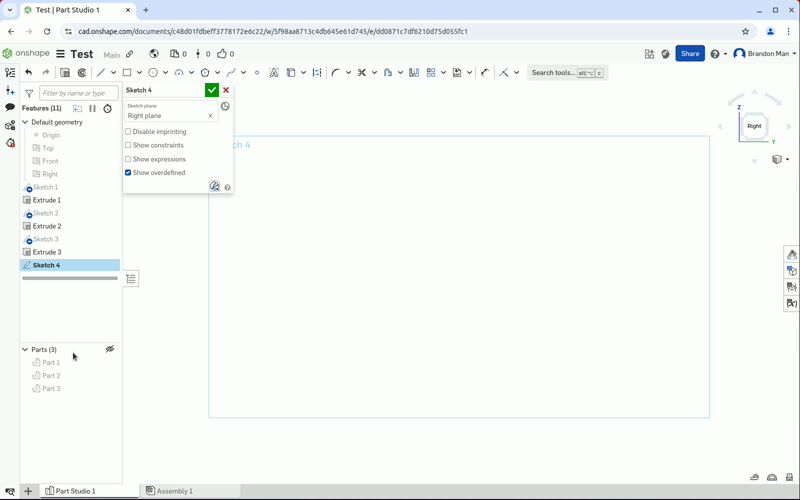
key(l)
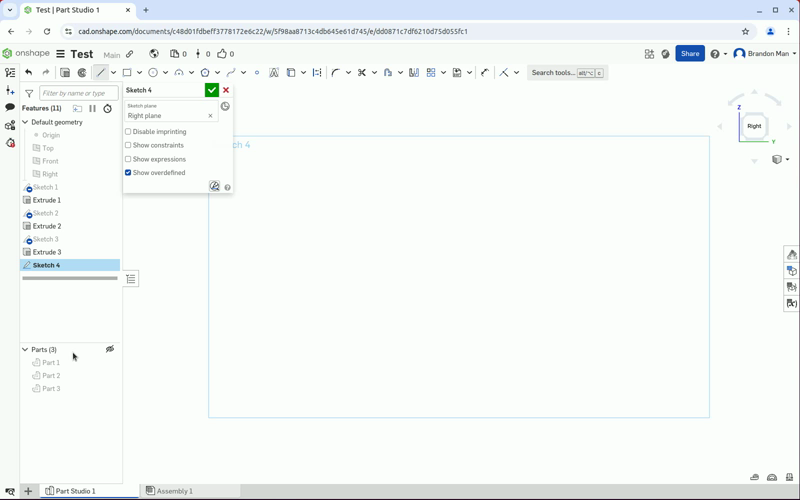
key_down(shift)
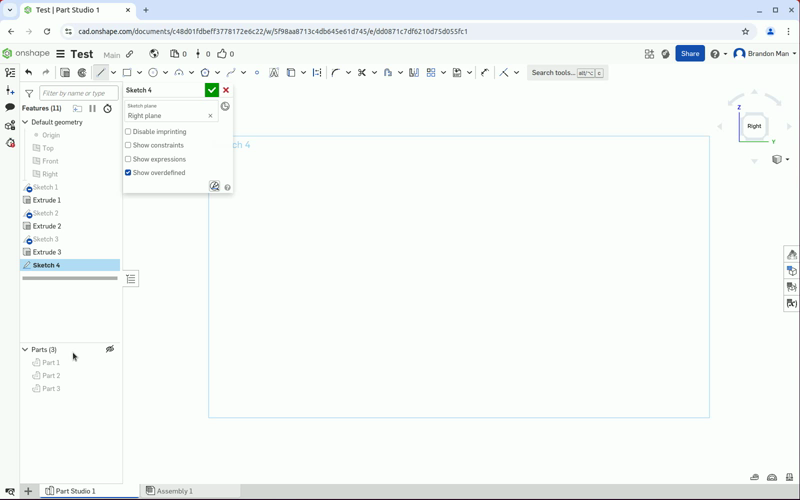
mouse_move(514, 380)
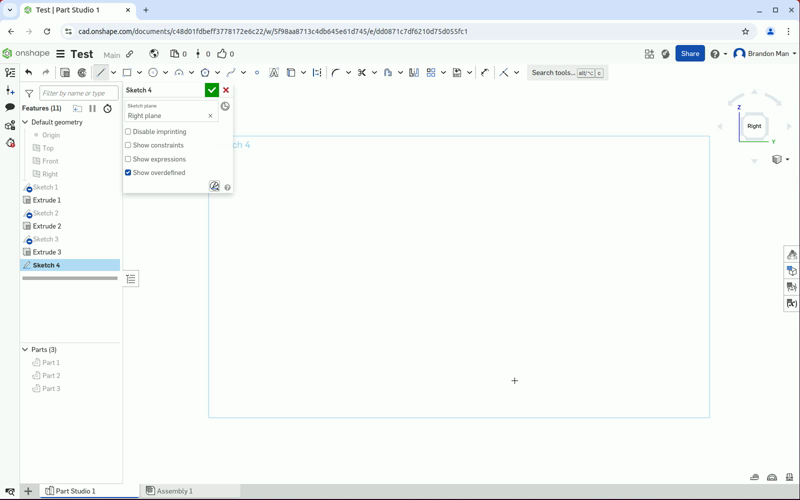
click(514, 380)
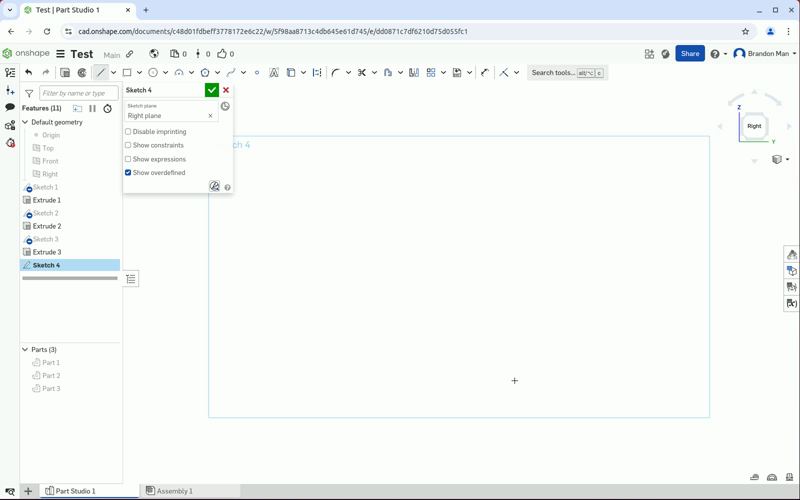
key_up(shift)
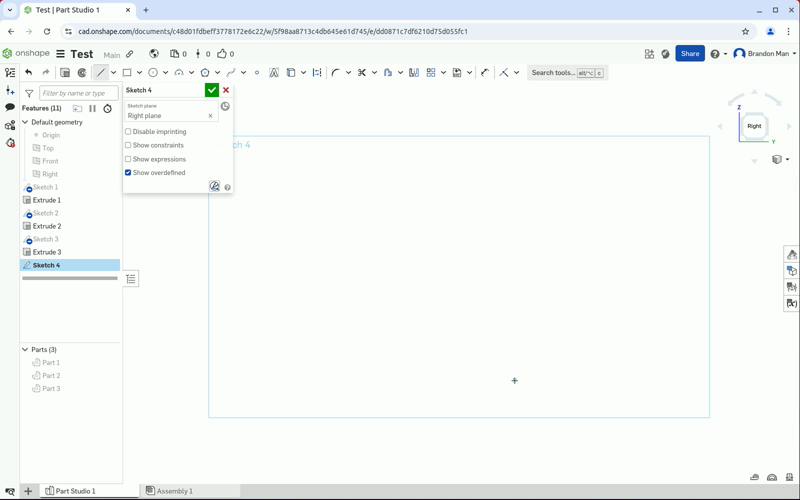
key_down(shift)
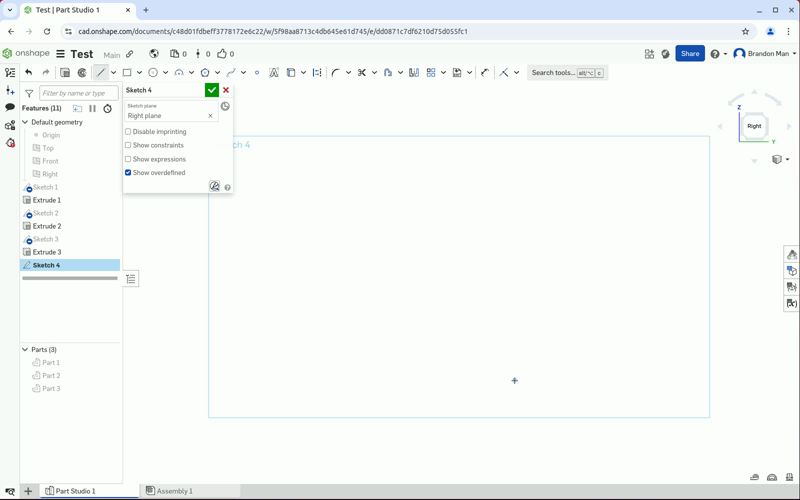
mouse_move(544, 380)
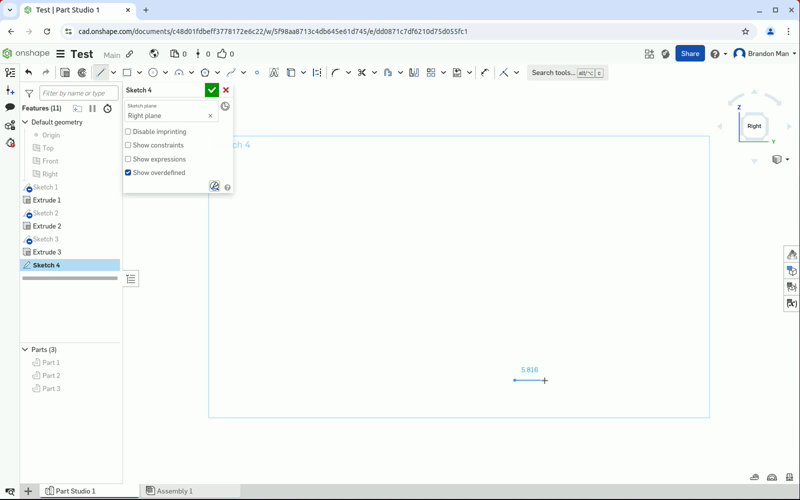
mouse_move(520, 380)
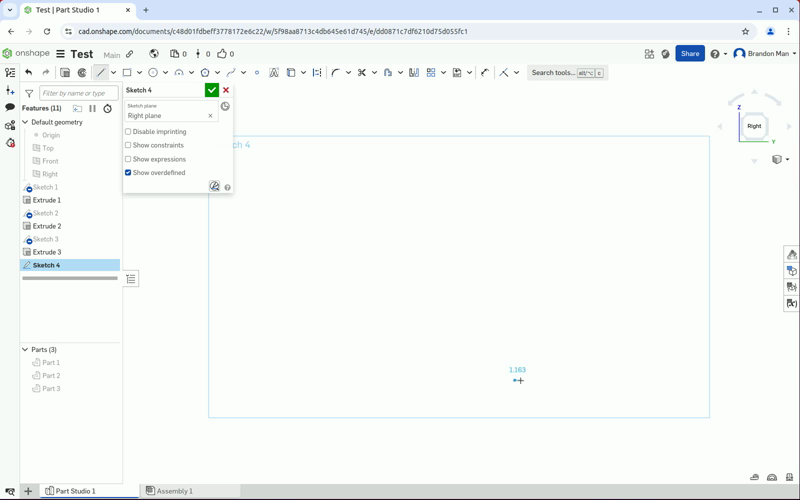
scroll(6)
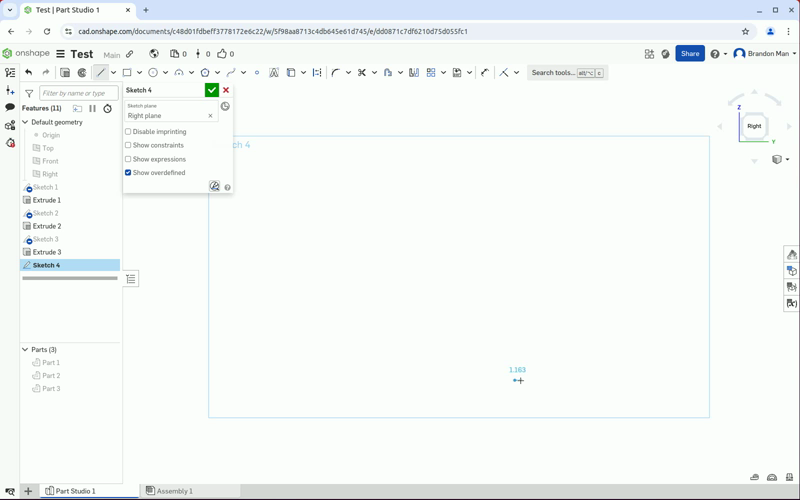
scroll(6)
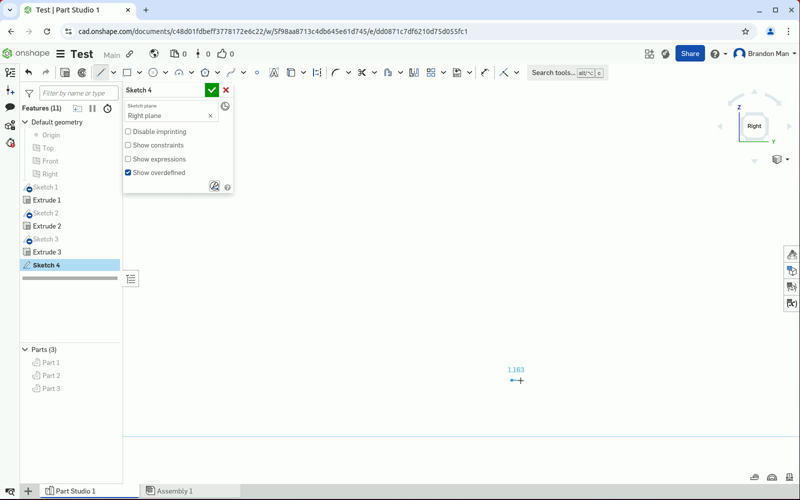
scroll(6)
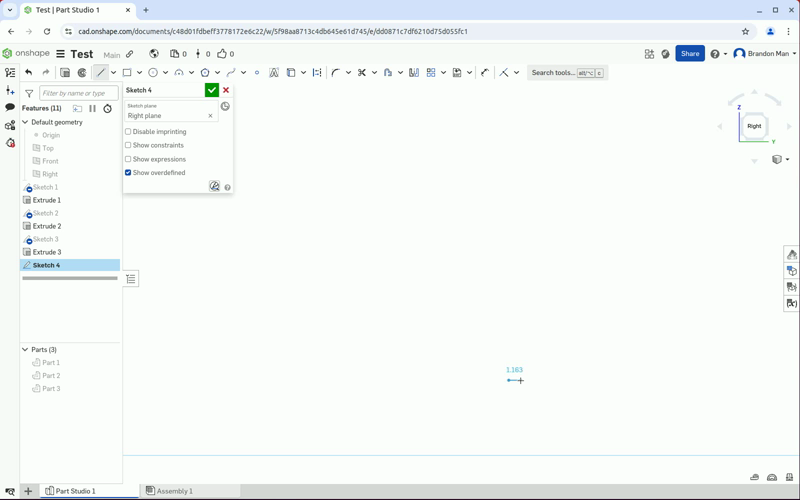
scroll(6)
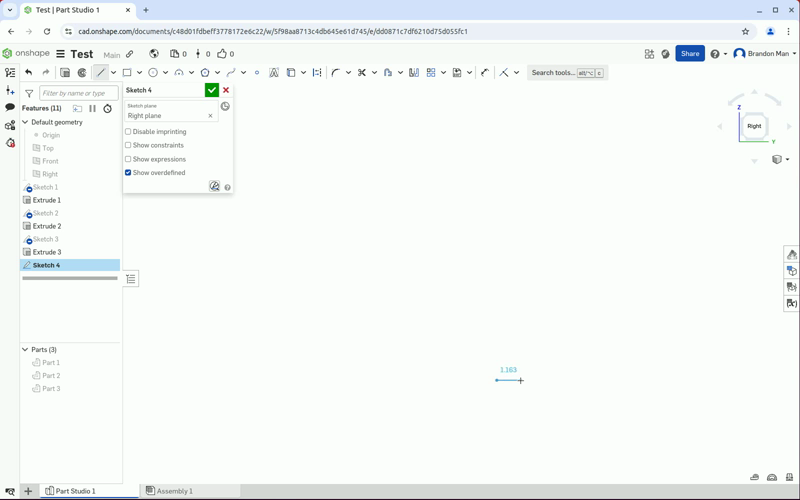
scroll(6)
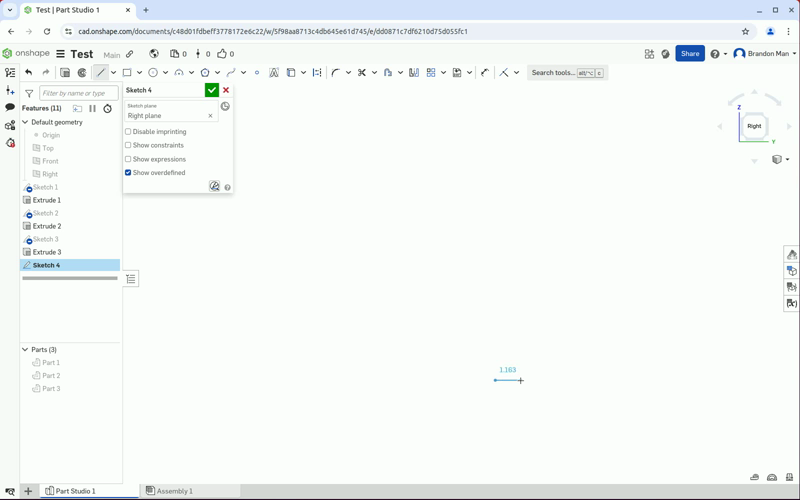
scroll(6)
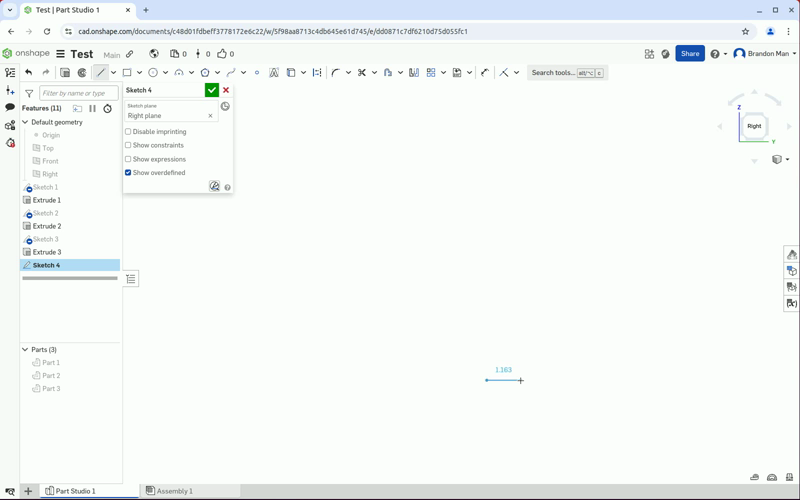
scroll(6)
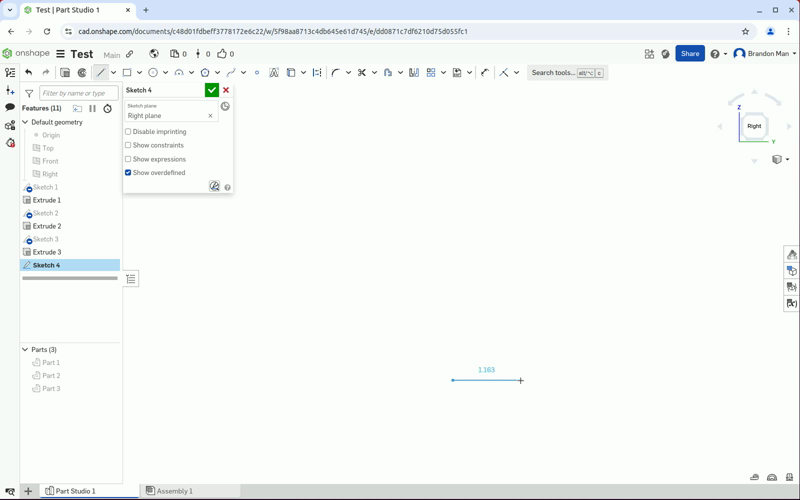
click(520, 380)
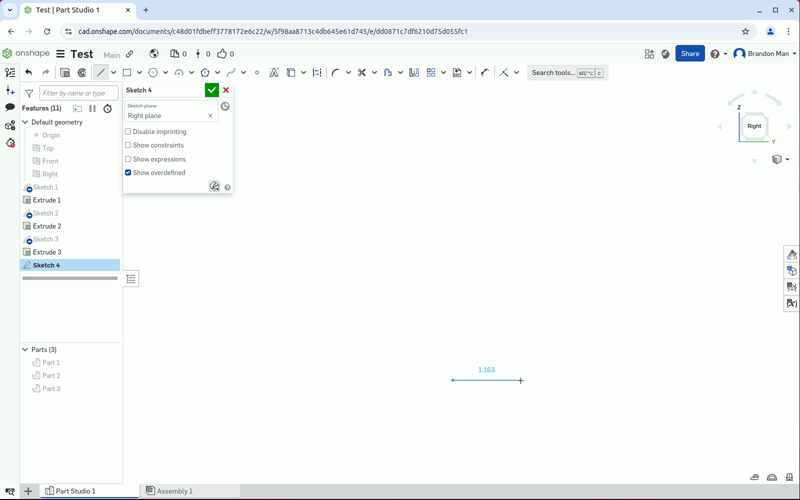
scroll(-6)
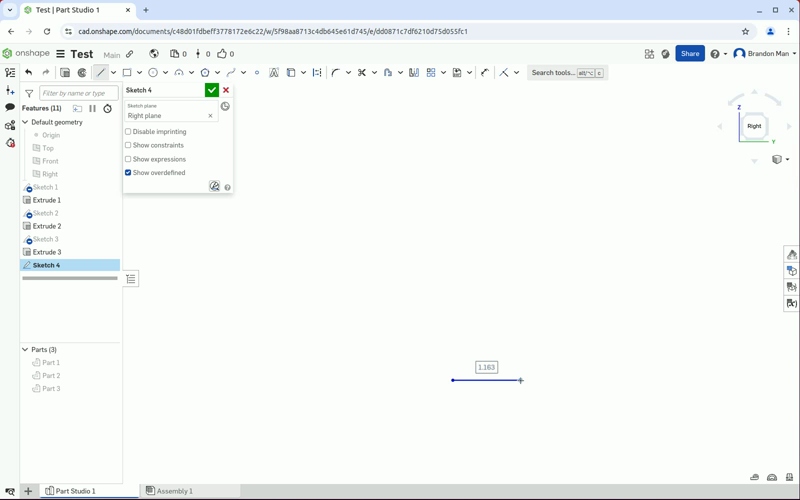
scroll(-6)
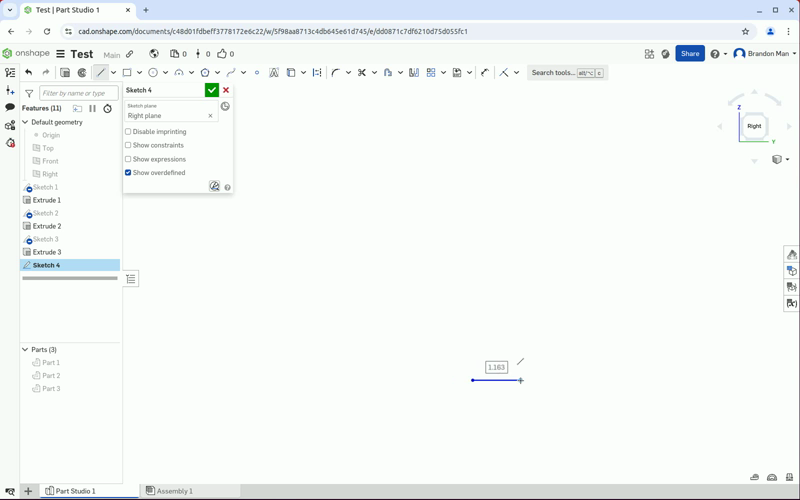
scroll(-6)
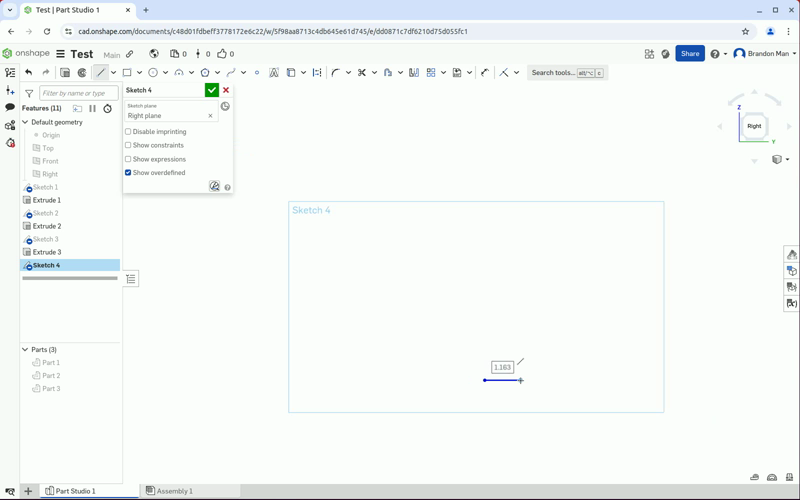
scroll(-6)
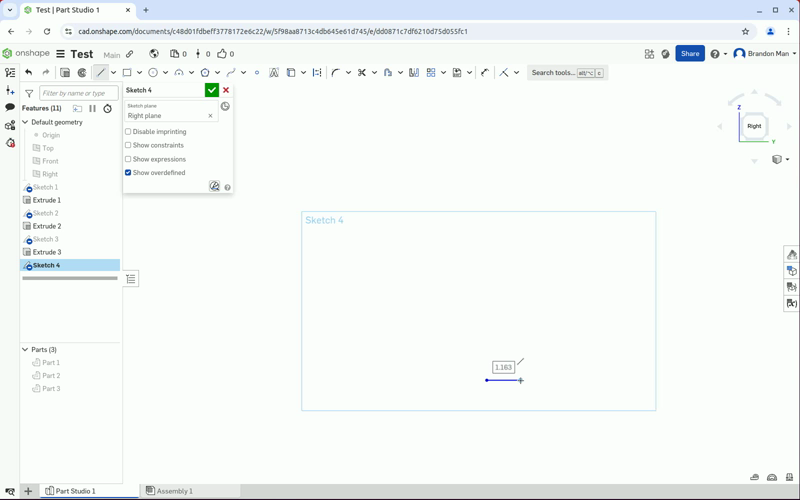
scroll(-6)
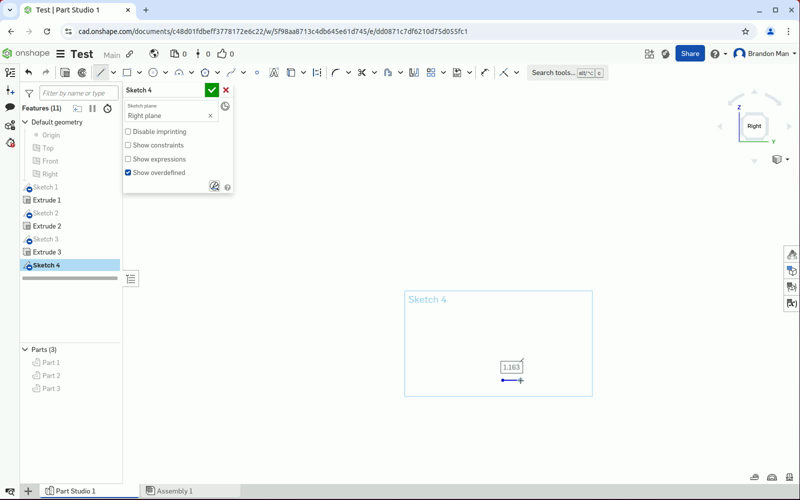
scroll(-6)
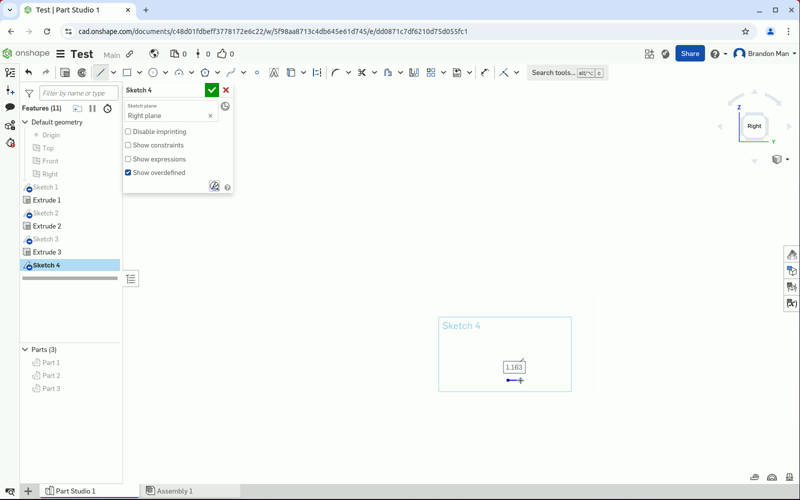
scroll(-6)
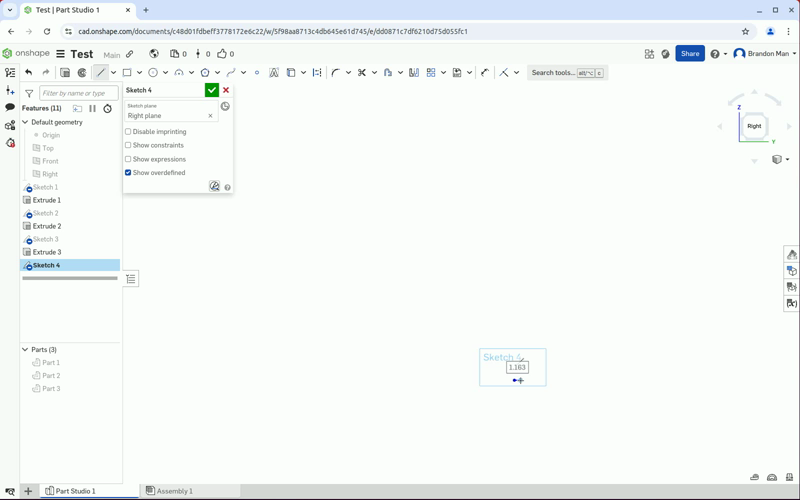
key_up(shift)
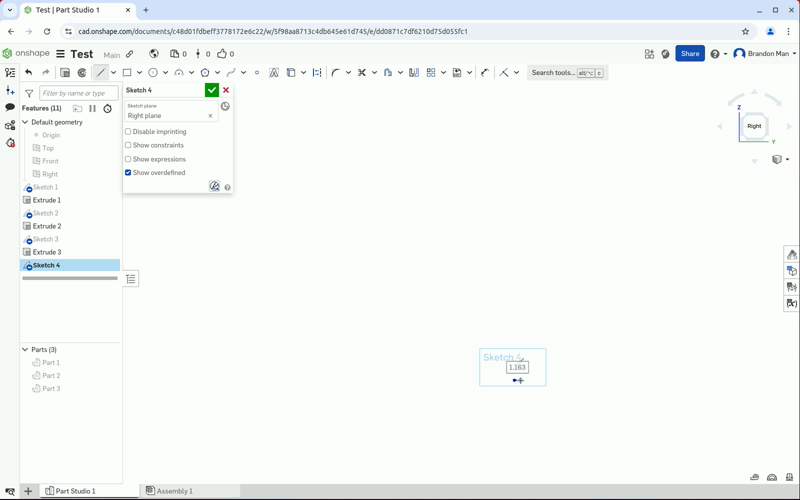
key_down(shift)
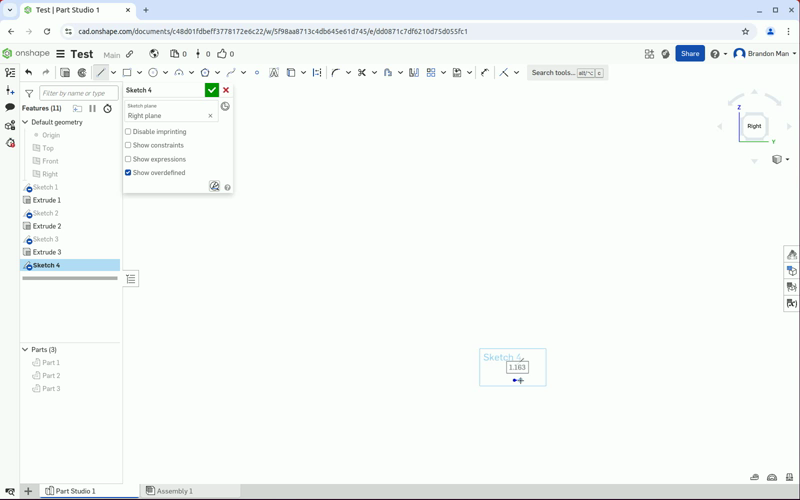
mouse_move(550, 380)
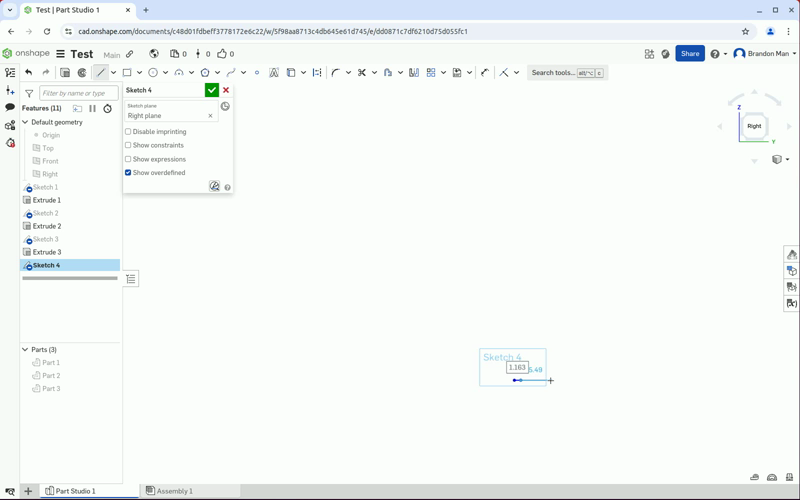
mouse_move(520, 334)
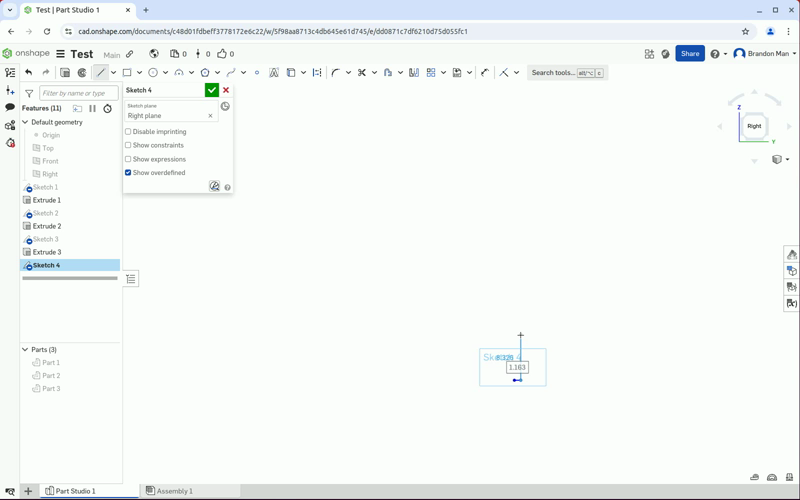
click(520, 334)
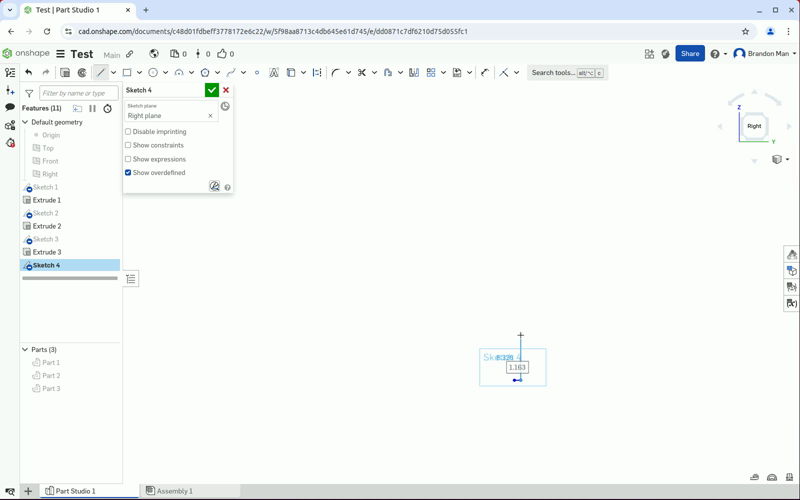
key_up(shift)
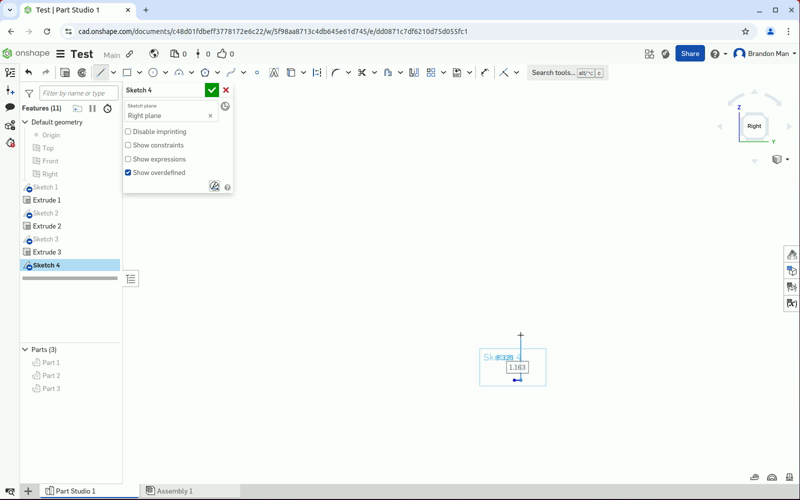
key_down(shift)
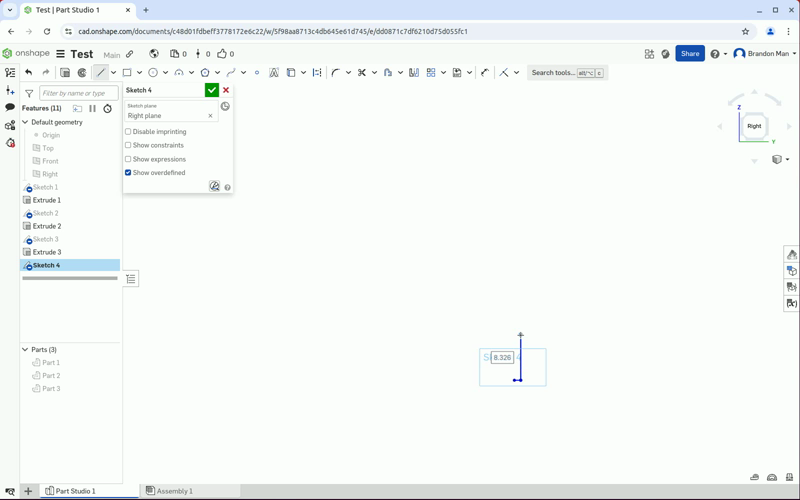
mouse_move(550, 334)
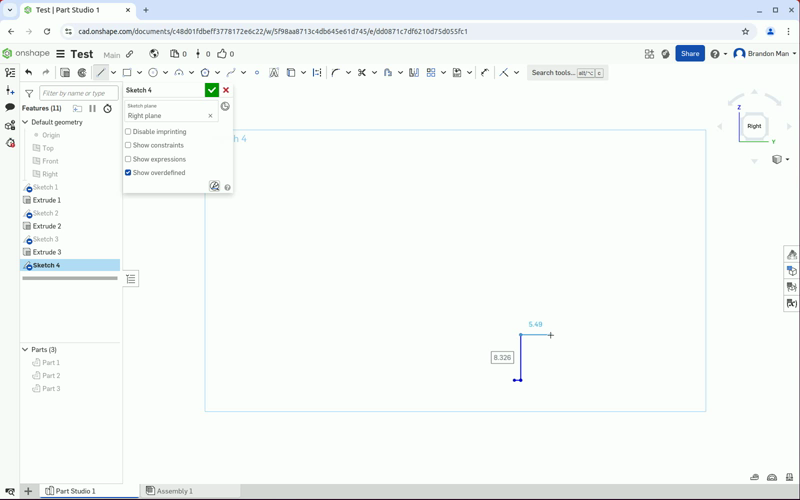
mouse_move(514, 334)
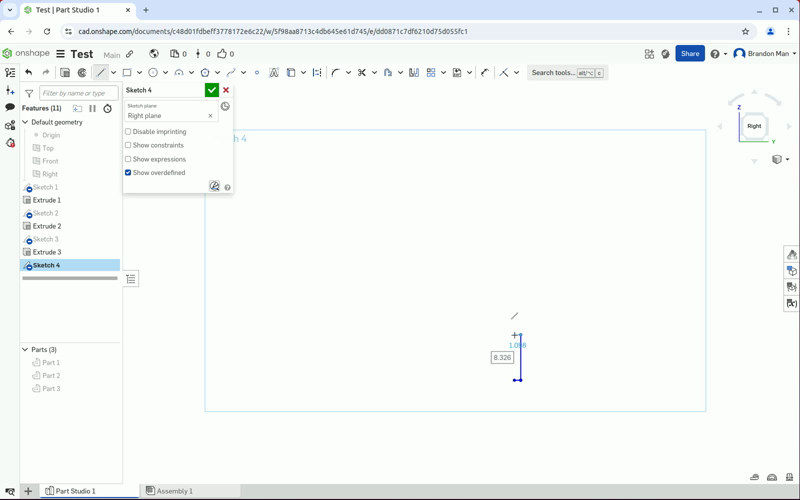
scroll(6)
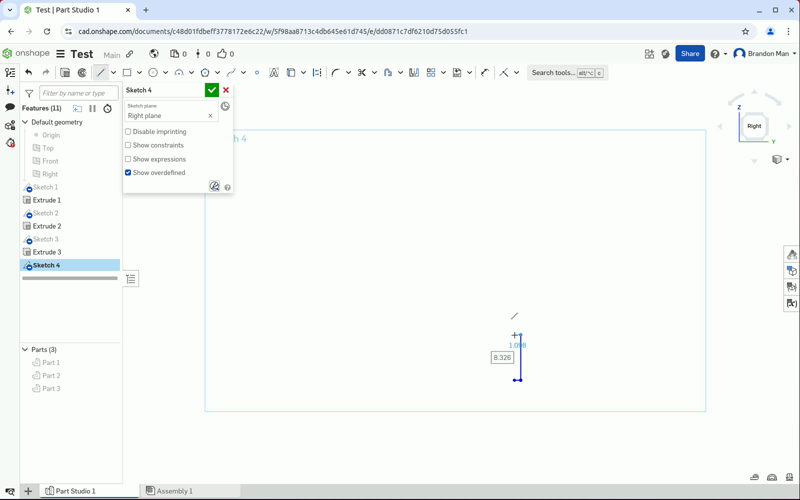
scroll(6)
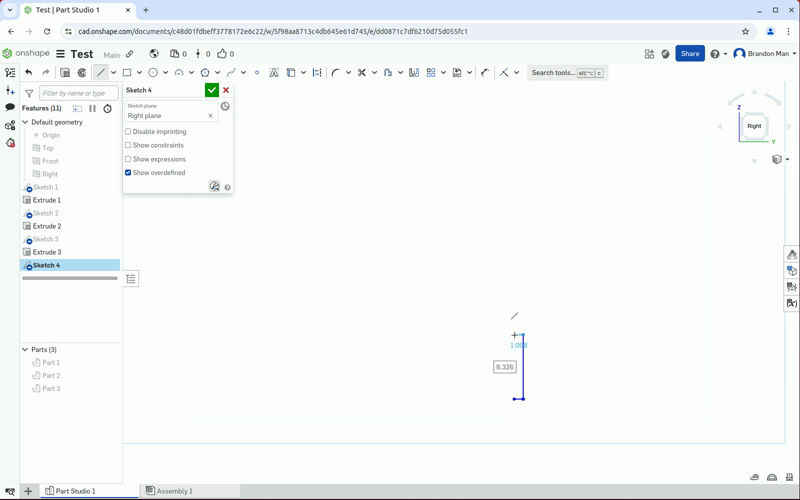
scroll(6)
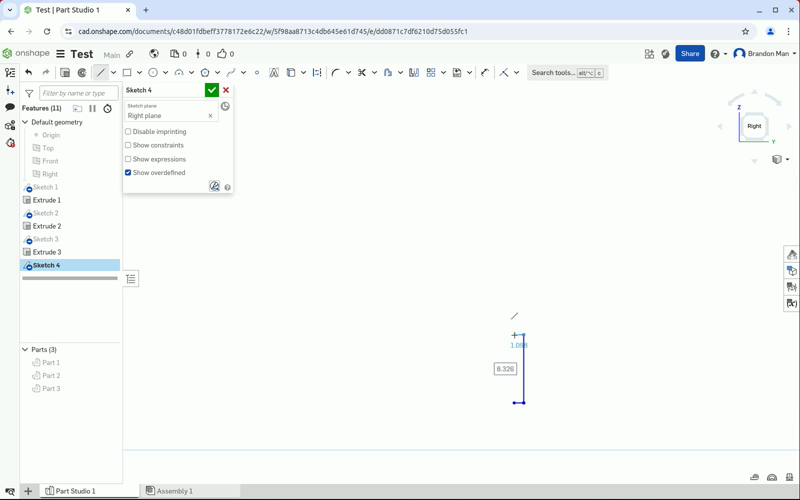
scroll(6)
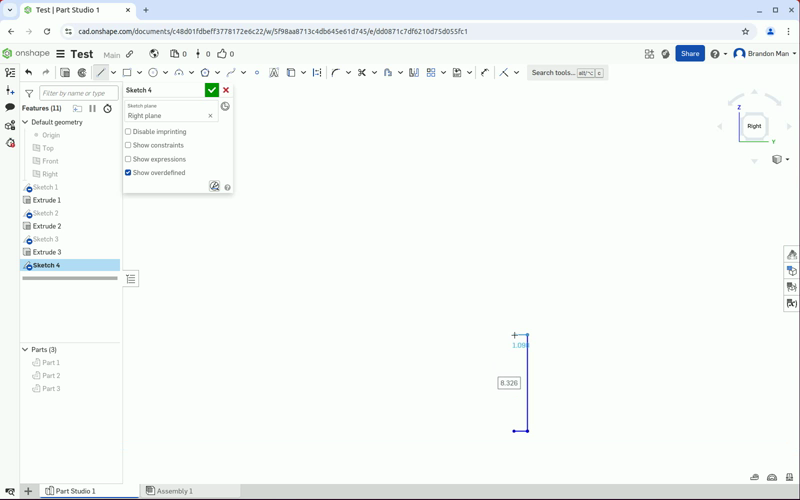
scroll(6)
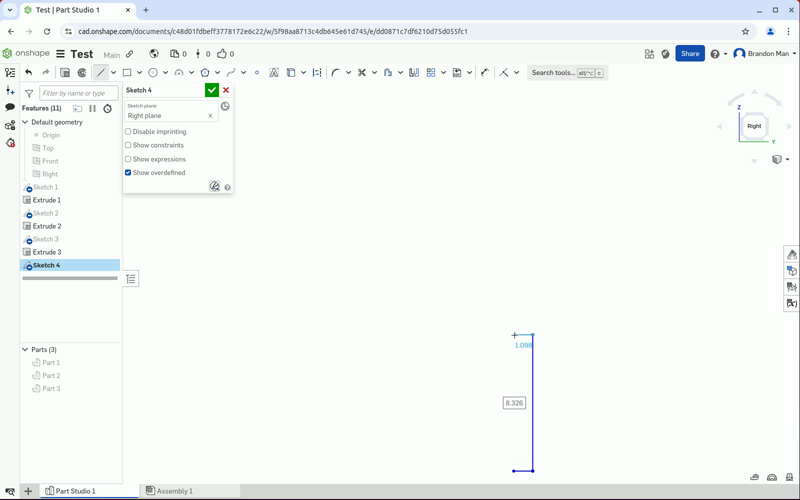
scroll(6)
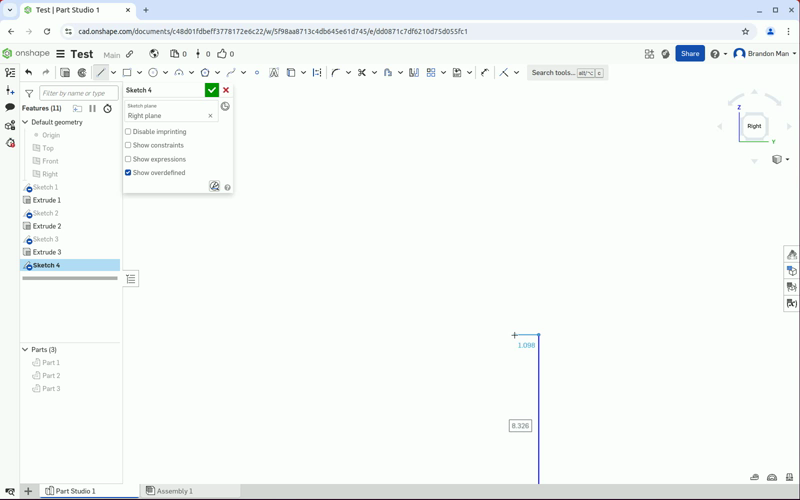
scroll(6)
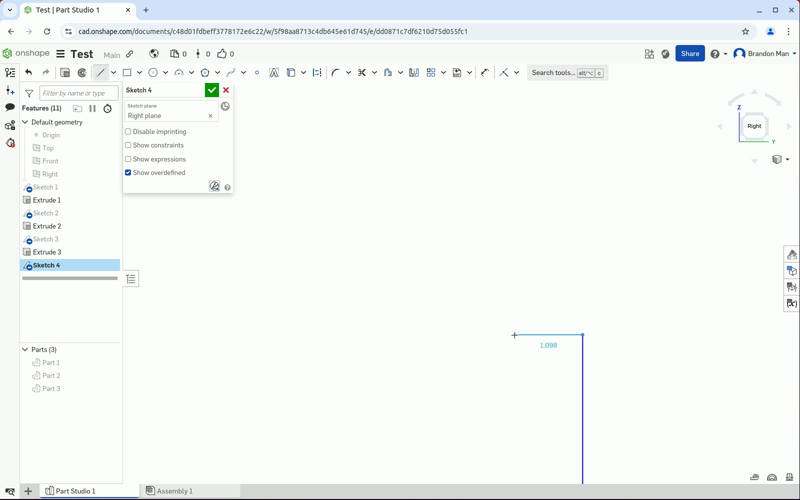
click(514, 334)
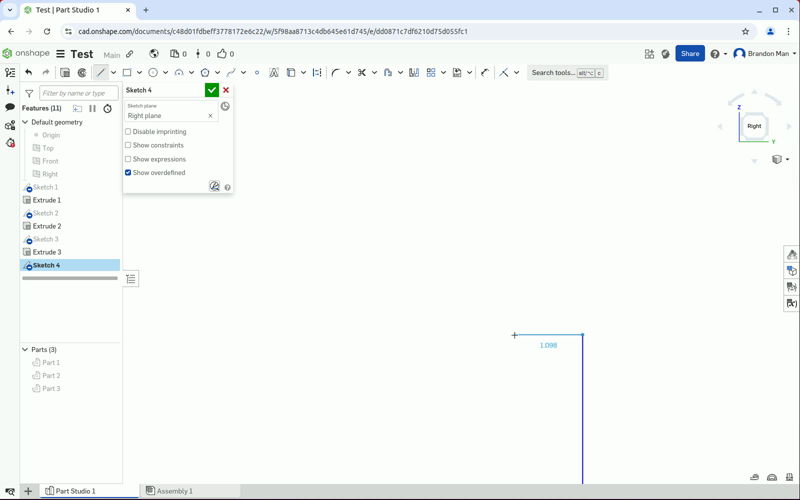
scroll(-6)
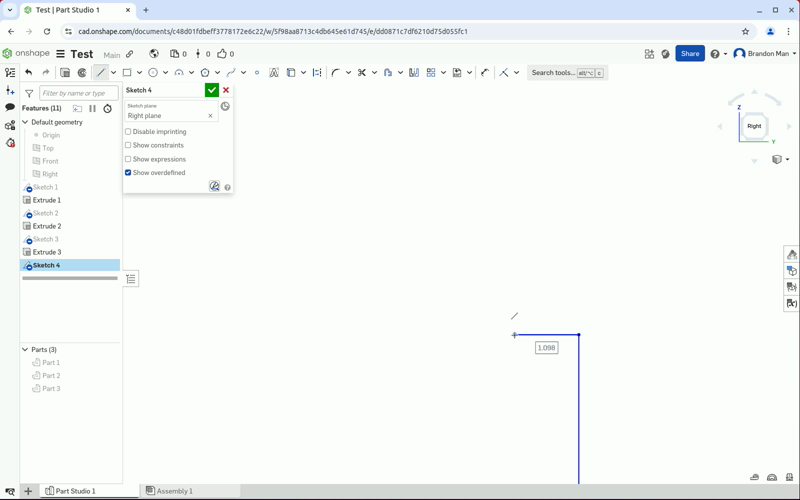
scroll(-6)
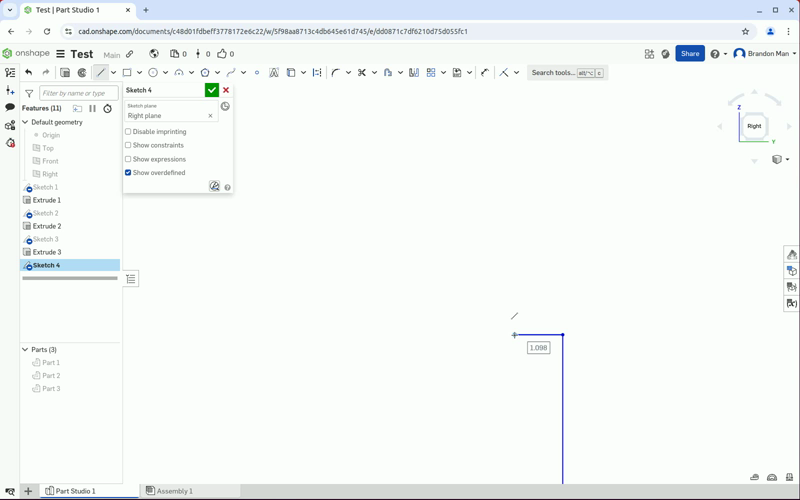
scroll(-6)
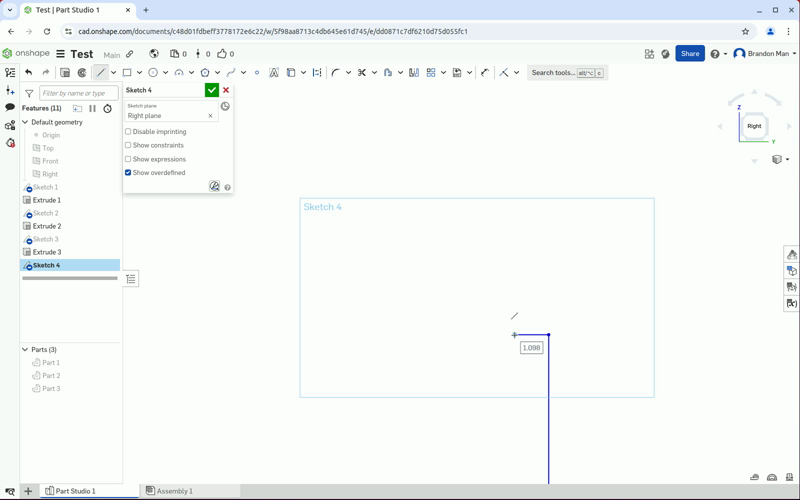
scroll(-6)
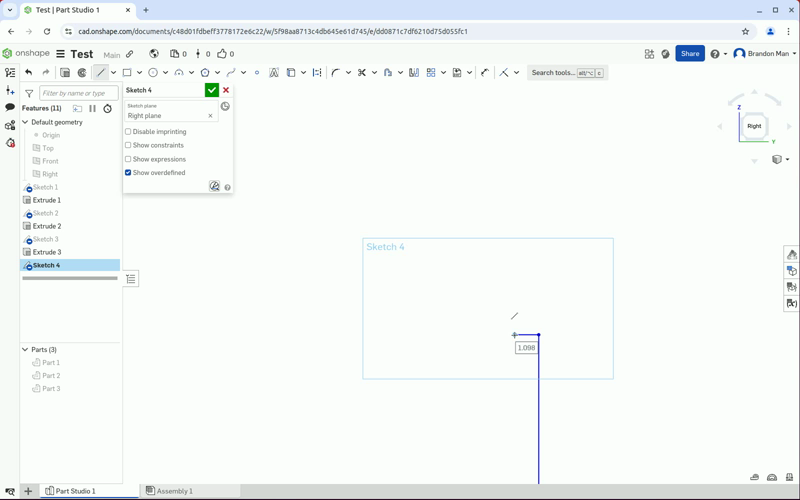
scroll(-6)
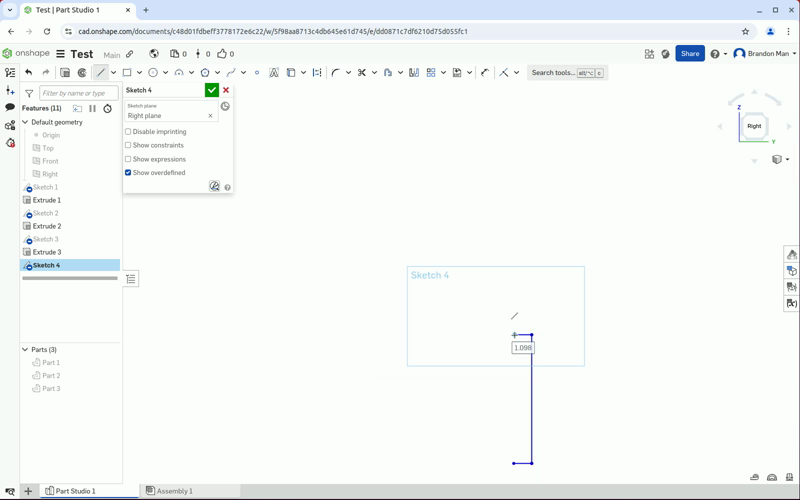
scroll(-6)
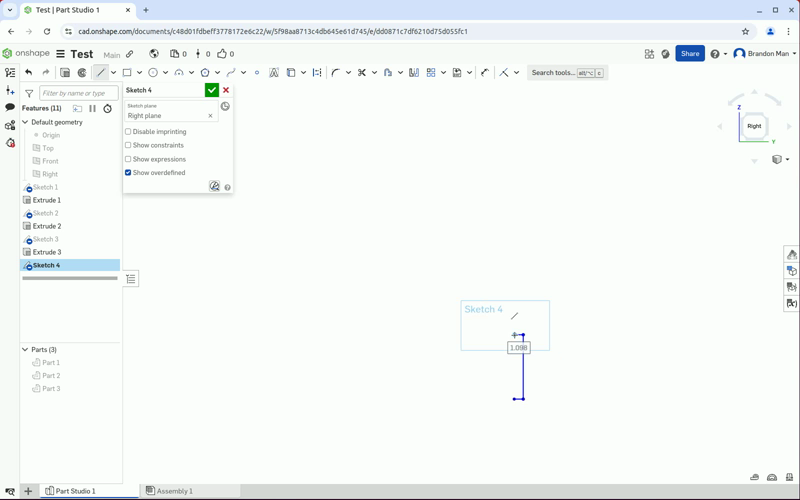
scroll(-6)
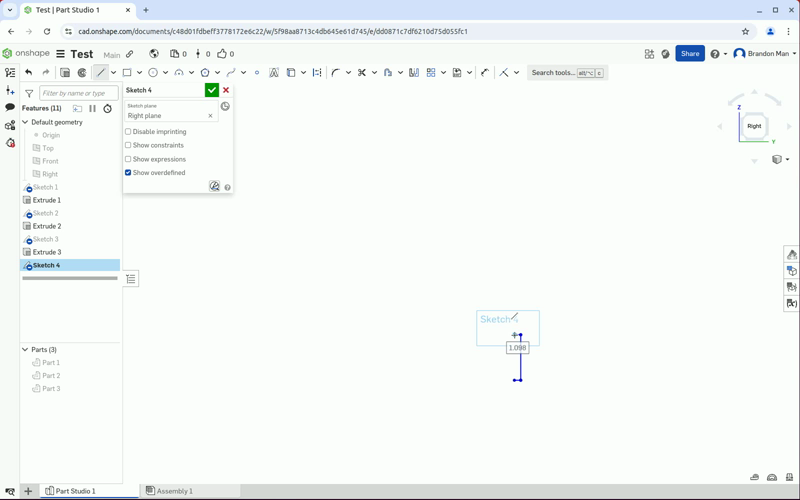
key_up(shift)
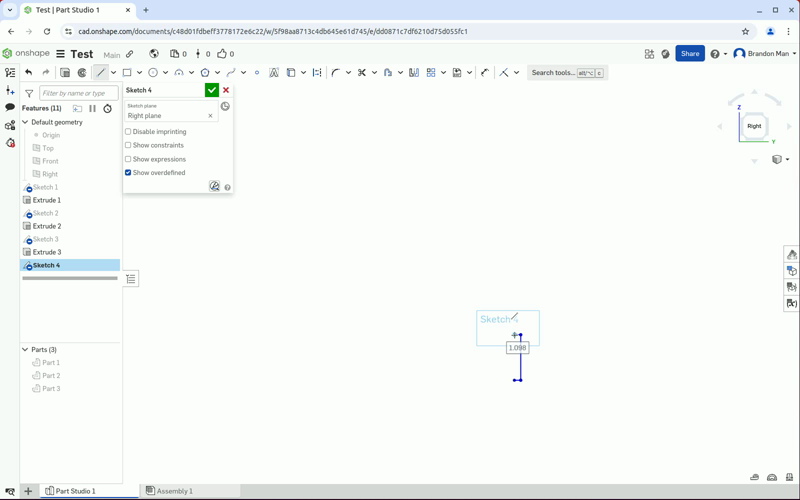
mouse_move(544, 334)
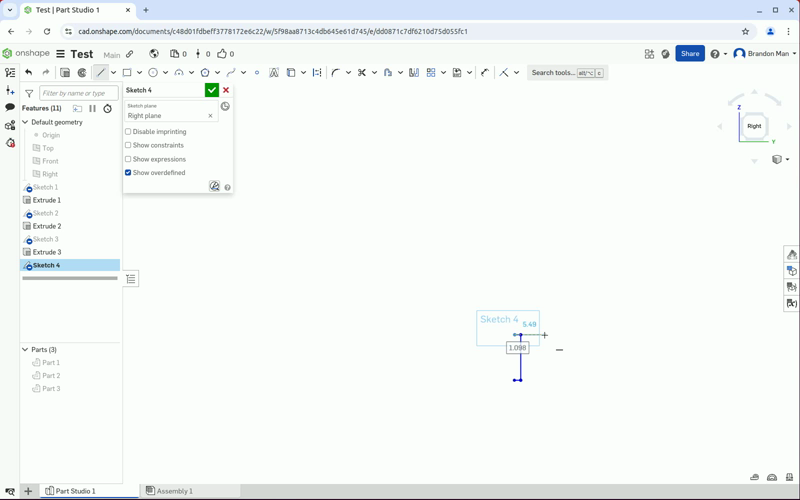
key_down(shift)
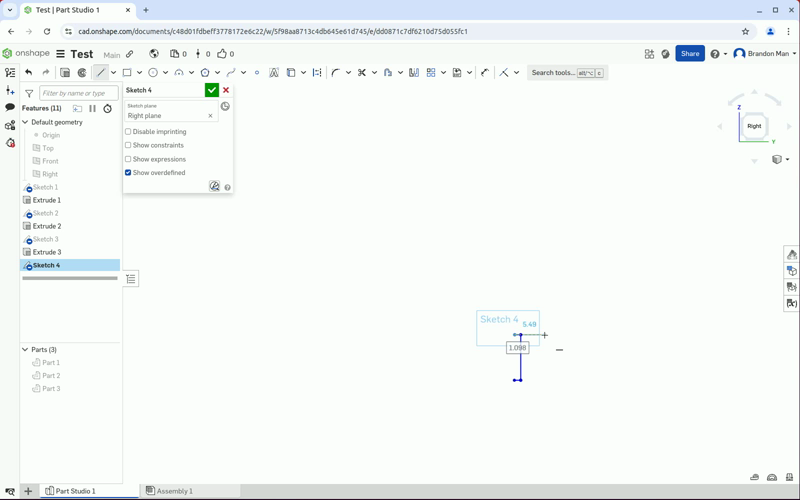
mouse_move(514, 380)
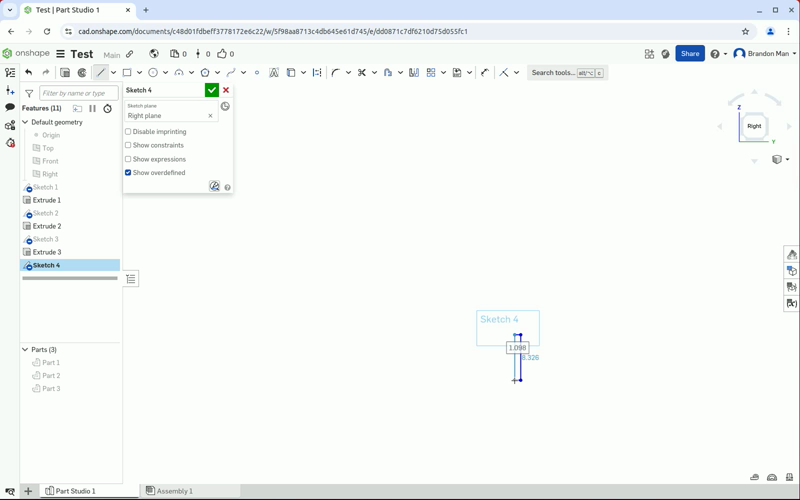
key_up(shift)
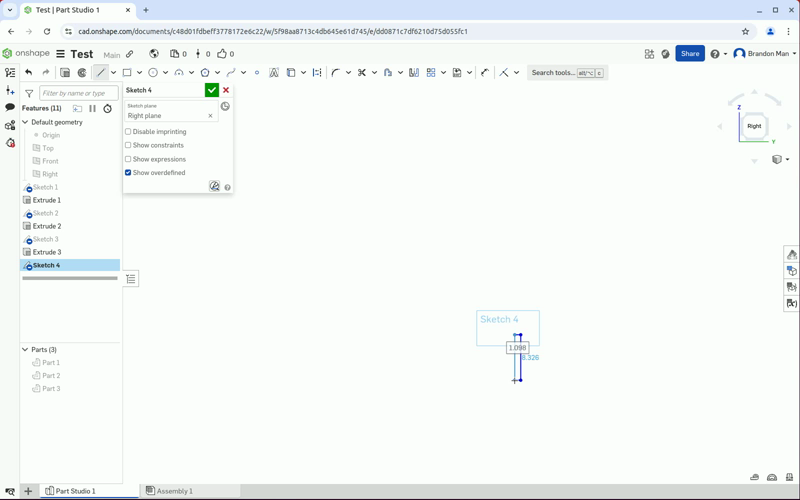
click(514, 380)
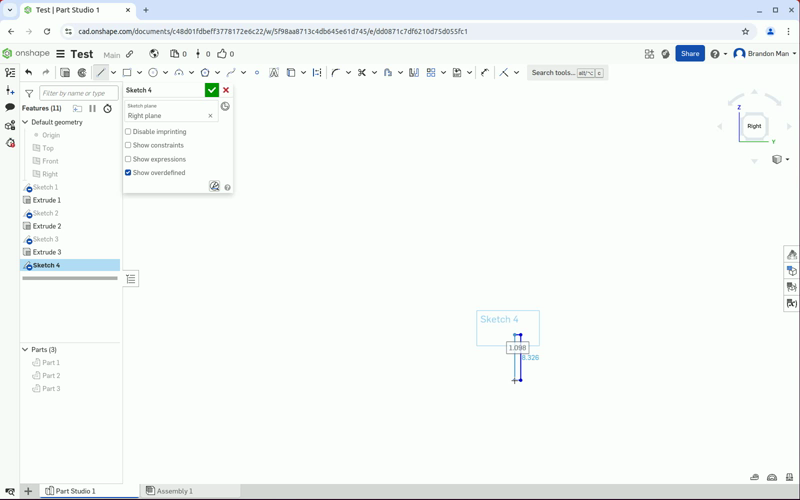
key(esc)
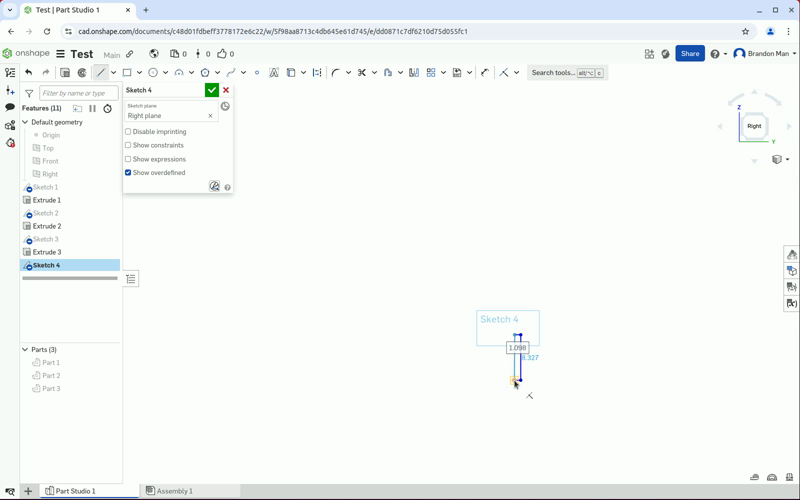
mouse_move(517, 351)
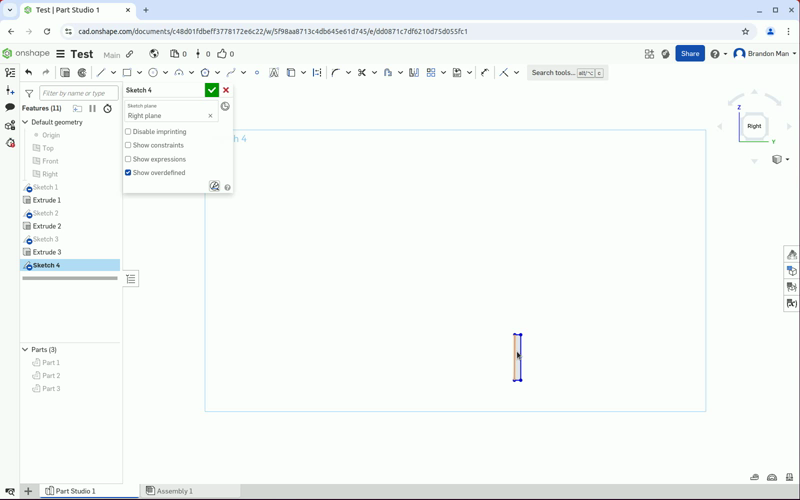
scroll(6)
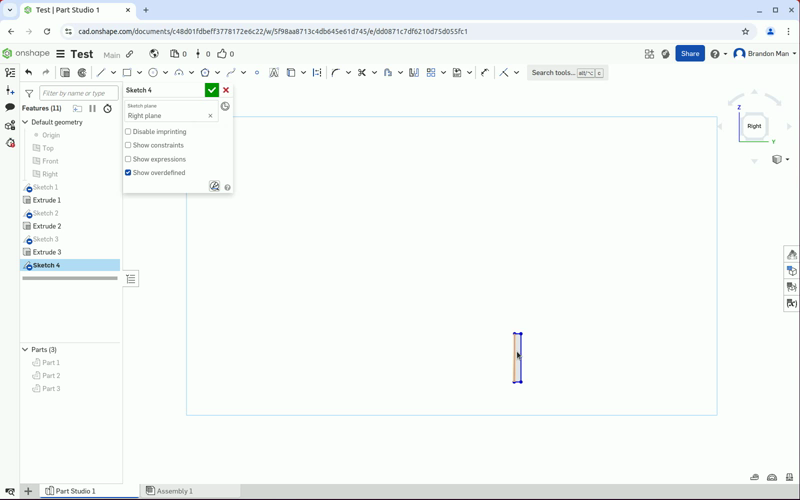
scroll(6)
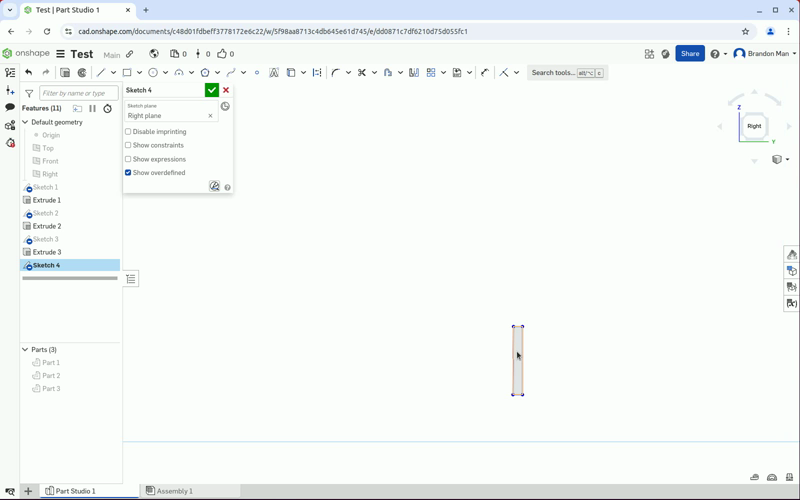
scroll(6)
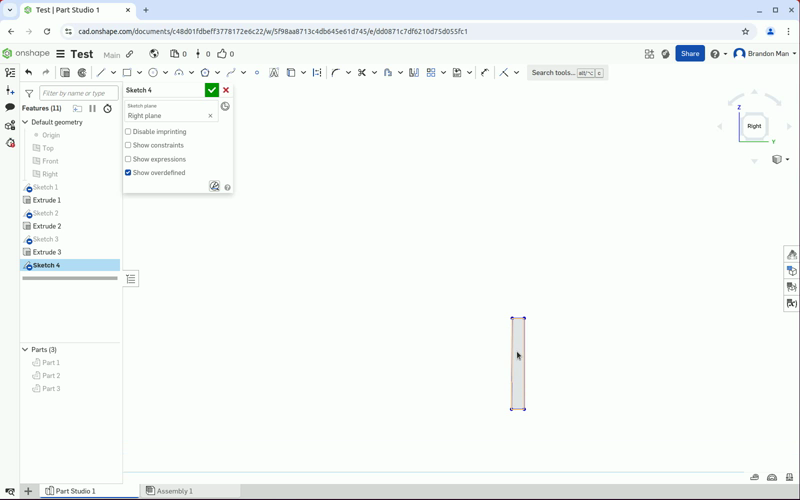
scroll(6)
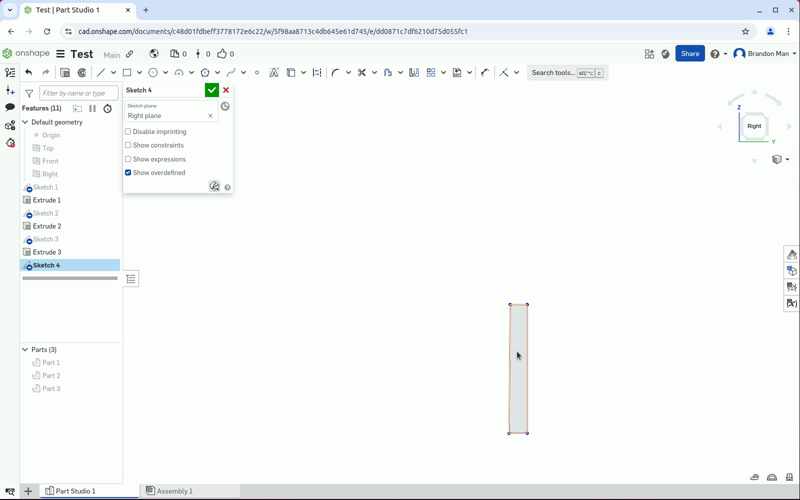
scroll(6)
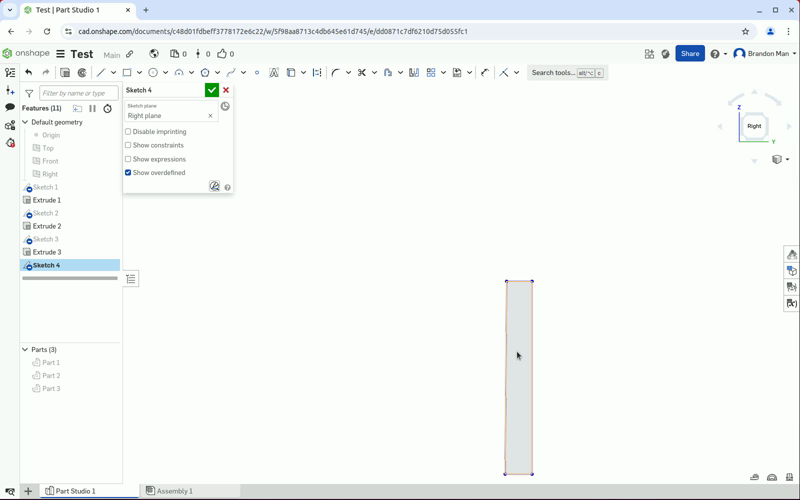
scroll(6)
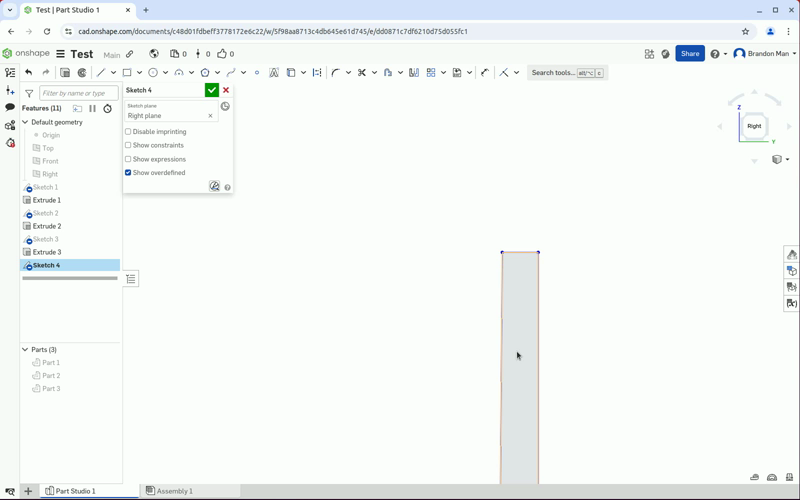
scroll(6)
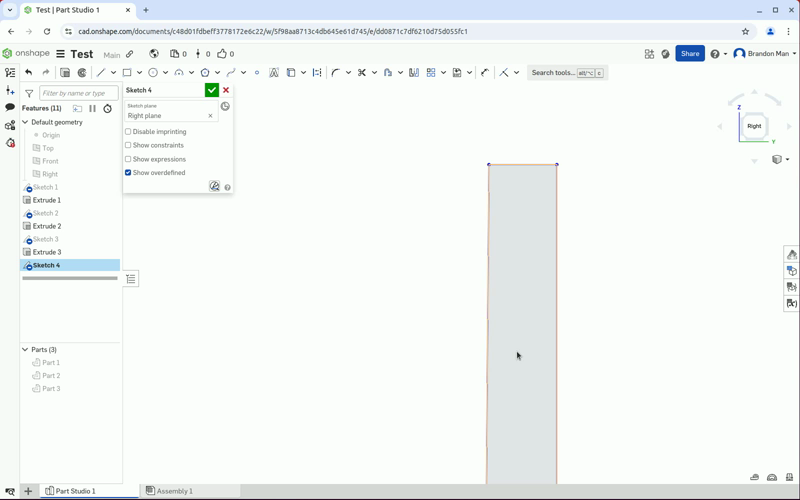
click(517, 351)
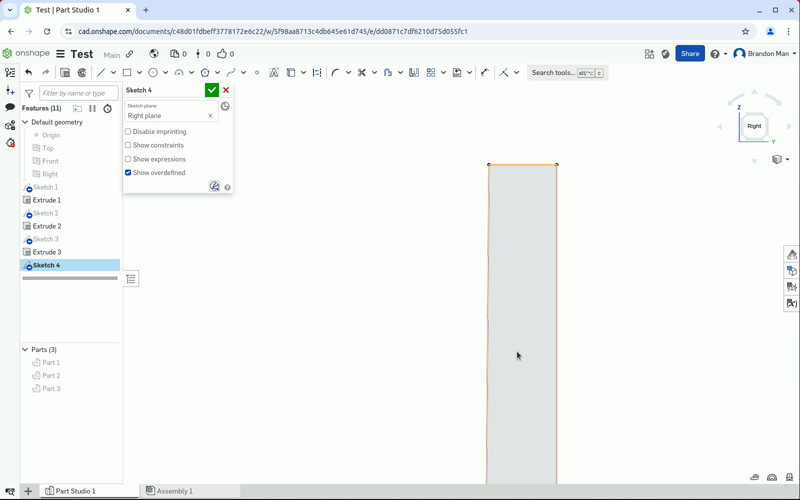
scroll(-6)
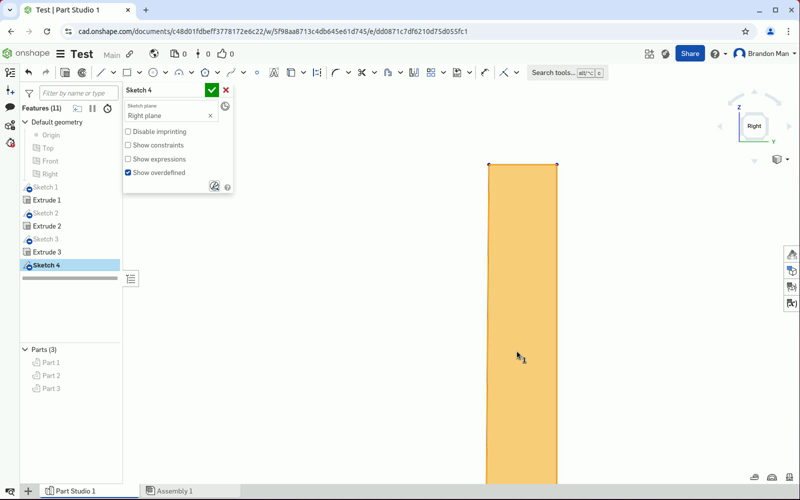
scroll(-6)
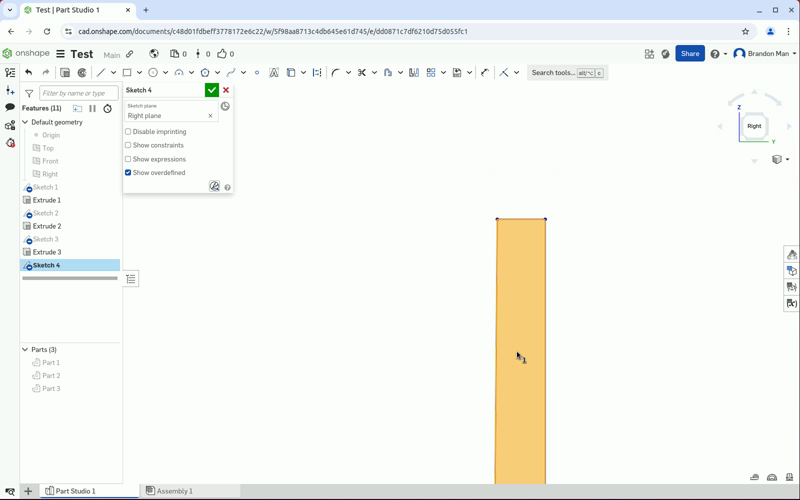
scroll(-6)
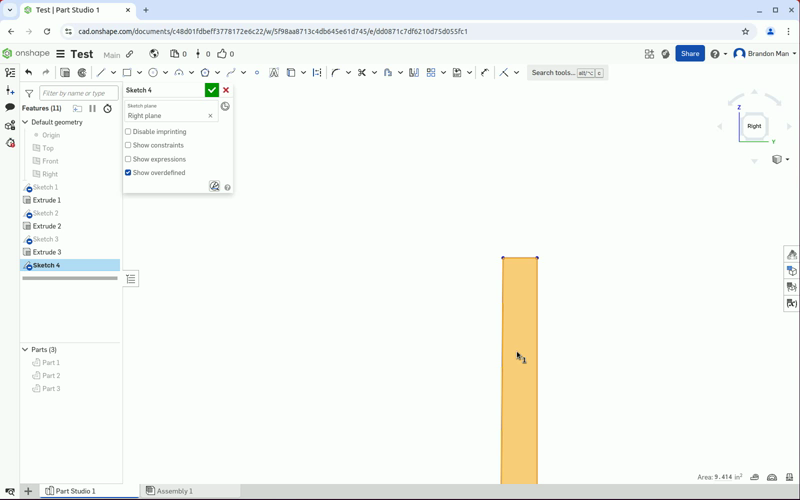
scroll(-6)
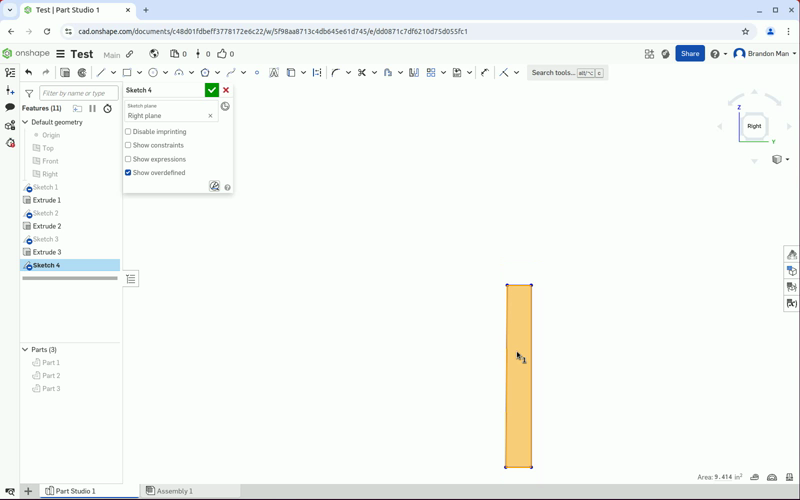
scroll(-6)
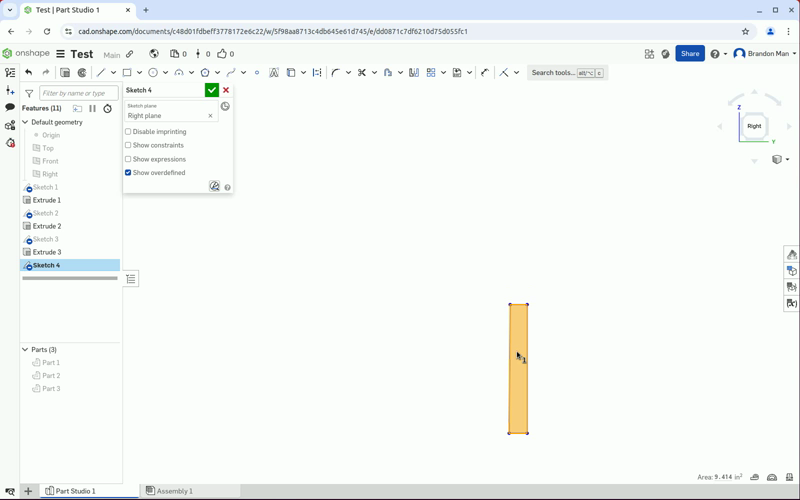
scroll(-6)
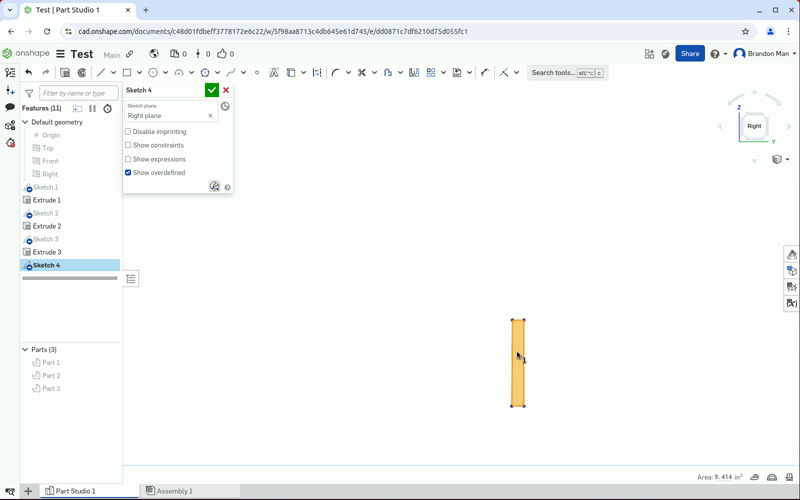
scroll(-6)
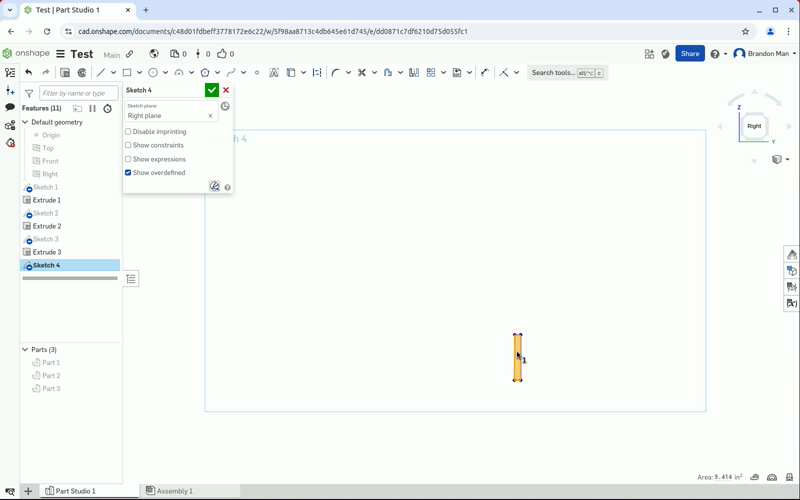
mouse_move(73, 352)
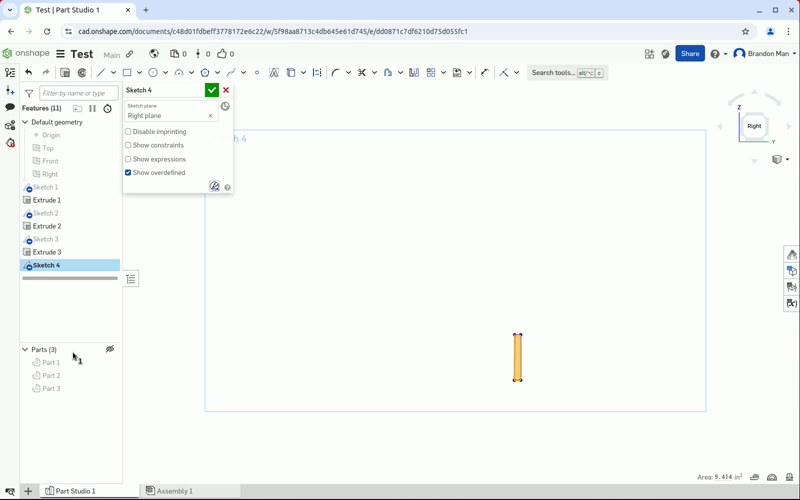
key(shift+y)
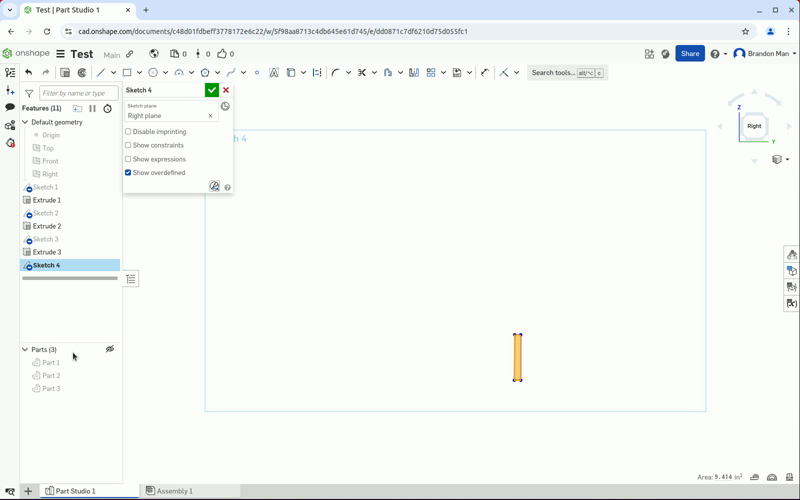
key(shift+e)
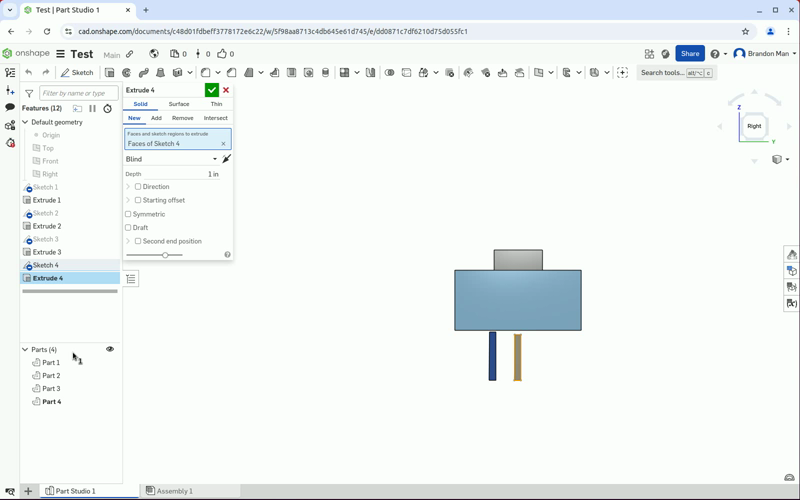
mouse_move(143, 106)
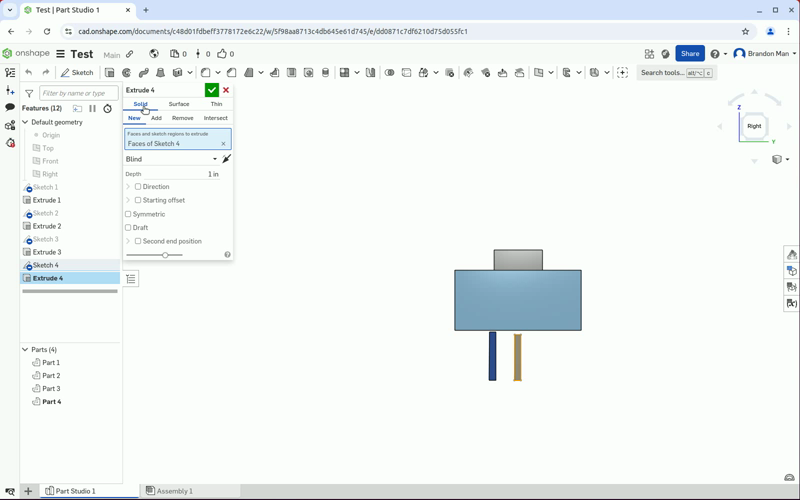
click(143, 106)
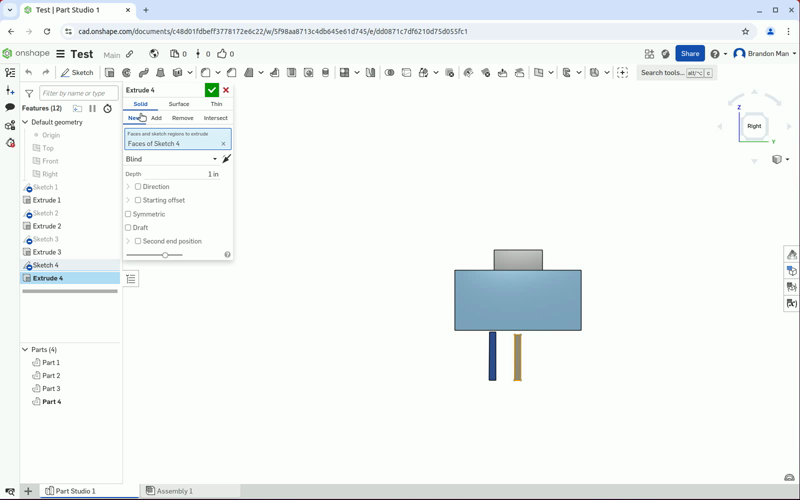
mouse_move(137, 120)
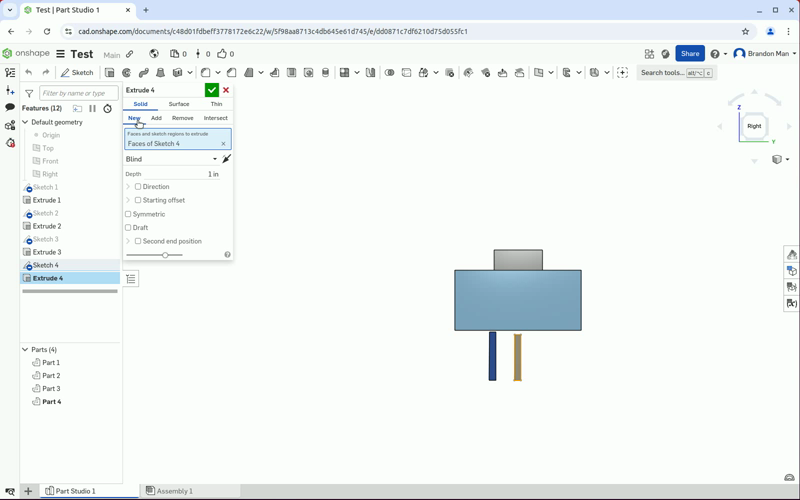
click(137, 120)
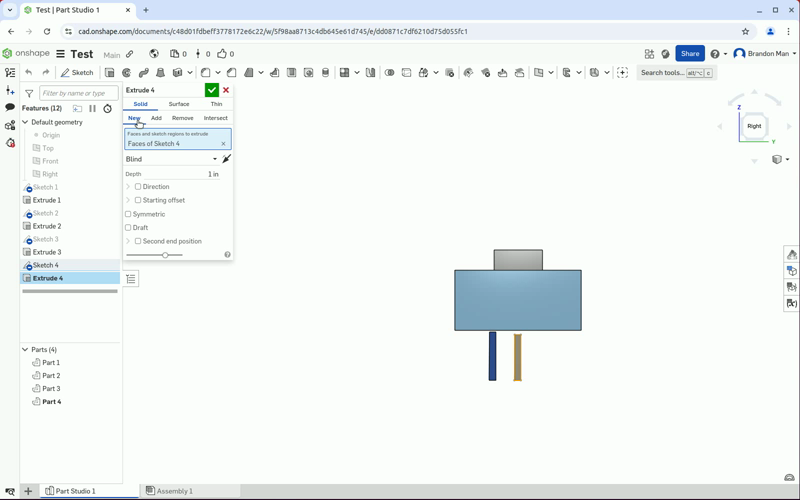
key(tab, 4)
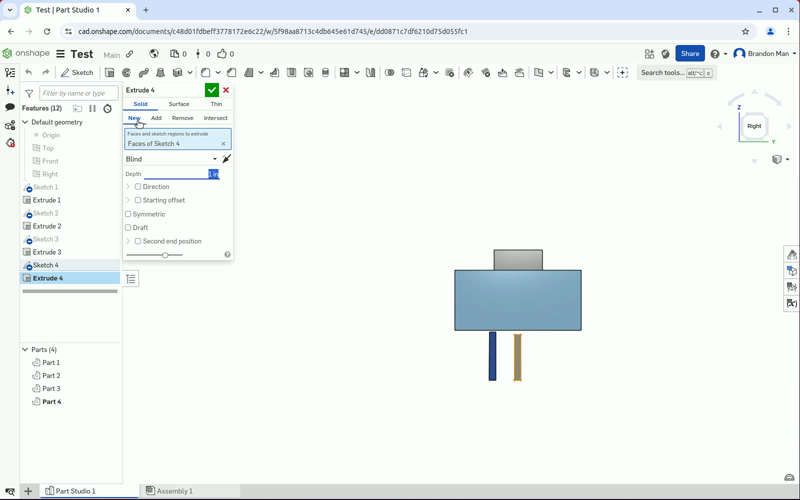
text(0.962)
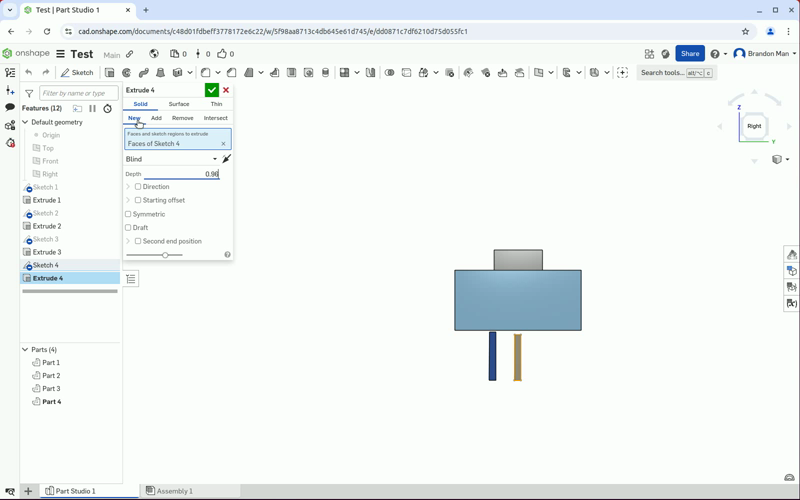
key(tab, 3)
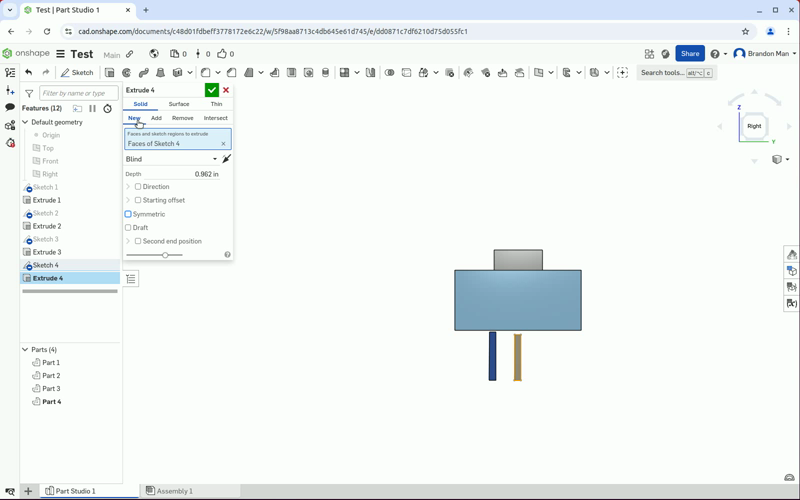
key(space)
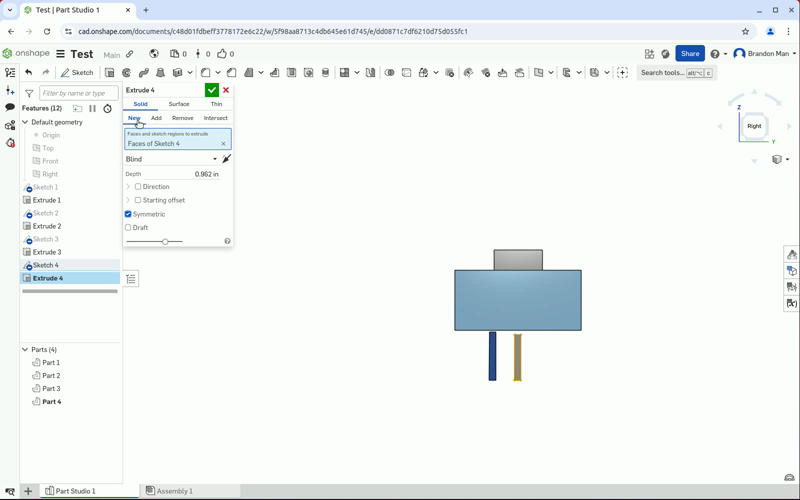
key(enter)
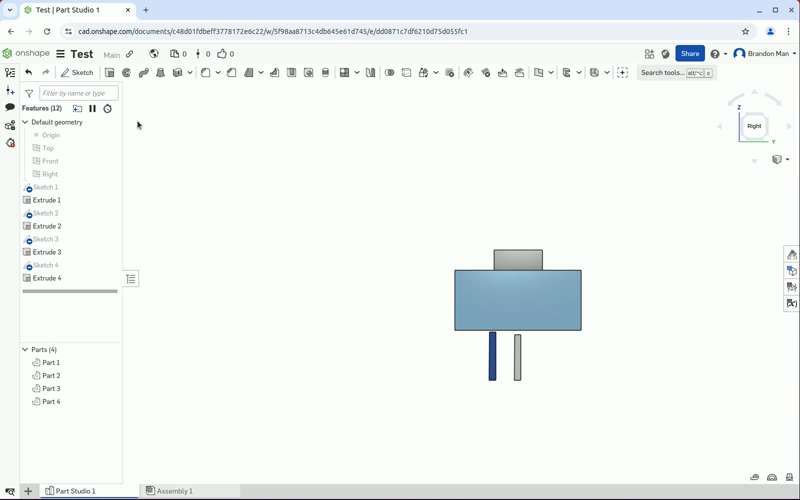
key(shift+h)
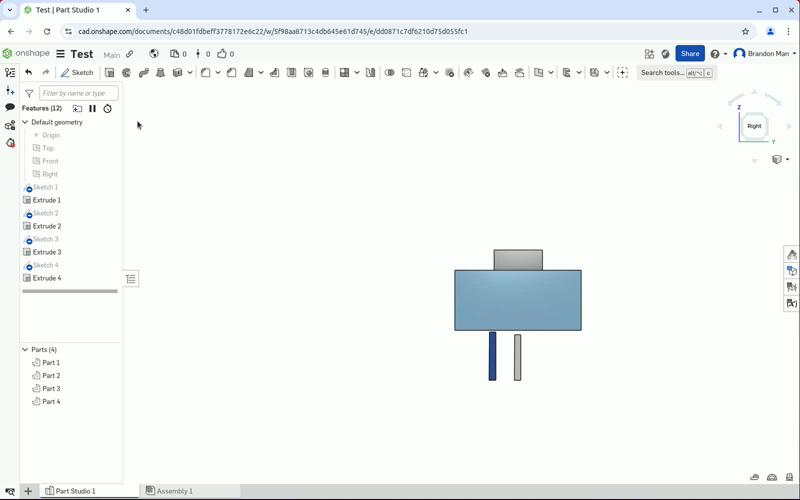
key(shift+h)
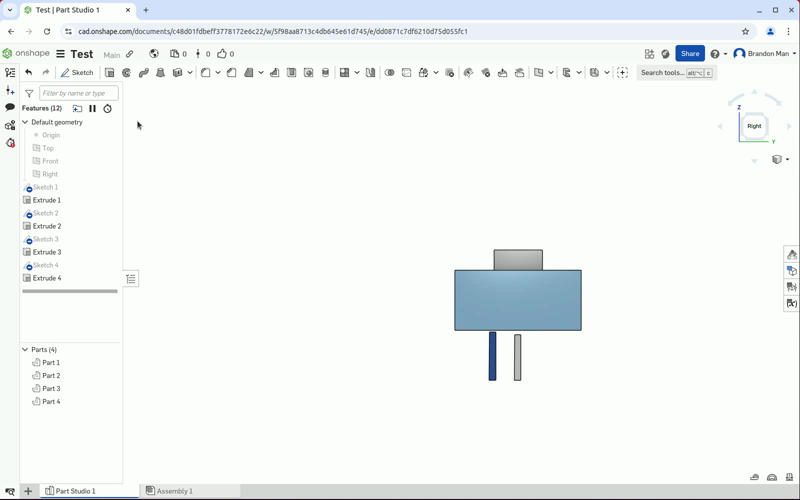
mouse_move(73, 189)
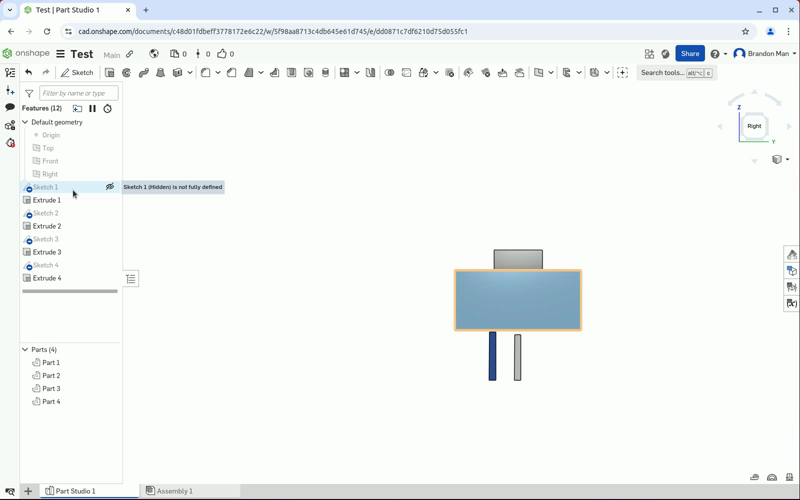
click(73, 189)
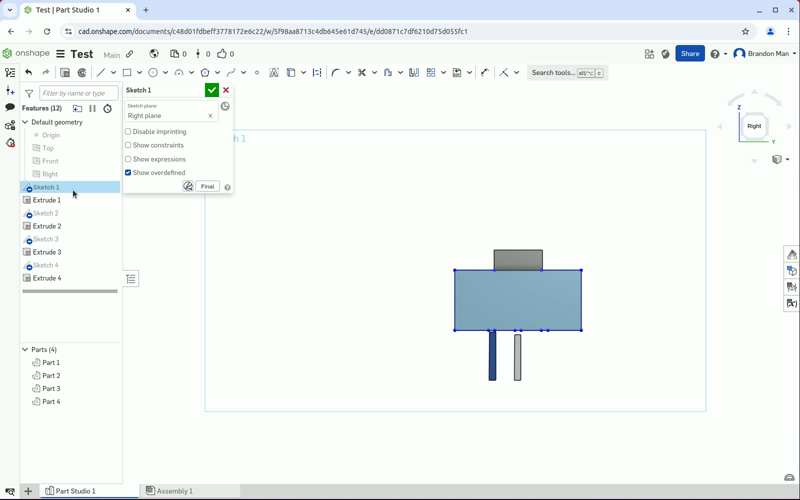
mouse_move(229, 92)
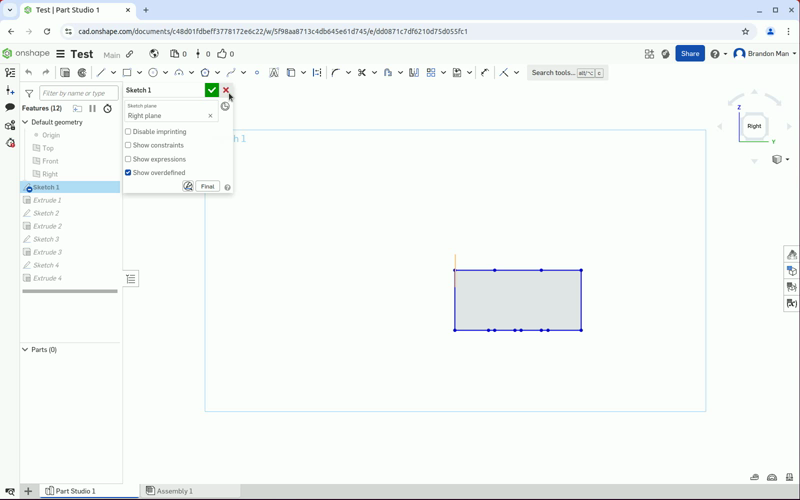
click(229, 92)
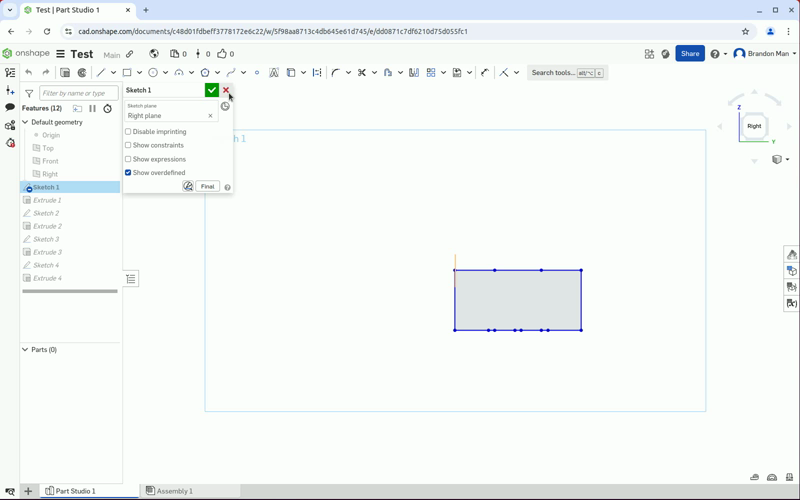
key(shift+s)
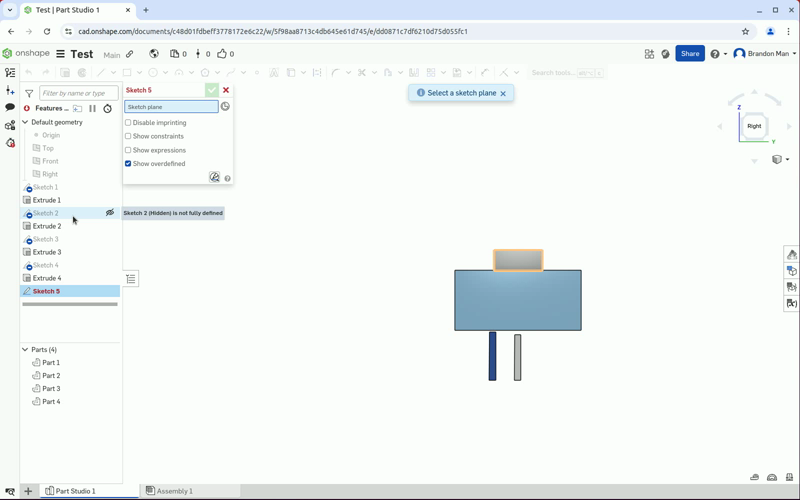
scroll(3)
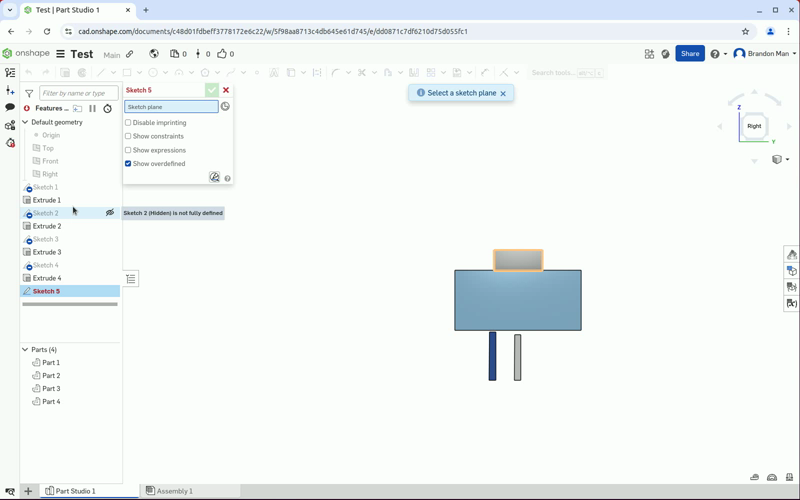
mouse_move(73, 176)
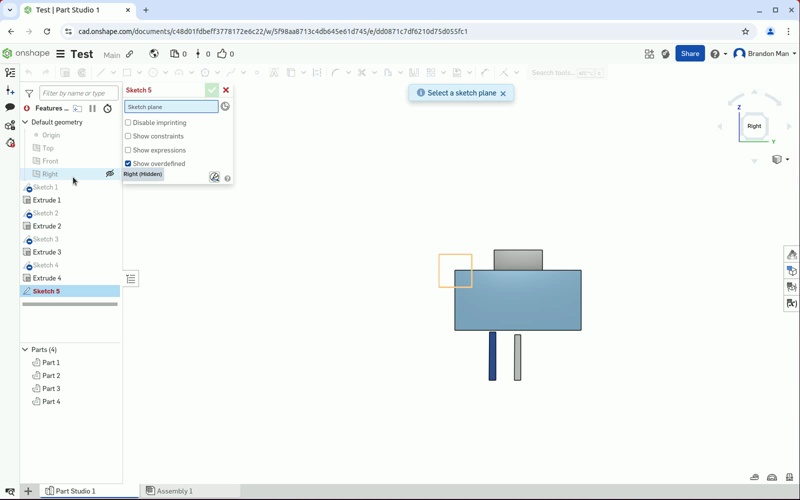
click(73, 176)
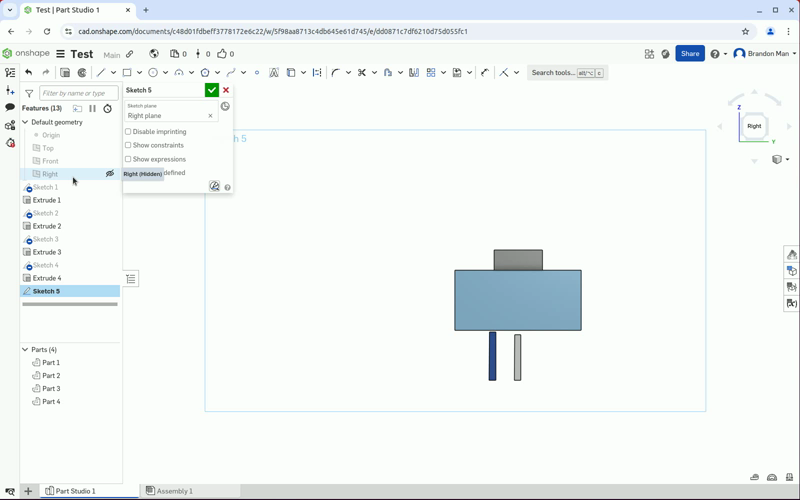
mouse_move(73, 352)
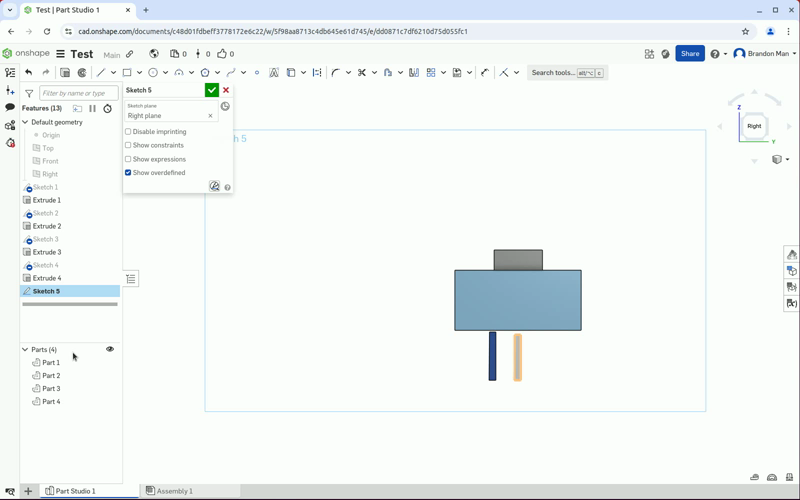
key(y)
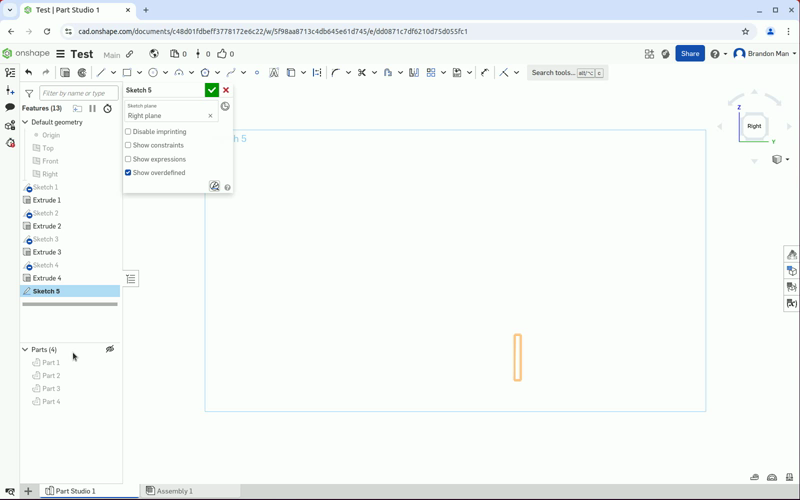
key(l)
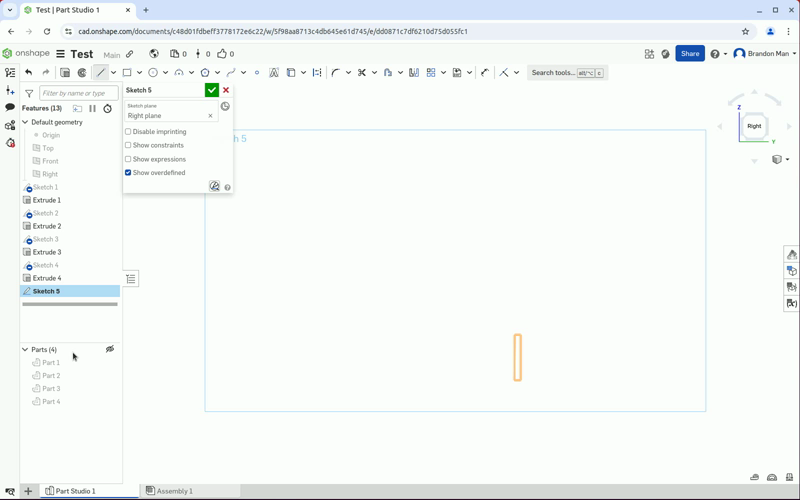
key_down(shift)
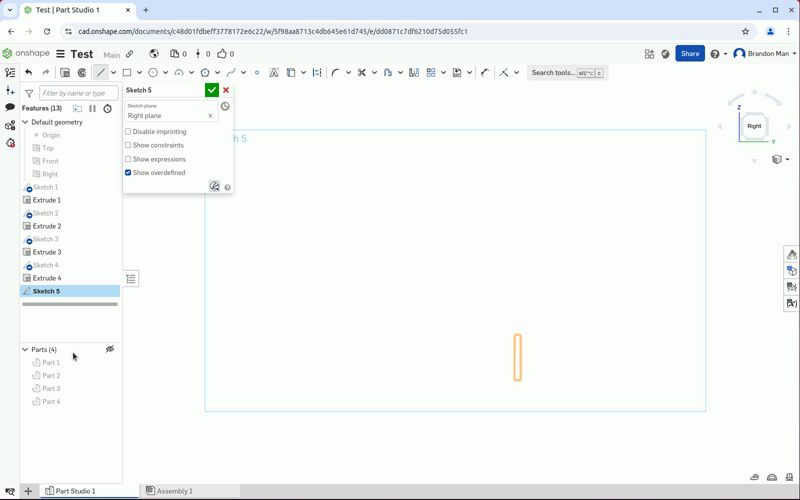
mouse_move(538, 380)
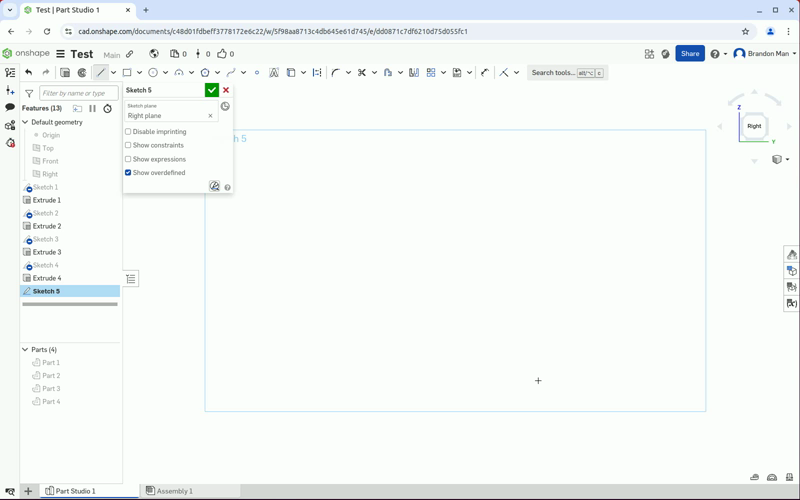
click(538, 380)
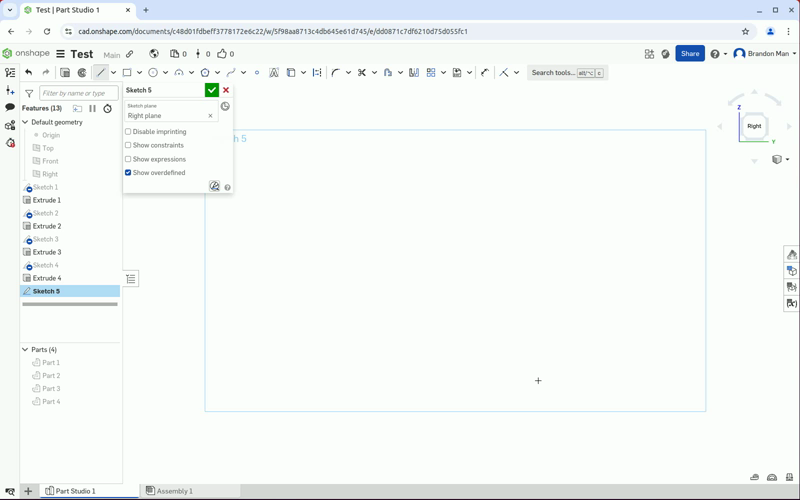
key_up(shift)
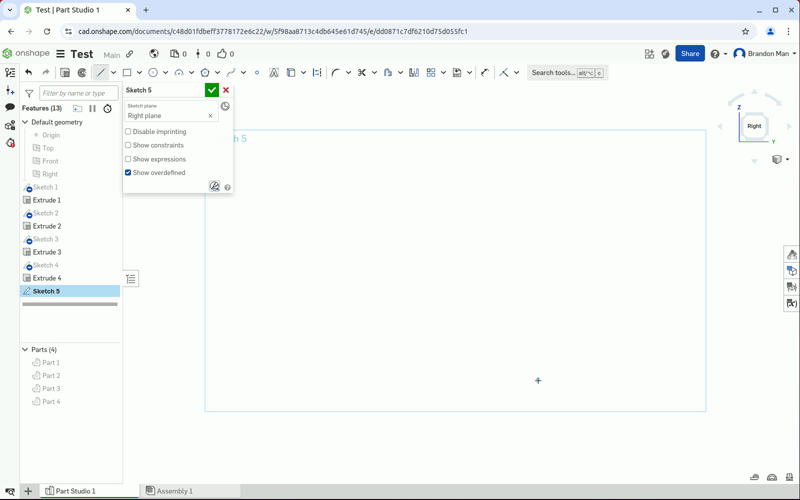
key_down(shift)
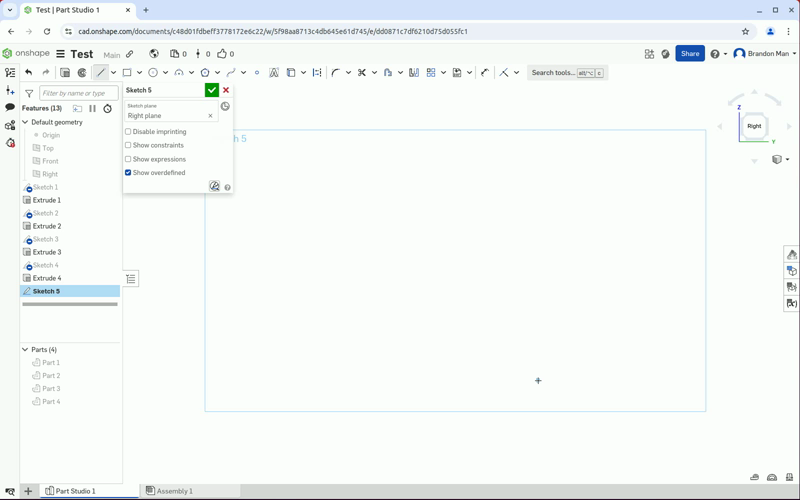
mouse_move(568, 380)
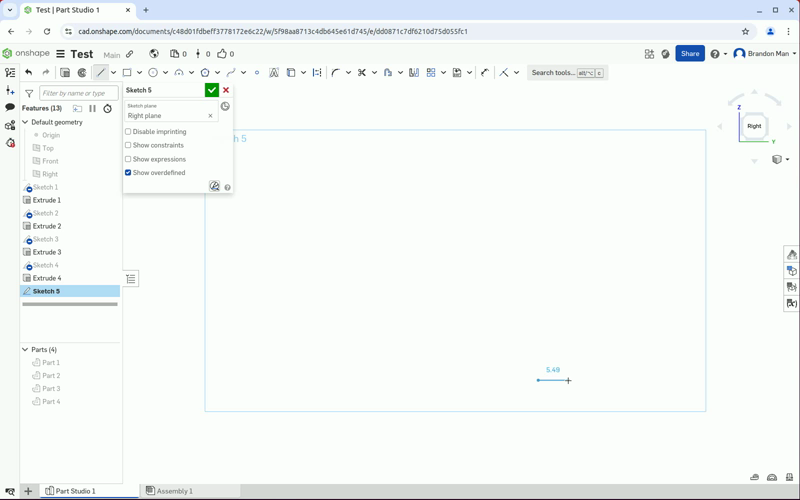
mouse_move(543, 380)
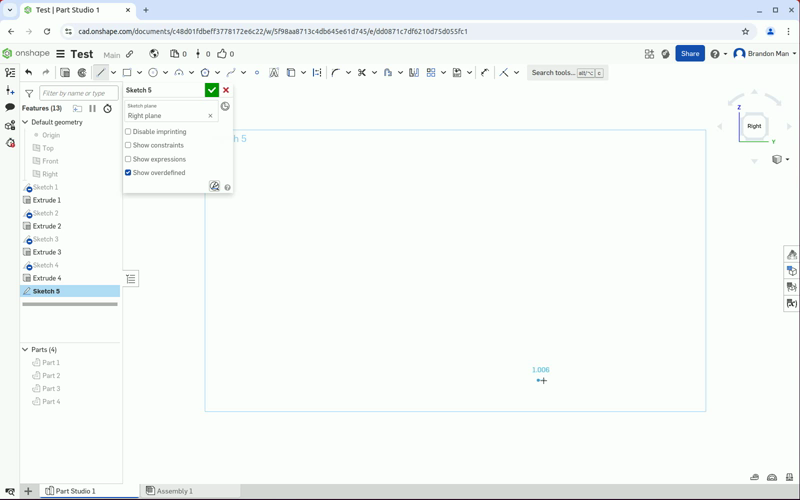
scroll(6)
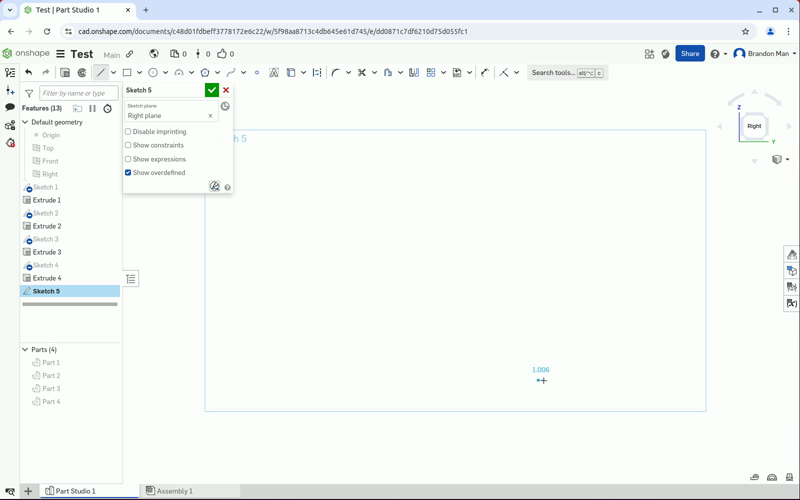
scroll(6)
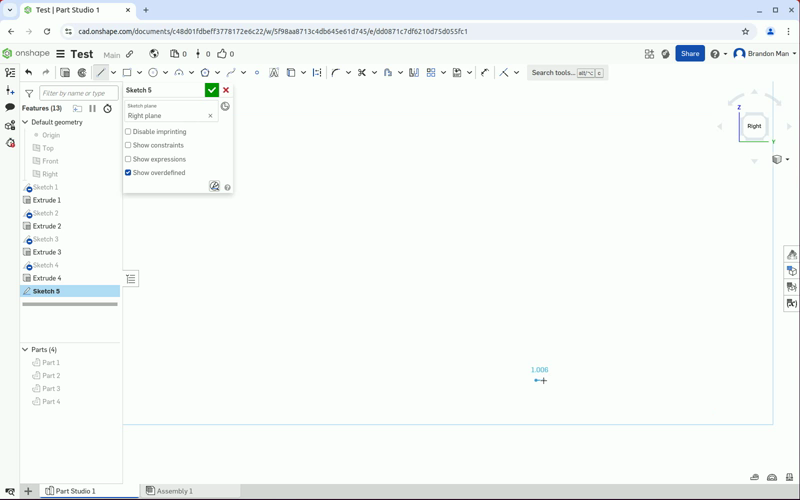
scroll(6)
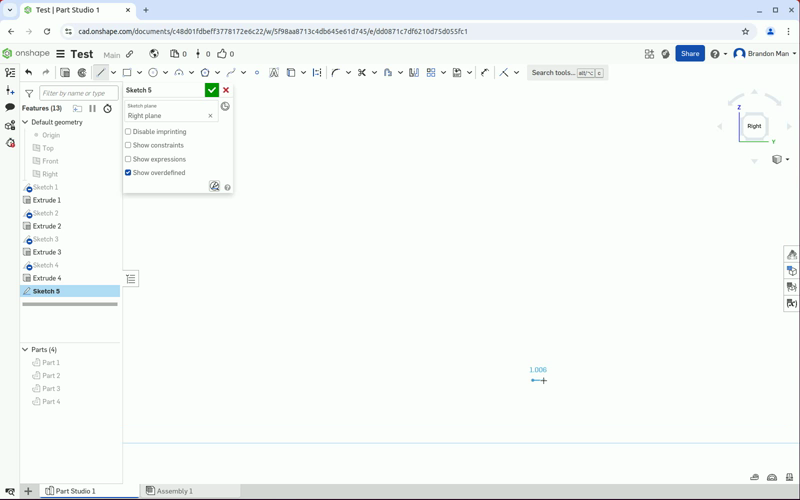
scroll(6)
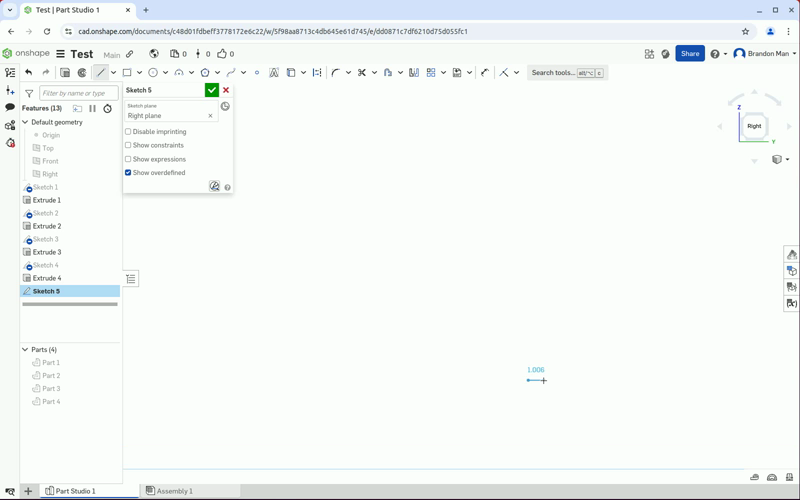
scroll(6)
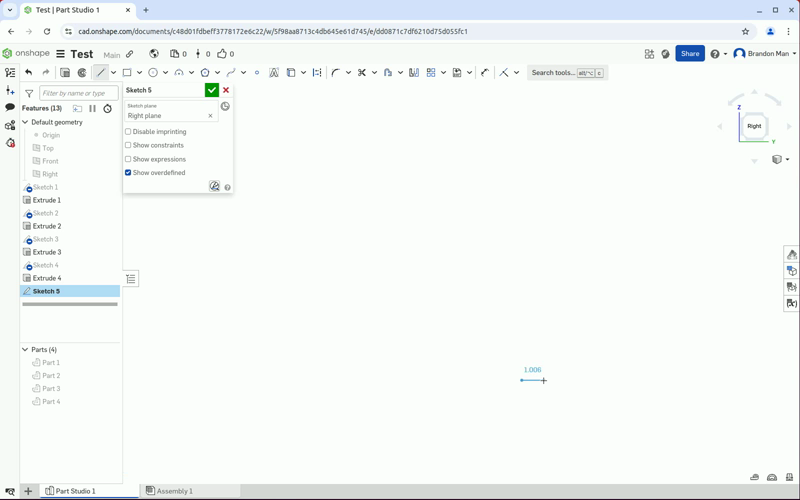
scroll(6)
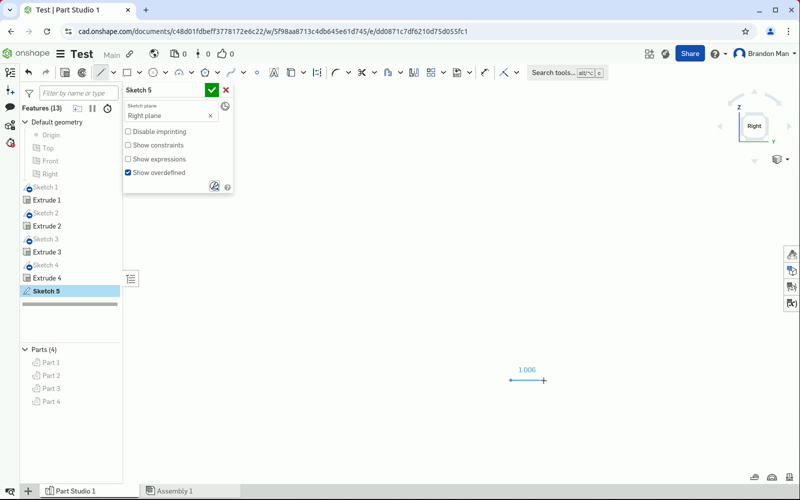
scroll(6)
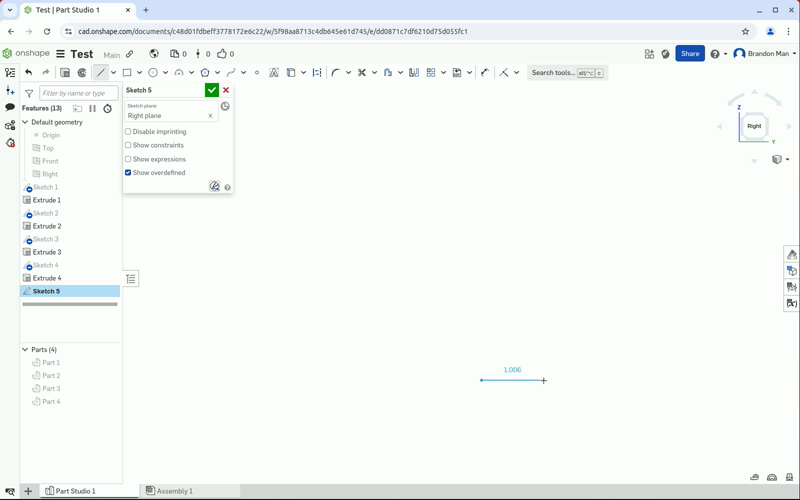
click(543, 380)
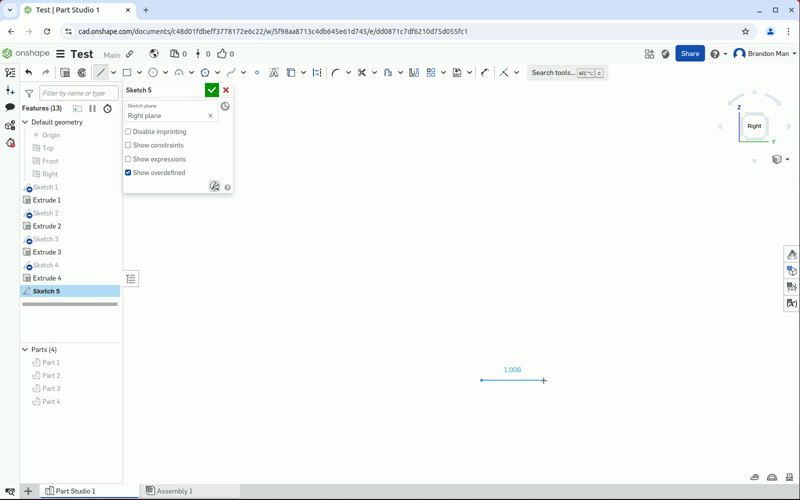
scroll(-6)
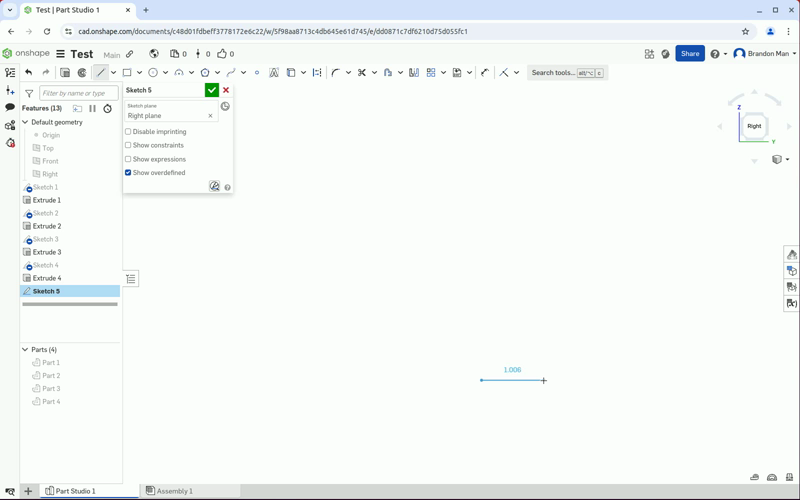
scroll(-6)
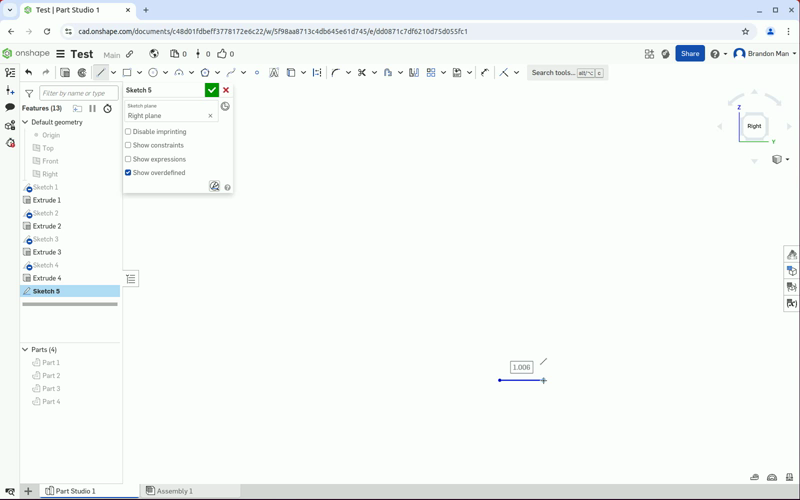
scroll(-6)
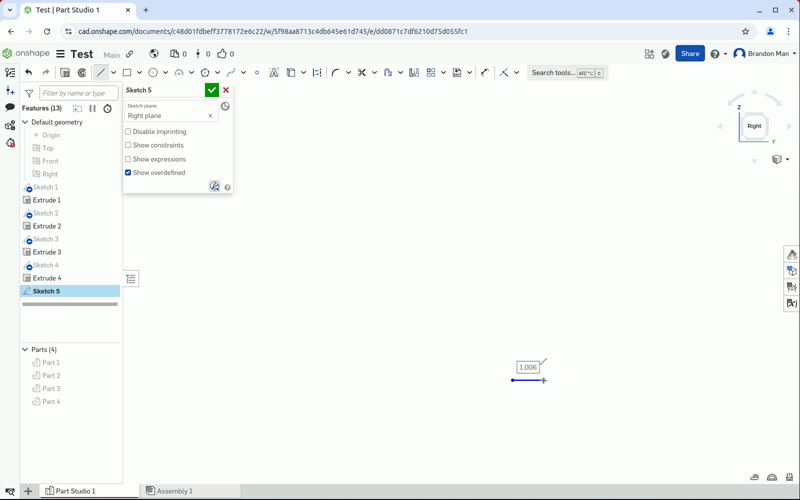
scroll(-6)
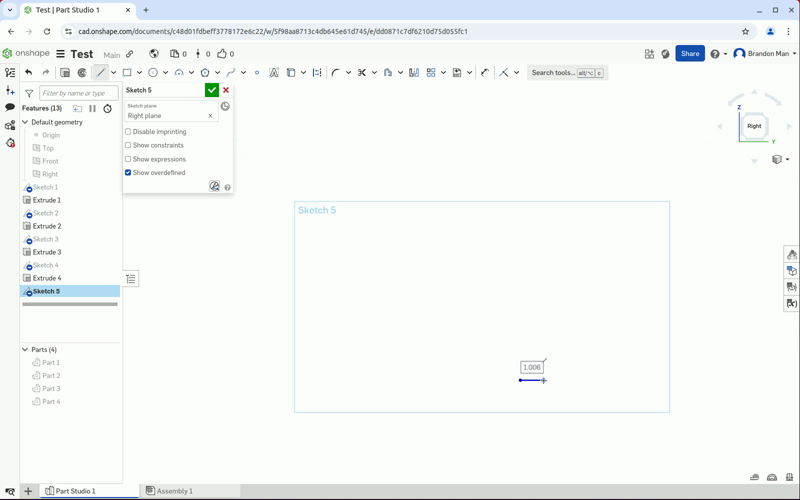
scroll(-6)
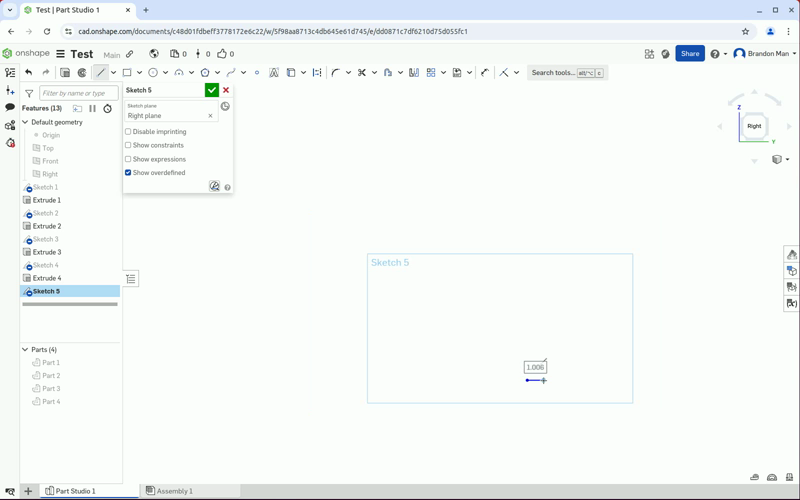
scroll(-6)
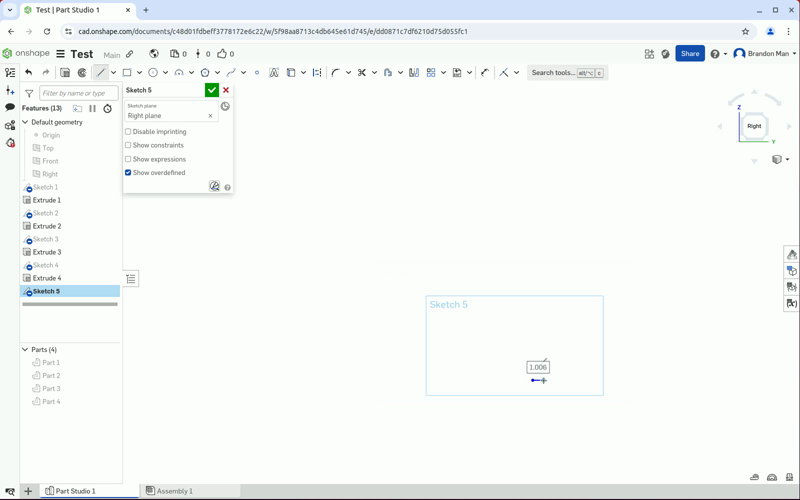
scroll(-6)
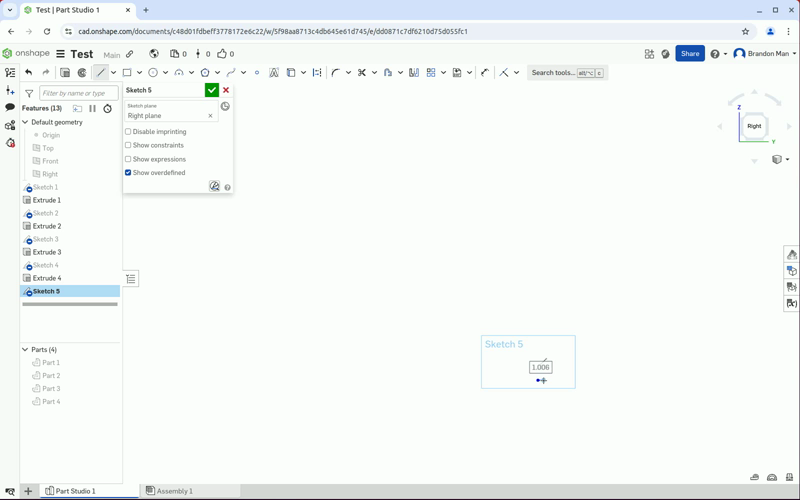
key_up(shift)
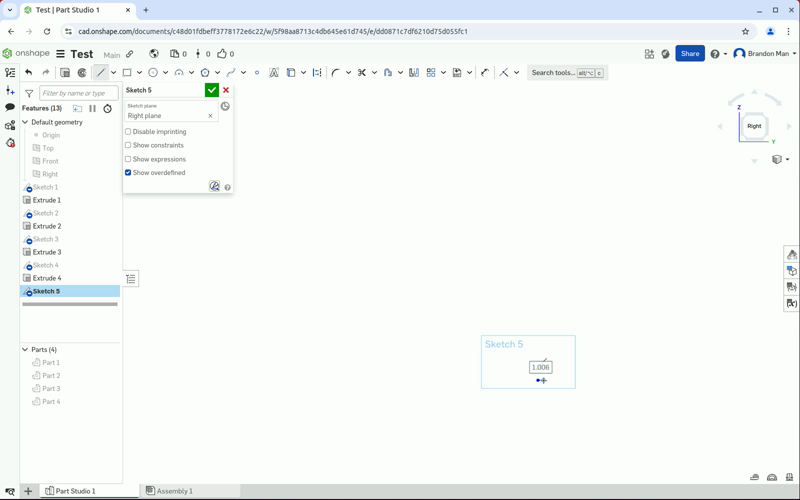
key_down(shift)
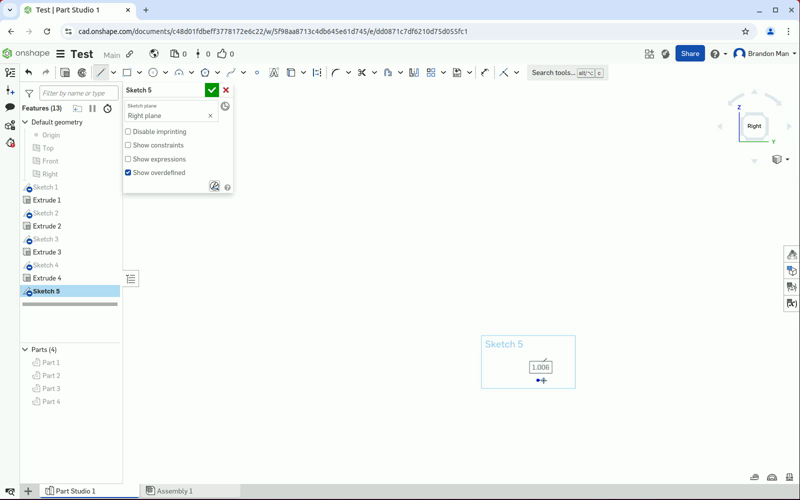
mouse_move(573, 380)
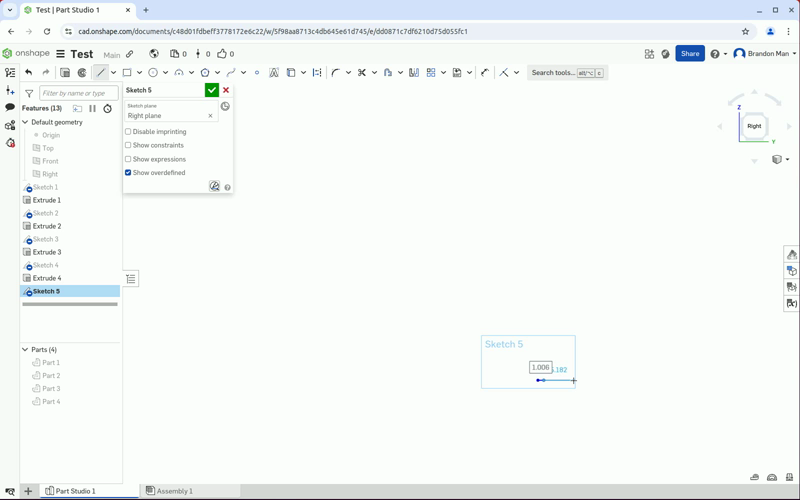
mouse_move(543, 334)
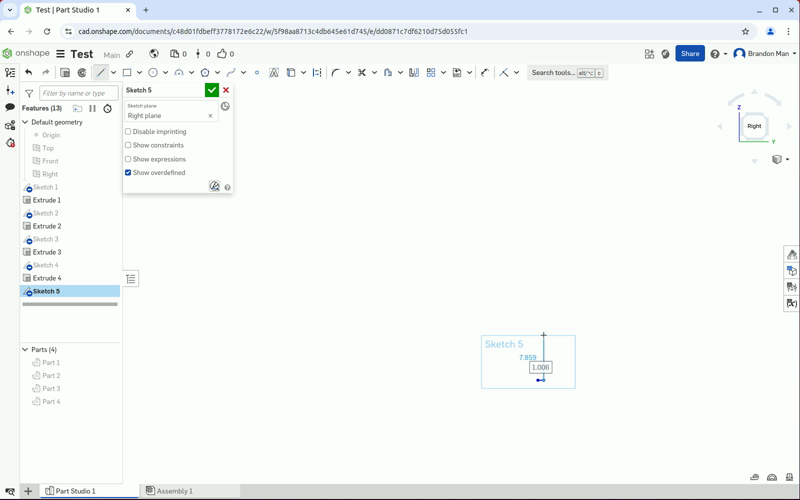
click(543, 334)
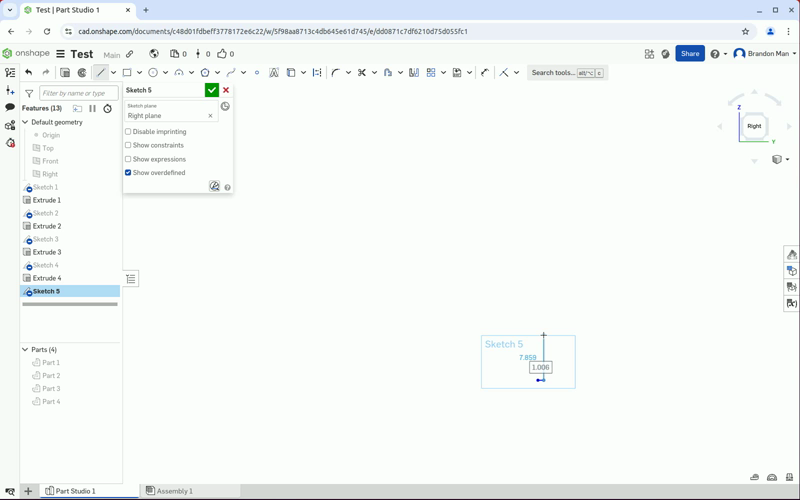
key_up(shift)
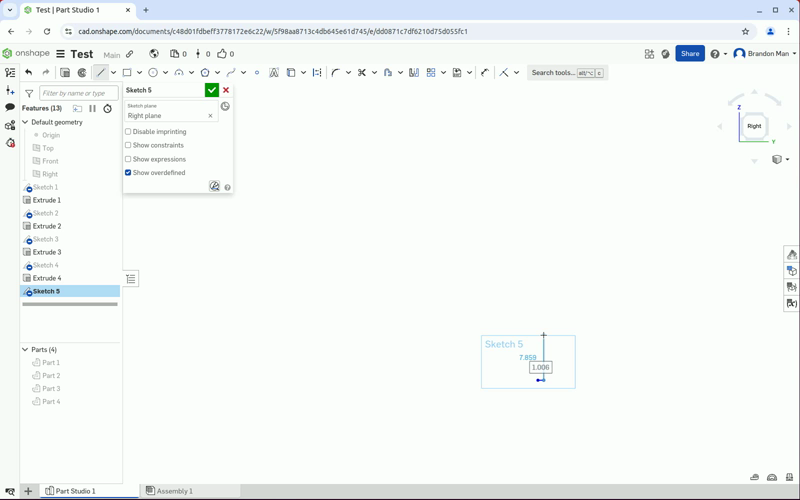
key_down(shift)
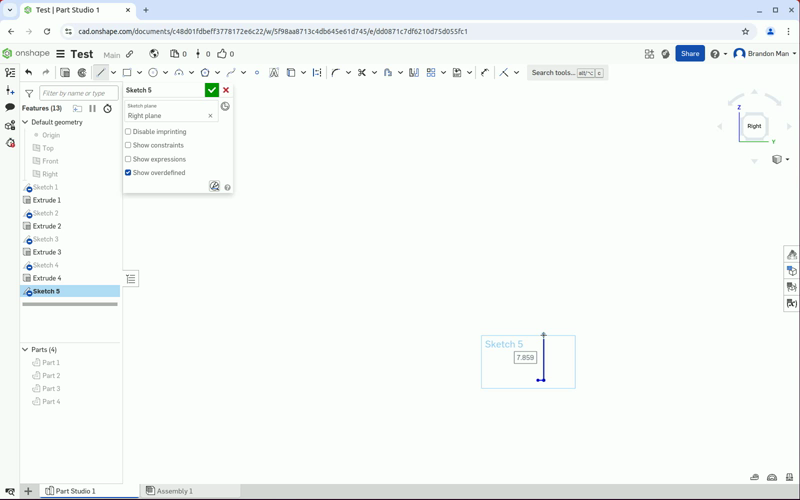
mouse_move(573, 334)
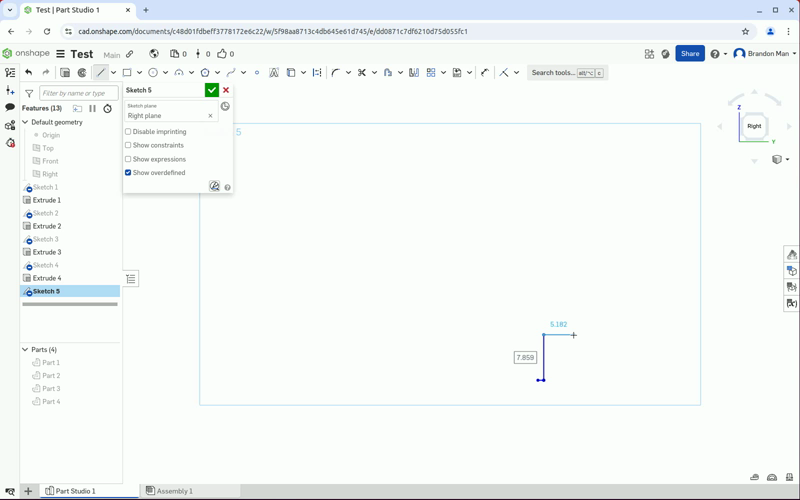
mouse_move(538, 334)
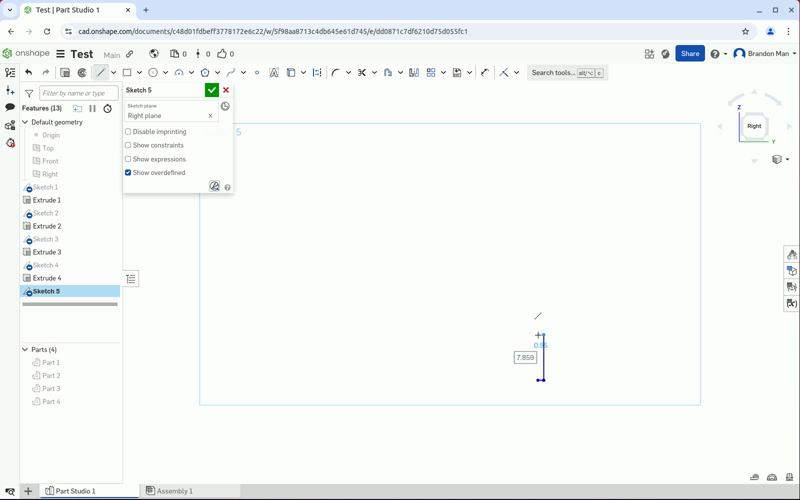
scroll(6)
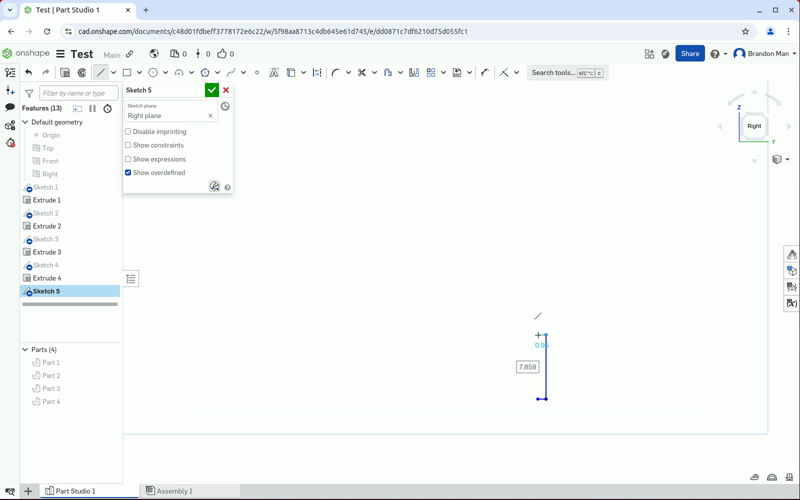
scroll(6)
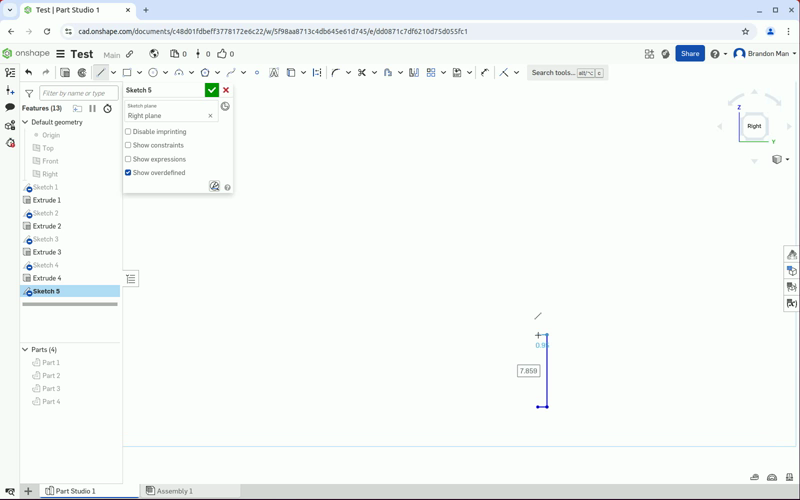
scroll(6)
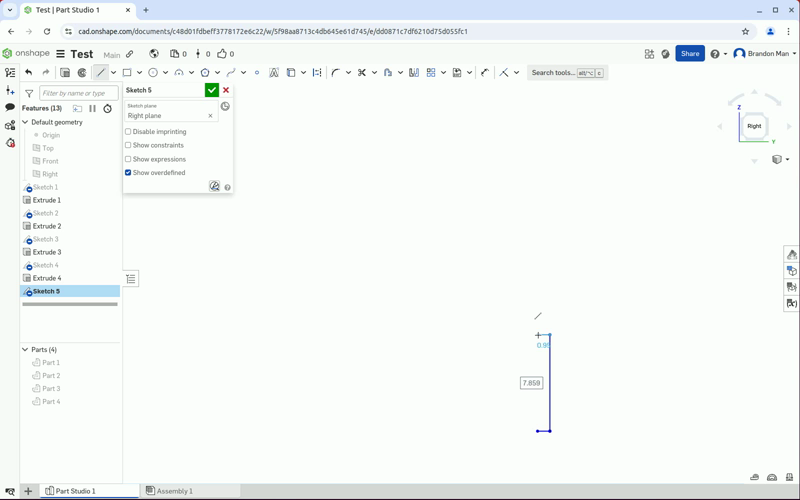
scroll(6)
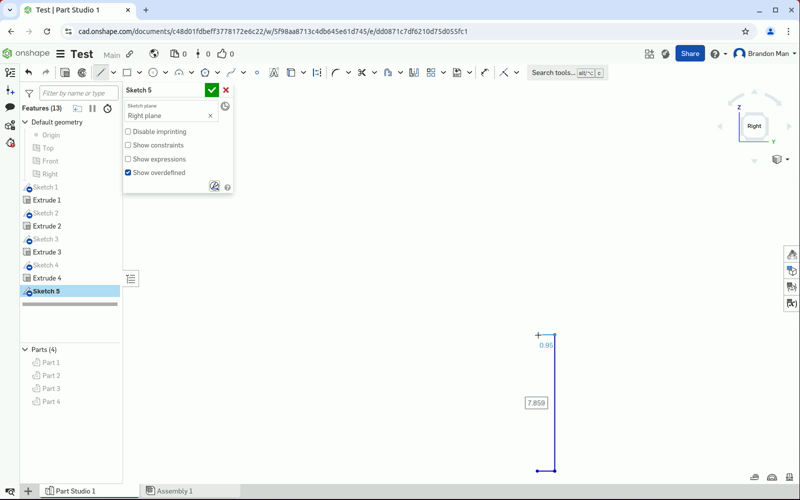
scroll(6)
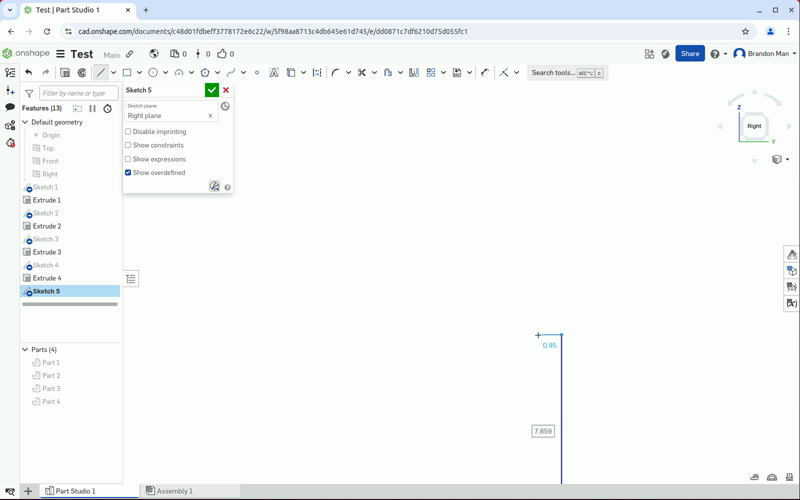
scroll(6)
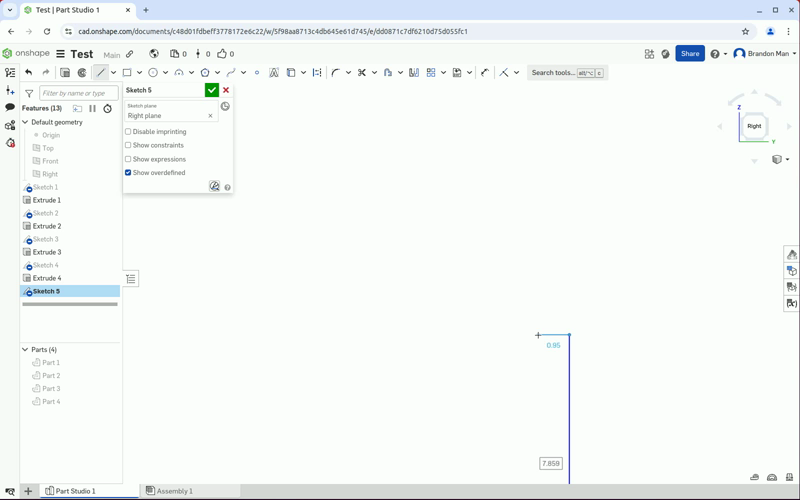
scroll(6)
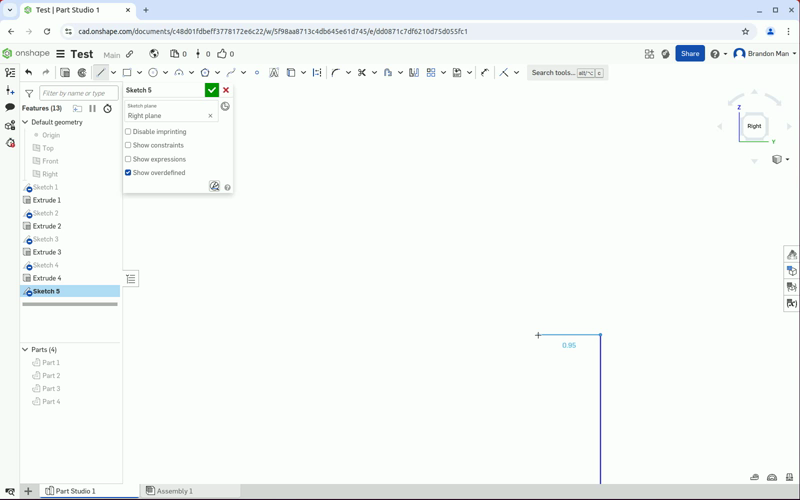
click(538, 334)
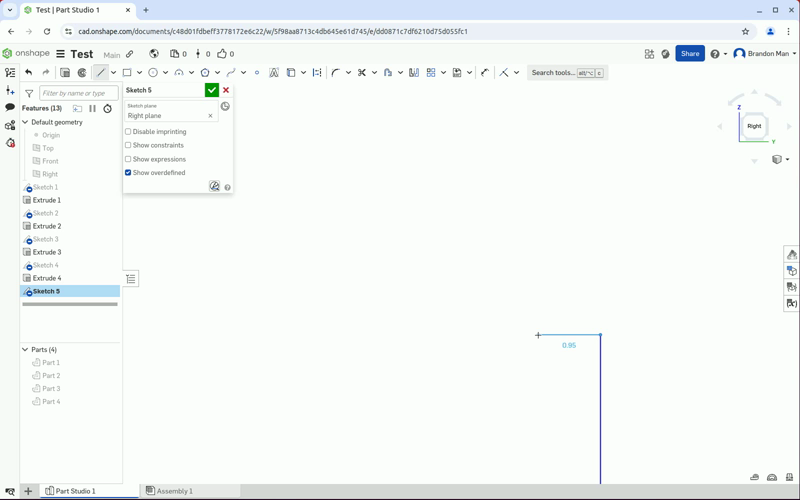
scroll(-6)
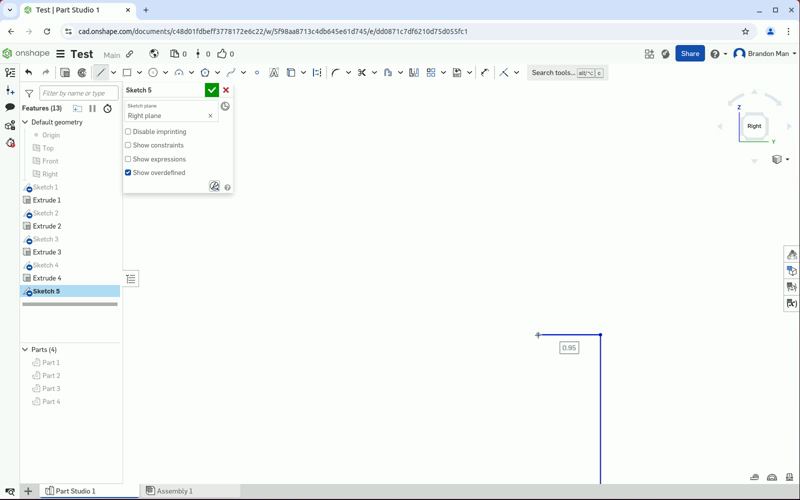
scroll(-6)
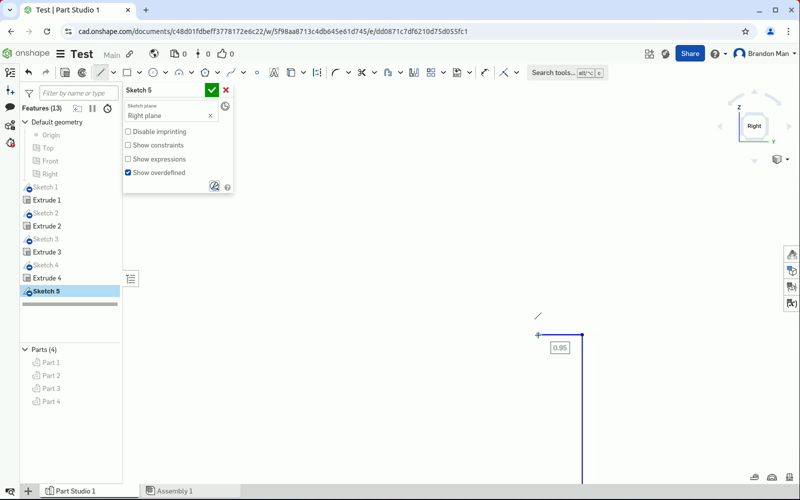
scroll(-6)
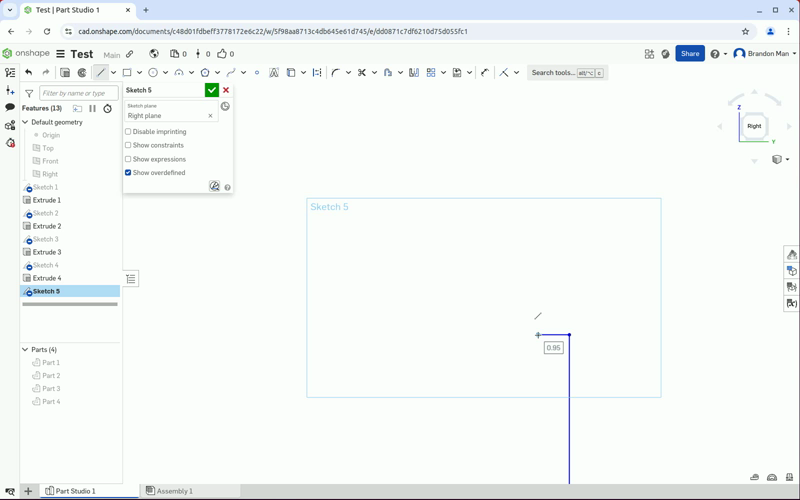
scroll(-6)
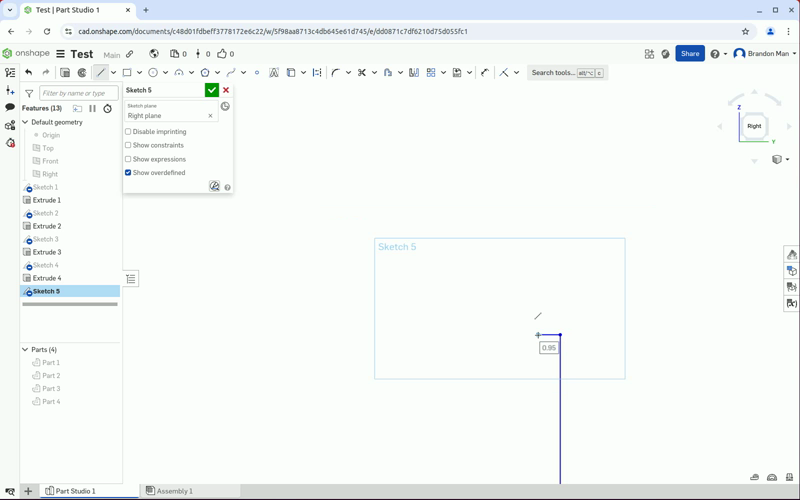
scroll(-6)
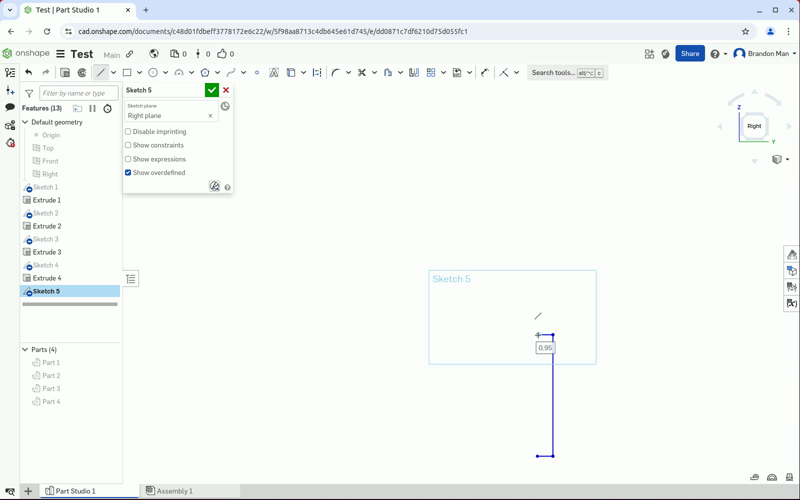
scroll(-6)
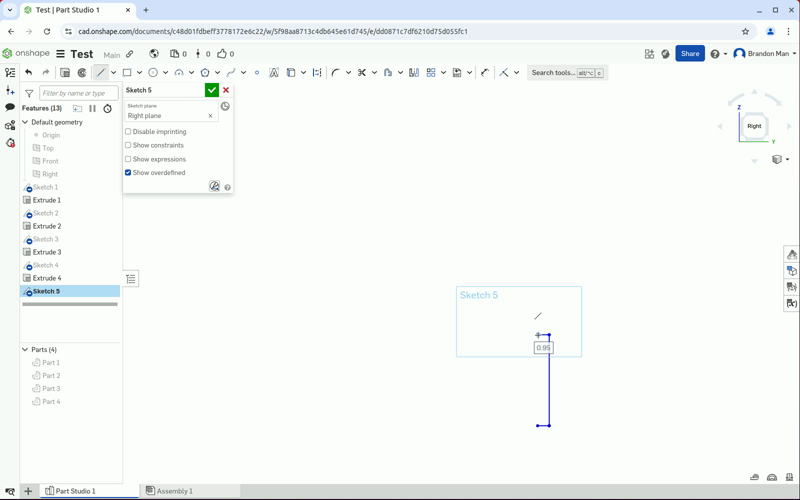
scroll(-6)
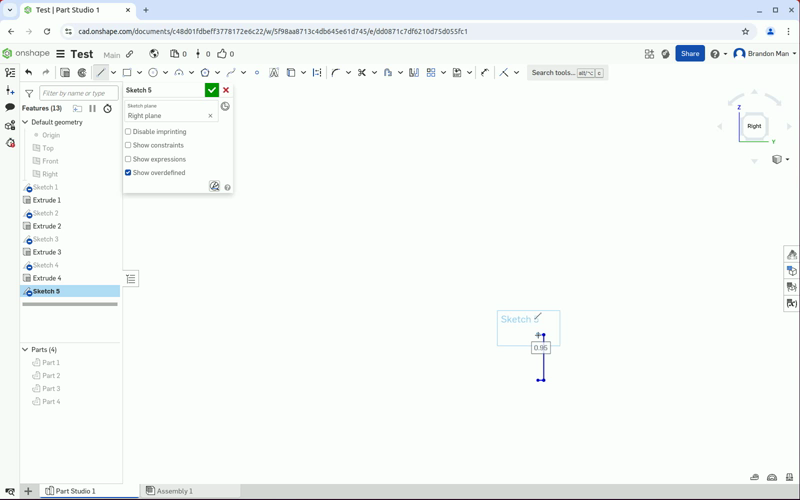
key_up(shift)
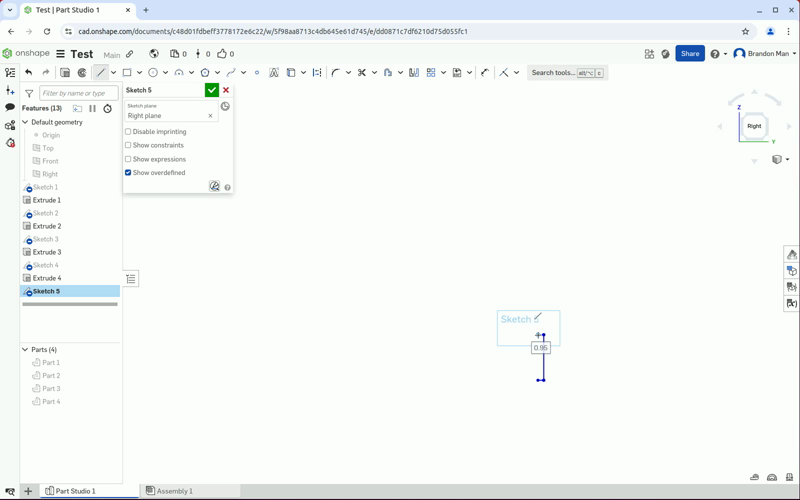
mouse_move(568, 334)
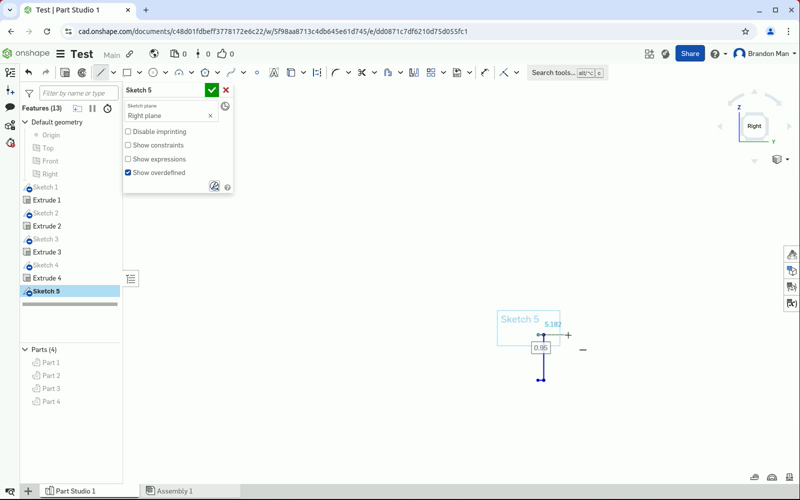
key_down(shift)
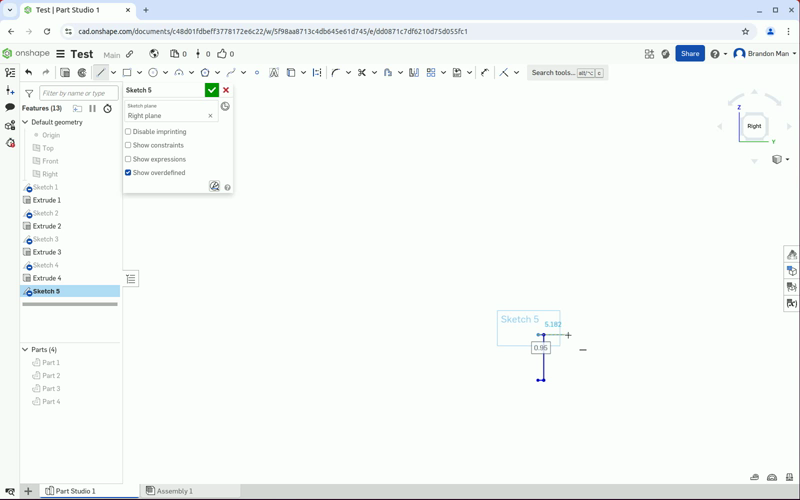
mouse_move(538, 380)
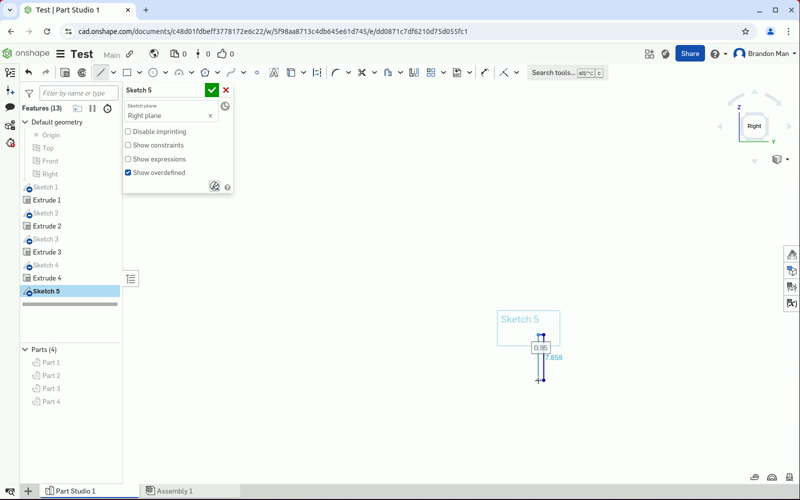
key_up(shift)
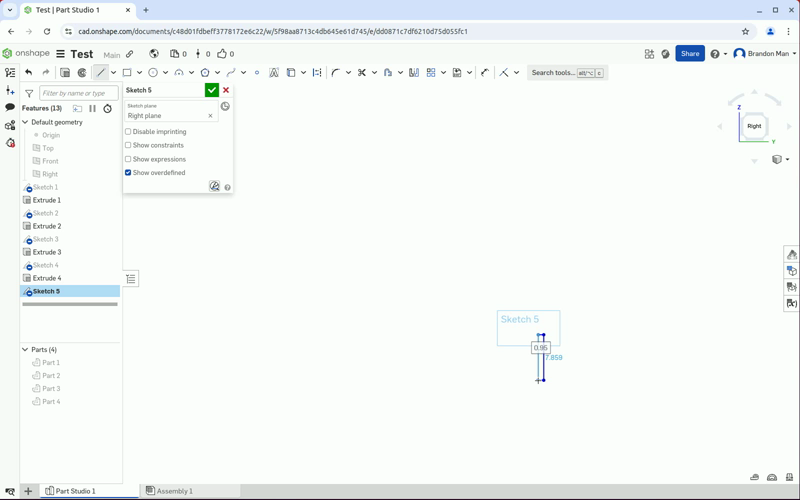
click(538, 380)
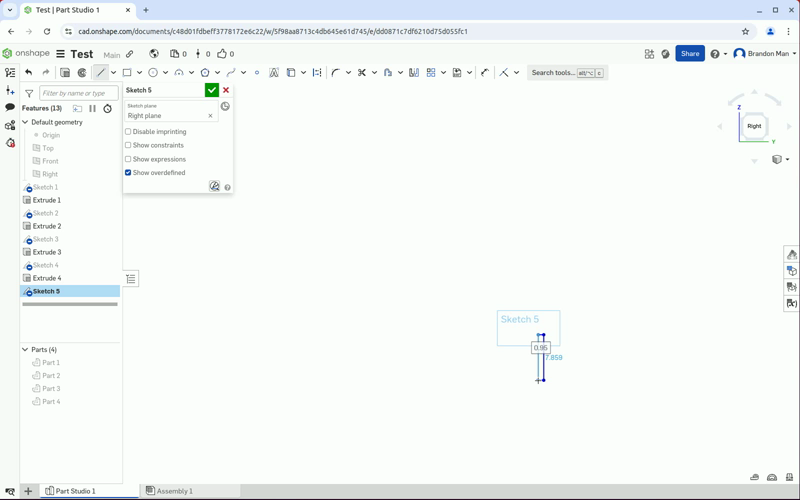
key(esc)
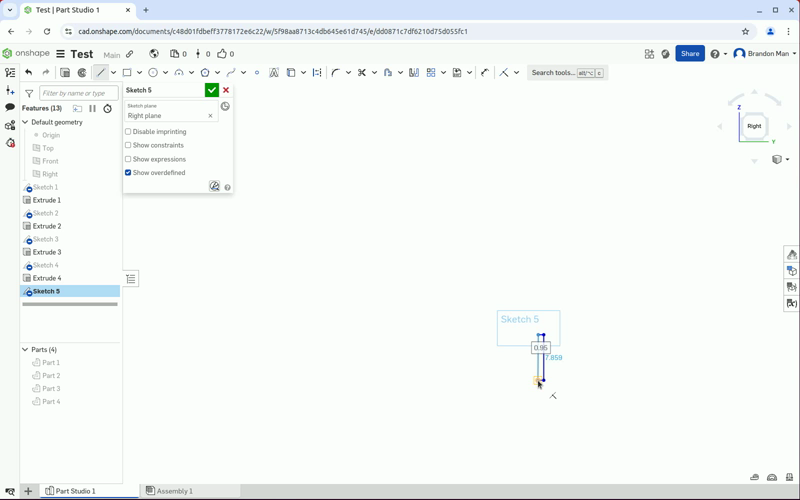
mouse_move(542, 365)
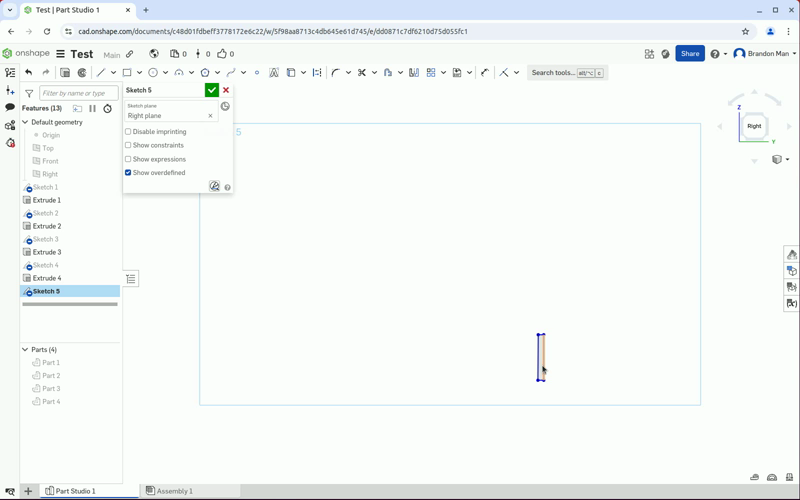
scroll(6)
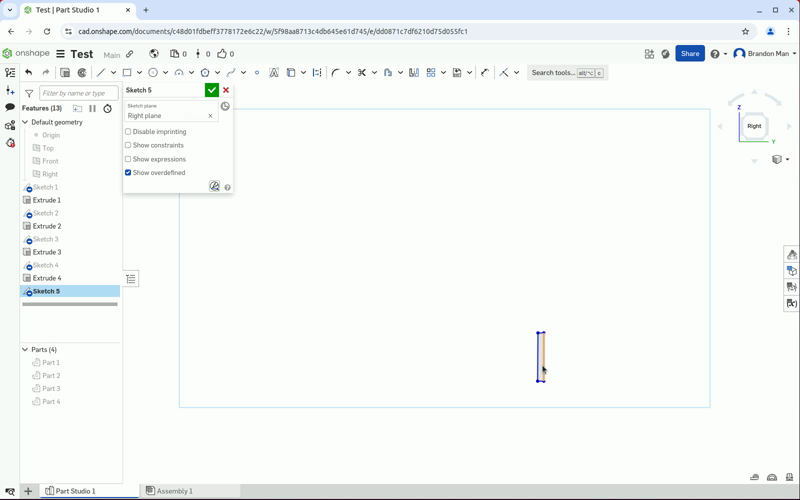
scroll(6)
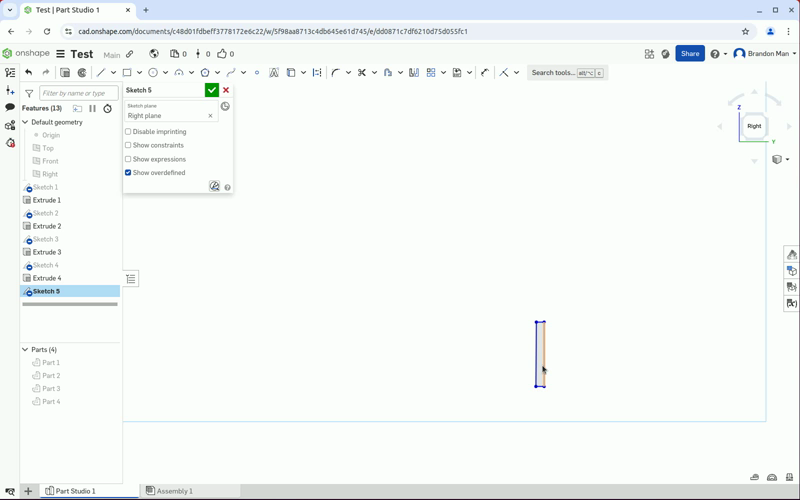
scroll(6)
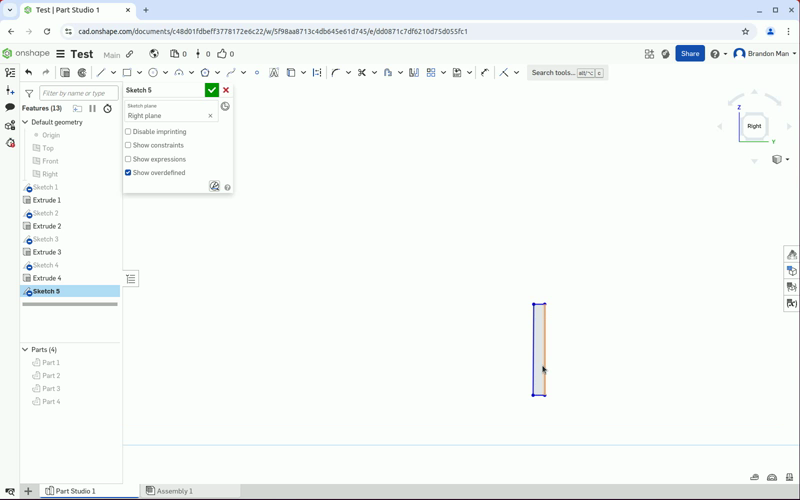
scroll(6)
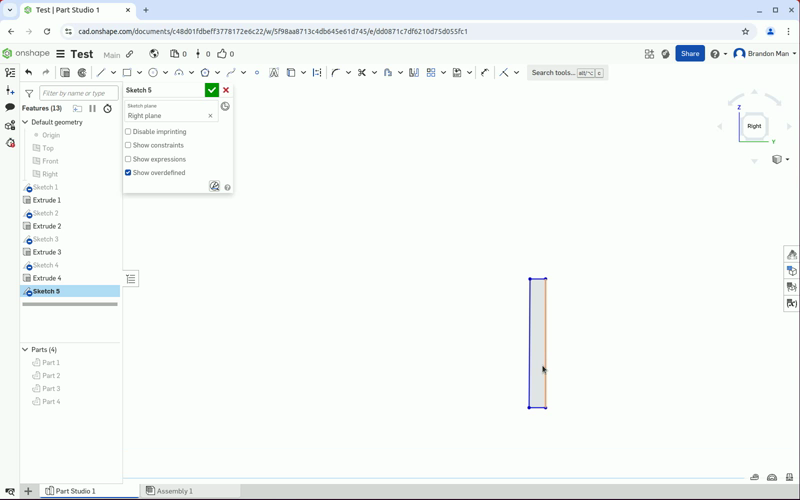
scroll(6)
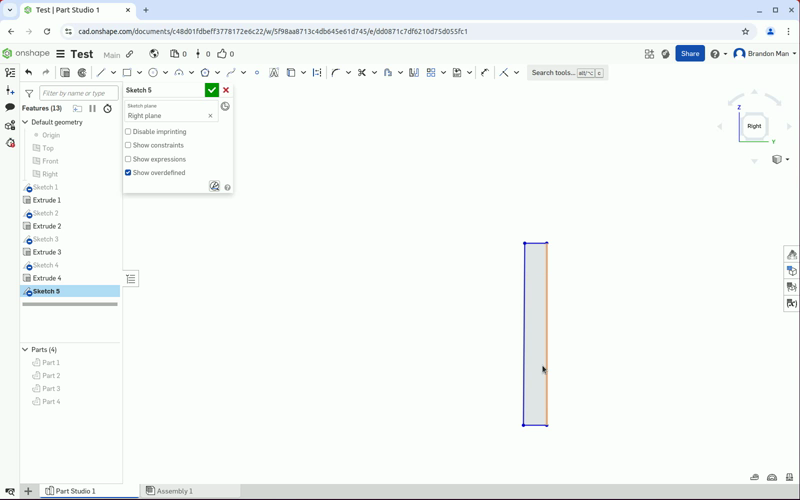
scroll(6)
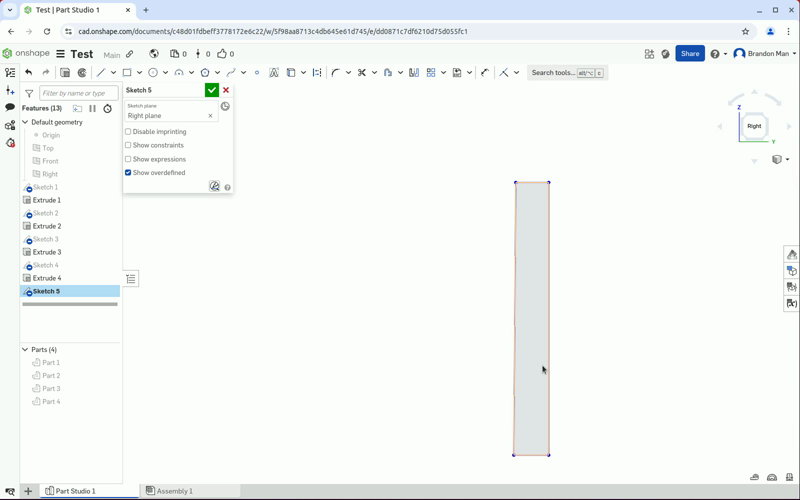
scroll(6)
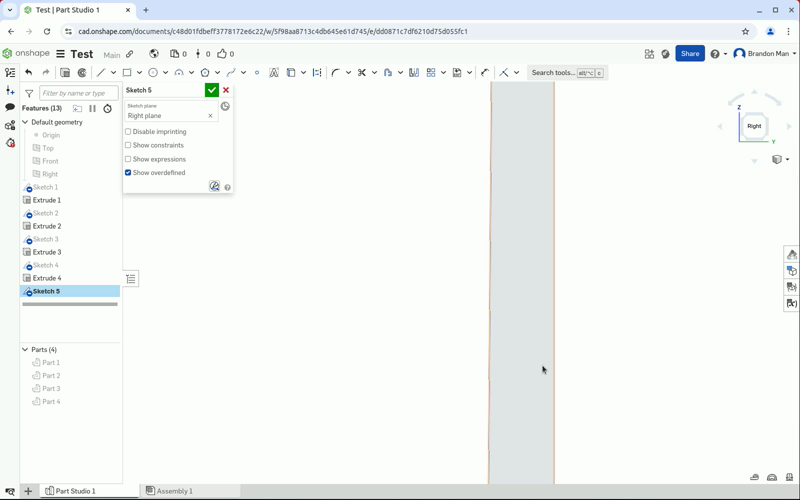
click(542, 365)
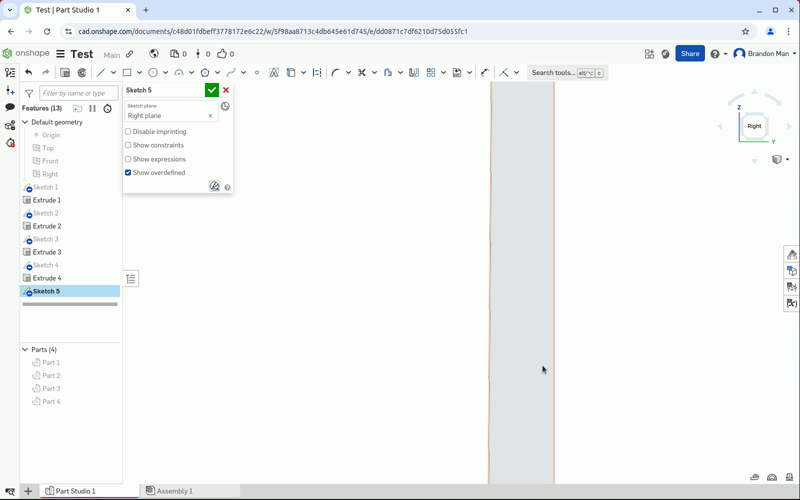
scroll(-6)
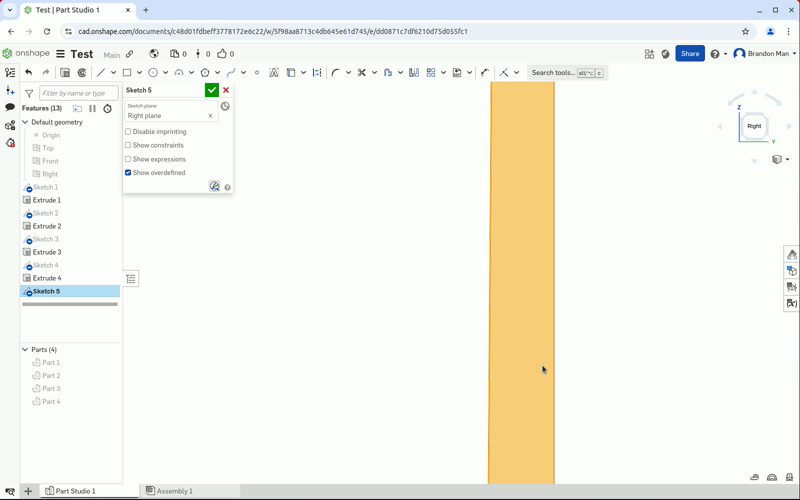
scroll(-6)
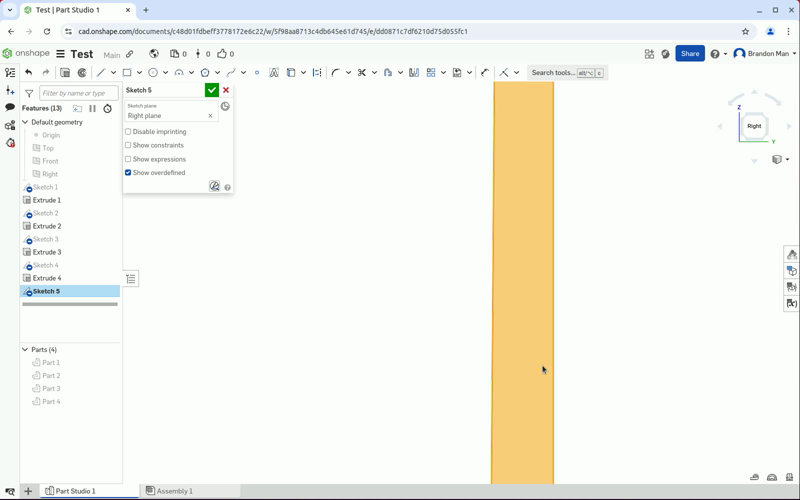
scroll(-6)
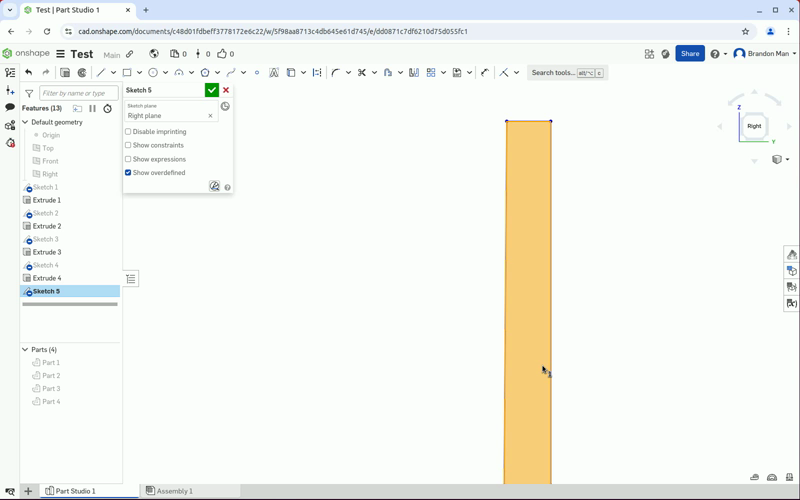
scroll(-6)
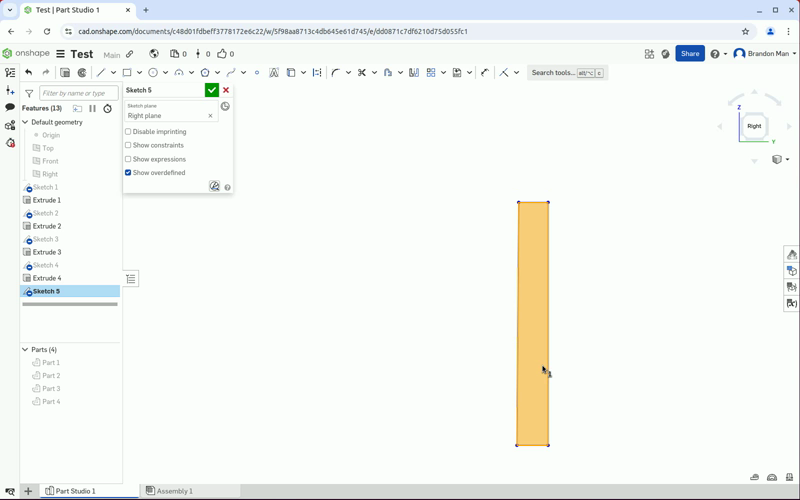
scroll(-6)
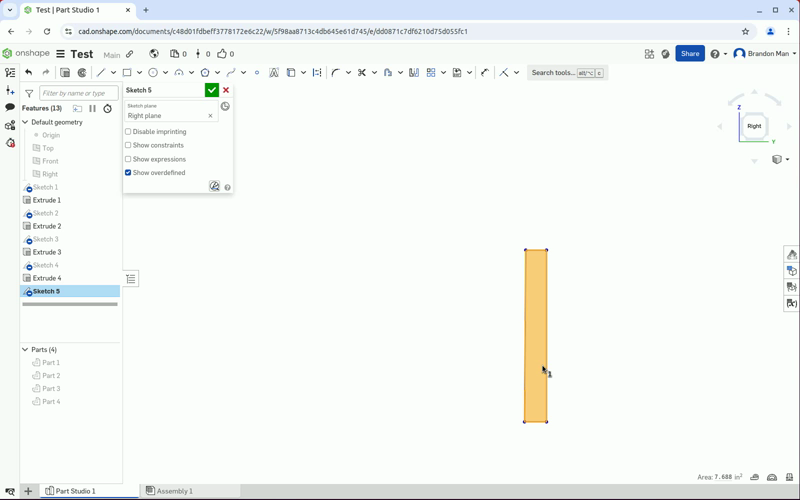
scroll(-6)
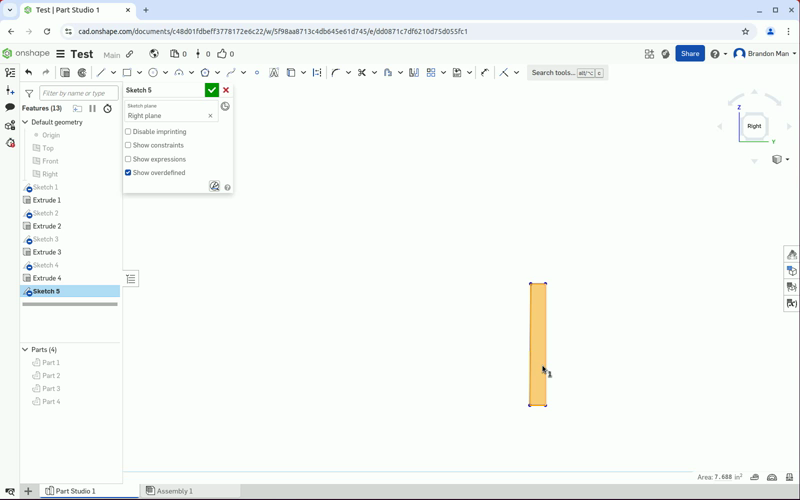
scroll(-6)
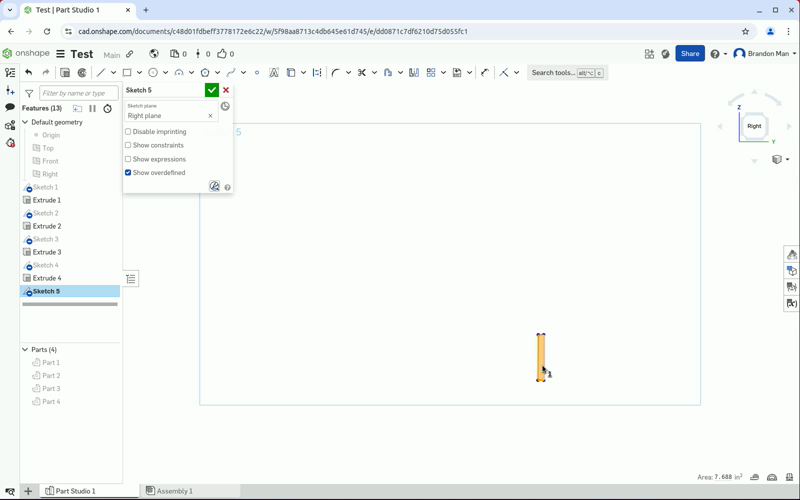
mouse_move(73, 352)
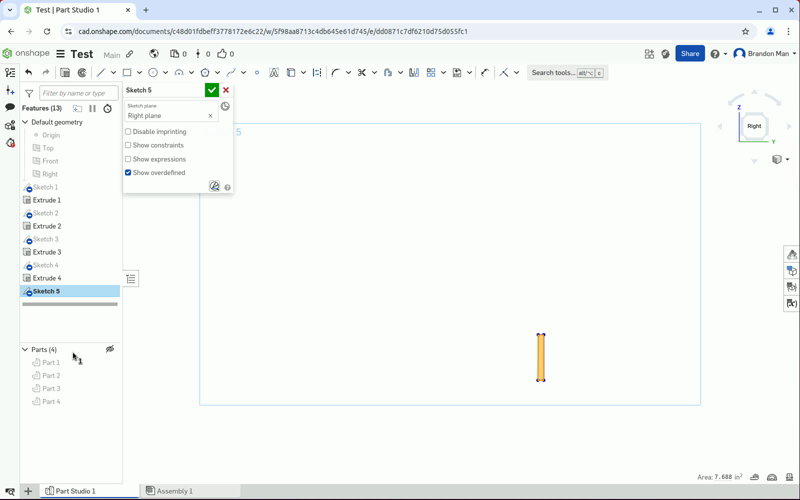
key(shift+y)
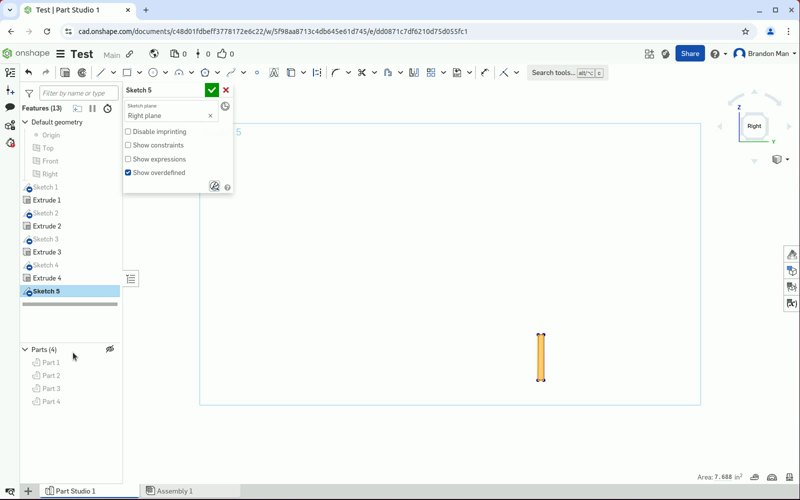
key(shift+e)
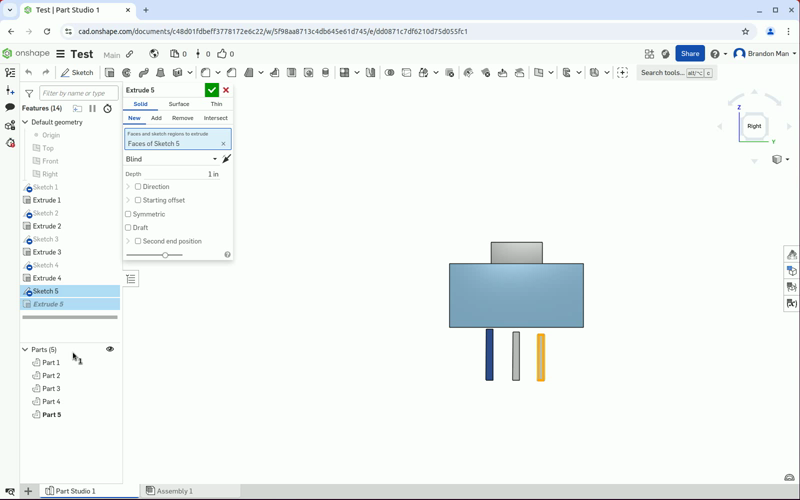
mouse_move(143, 106)
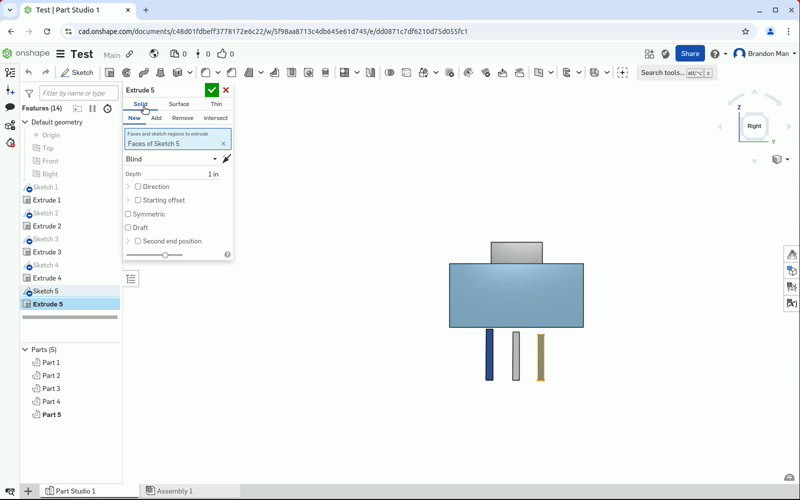
click(143, 106)
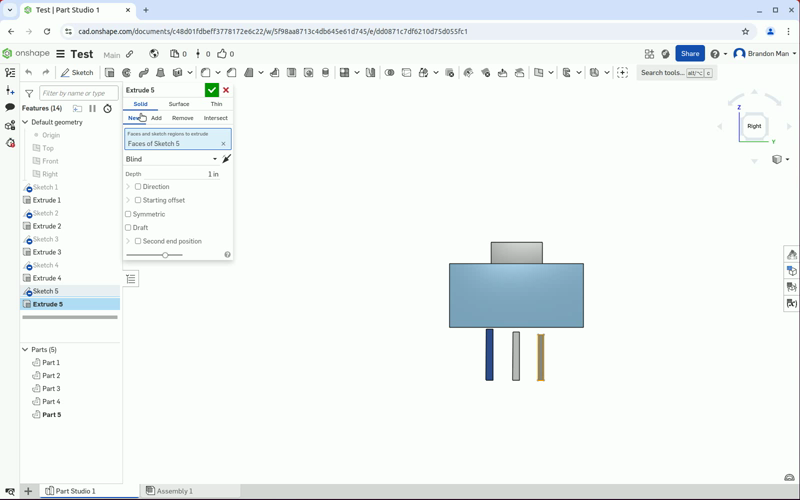
mouse_move(137, 120)
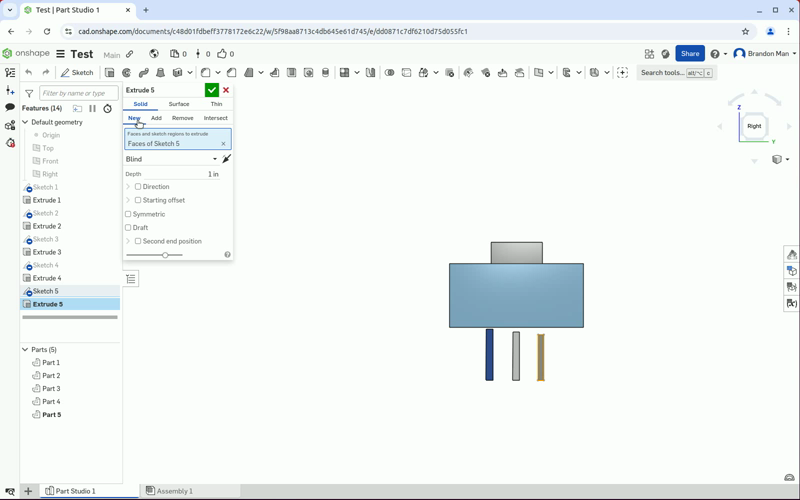
click(137, 120)
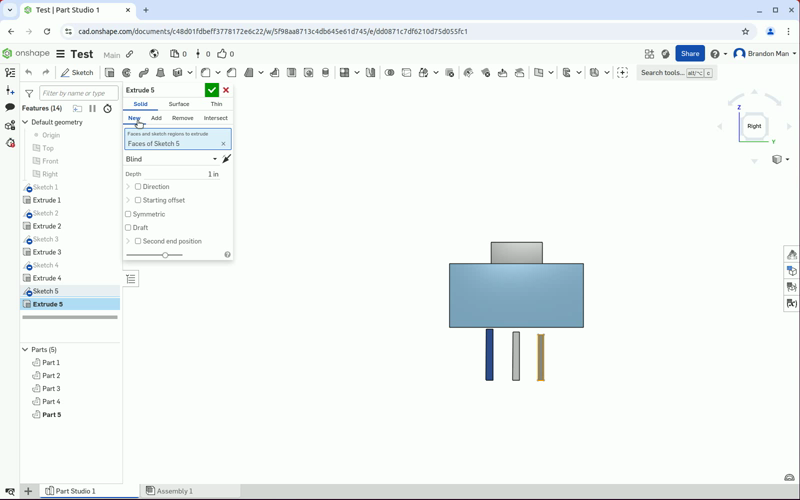
key(tab, 4)
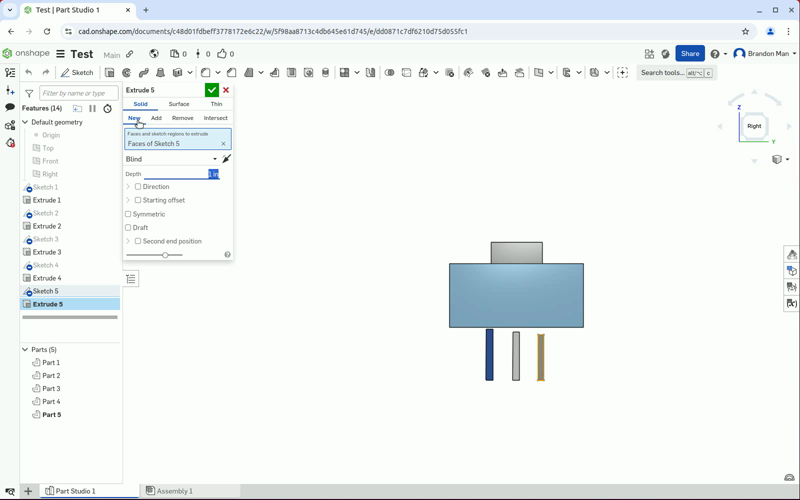
text(0.962)
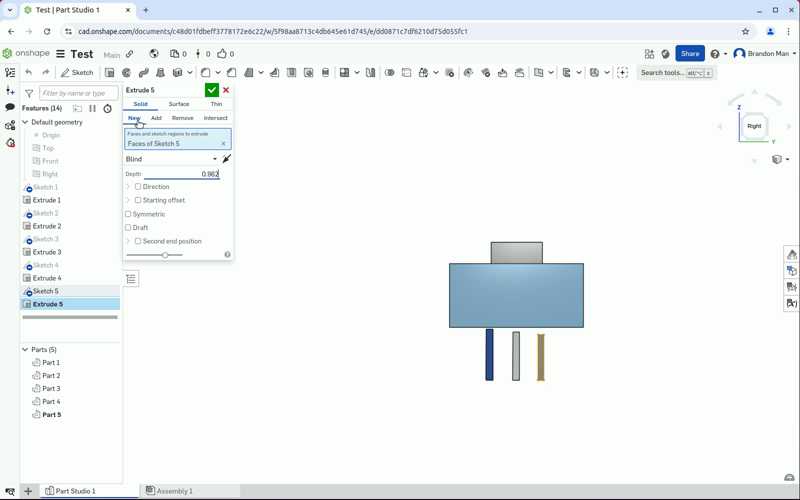
key(tab, 3)
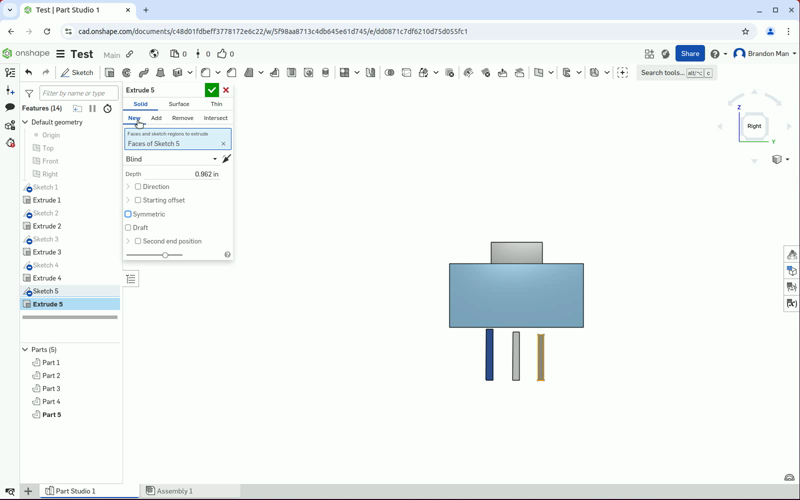
key(space)
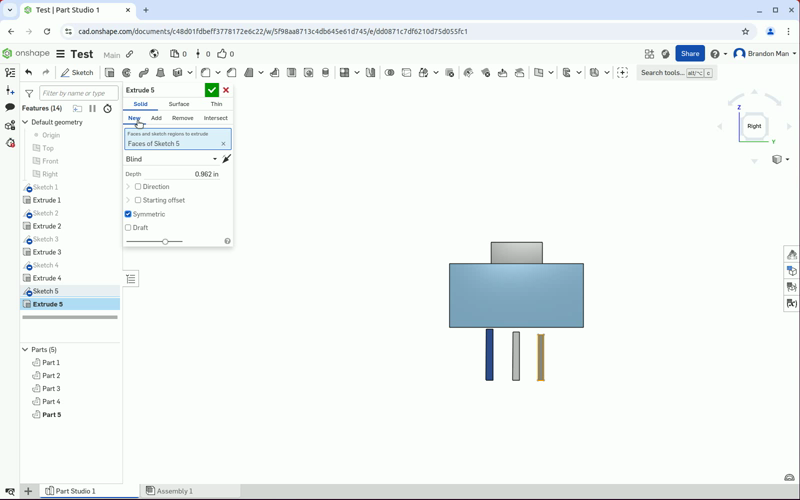
key(enter)
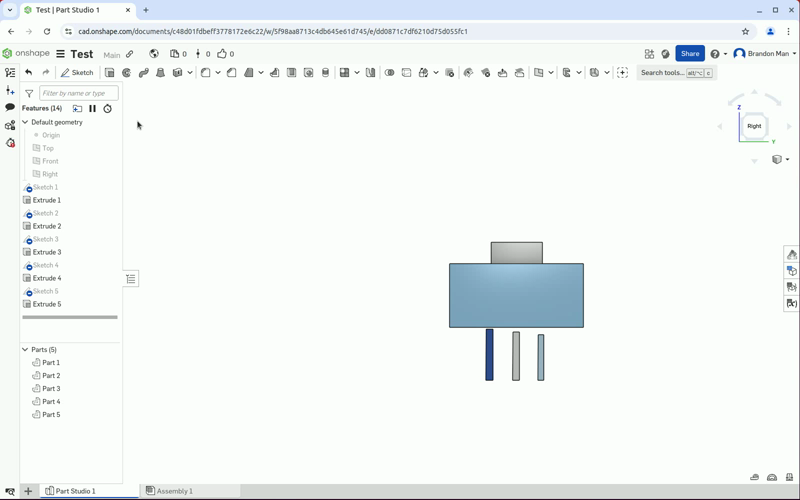
key(shift+h)
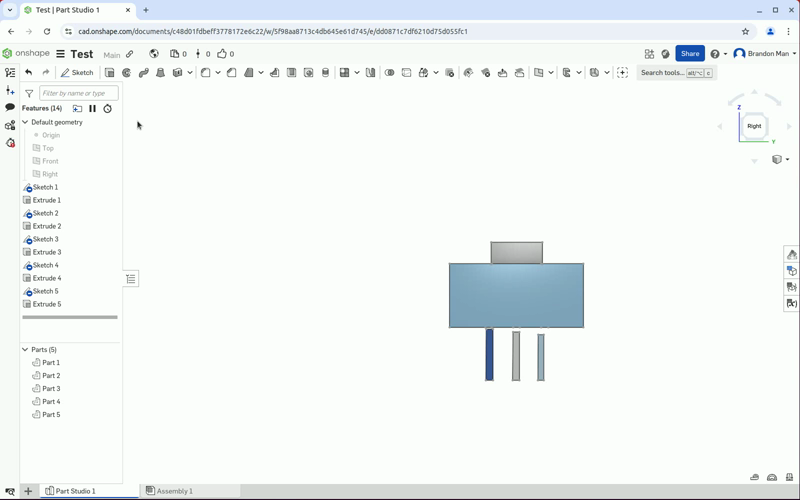
key(shift+h)
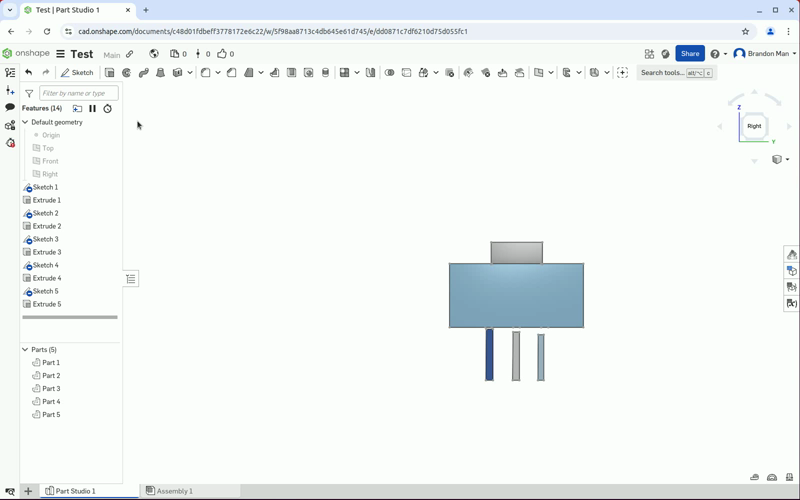
key(shift+7)
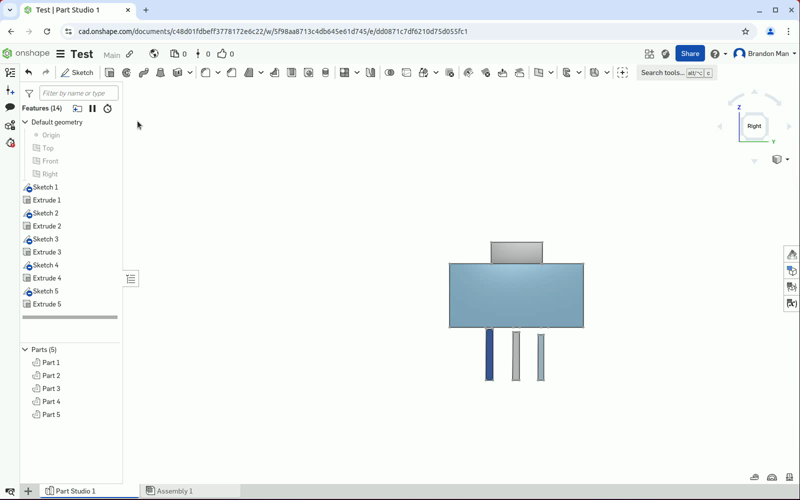
key(right, 2)
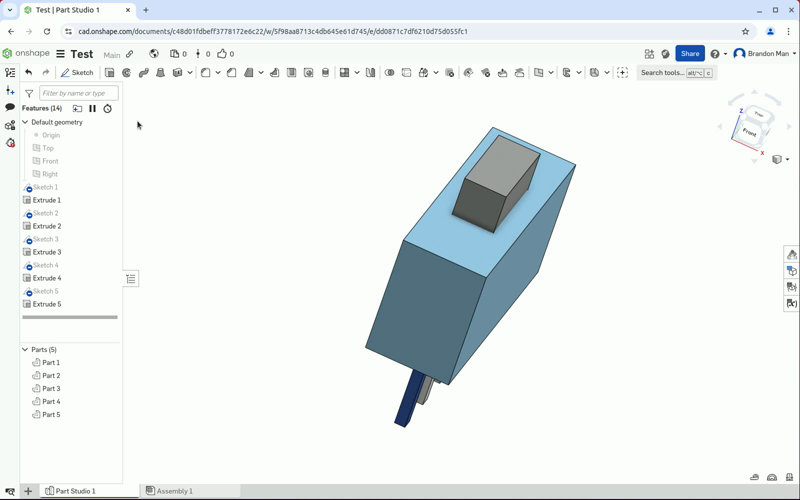
key(down, 2)
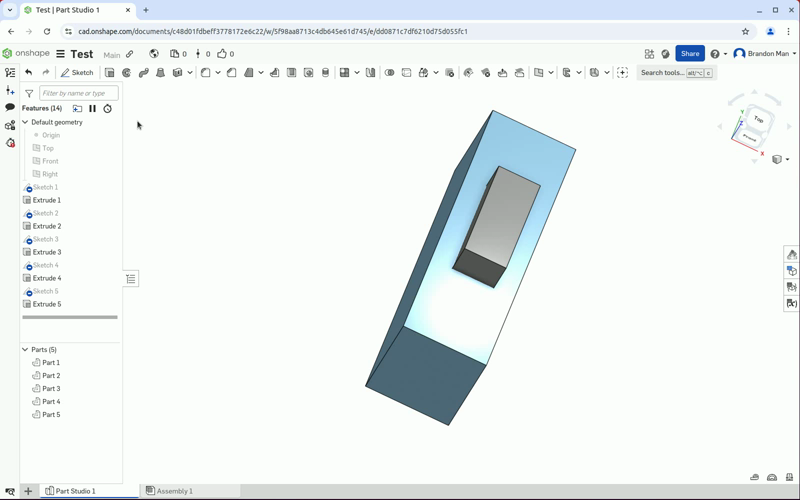
key(up, 2)
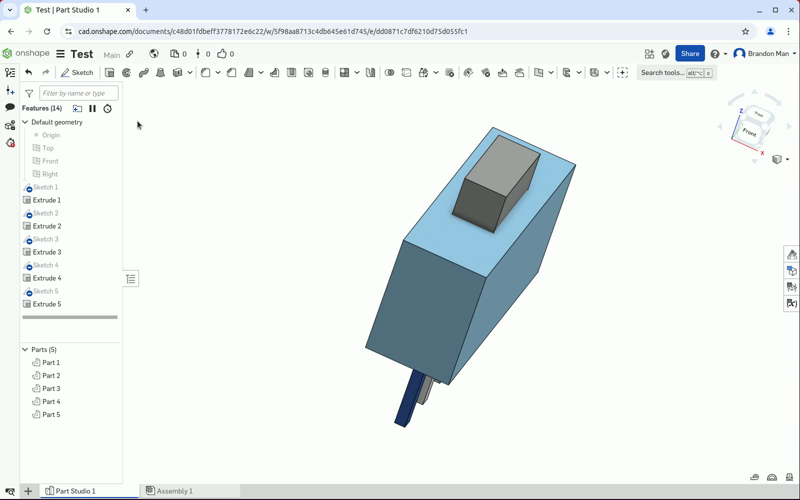
key(left, 2)
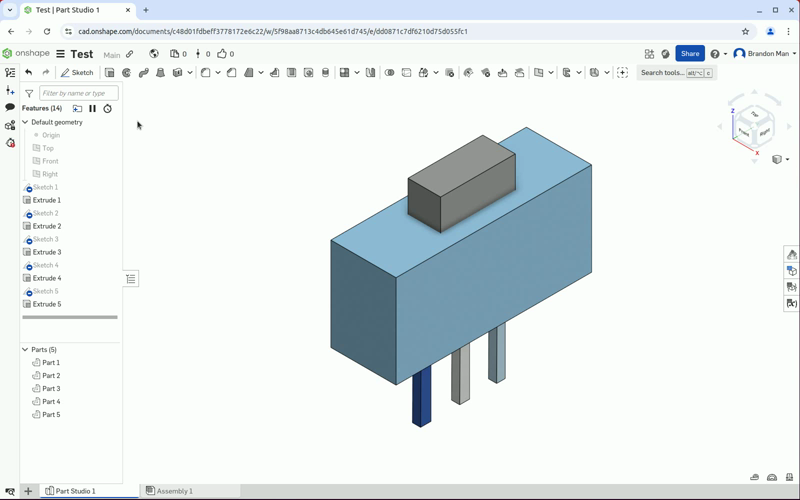
mouse_move(73, 189)
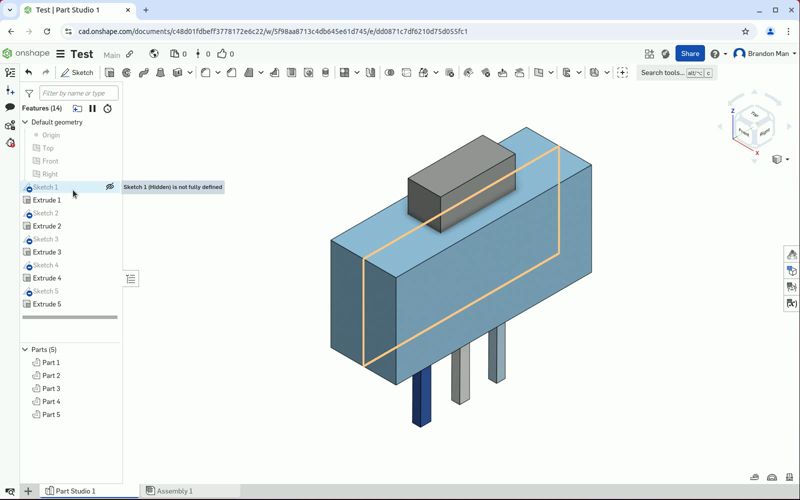
click(73, 189)